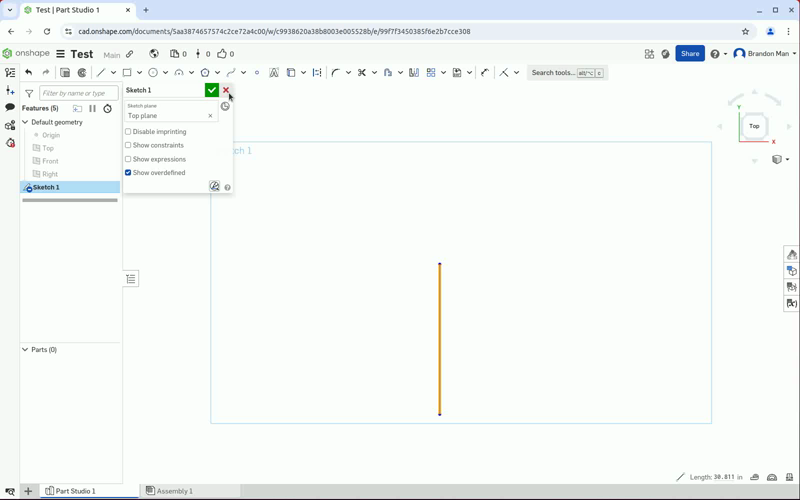
key(shift+h)
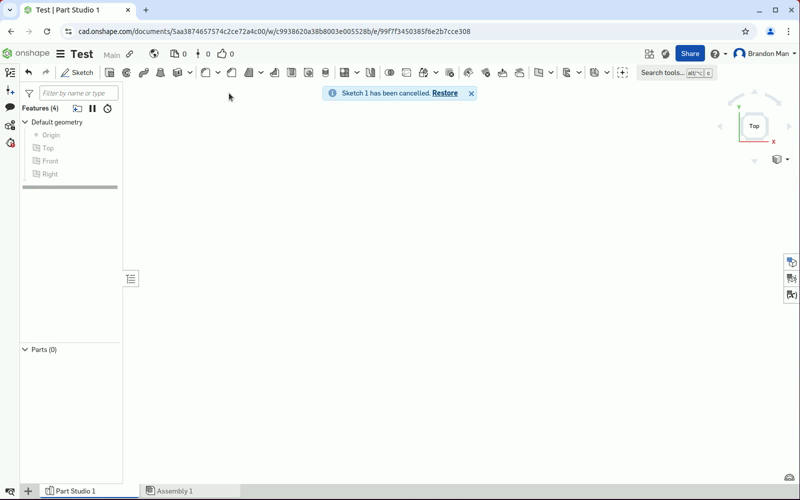
mouse_move(73, 352)
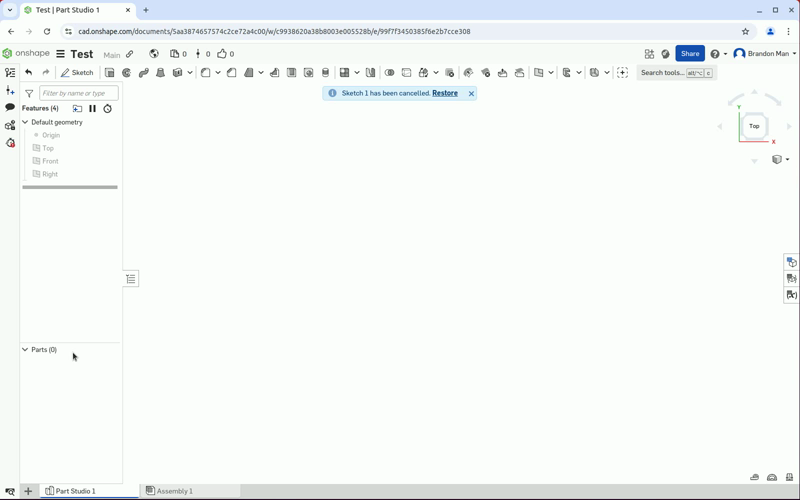
key(y)
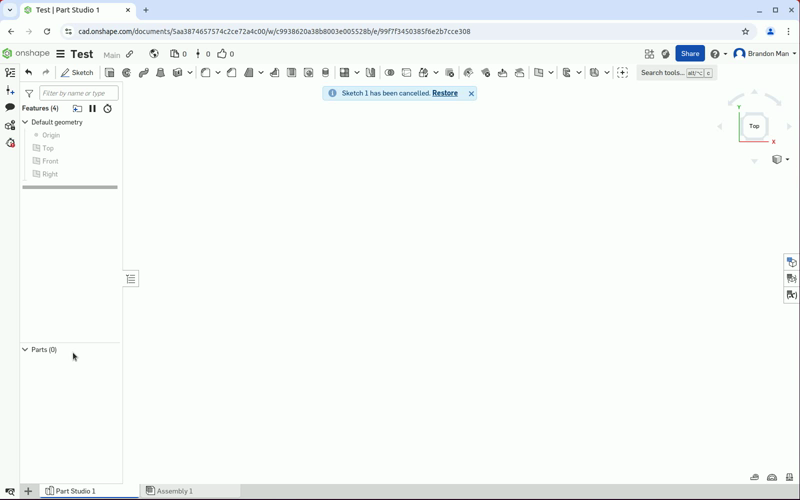
key(shift+p)
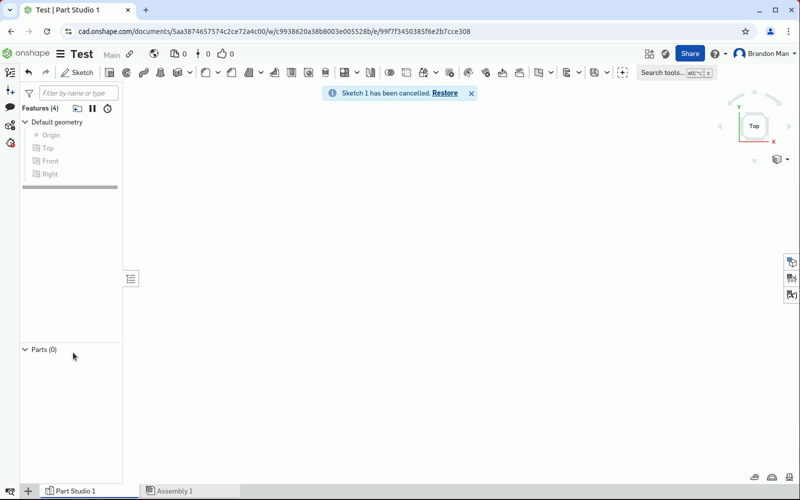
key(space)
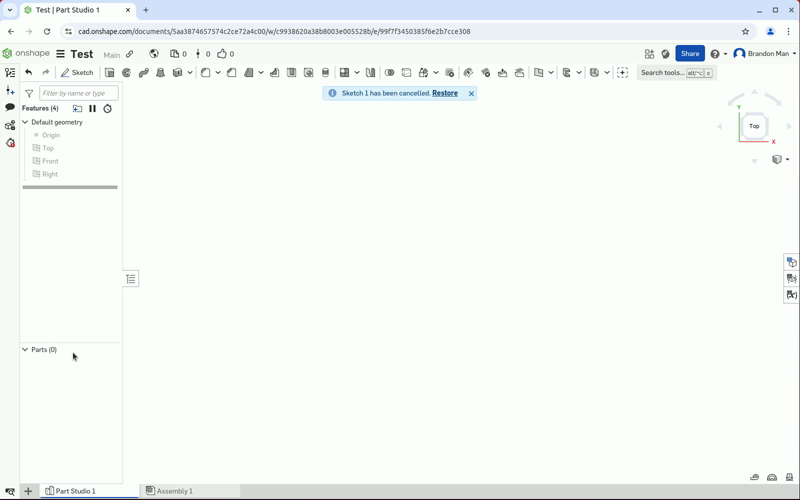
key_down(shift)
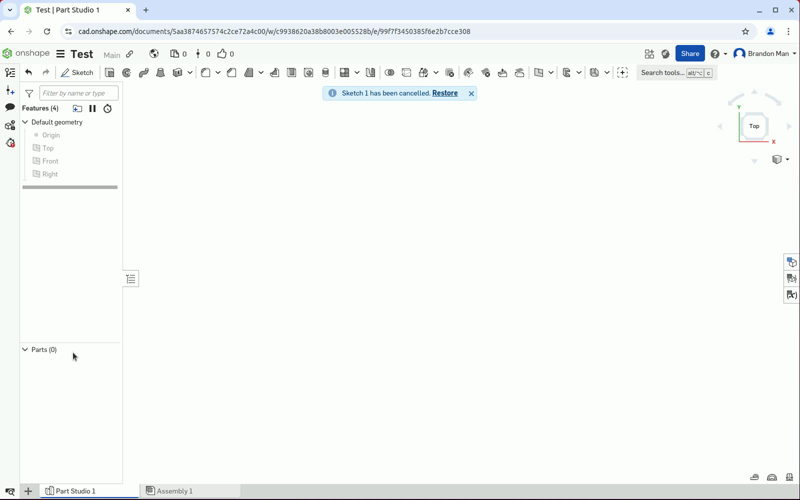
key(up)
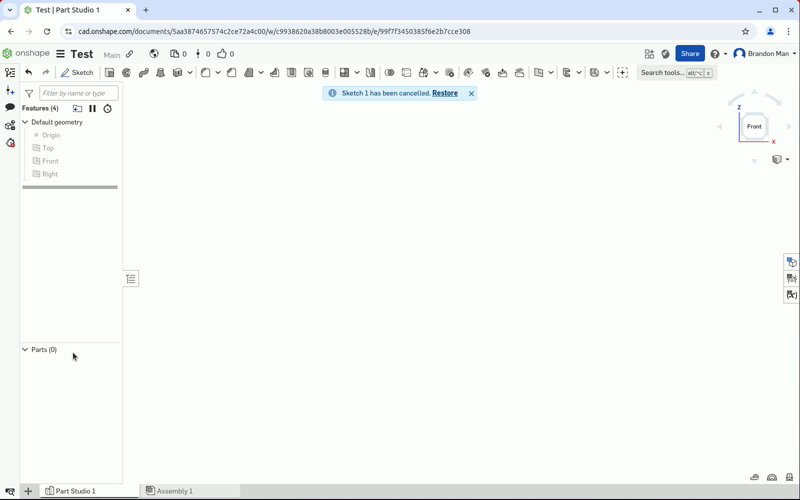
key_up(shift)
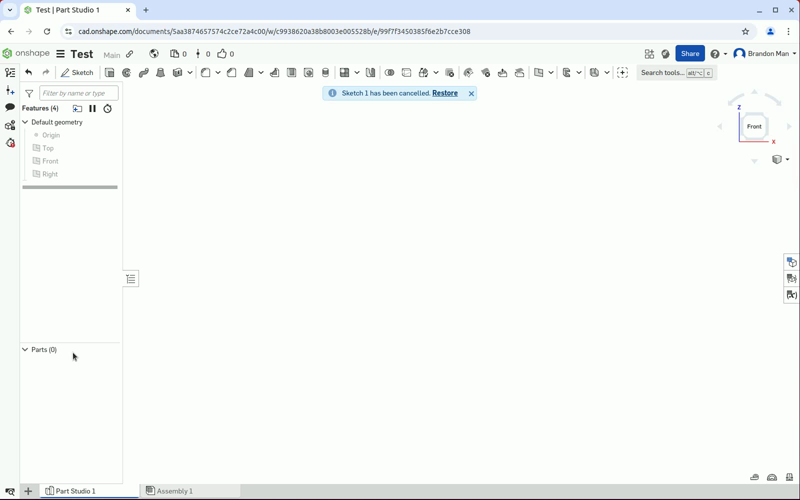
key(space)
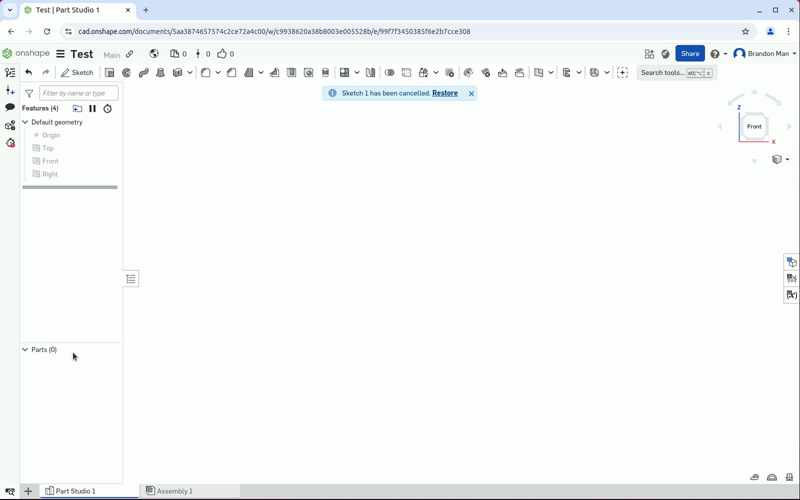
key_down(shift)
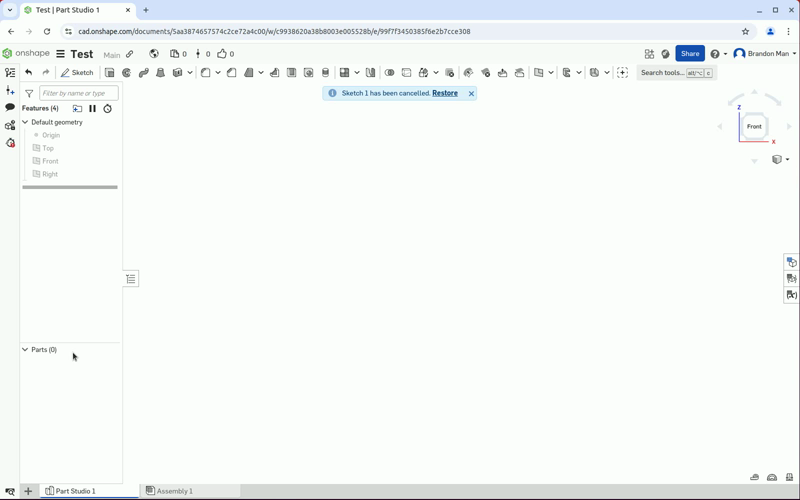
key(left)
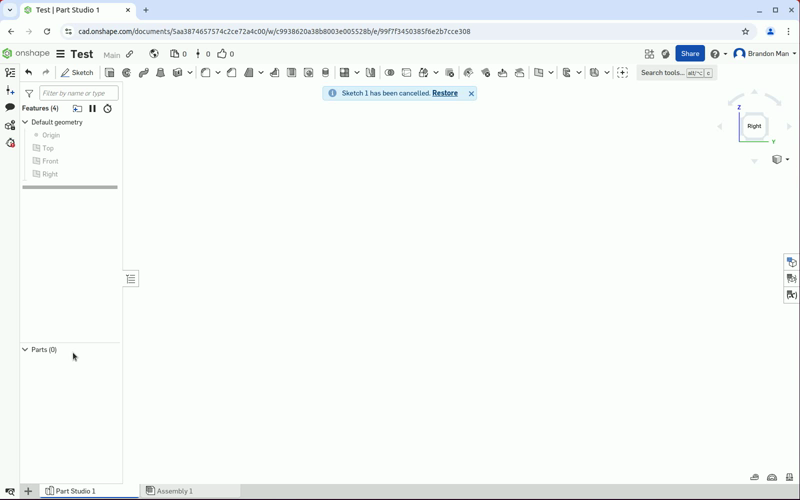
key_up(shift)
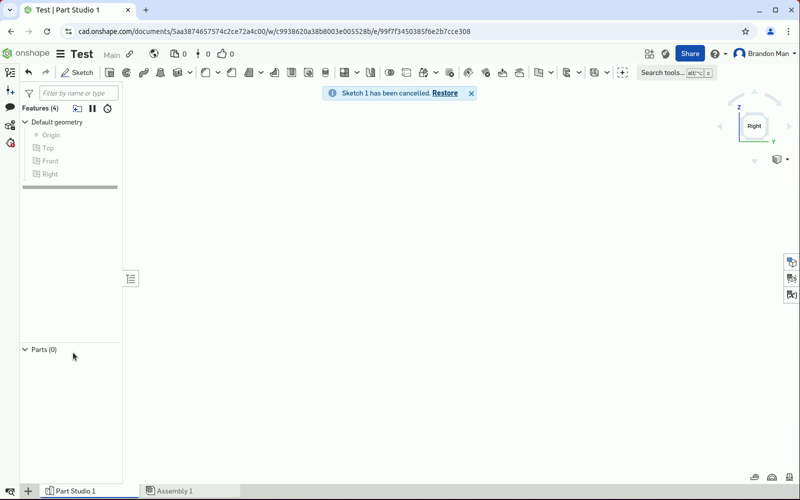
mouse_move(73, 352)
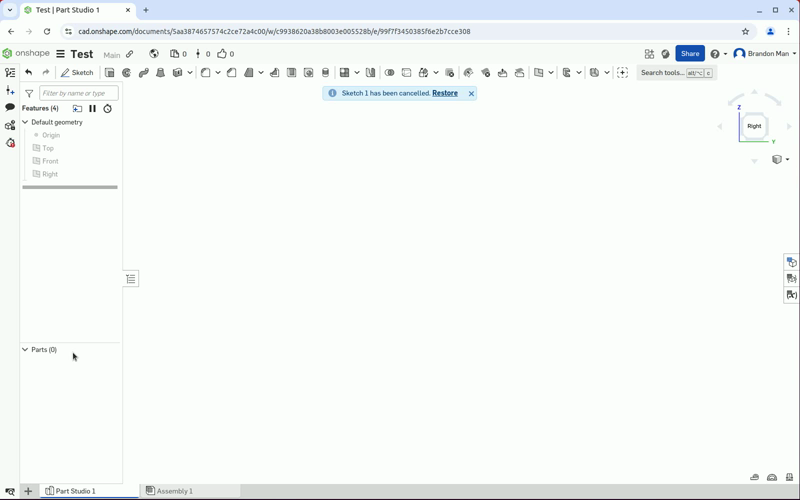
key(shift+y)
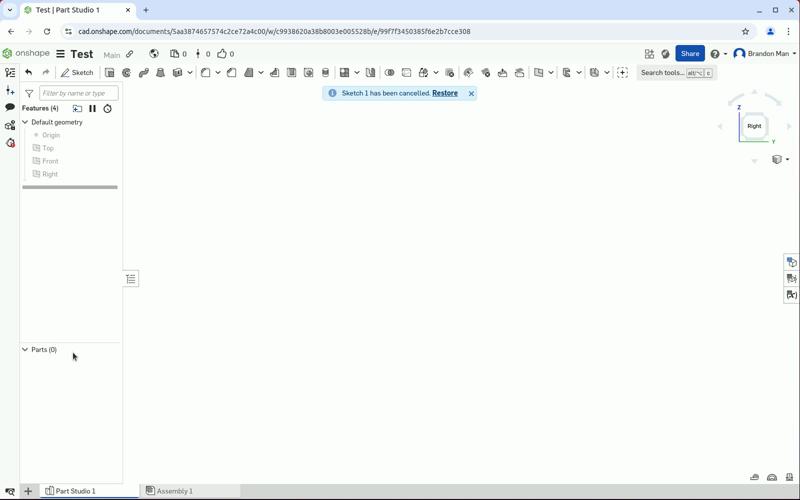
key(shift+s)
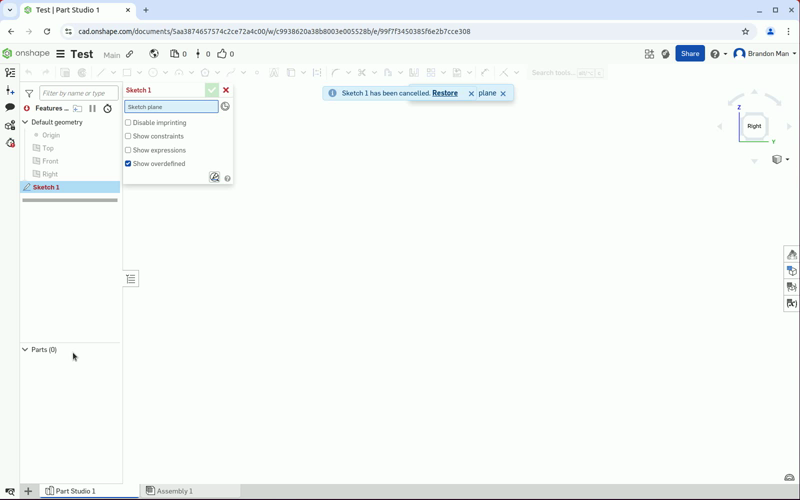
mouse_move(73, 176)
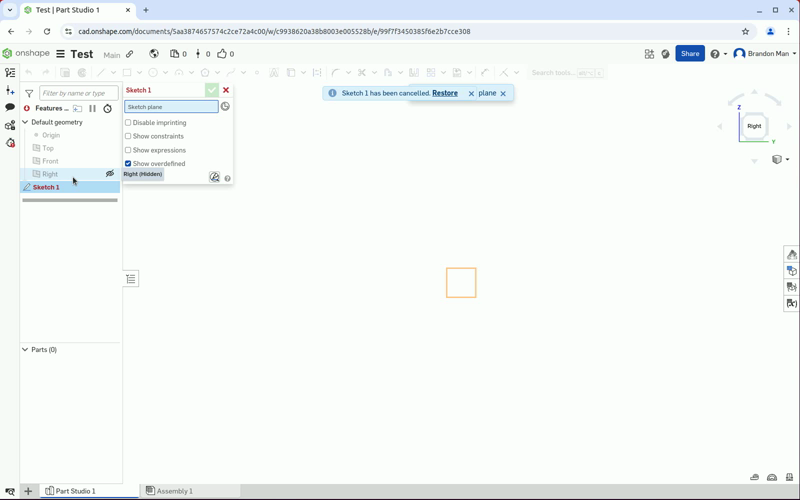
click(73, 176)
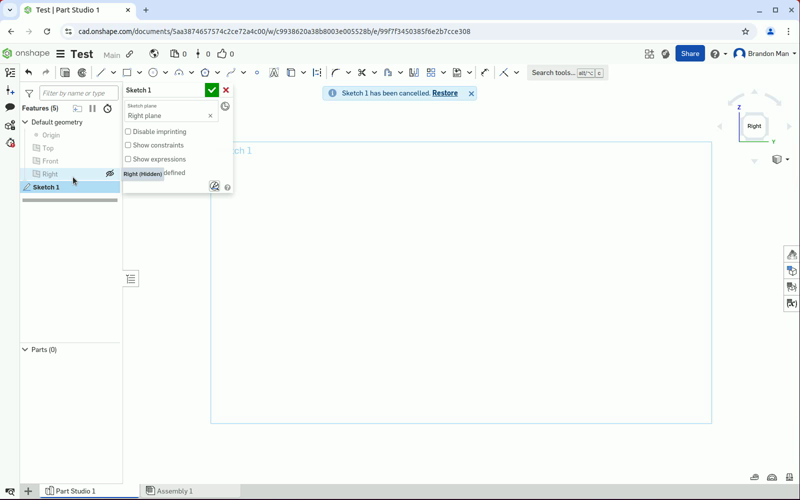
mouse_move(73, 352)
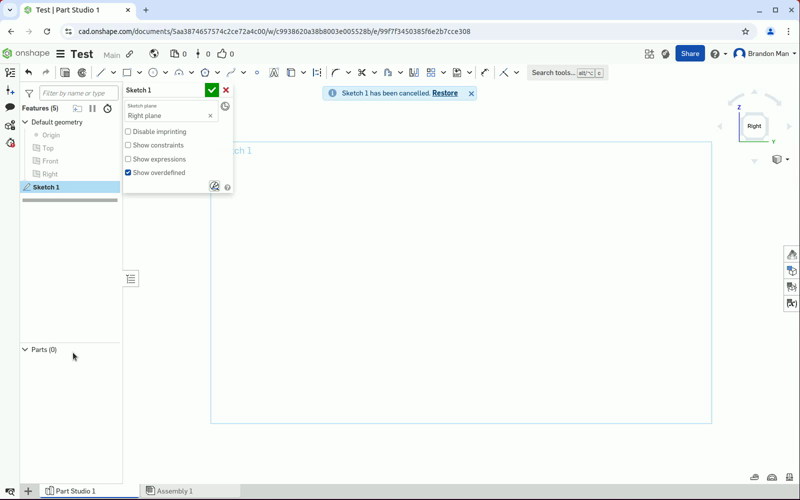
key(y)
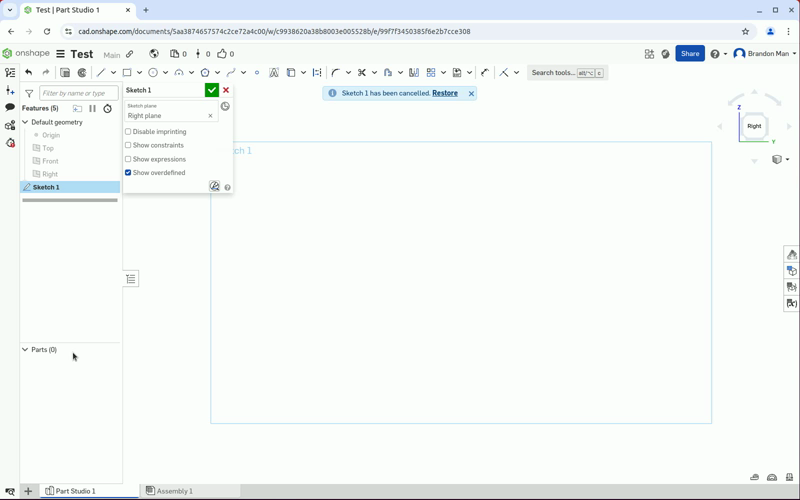
key(l)
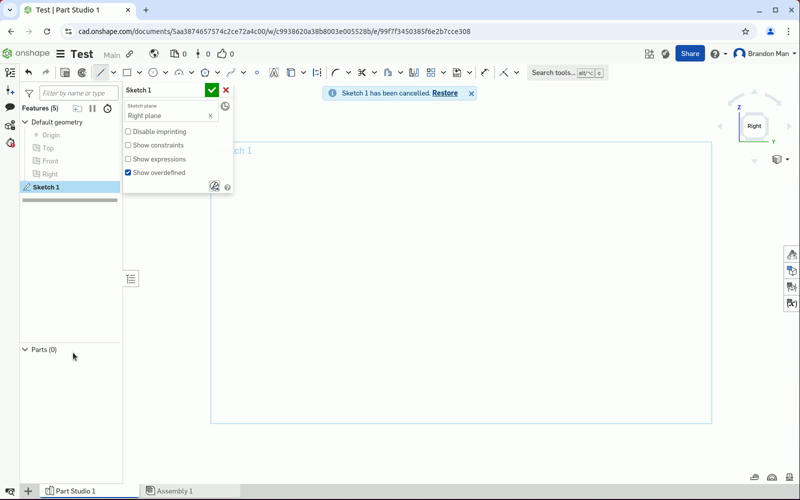
key_down(shift)
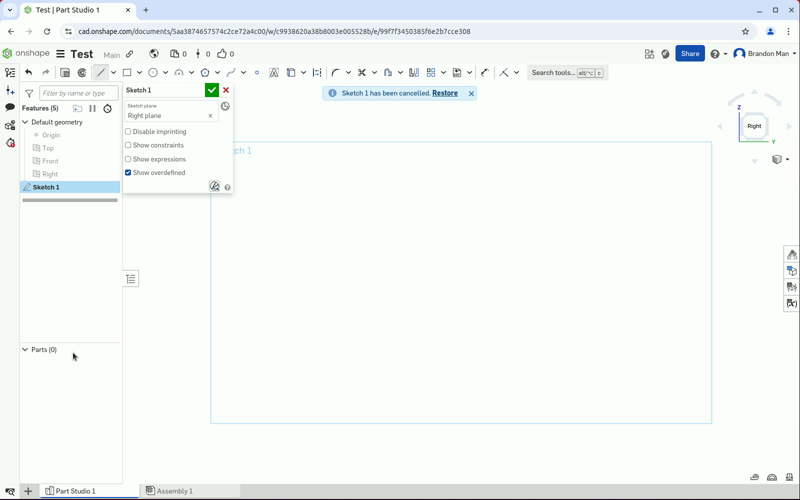
mouse_move(454, 288)
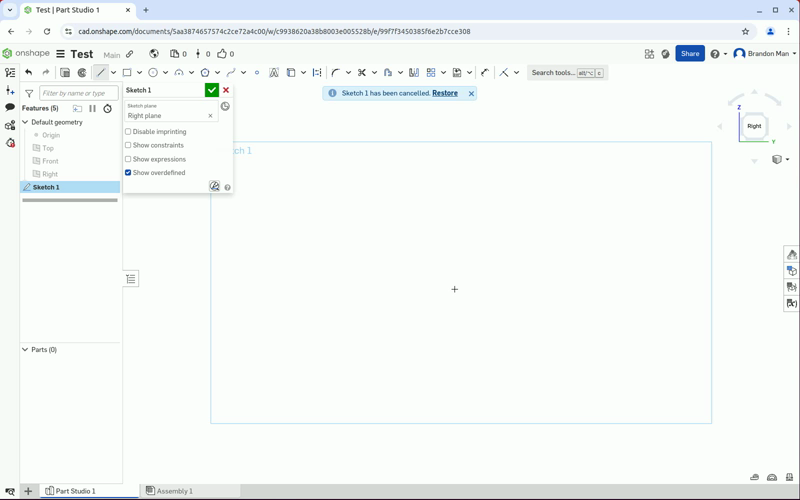
click(454, 288)
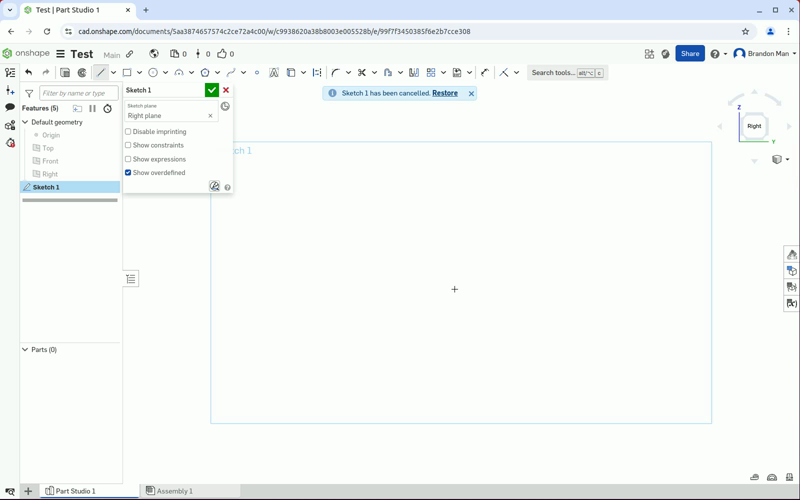
key_up(shift)
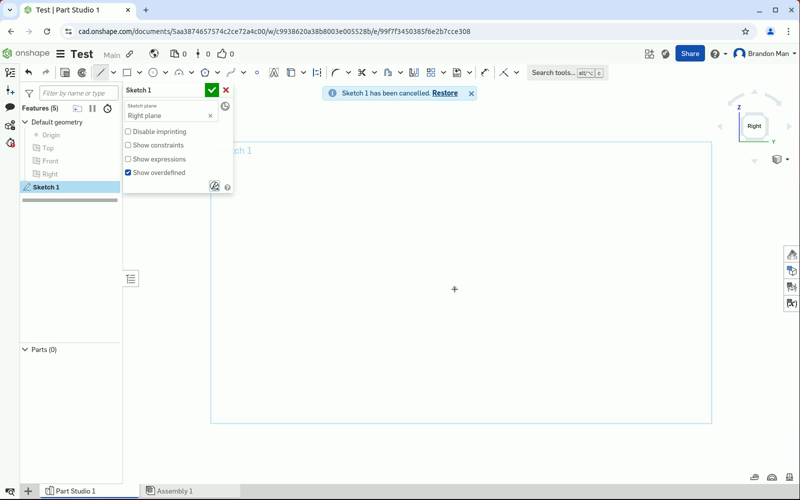
key_down(shift)
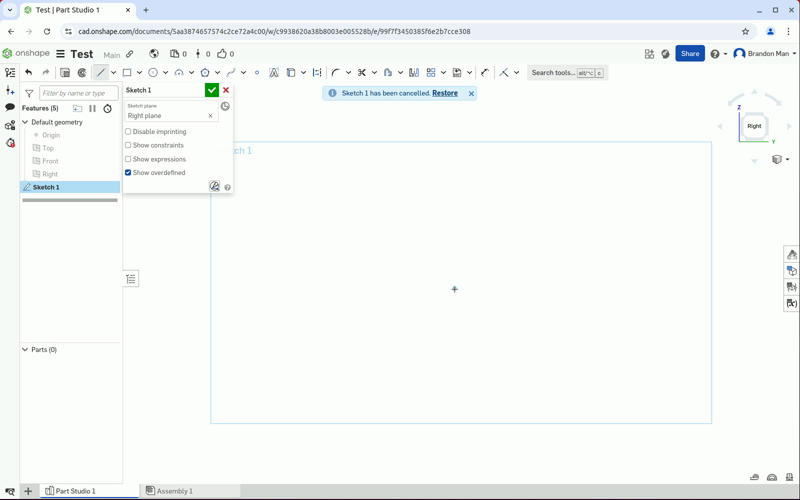
mouse_move(527, 288)
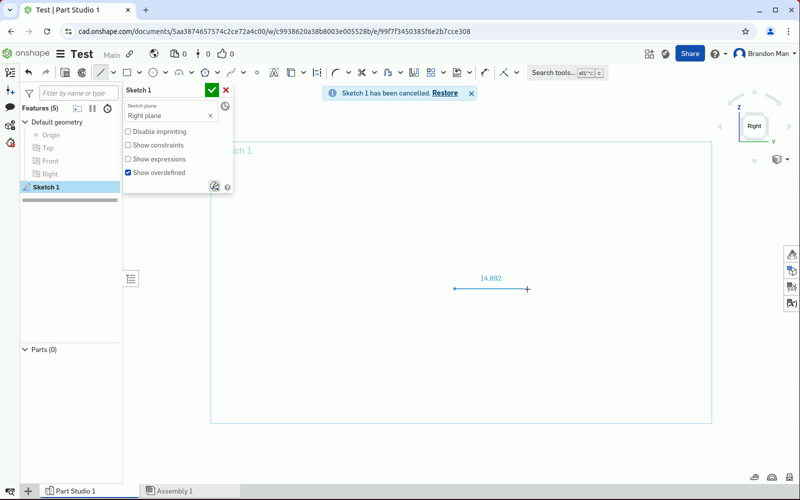
click(527, 288)
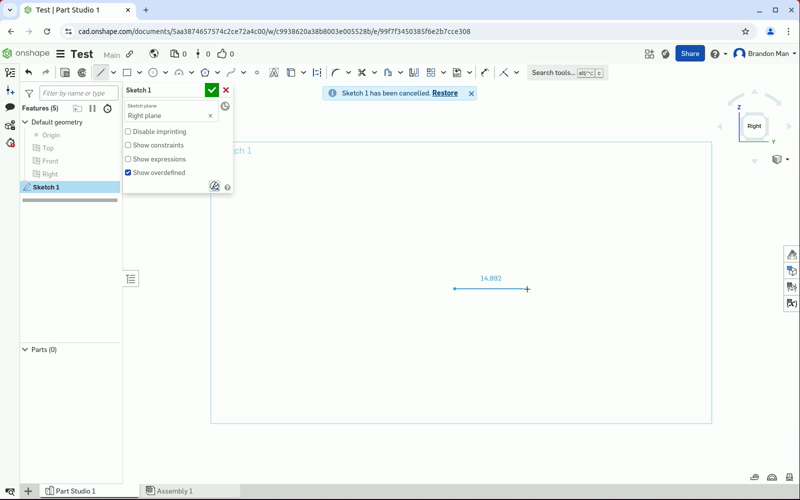
key_up(shift)
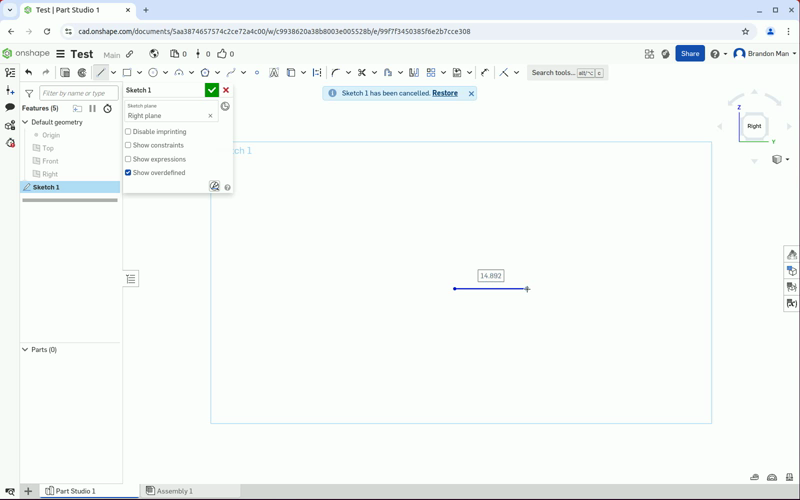
key_down(shift)
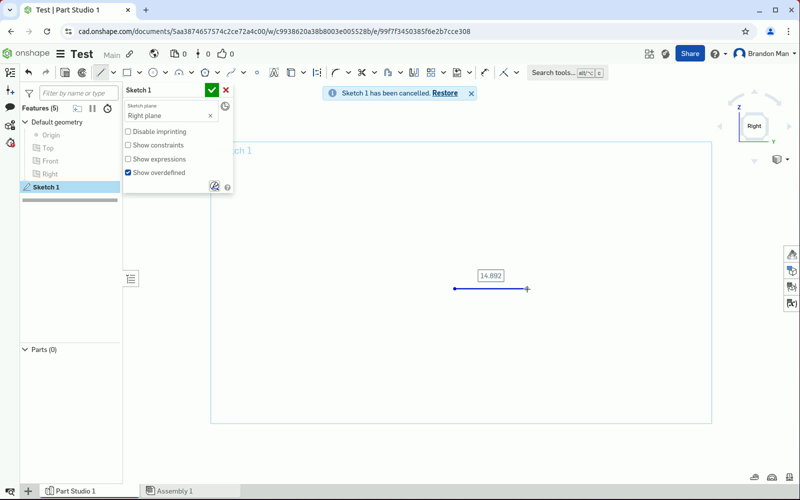
mouse_move(527, 172)
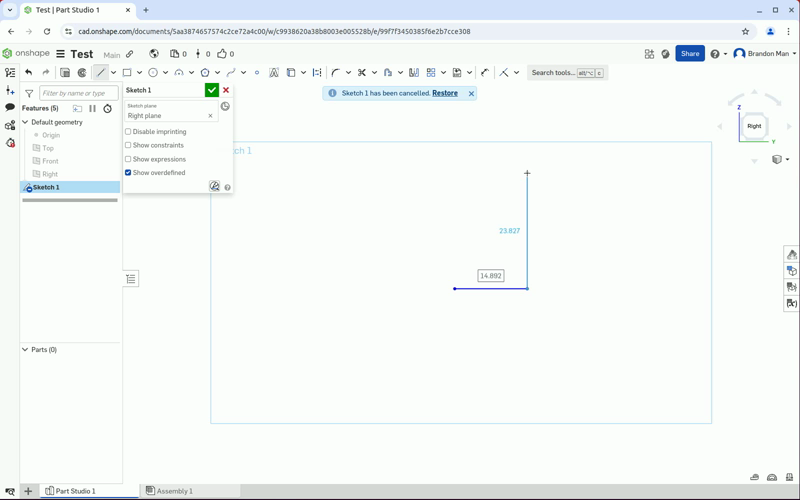
click(527, 172)
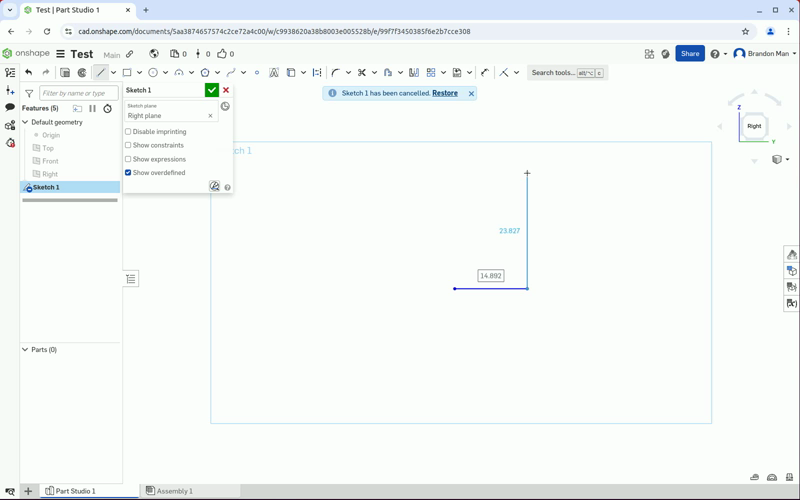
key_up(shift)
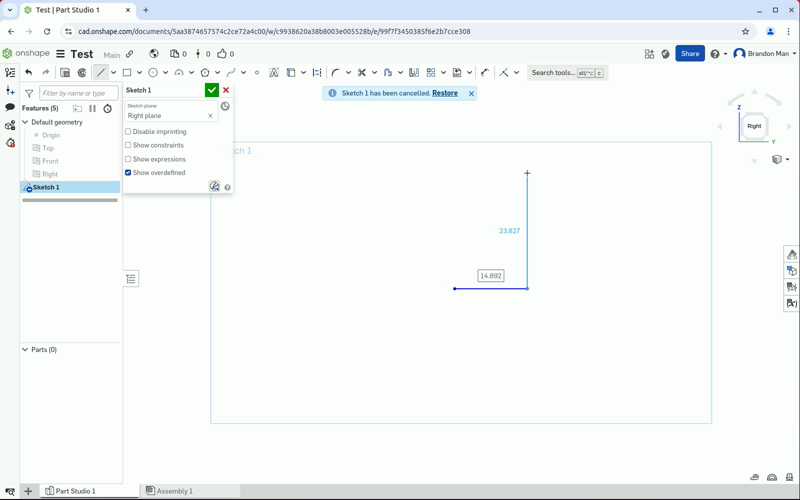
key_down(shift)
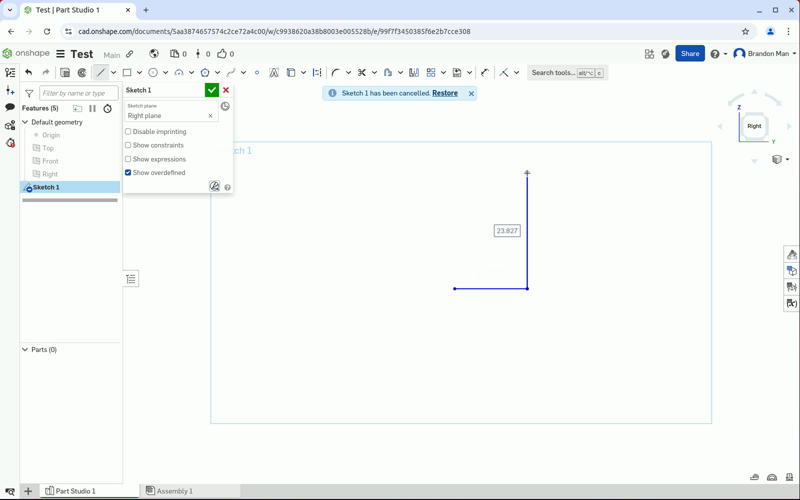
mouse_move(454, 172)
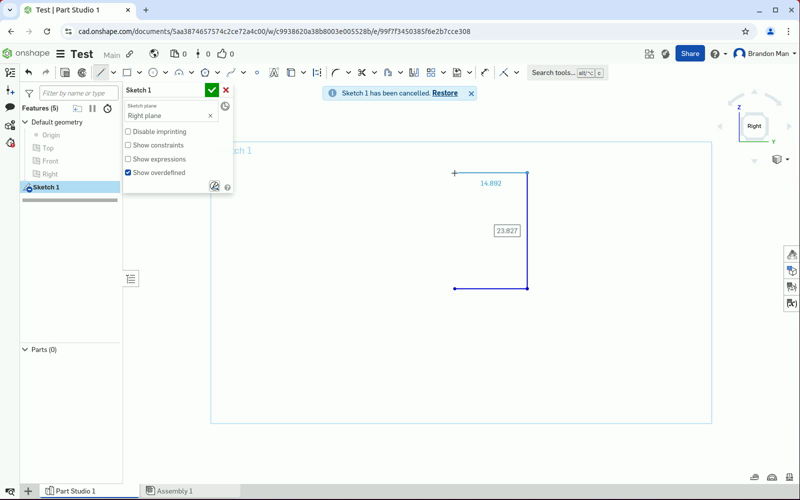
click(454, 172)
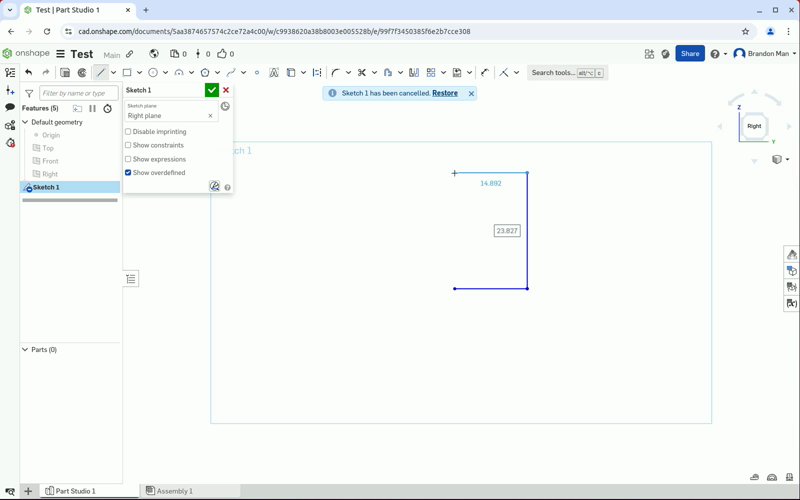
key_up(shift)
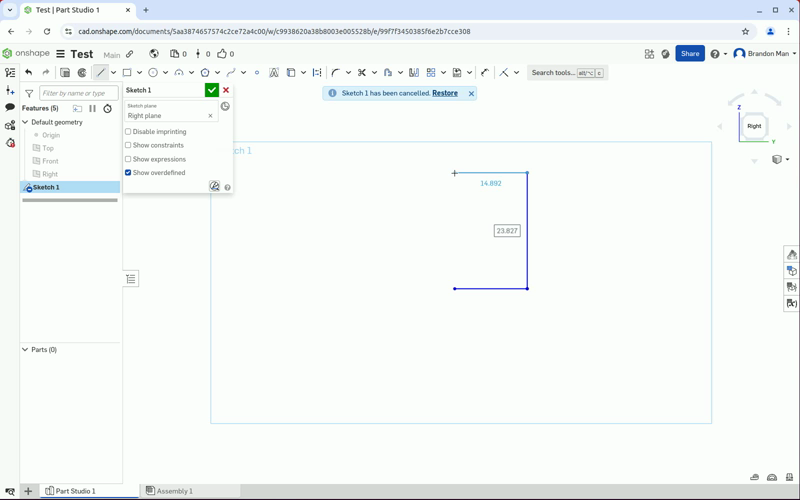
key_down(shift)
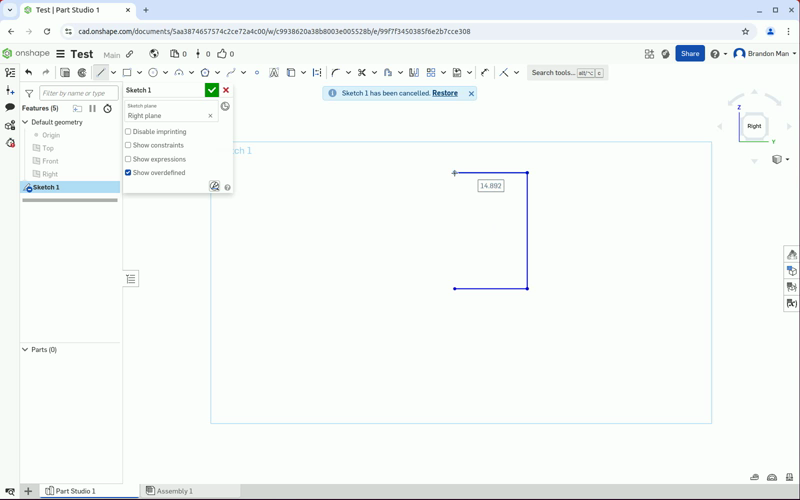
mouse_move(454, 288)
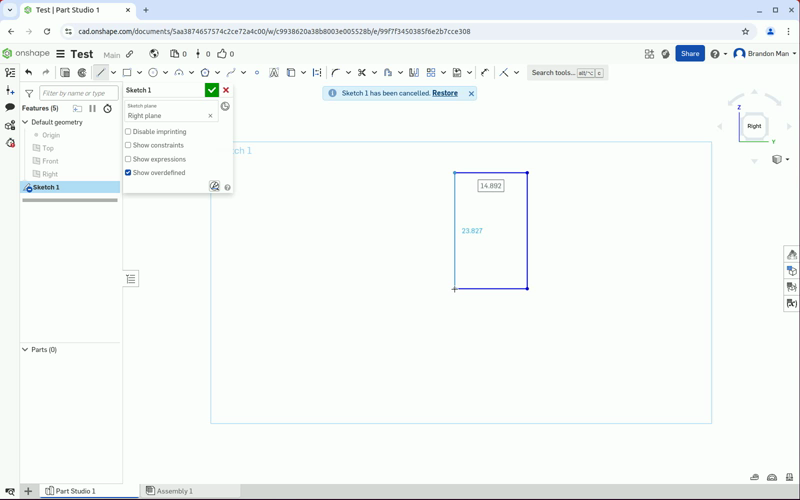
key_up(shift)
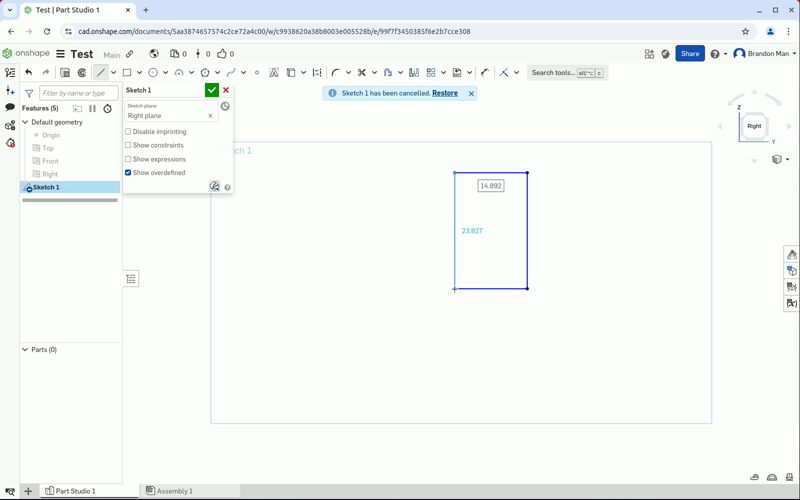
click(454, 288)
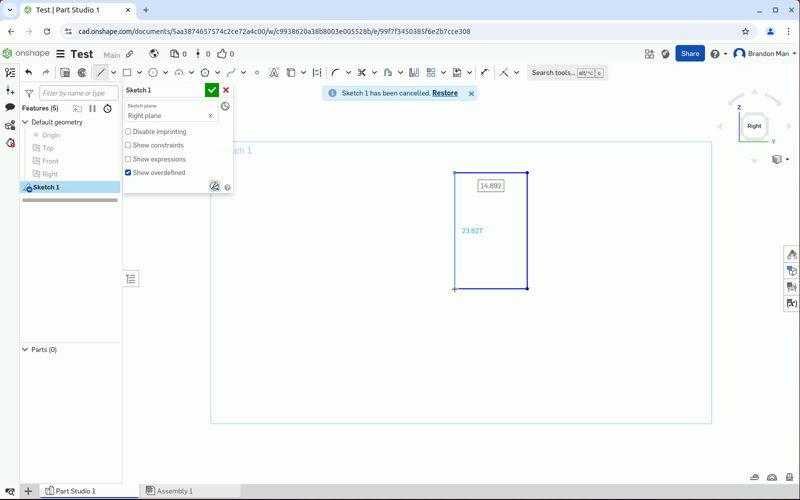
key(esc)
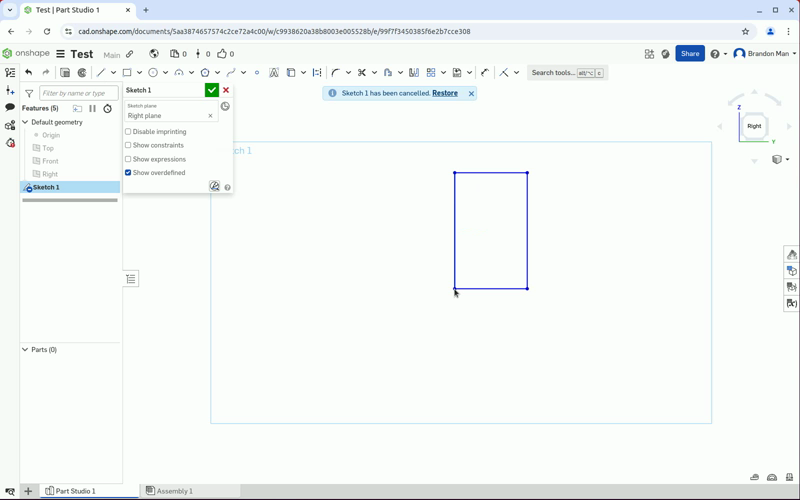
key(l)
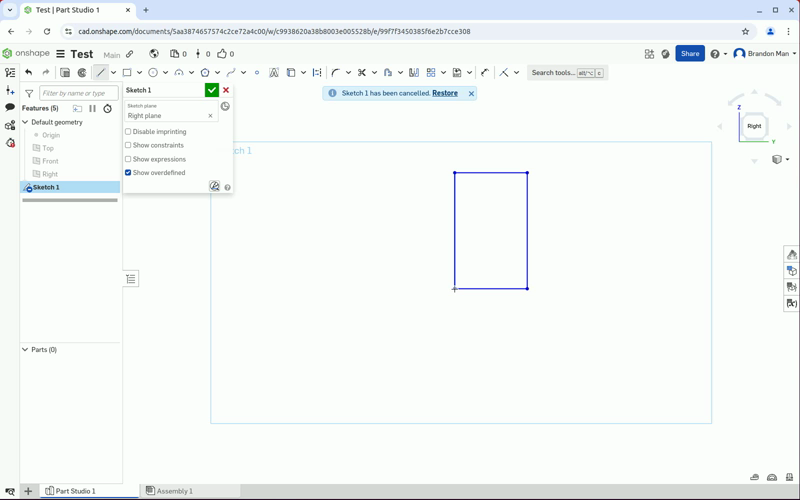
key_down(shift)
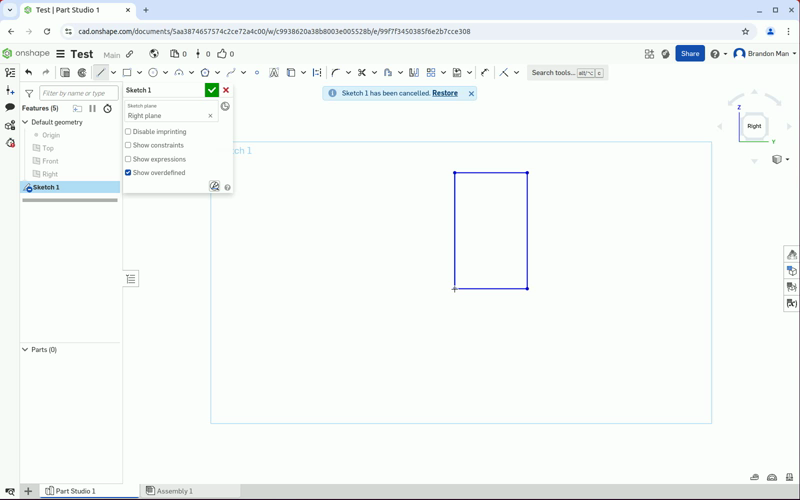
mouse_move(461, 282)
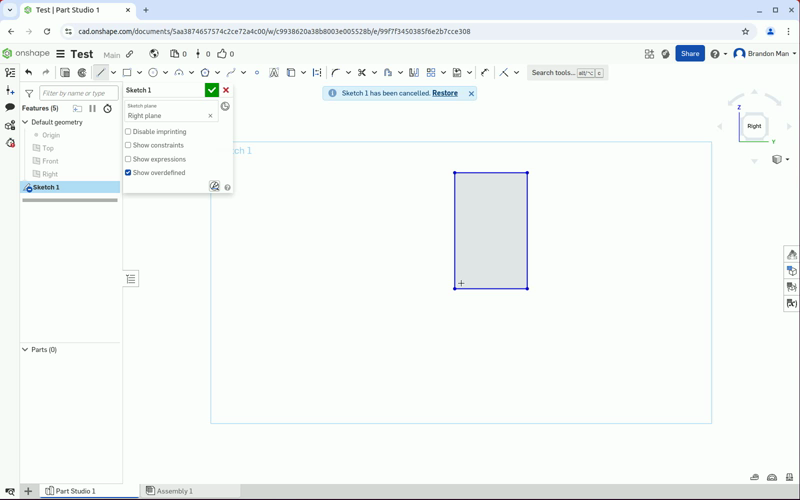
click(461, 282)
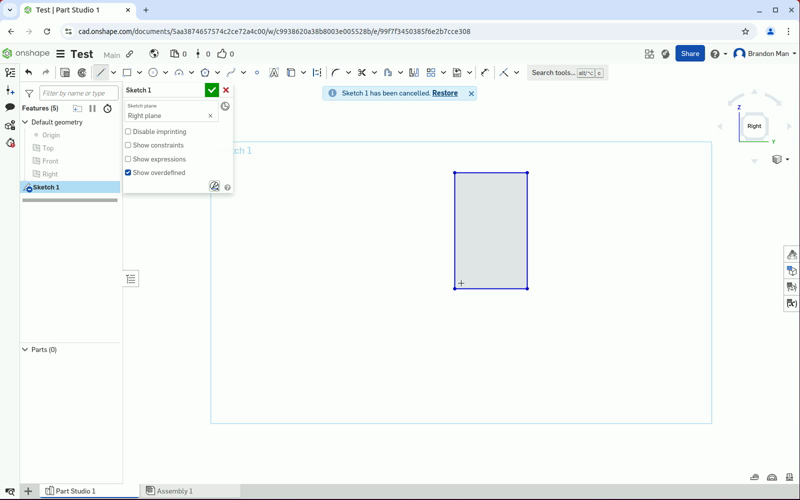
key_up(shift)
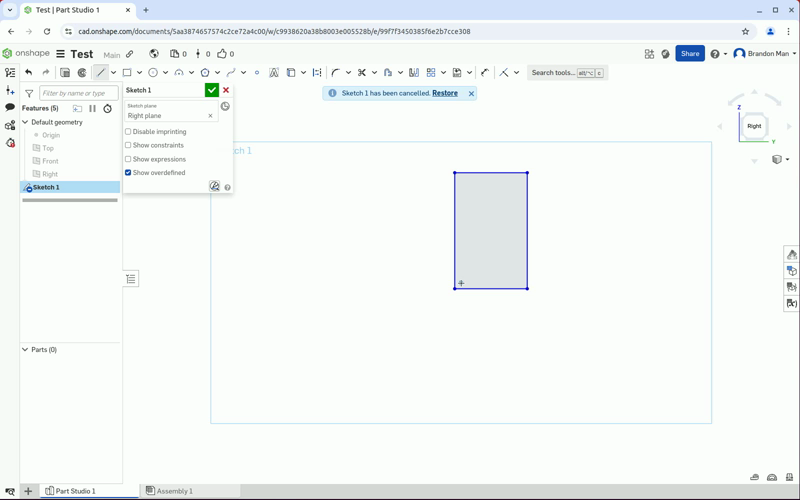
key_down(shift)
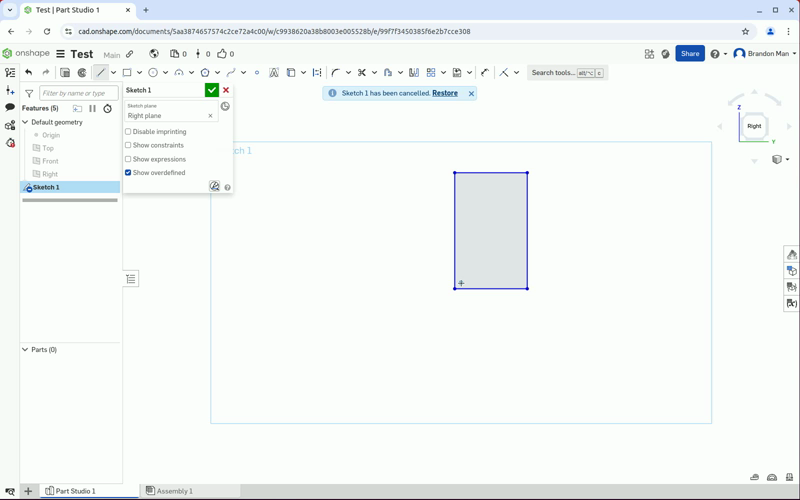
mouse_move(522, 282)
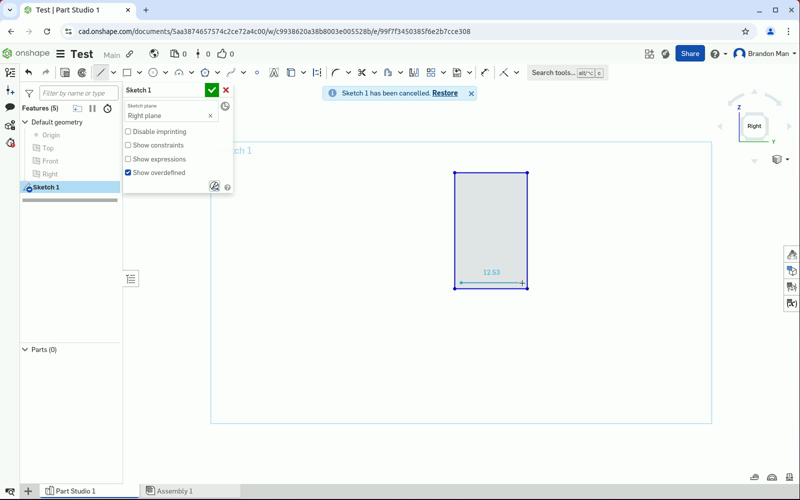
click(522, 282)
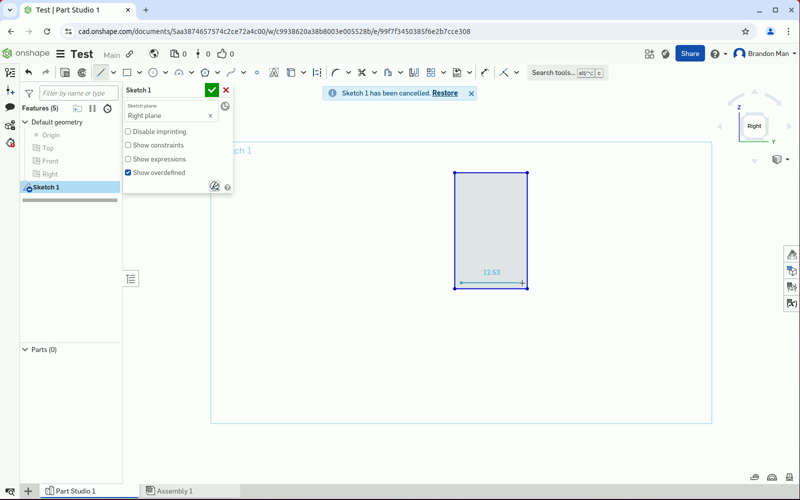
key_up(shift)
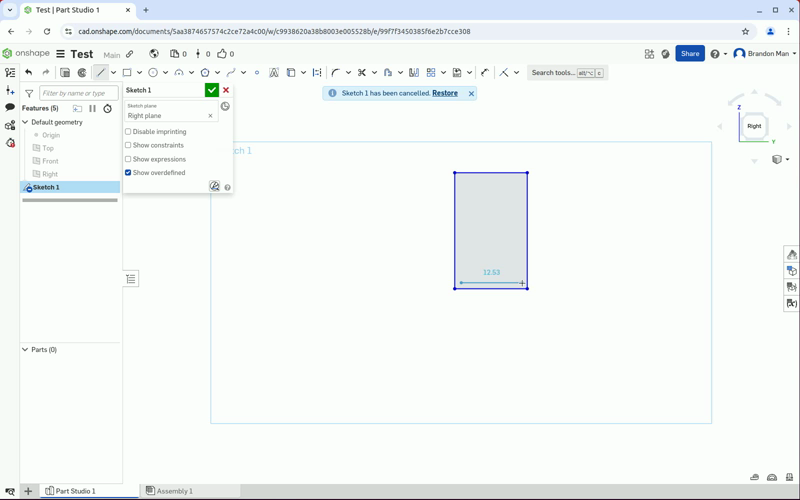
key_down(shift)
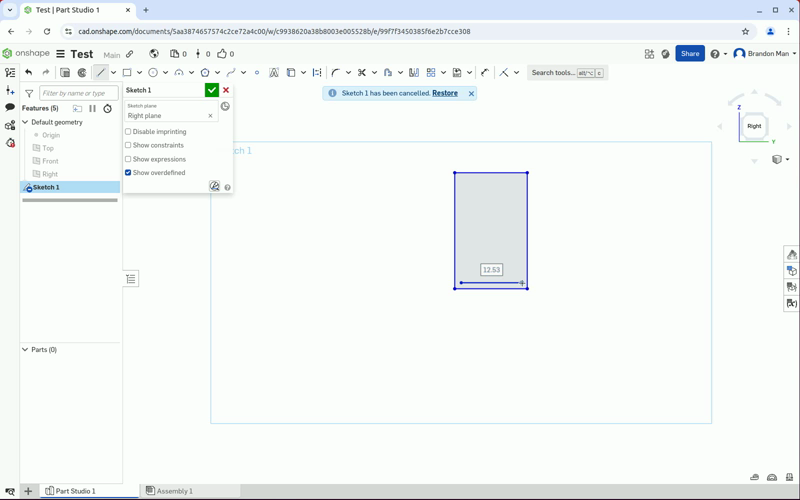
mouse_move(522, 178)
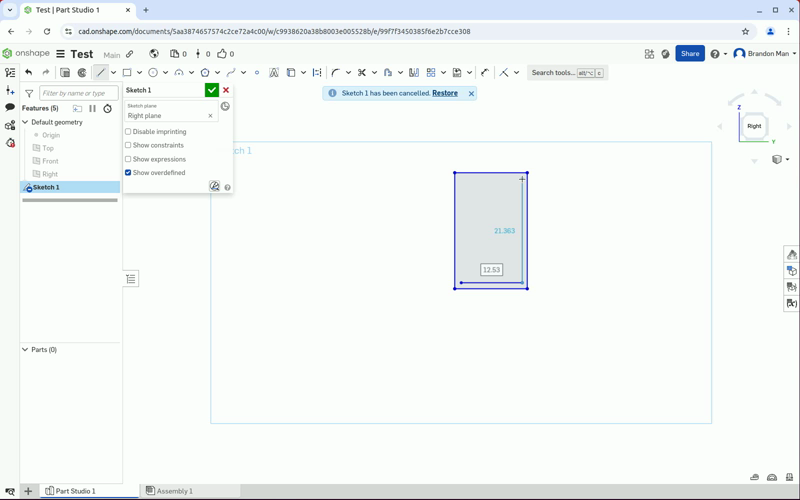
click(522, 178)
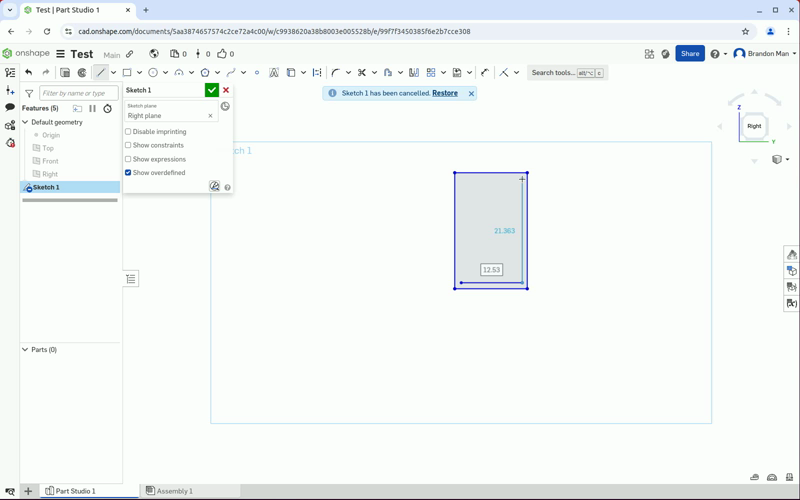
key_up(shift)
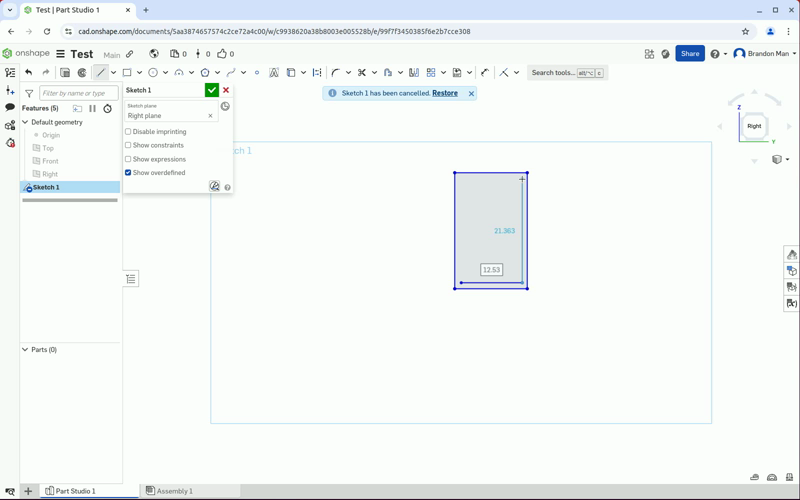
key_down(shift)
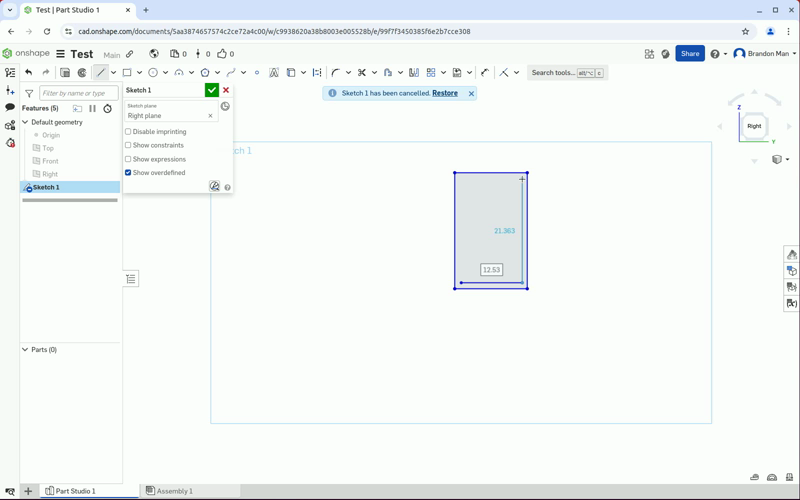
mouse_move(461, 178)
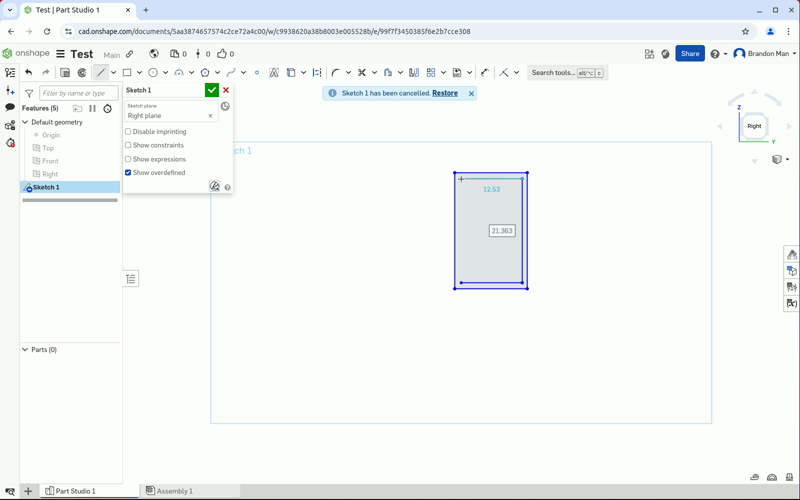
click(461, 178)
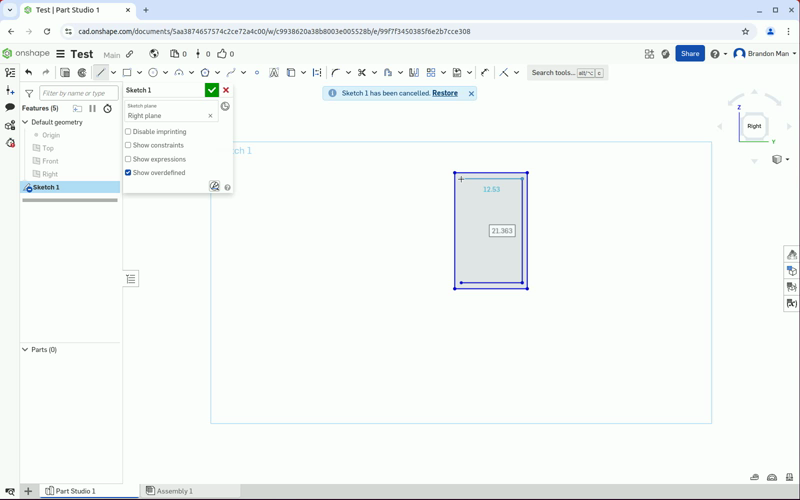
key_up(shift)
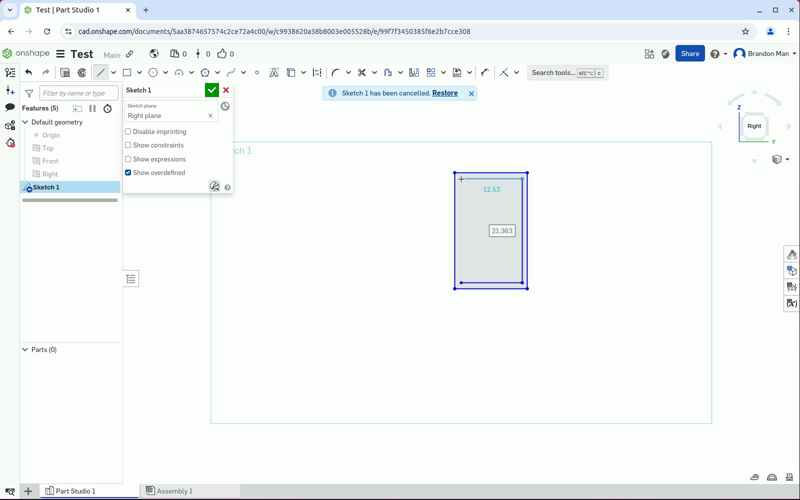
key_down(shift)
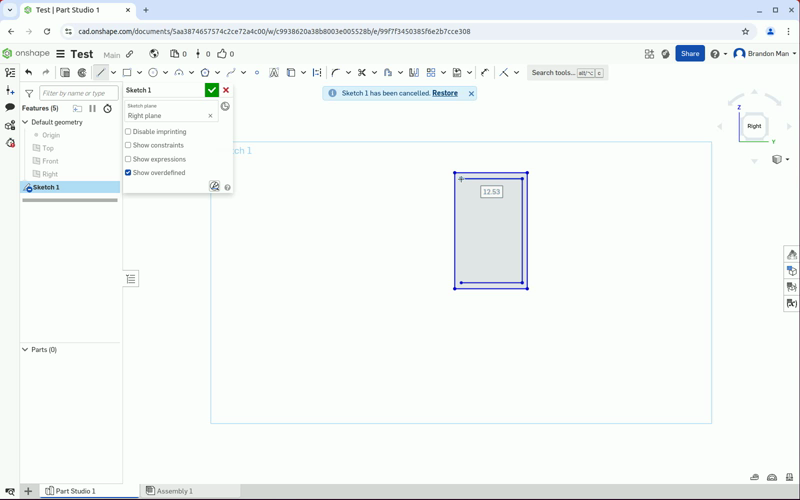
mouse_move(461, 282)
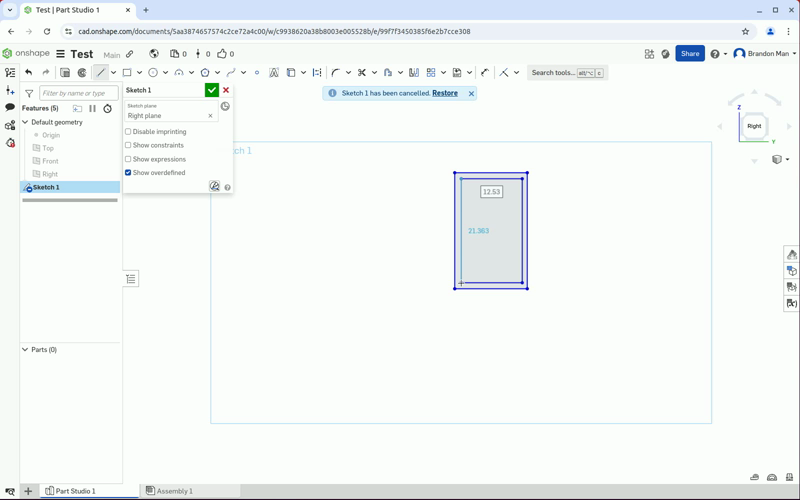
key_up(shift)
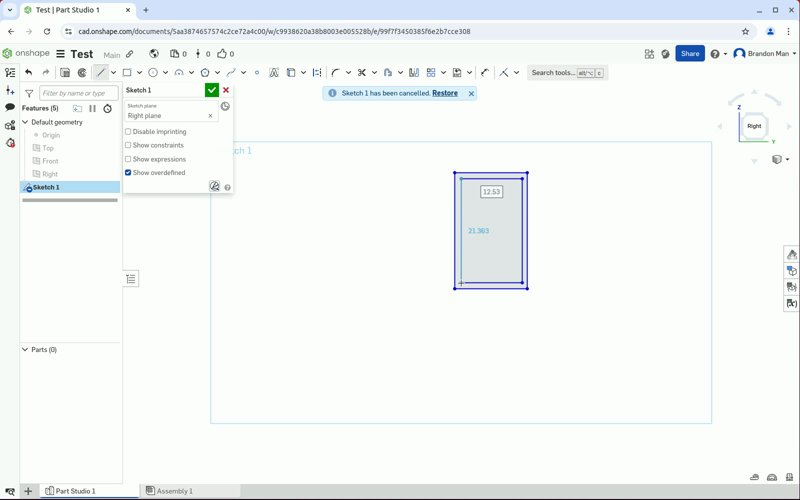
click(461, 282)
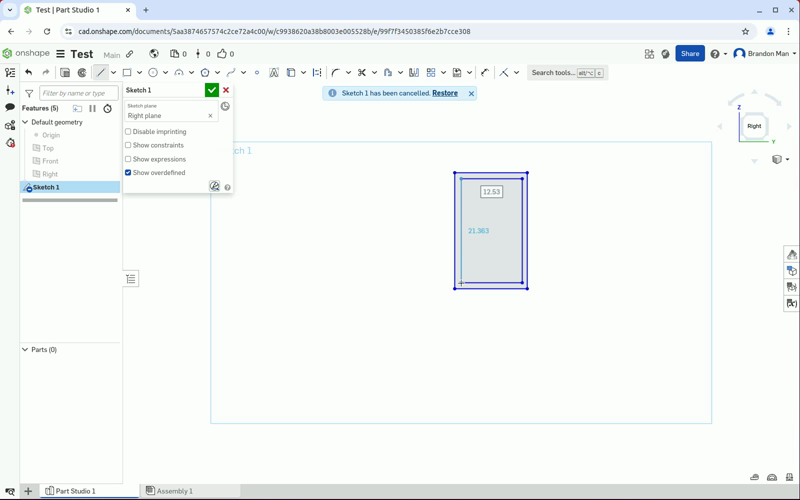
key(esc)
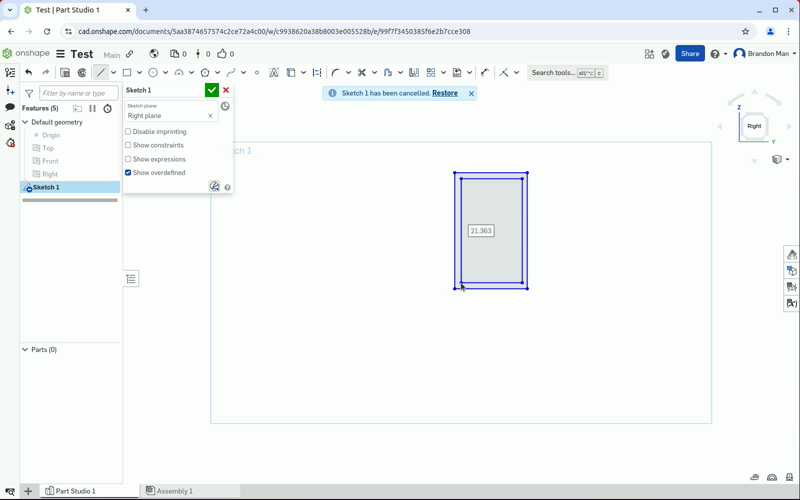
mouse_move(458, 225)
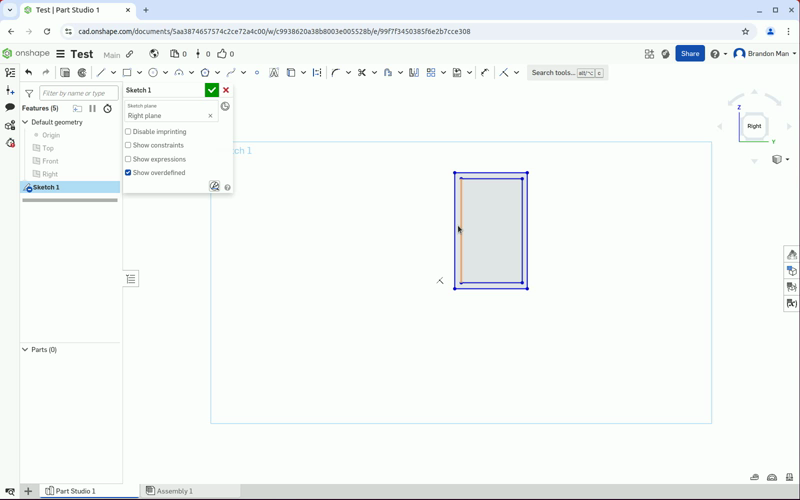
click(458, 225)
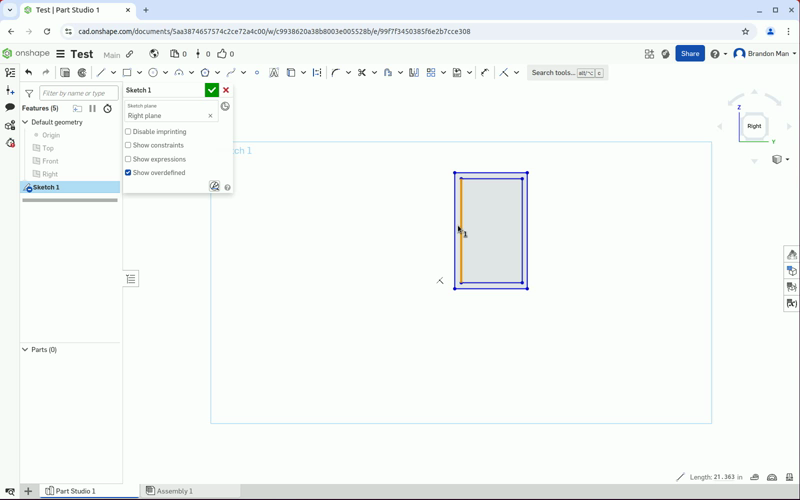
mouse_move(73, 352)
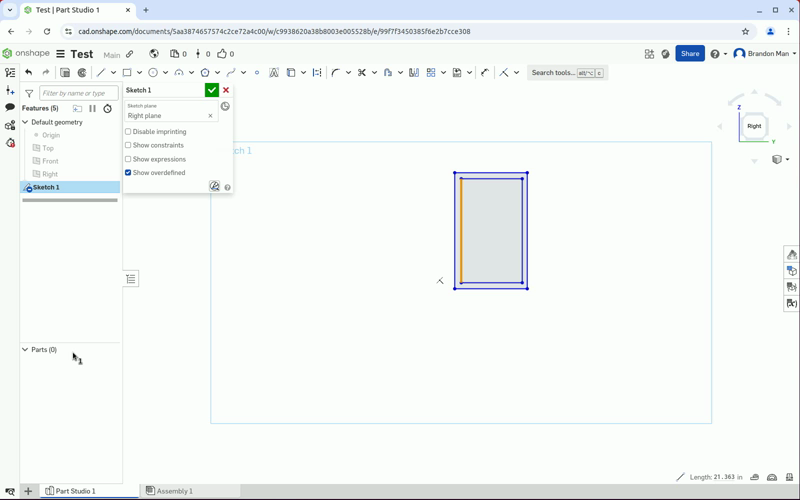
key(shift+y)
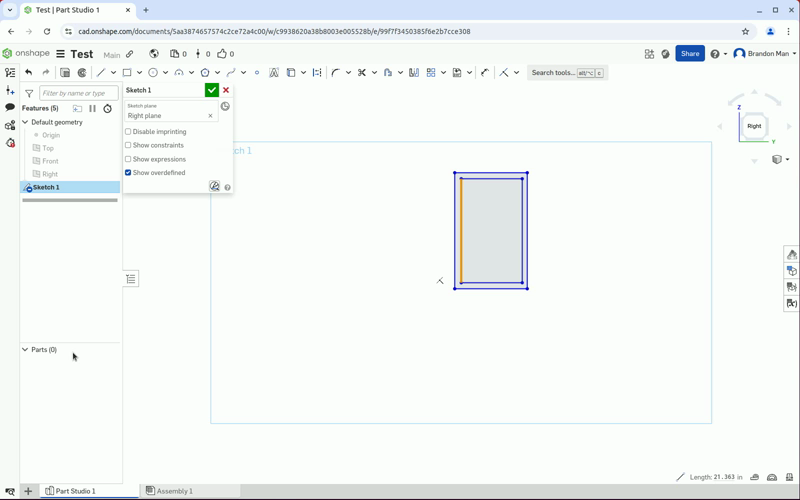
key(shift+e)
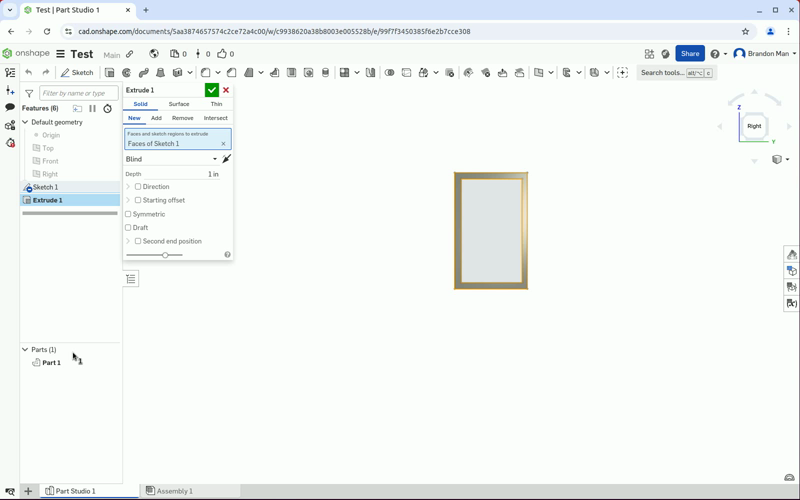
mouse_move(143, 106)
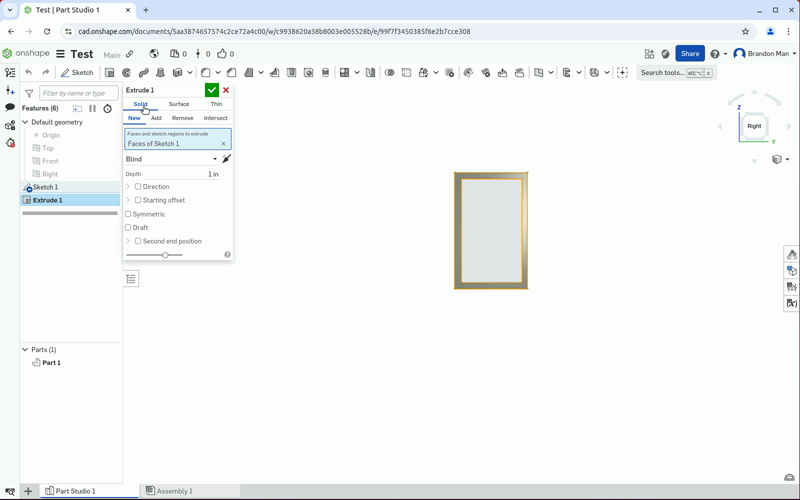
click(143, 106)
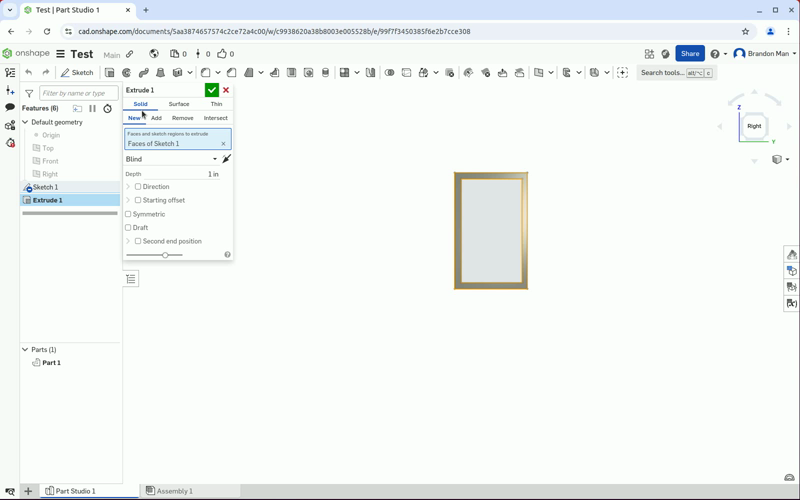
mouse_move(137, 120)
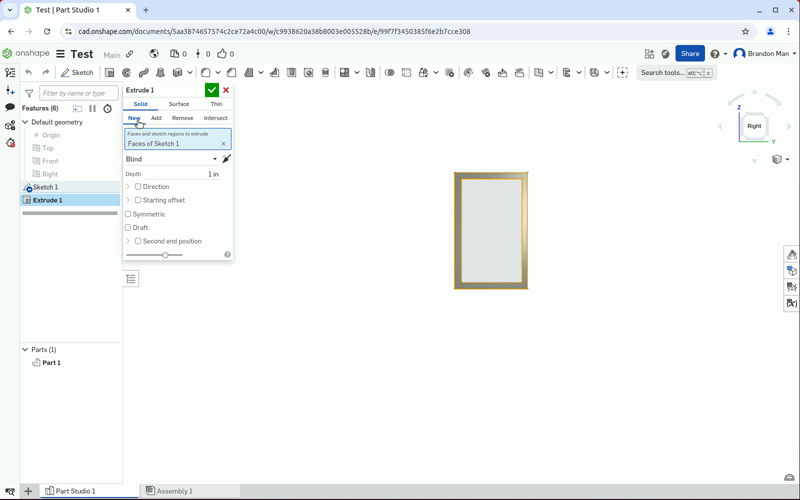
click(137, 120)
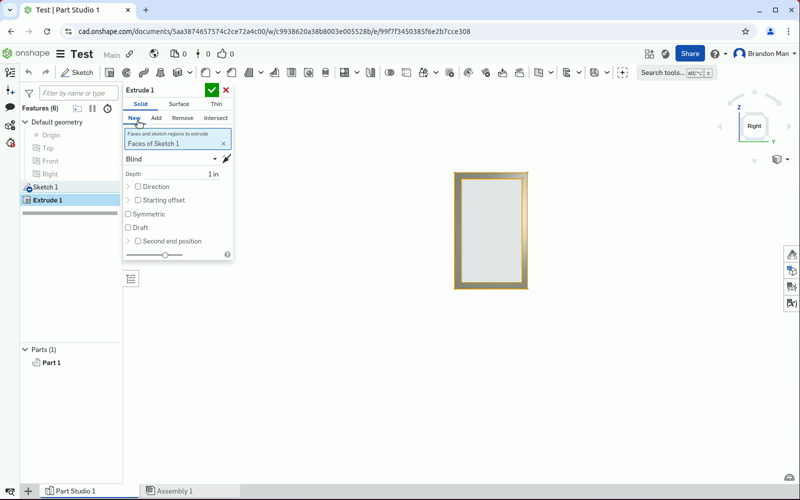
key(tab, 4)
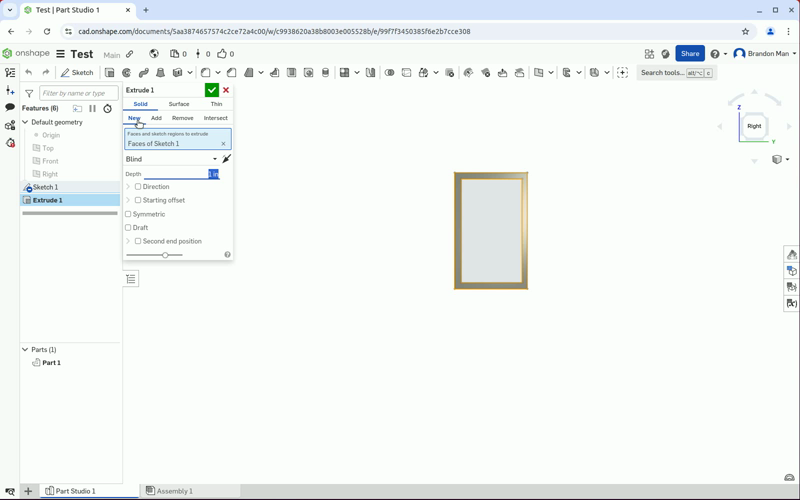
text(-0.722)
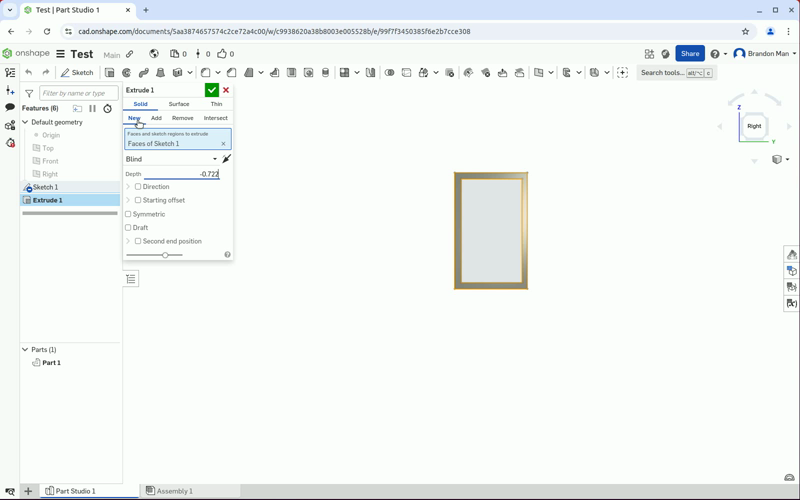
key(enter)
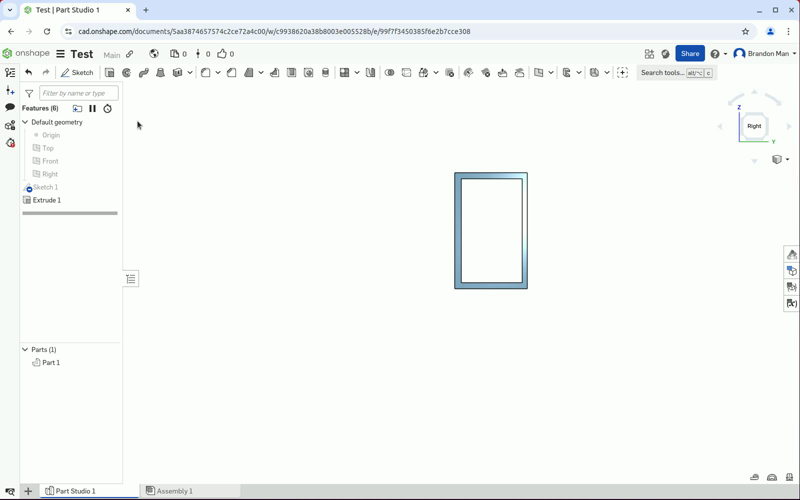
key(shift+h)
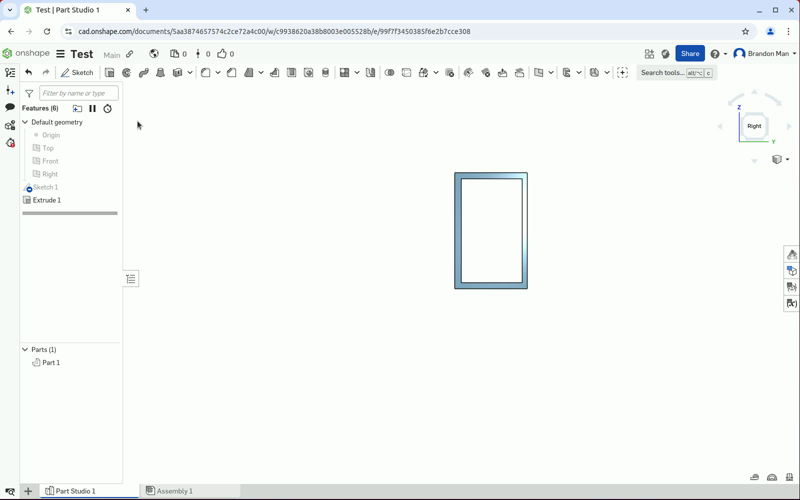
key(shift+h)
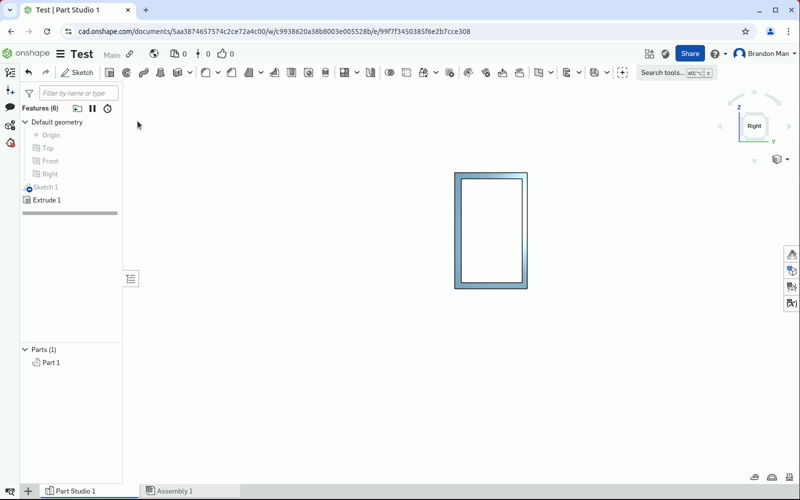
mouse_move(73, 189)
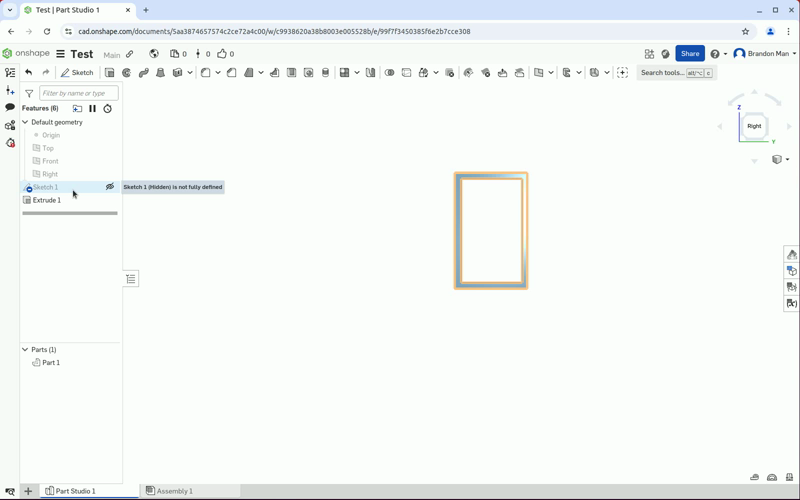
click(73, 189)
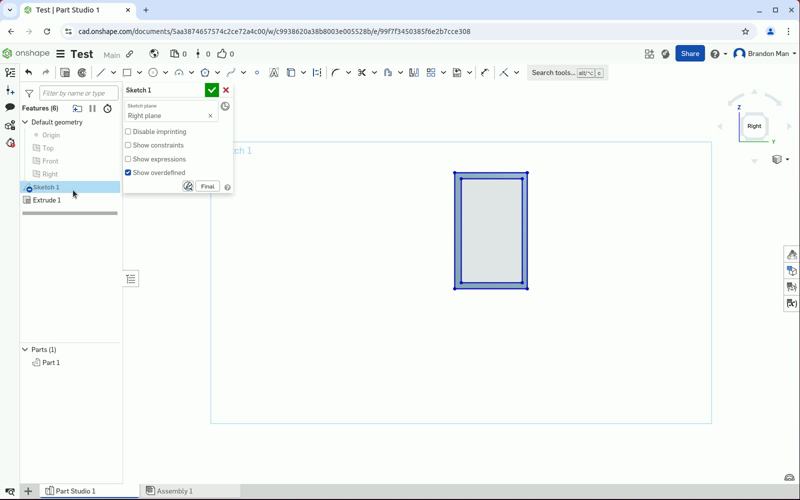
mouse_move(229, 92)
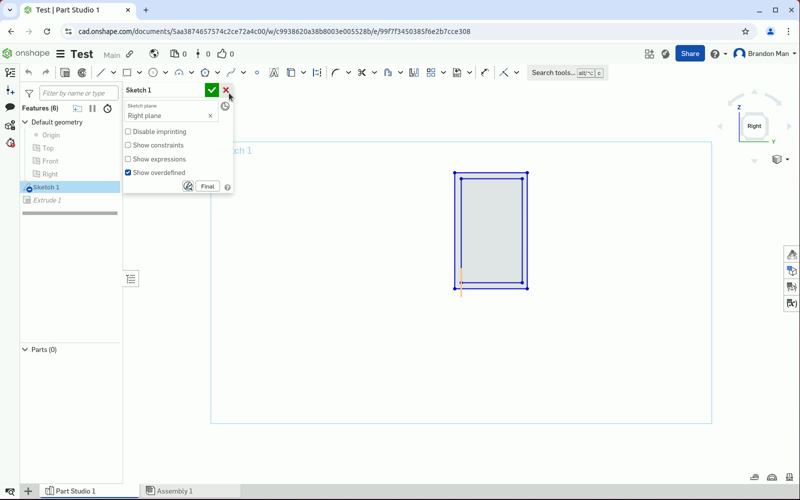
click(229, 92)
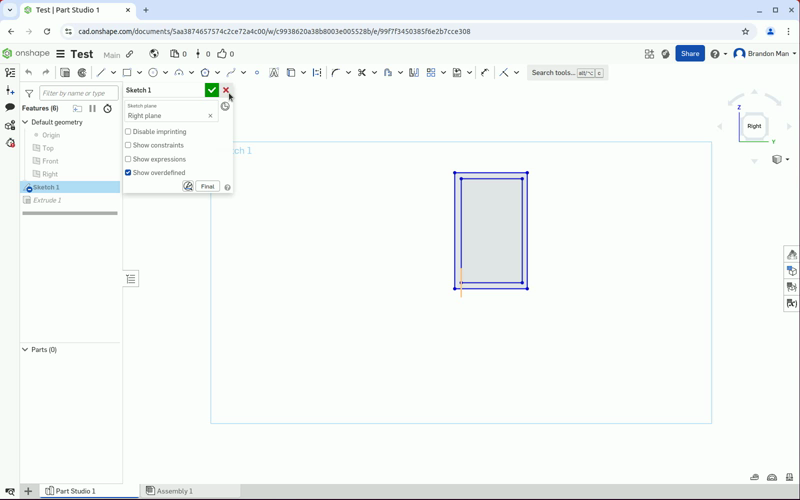
key(shift+s)
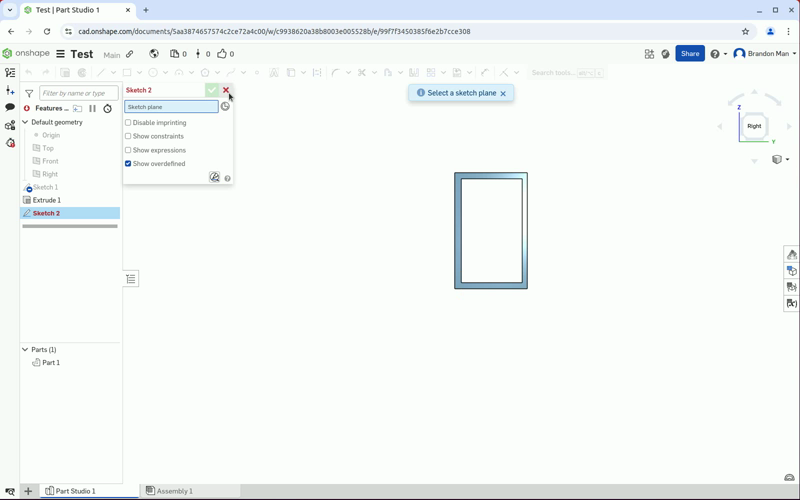
mouse_move(73, 176)
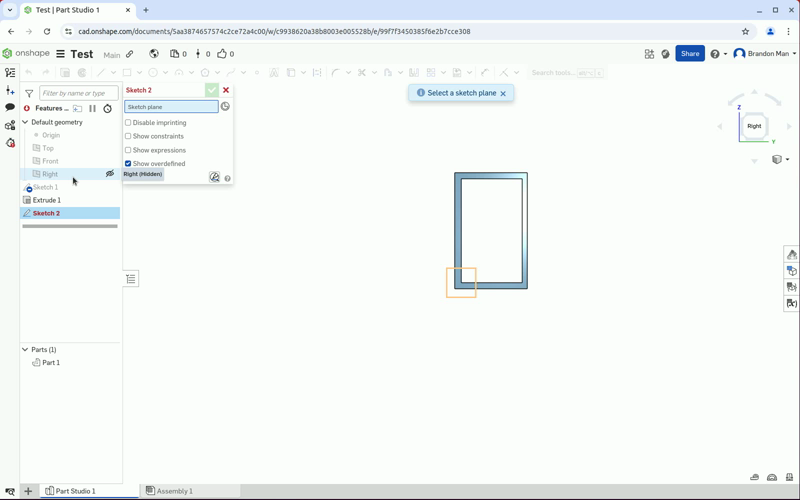
click(73, 176)
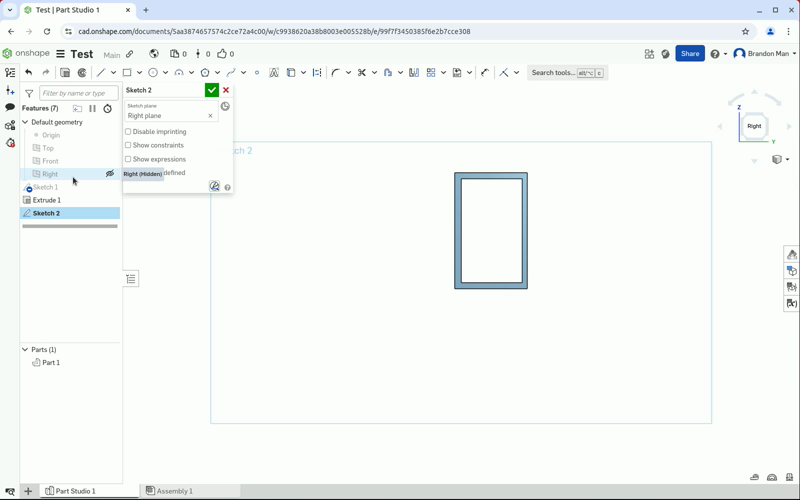
mouse_move(73, 352)
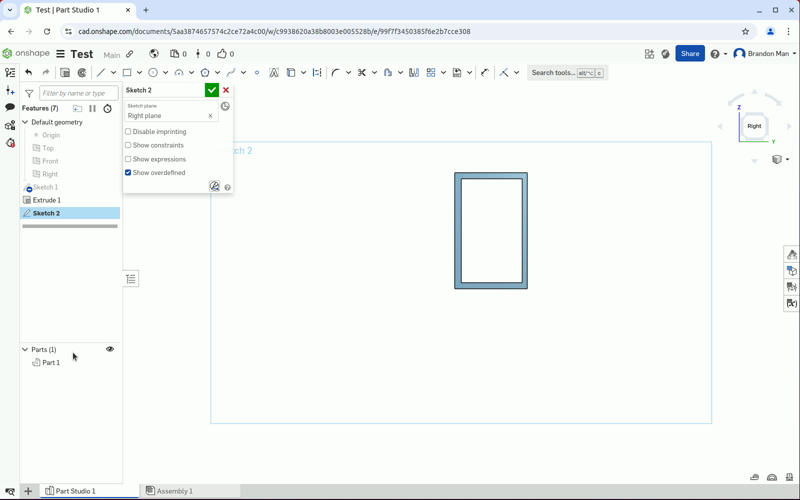
key(y)
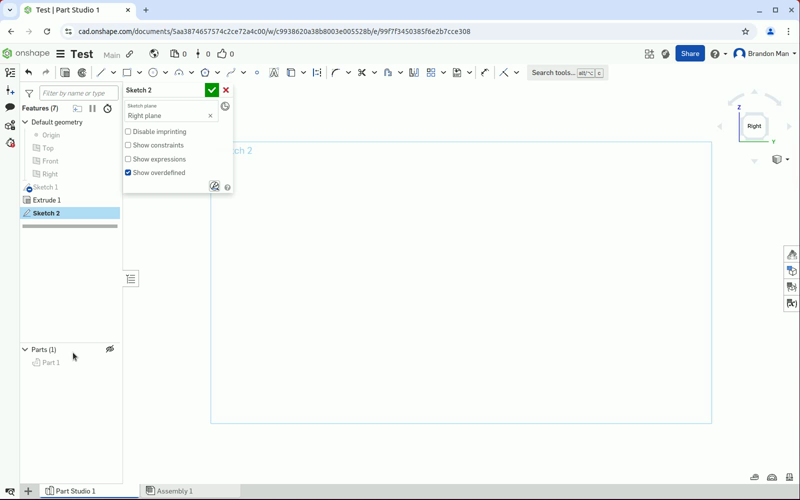
key(l)
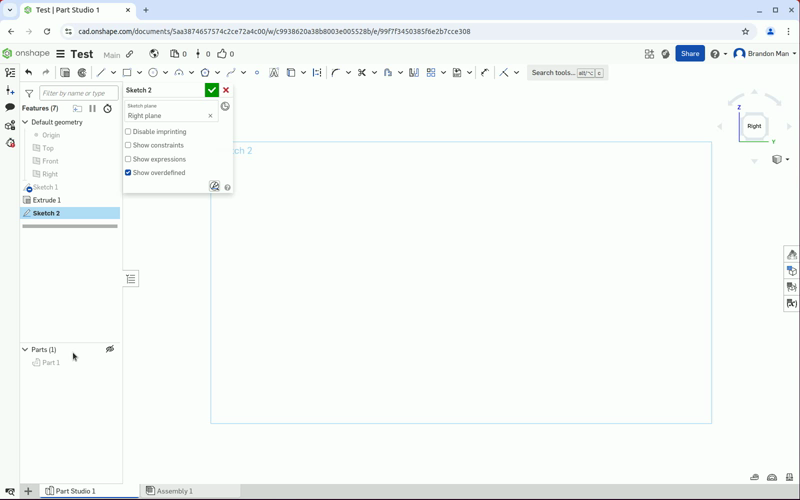
key_down(shift)
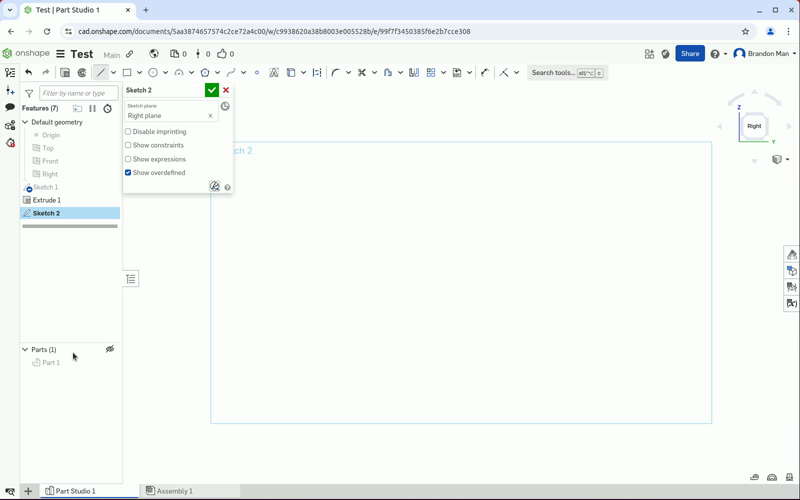
mouse_move(451, 291)
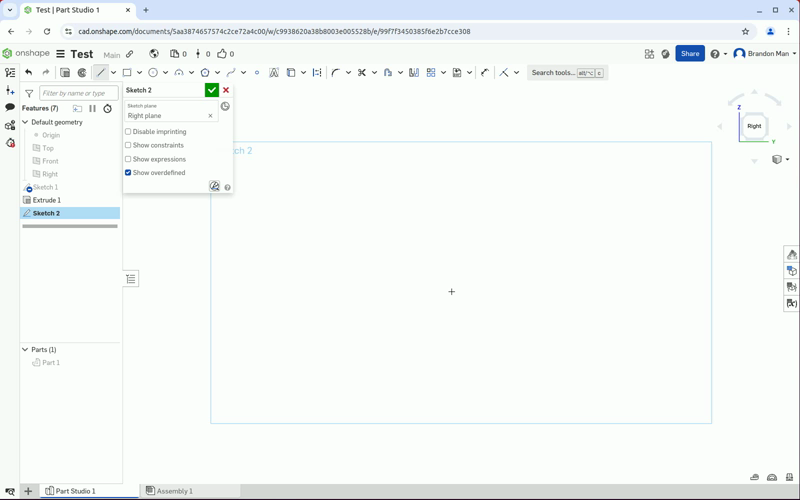
click(451, 291)
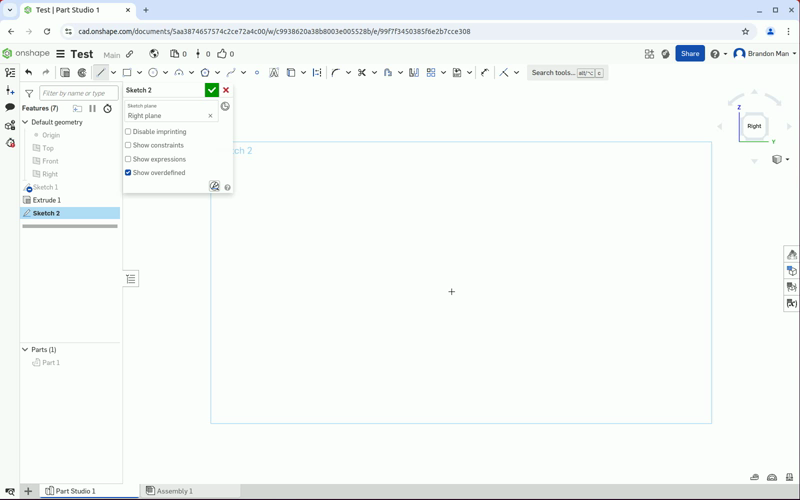
key_up(shift)
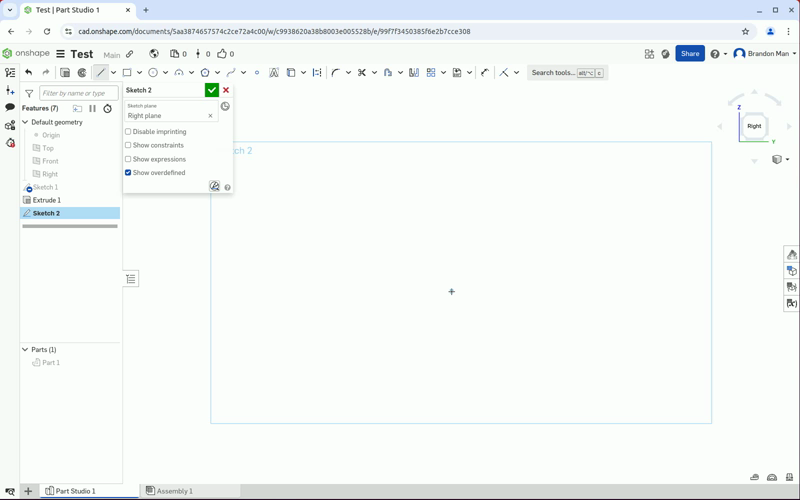
key_down(shift)
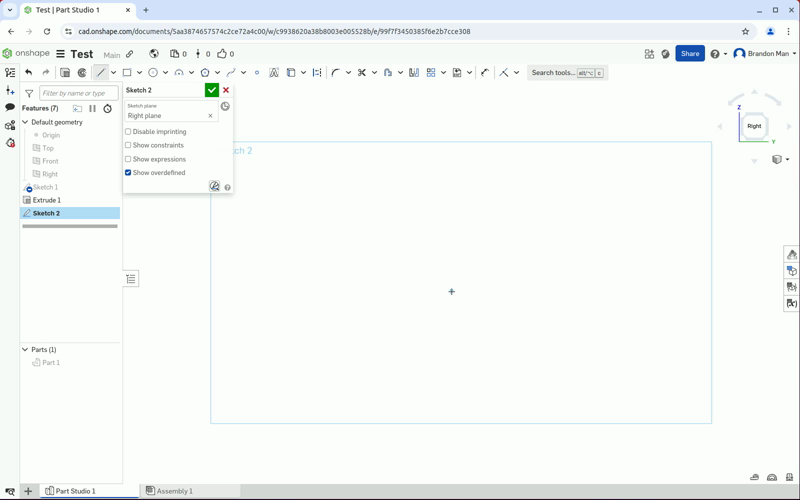
mouse_move(531, 291)
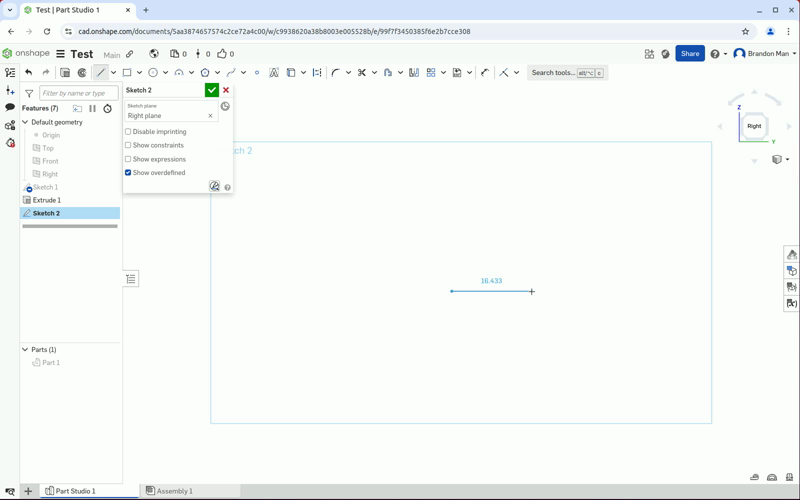
click(531, 291)
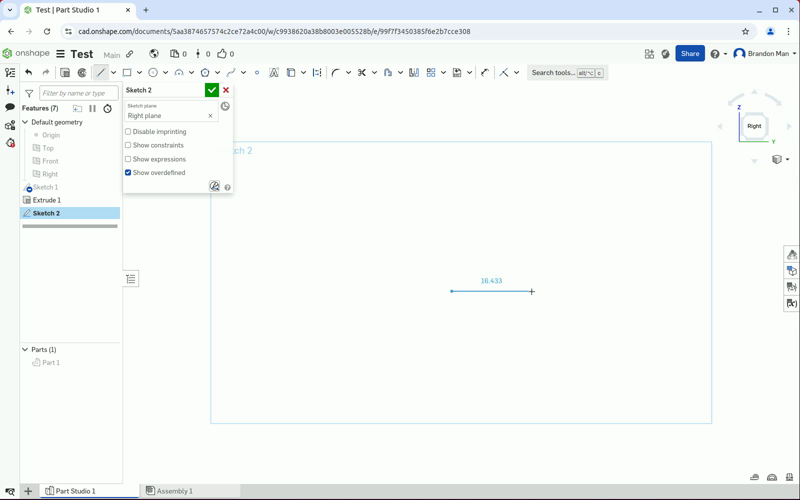
key_up(shift)
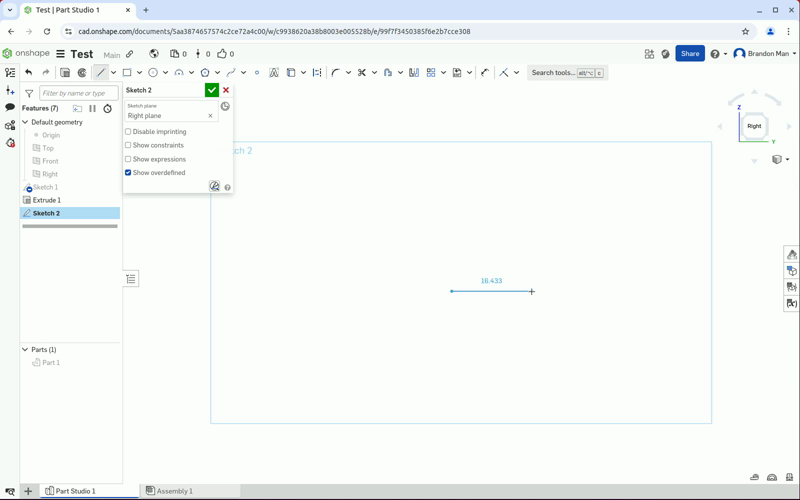
key_down(shift)
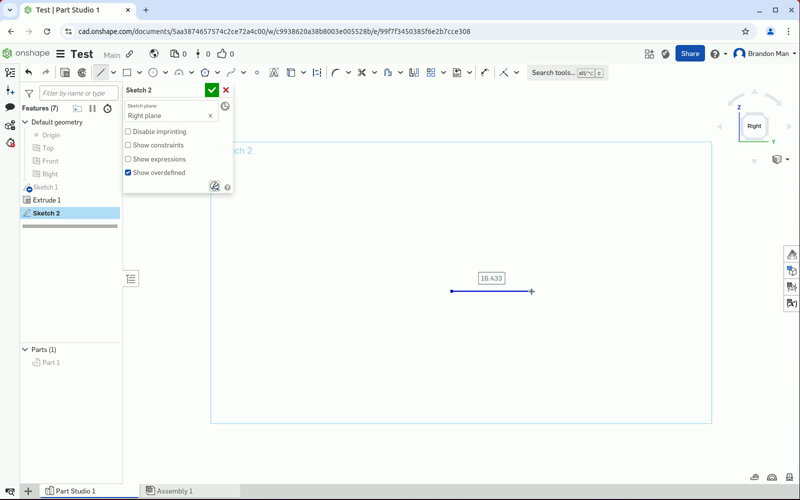
mouse_move(531, 170)
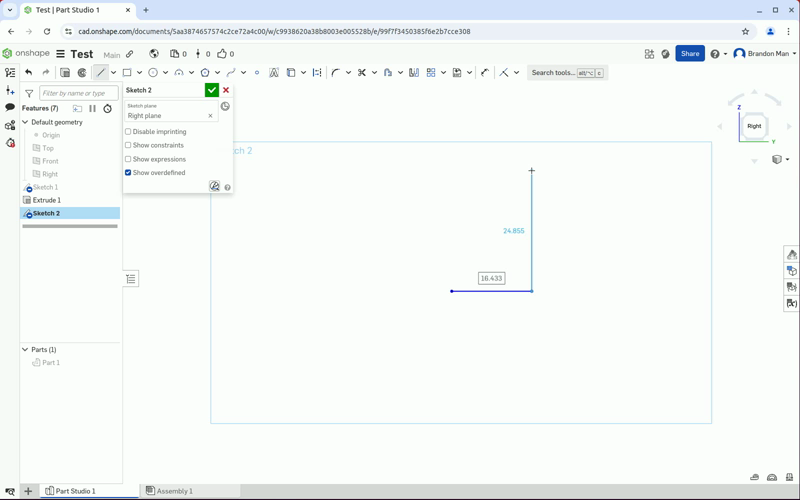
click(531, 170)
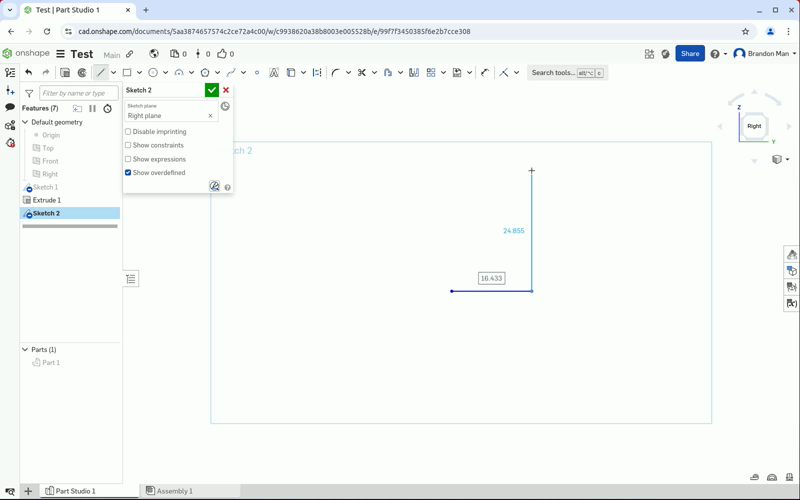
key_up(shift)
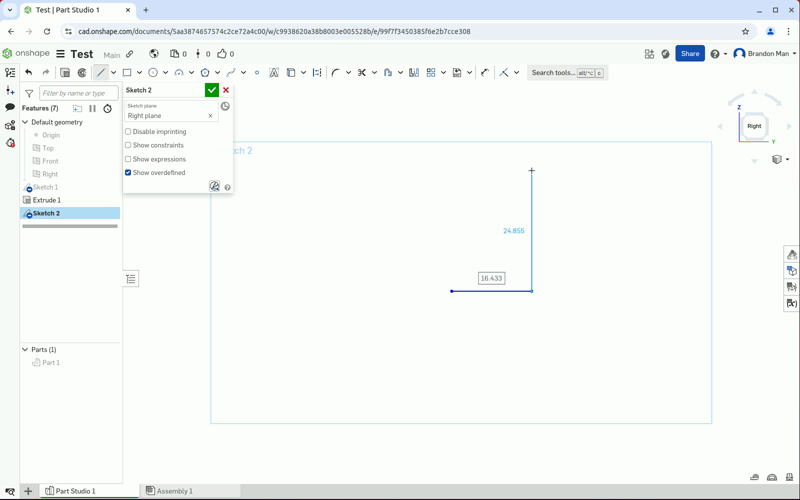
key_down(shift)
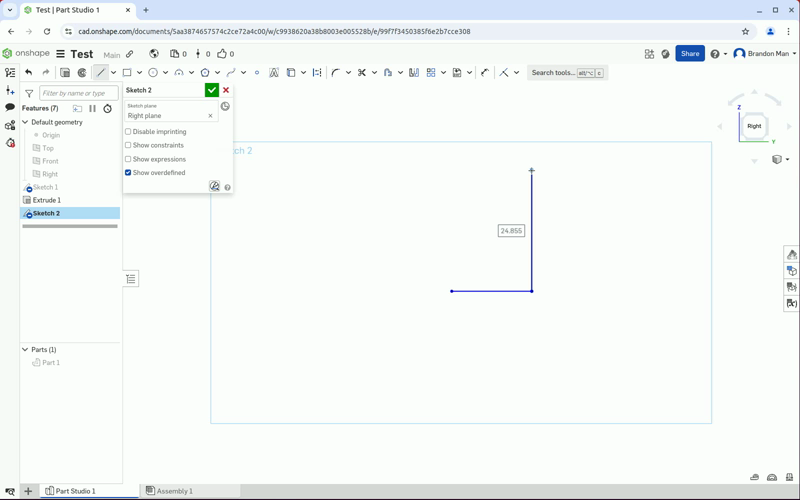
mouse_move(451, 170)
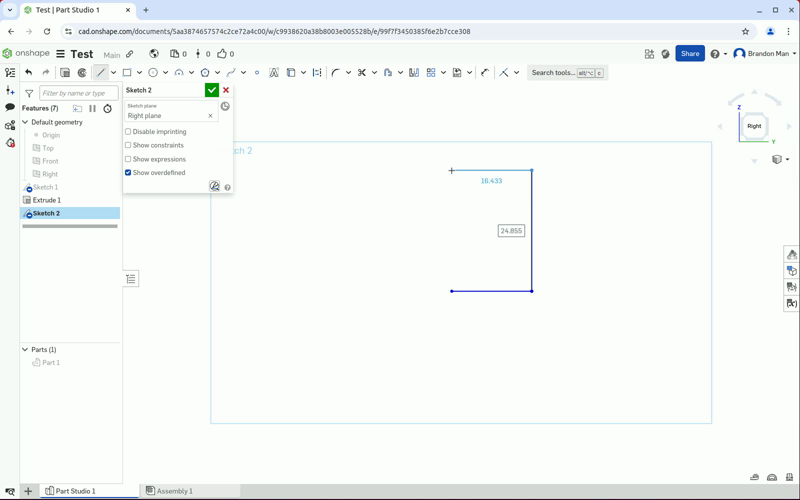
click(451, 170)
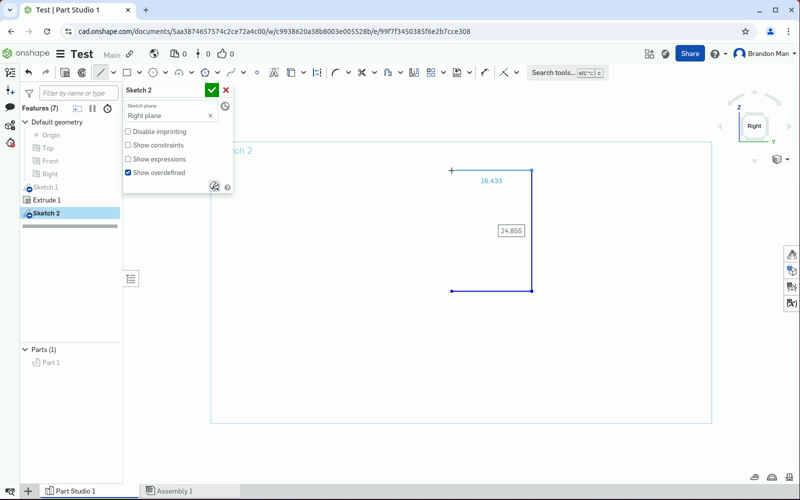
key_up(shift)
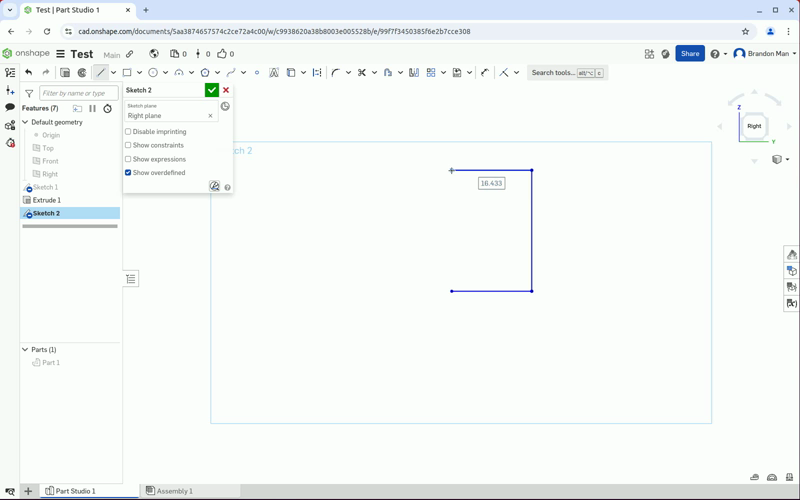
key_down(shift)
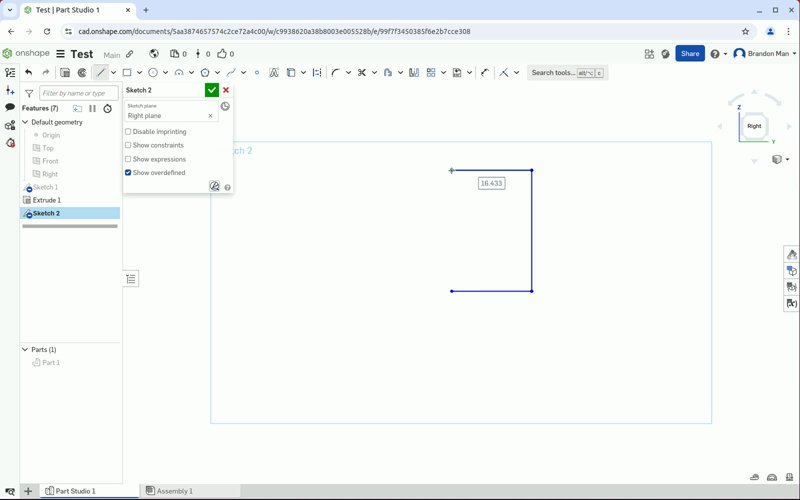
mouse_move(451, 291)
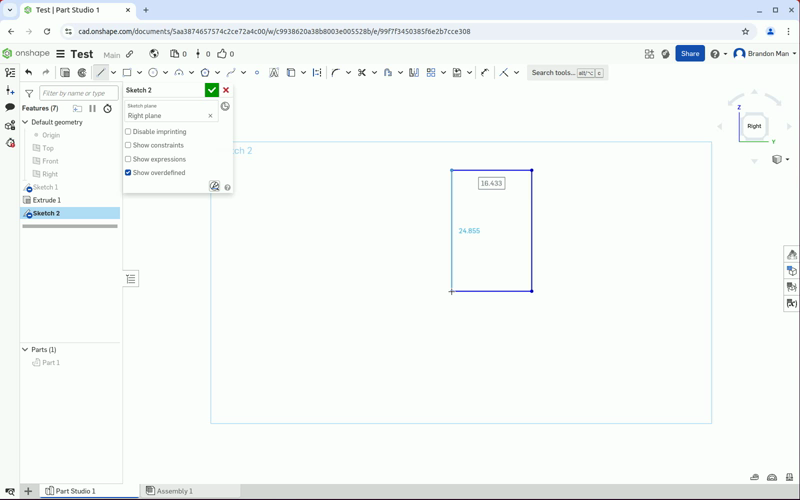
key_up(shift)
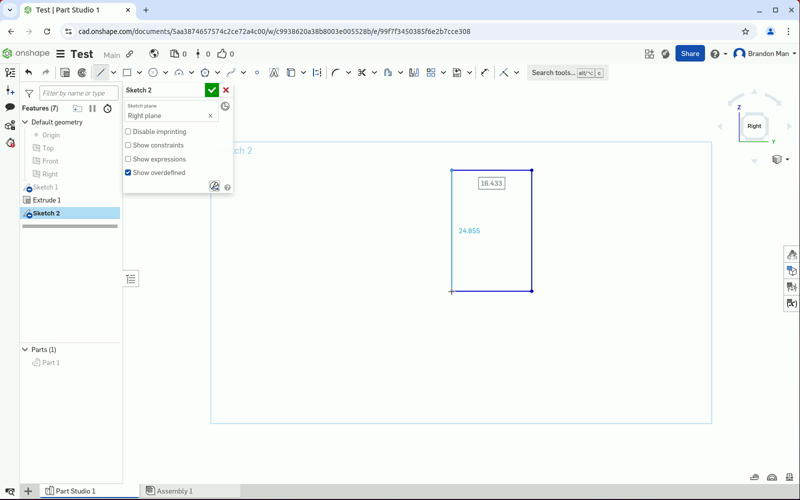
click(451, 291)
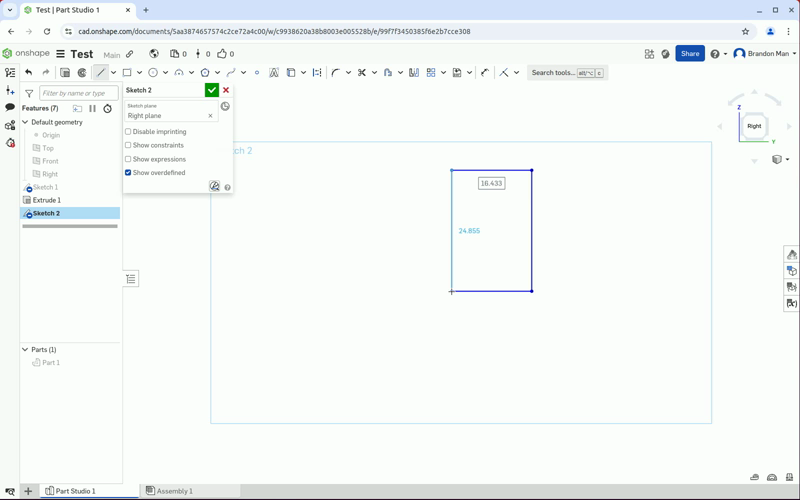
key(esc)
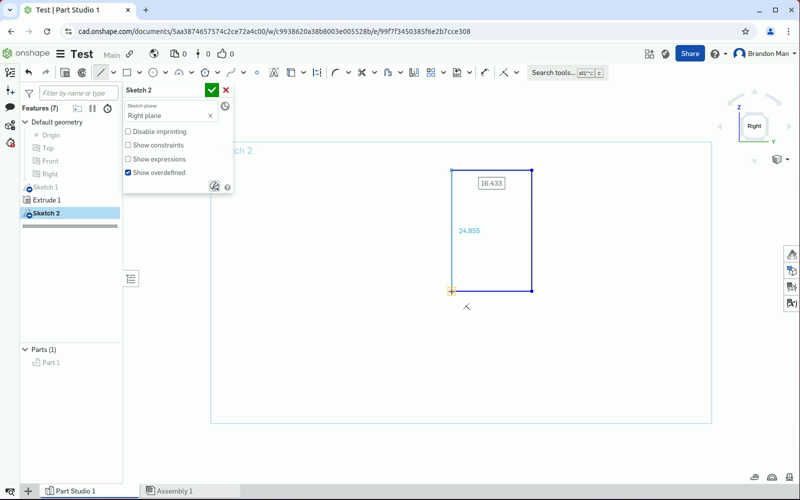
key(l)
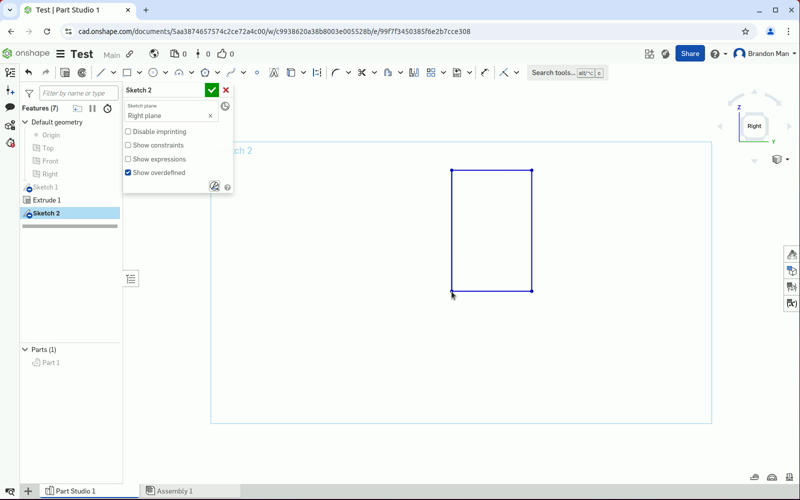
key_down(shift)
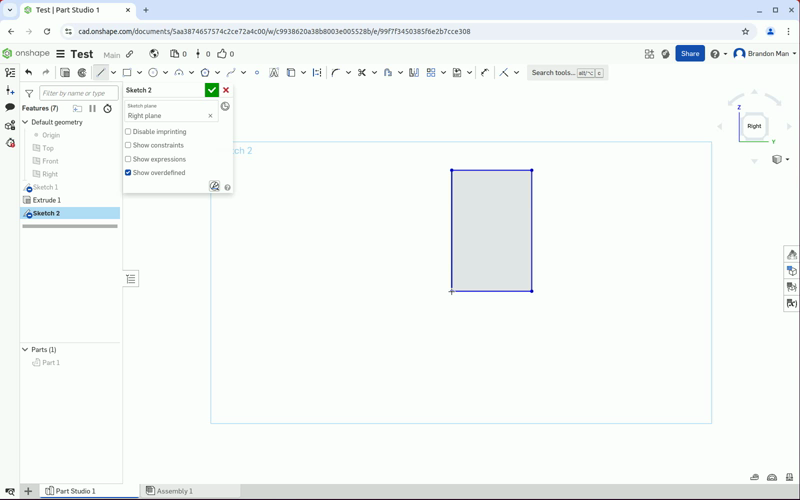
mouse_move(460, 282)
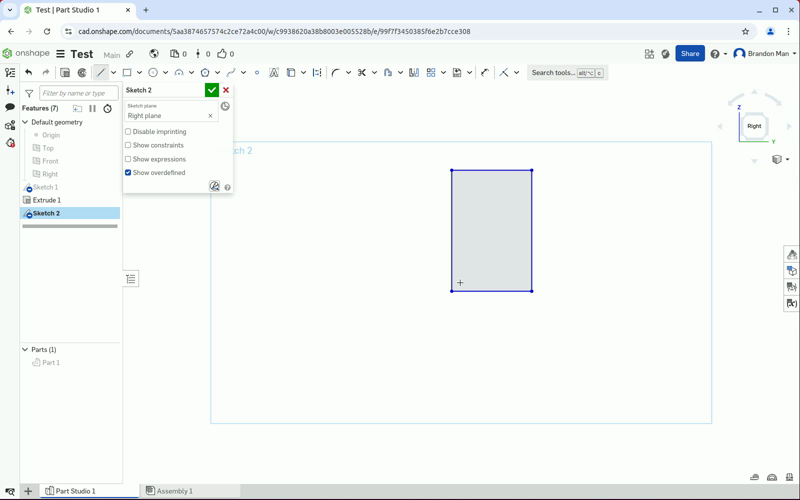
click(460, 282)
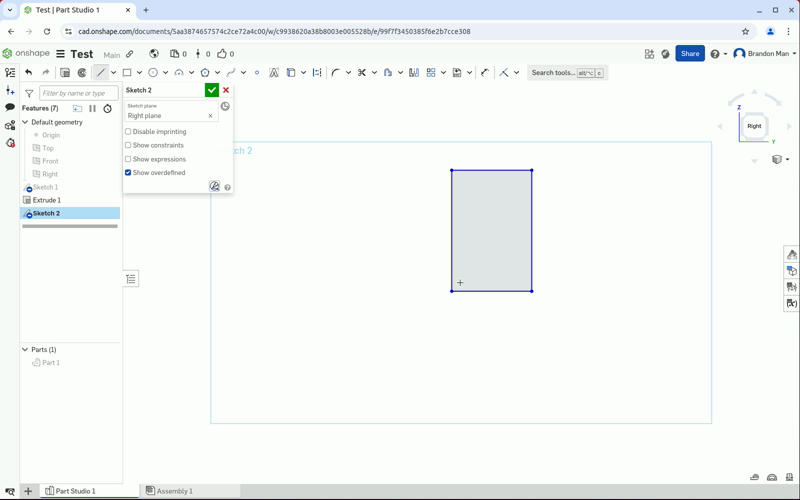
key_up(shift)
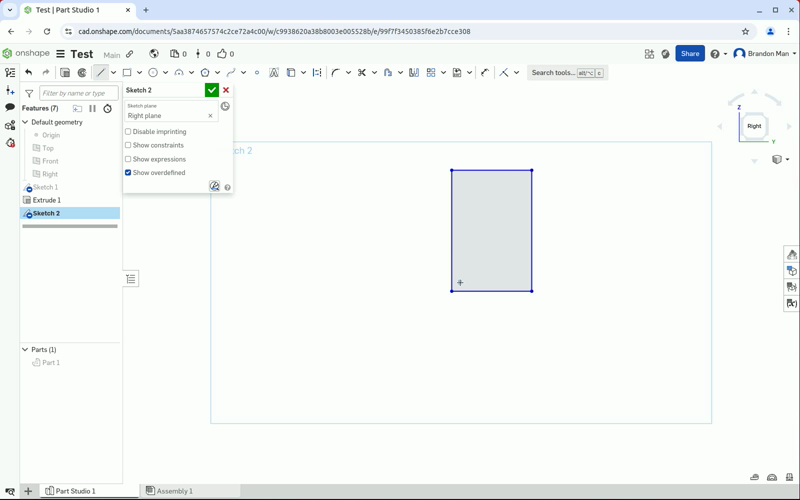
key_down(shift)
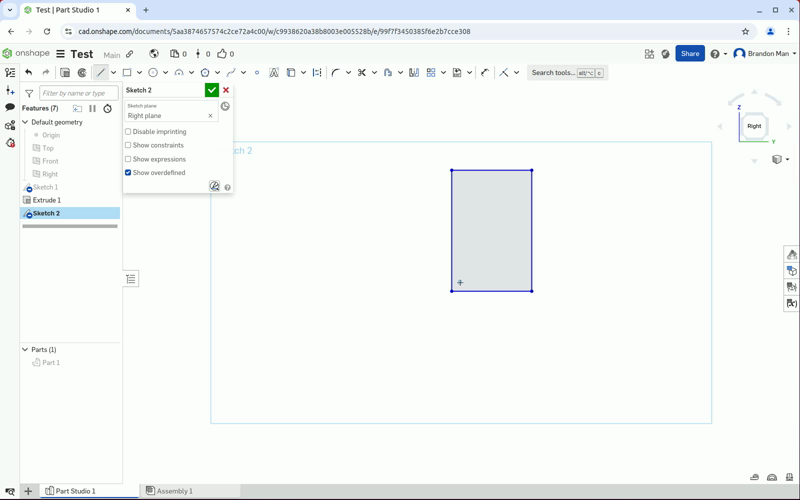
mouse_move(522, 282)
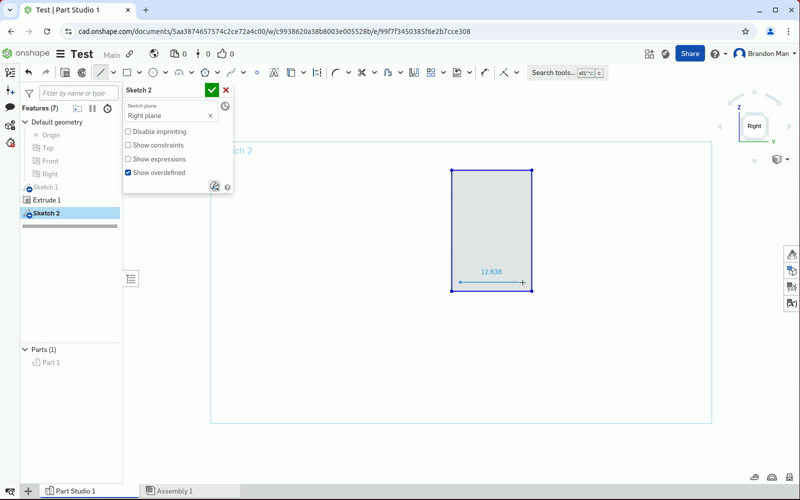
click(522, 282)
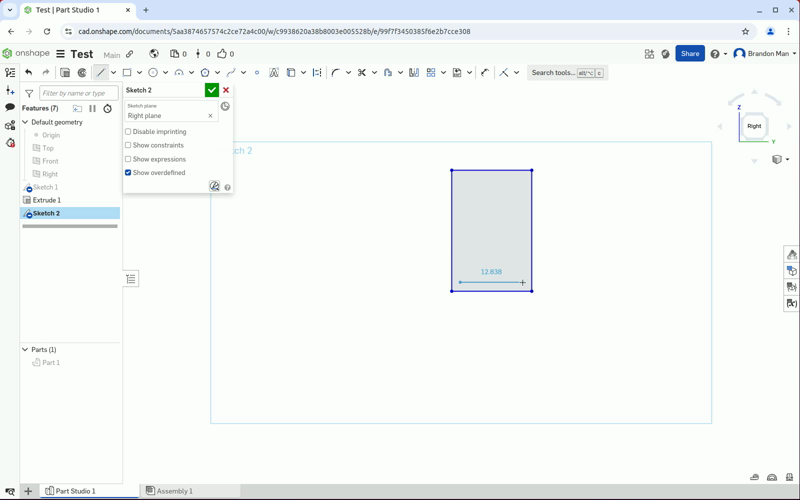
key_up(shift)
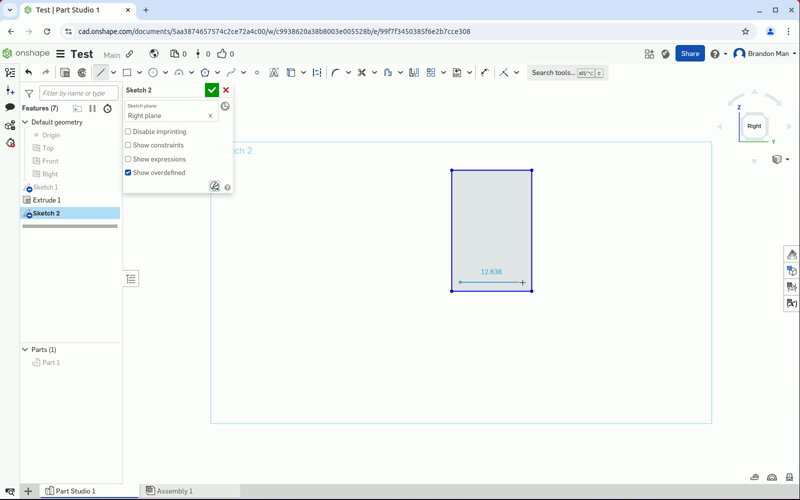
key_down(shift)
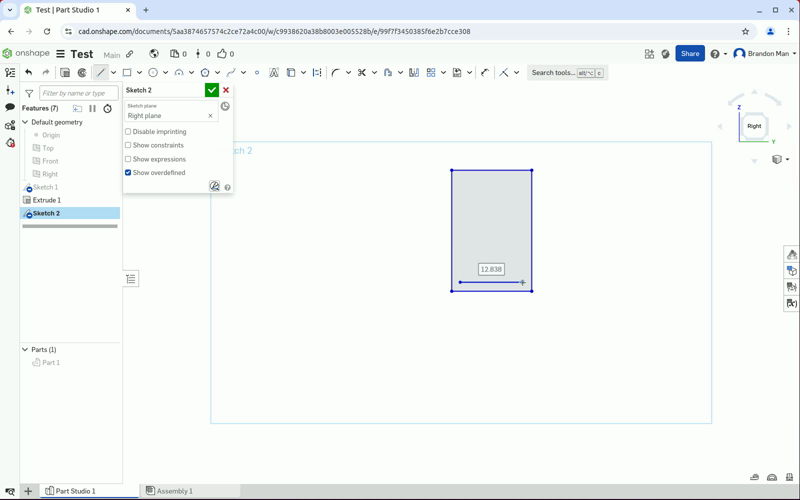
mouse_move(522, 179)
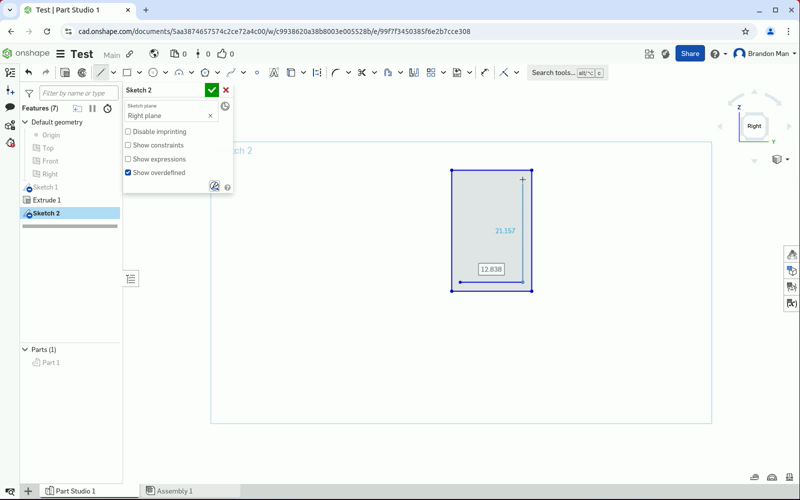
click(522, 179)
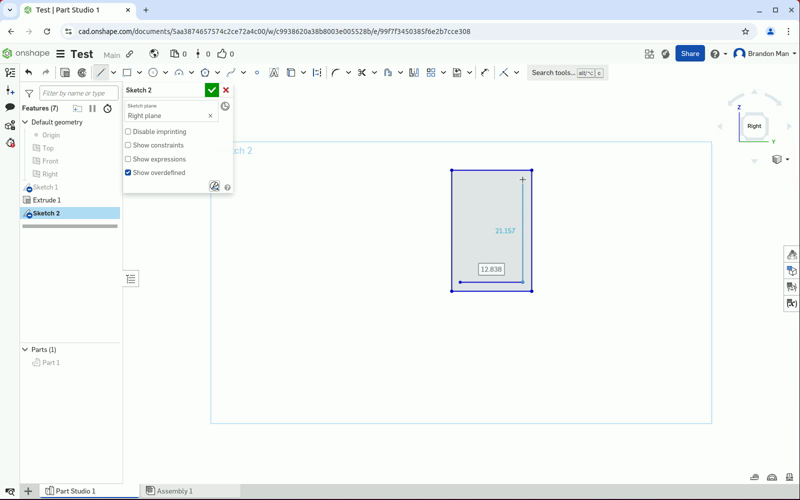
key_up(shift)
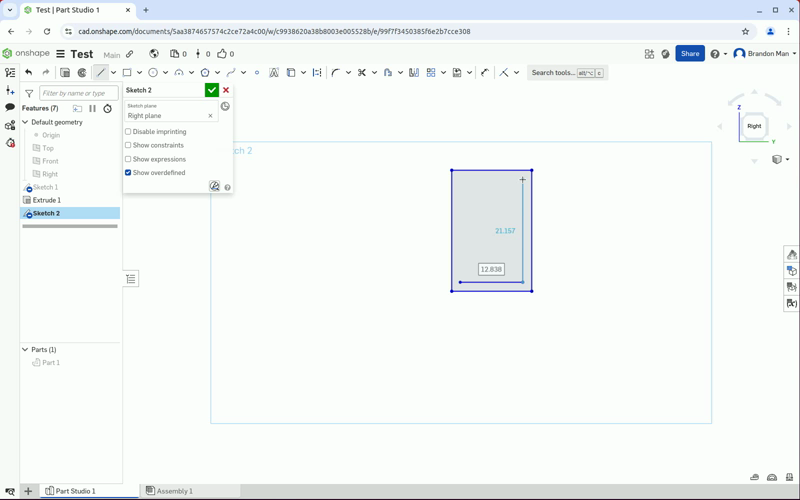
key_down(shift)
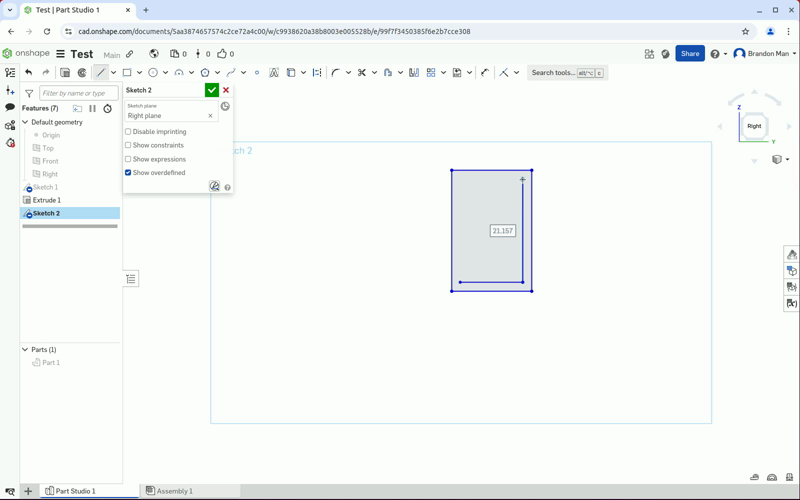
mouse_move(460, 179)
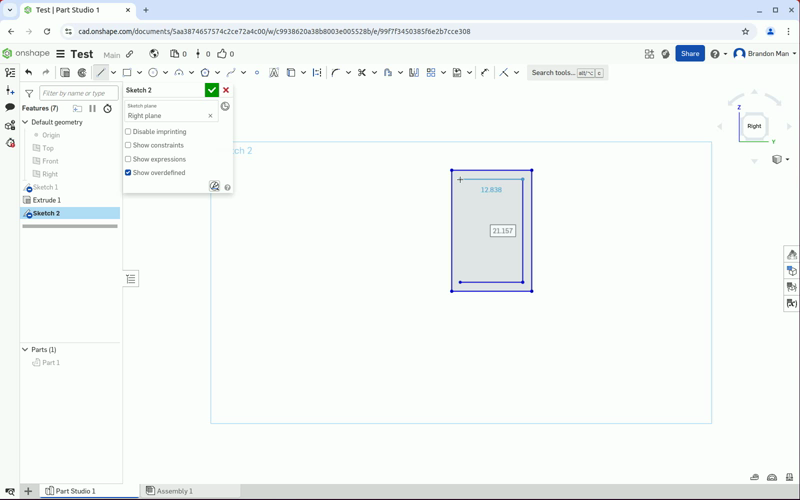
click(460, 179)
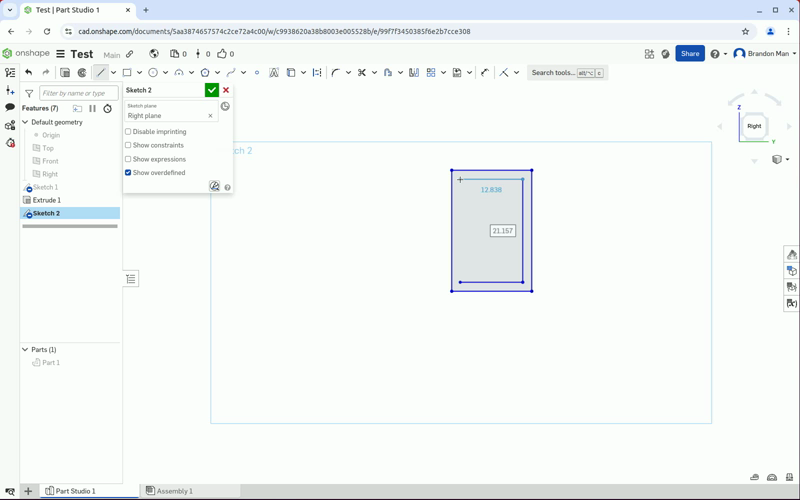
key_up(shift)
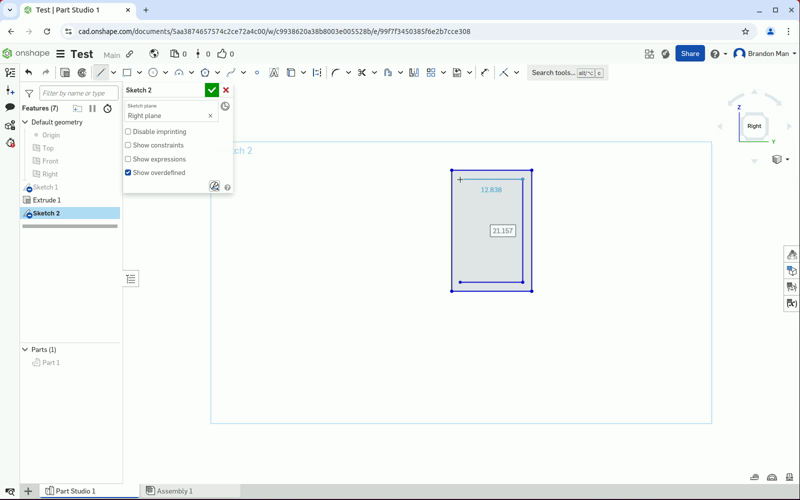
key_down(shift)
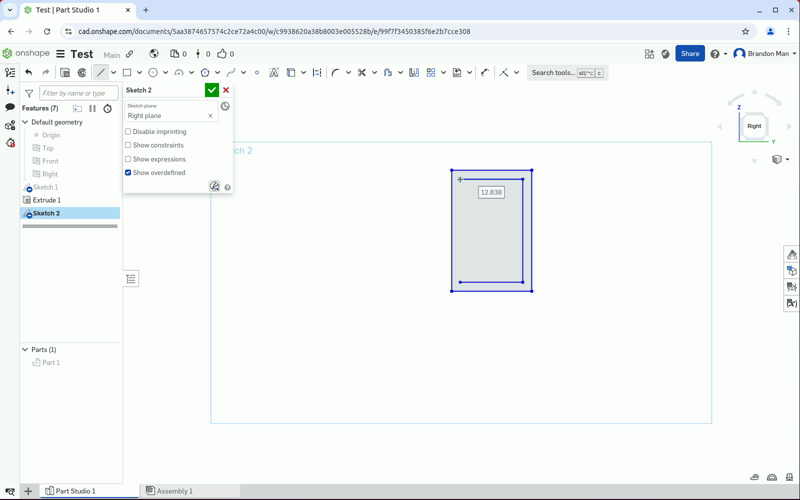
mouse_move(460, 282)
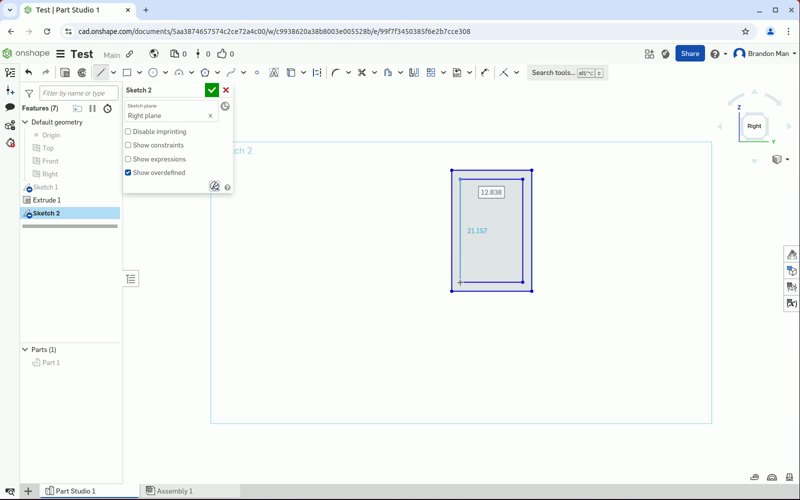
key_up(shift)
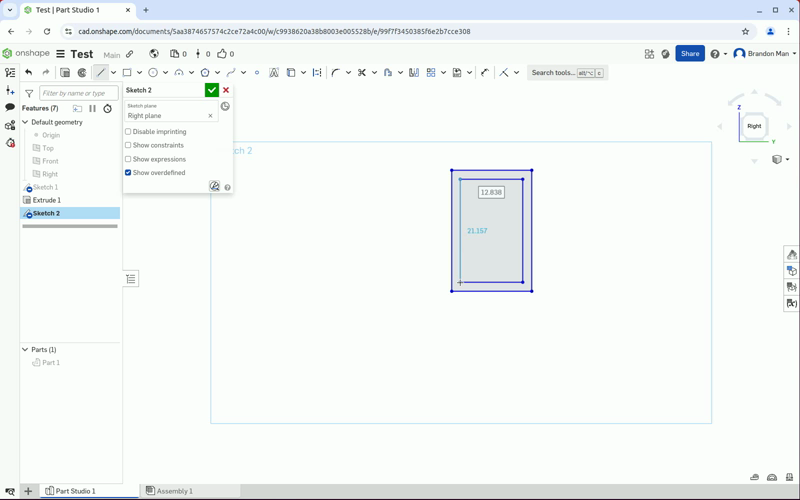
click(460, 282)
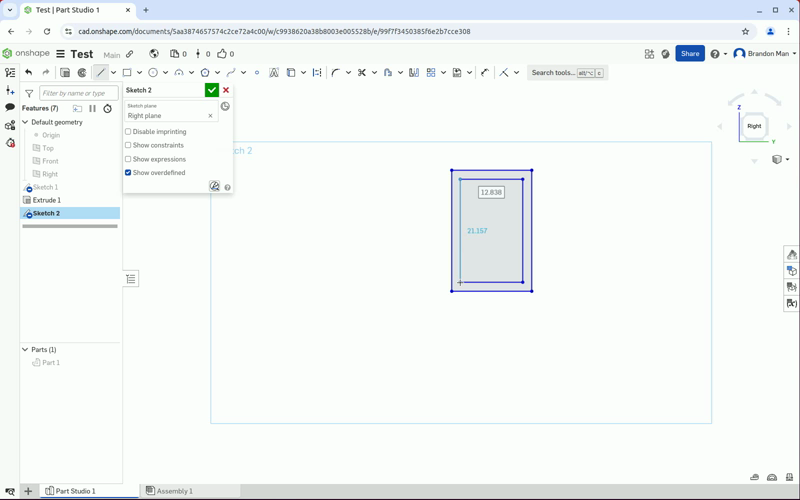
key(esc)
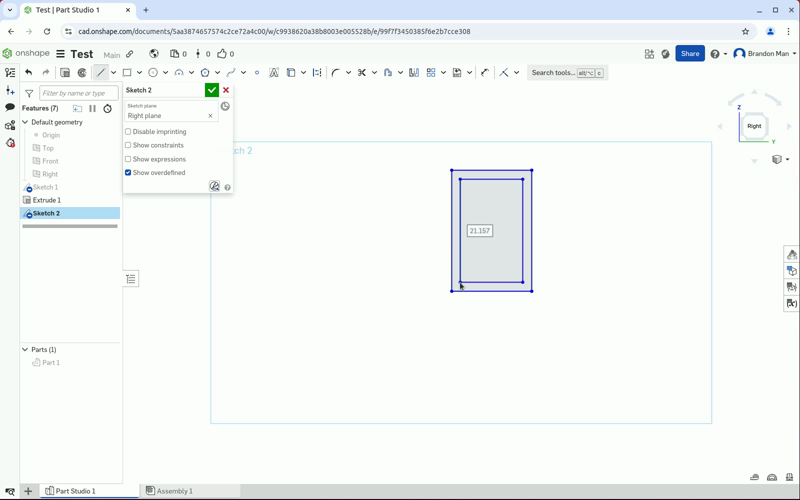
mouse_move(508, 285)
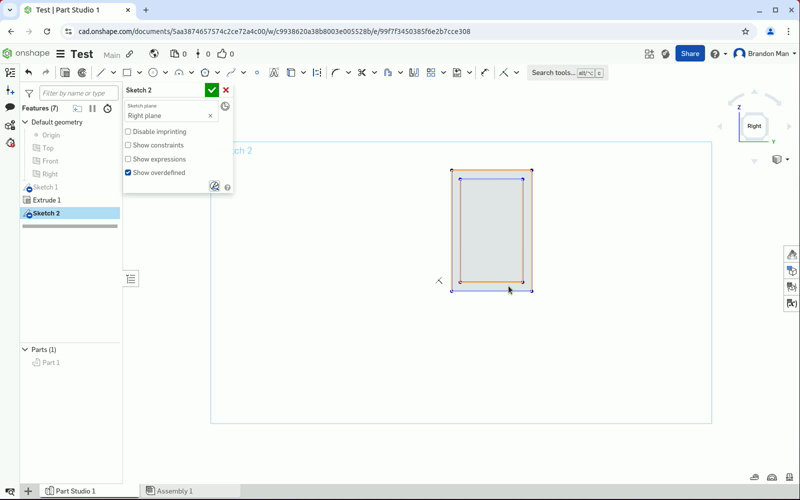
click(508, 285)
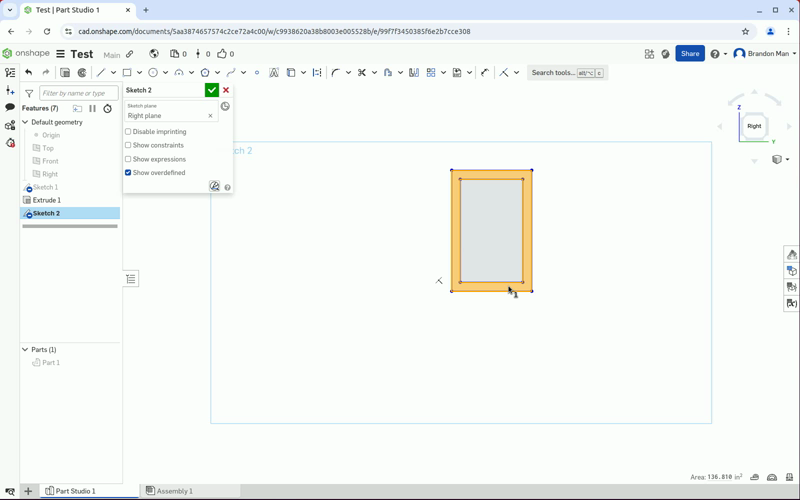
mouse_move(73, 352)
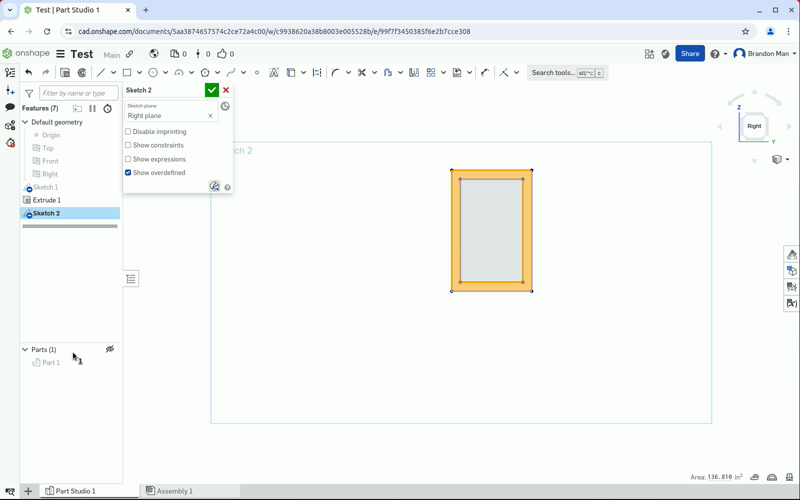
key(shift+y)
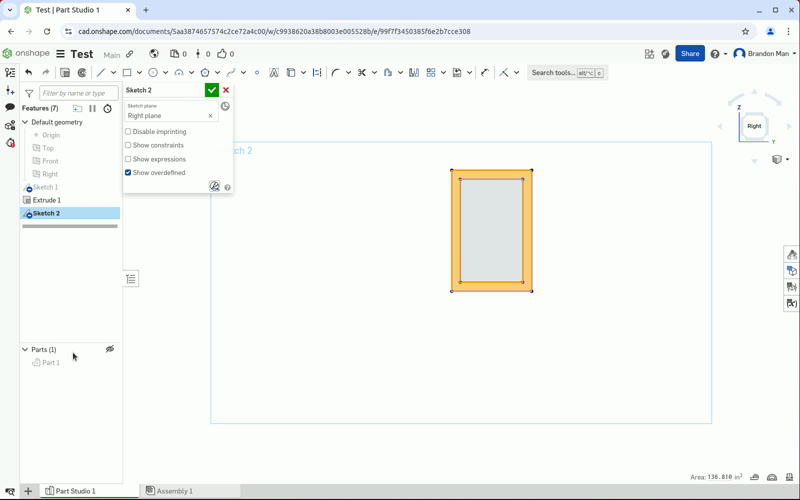
key(shift+e)
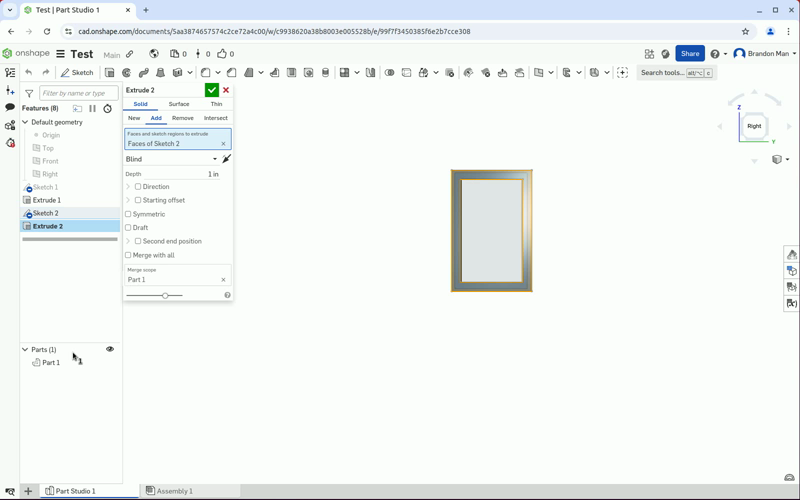
mouse_move(143, 106)
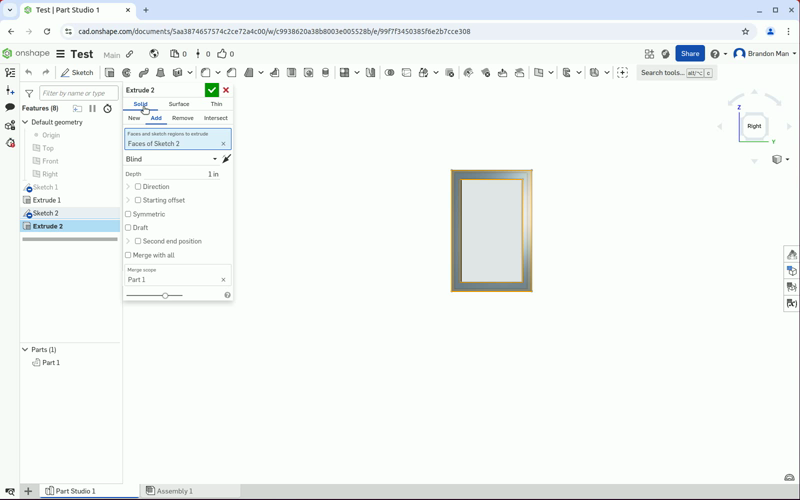
click(143, 106)
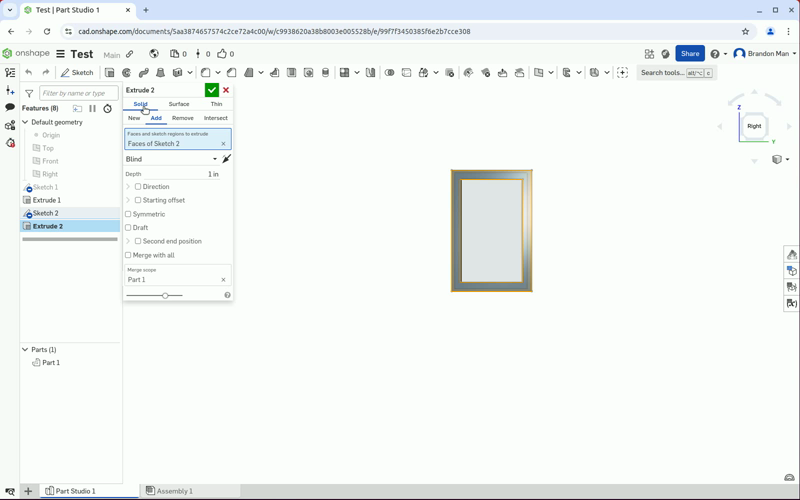
mouse_move(137, 120)
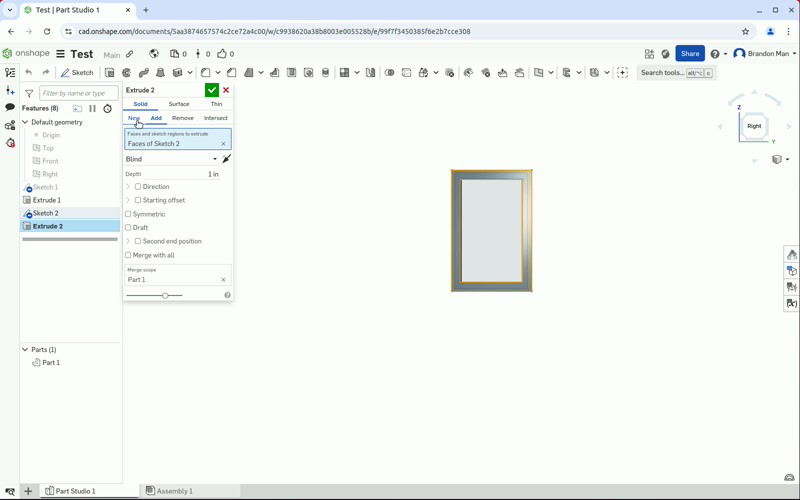
click(137, 120)
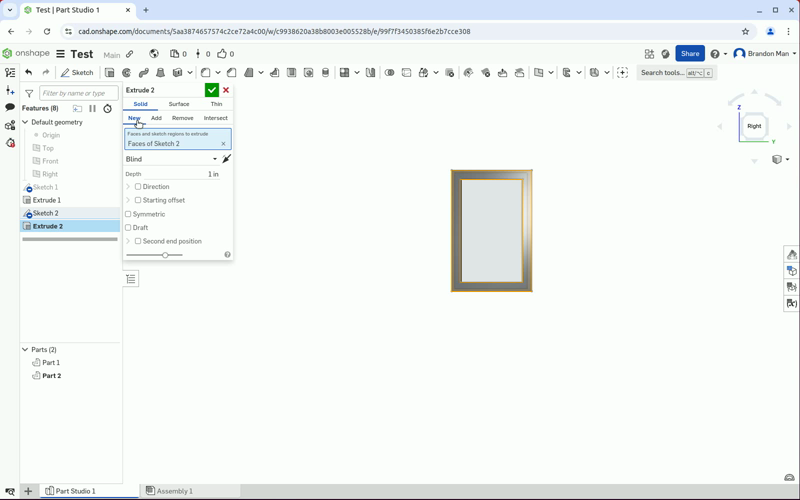
key(tab, 4)
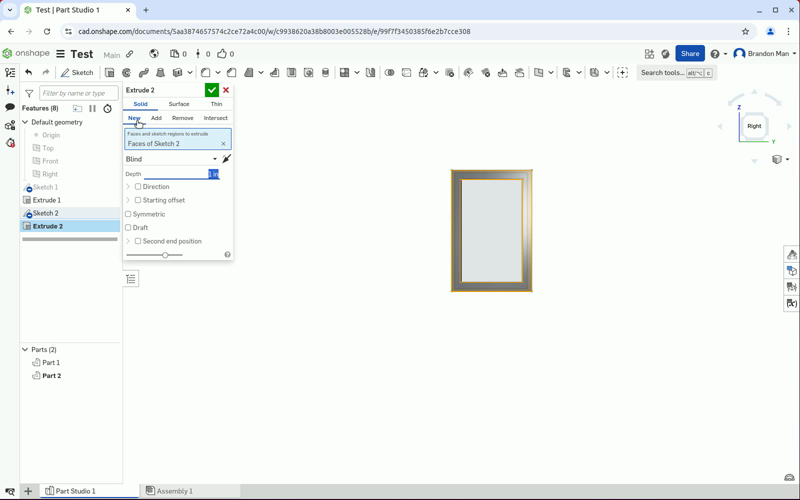
text(1.204)
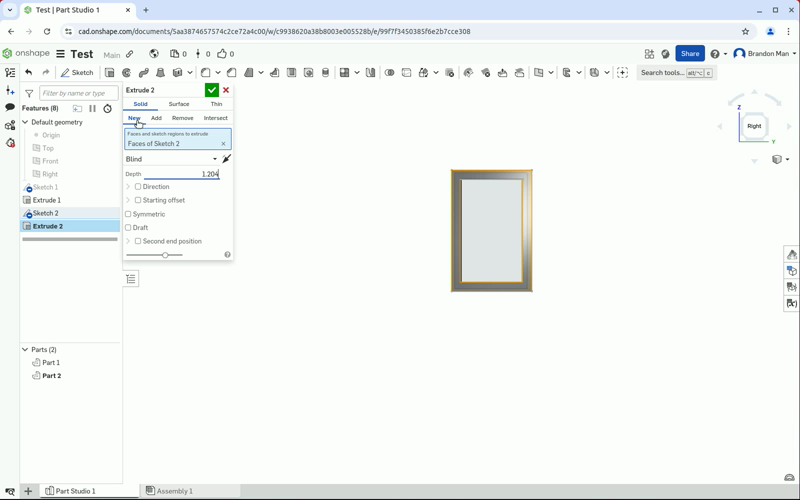
key(enter)
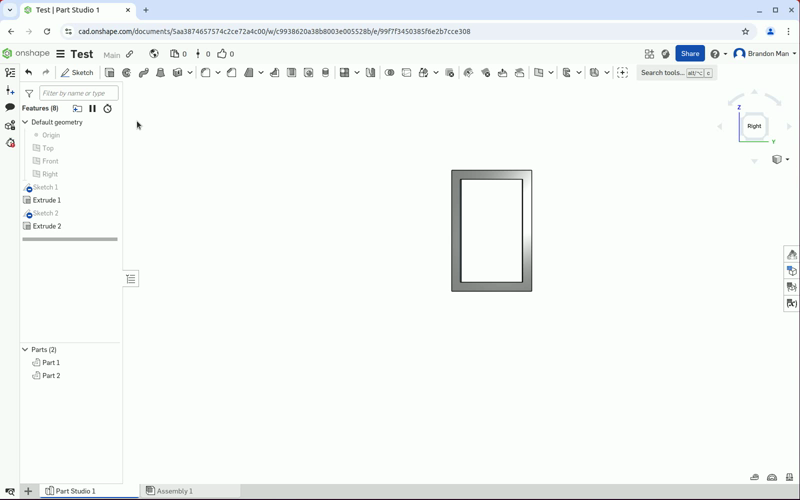
key(shift+h)
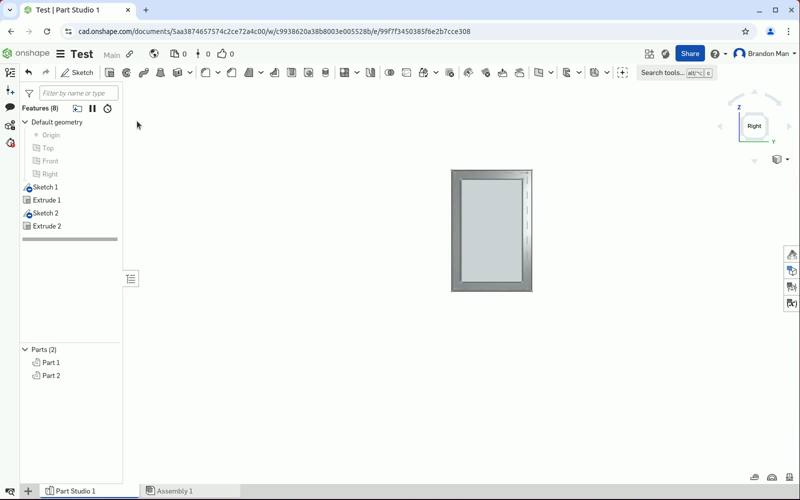
key(shift+h)
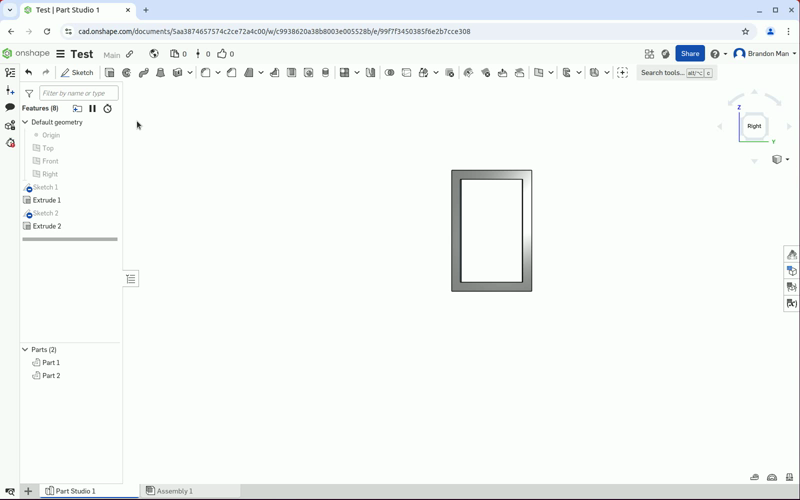
mouse_move(73, 189)
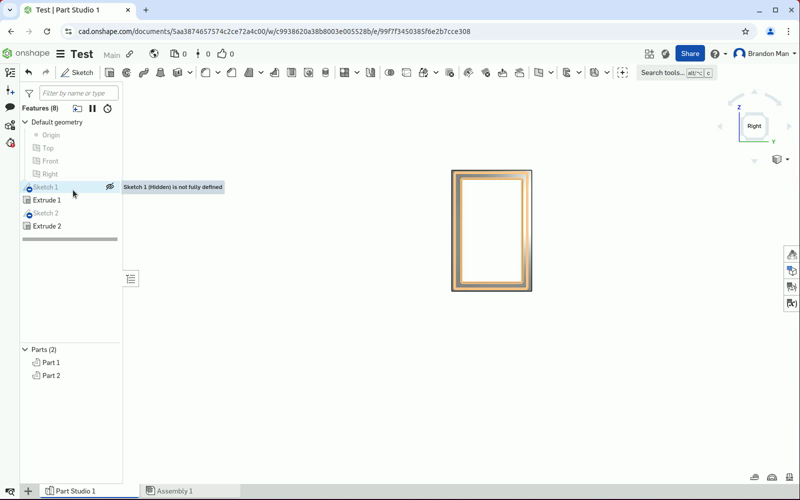
click(73, 189)
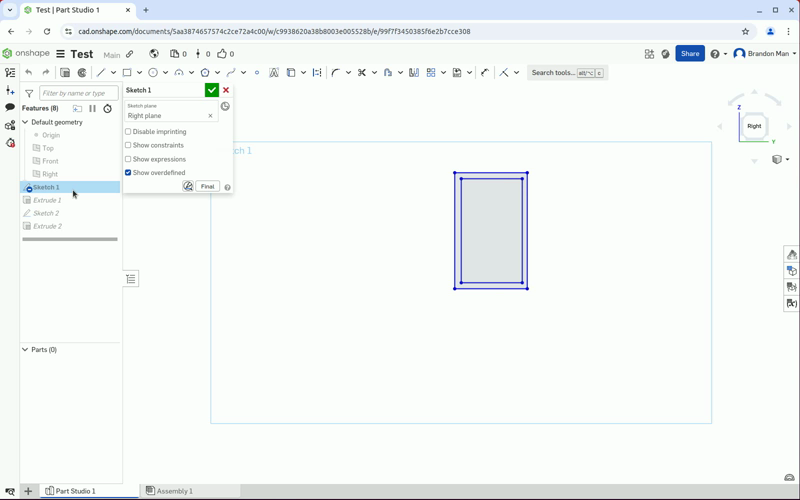
mouse_move(229, 92)
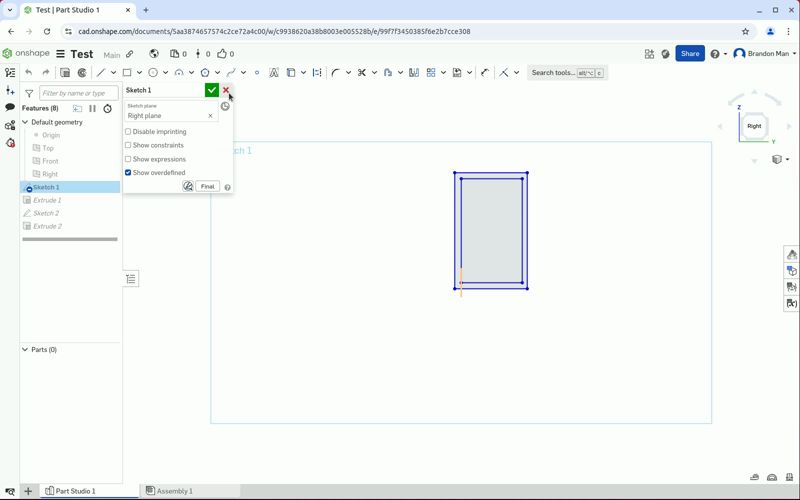
click(229, 92)
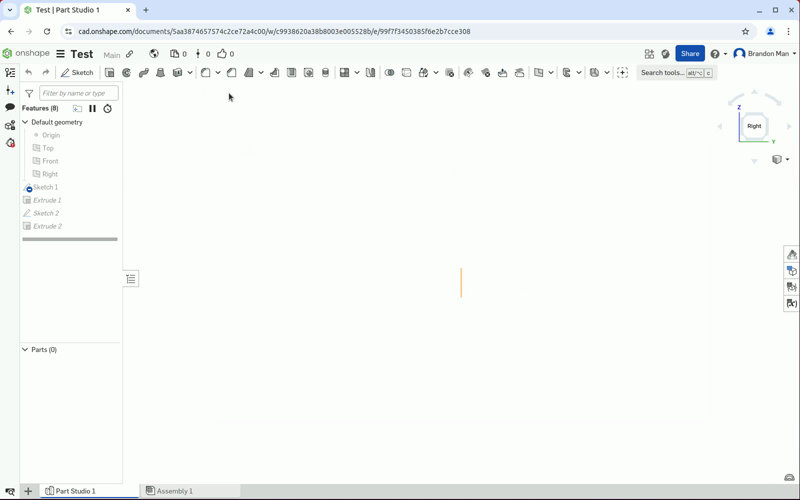
mouse_move(73, 352)
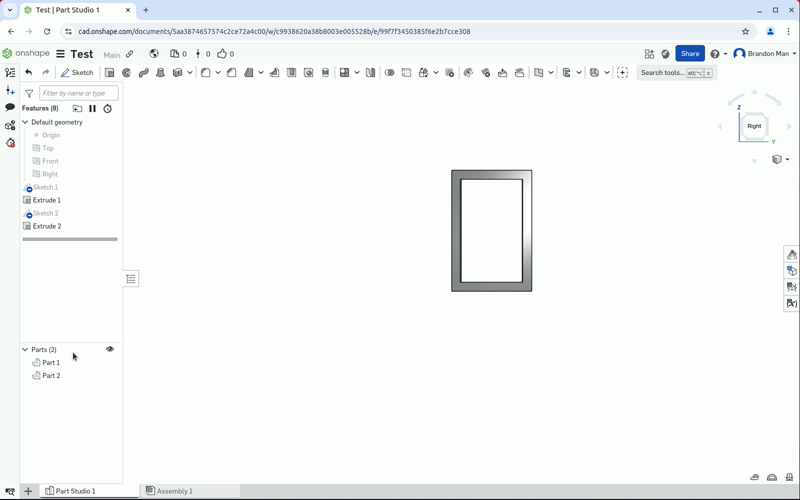
key(y)
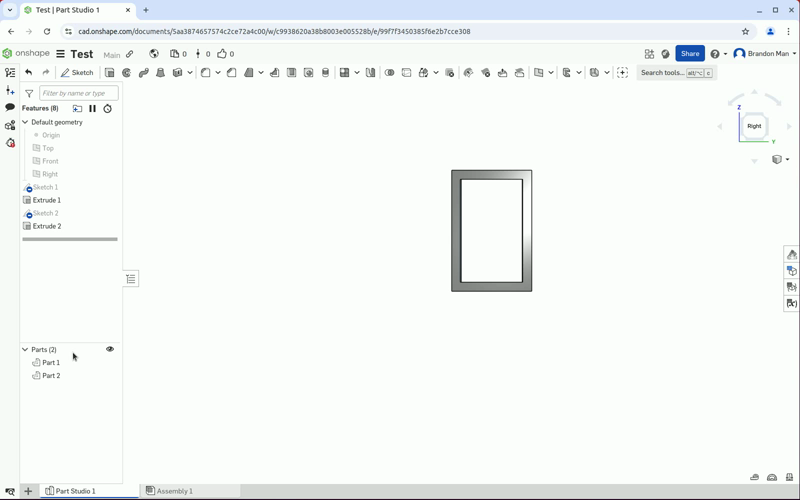
key(shift+p)
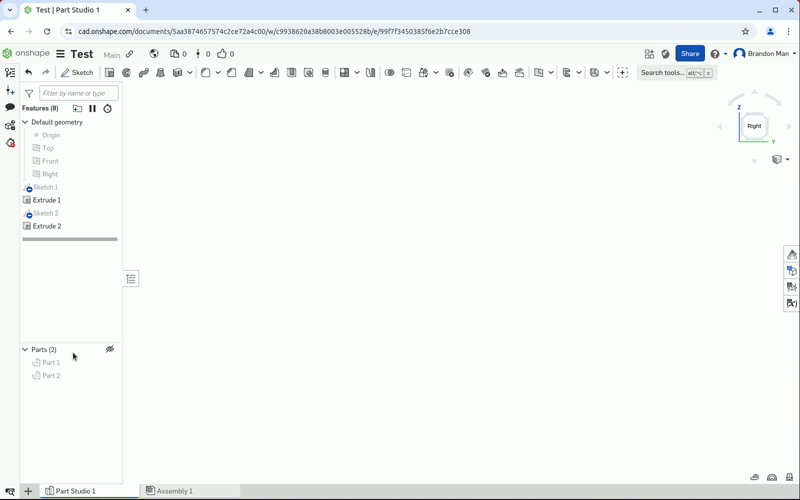
key(space)
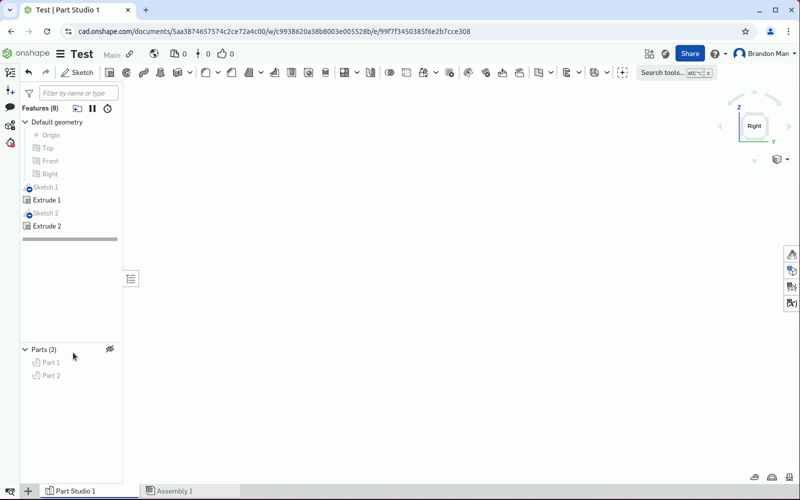
key_down(shift)
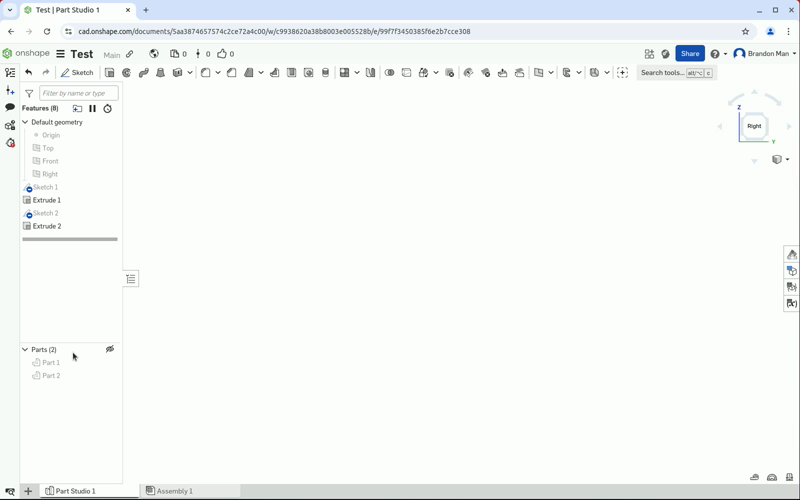
key(right)
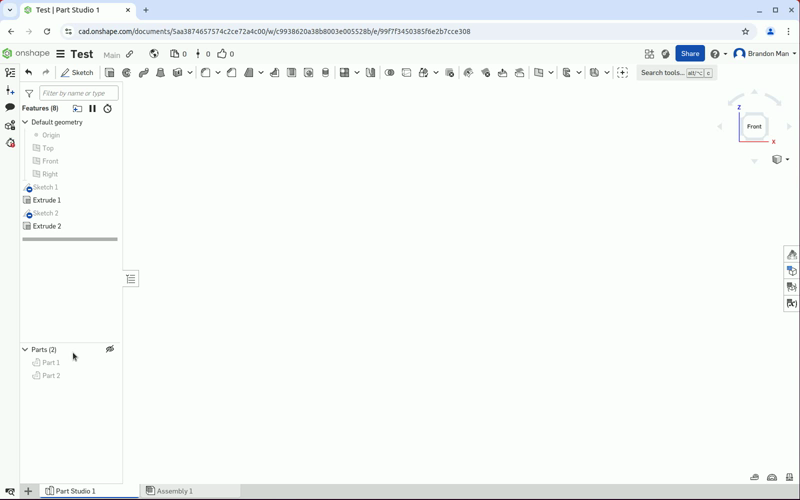
key_up(shift)
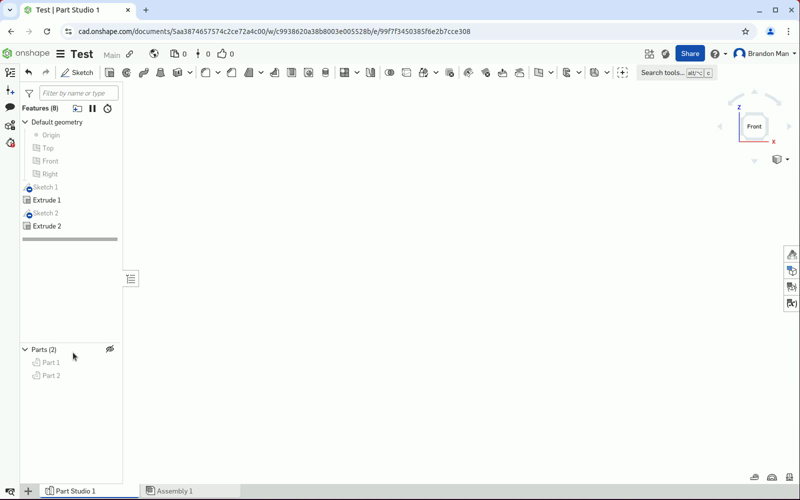
key(space)
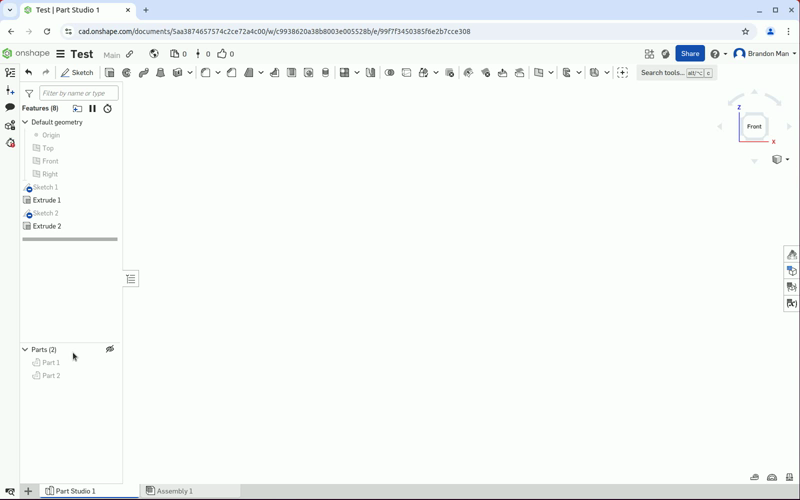
key_down(shift)
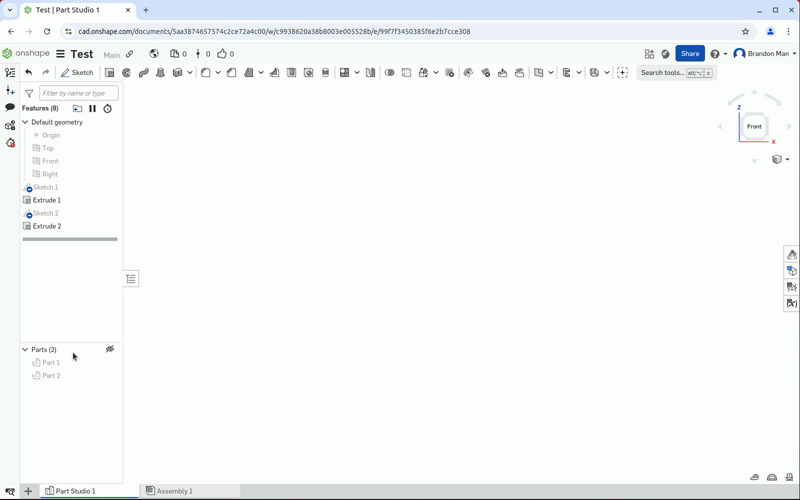
key(down)
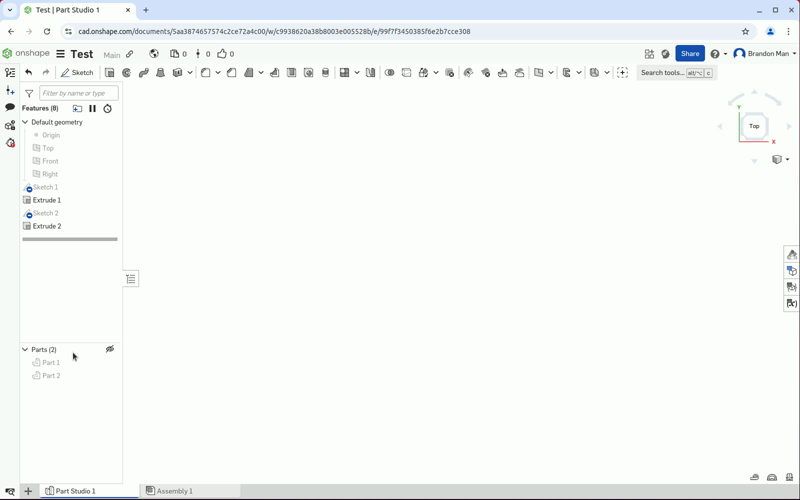
key_up(shift)
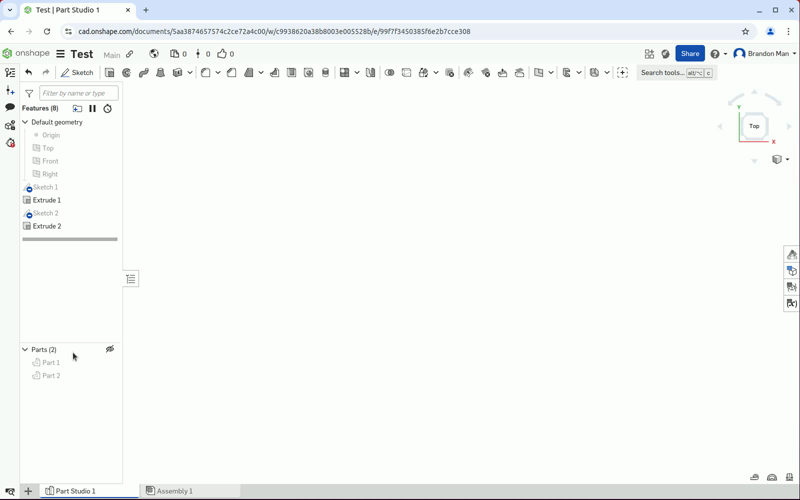
mouse_move(73, 352)
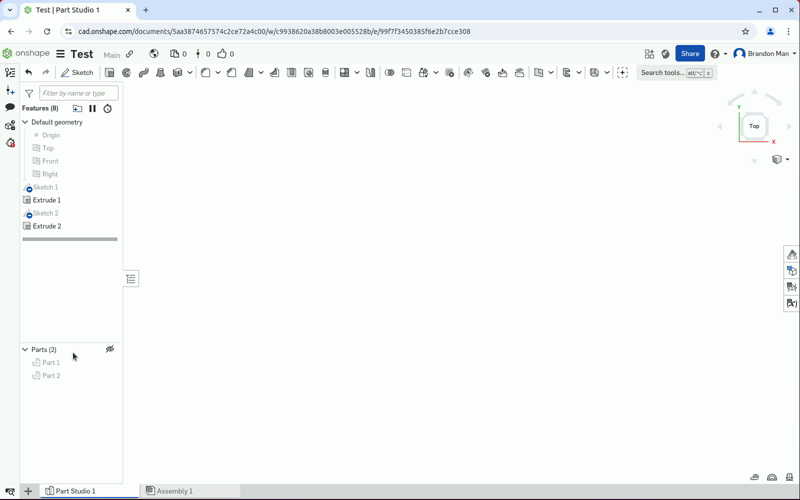
key(shift+y)
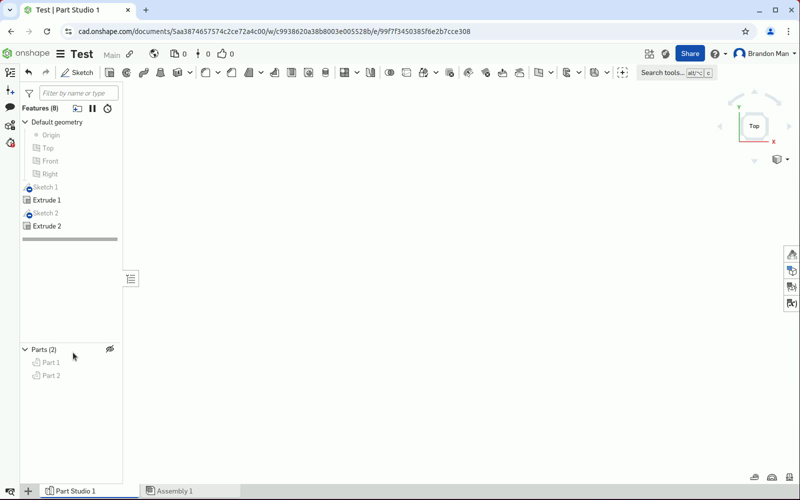
key(shift+s)
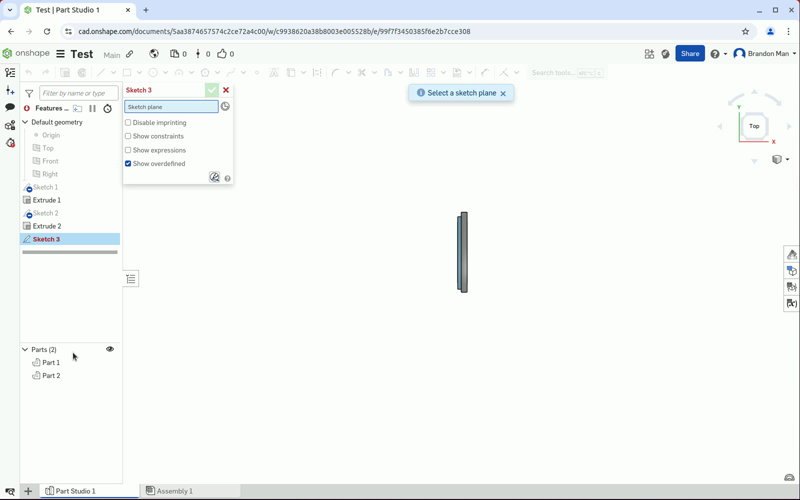
mouse_move(73, 150)
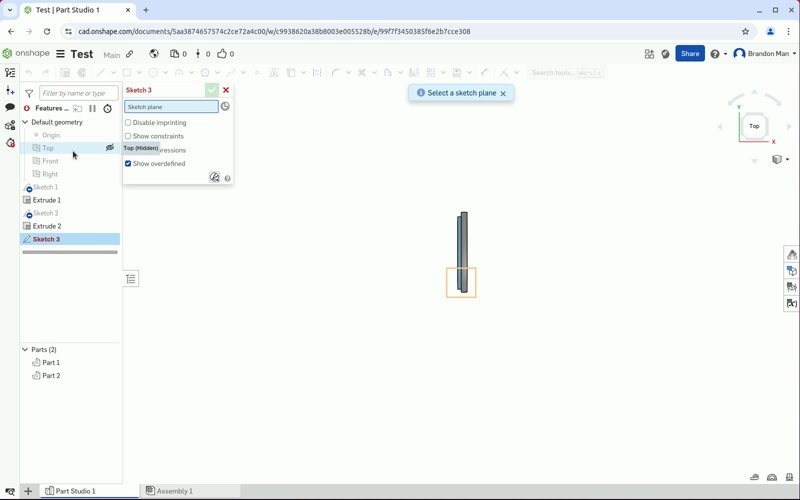
click(73, 150)
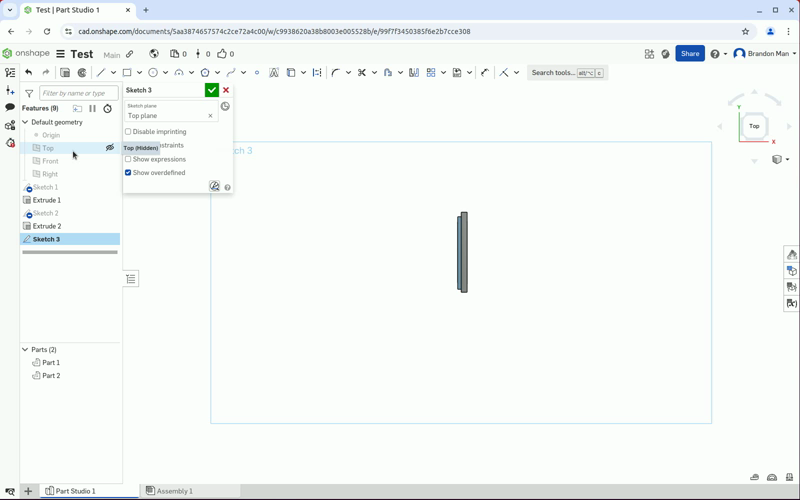
mouse_move(73, 352)
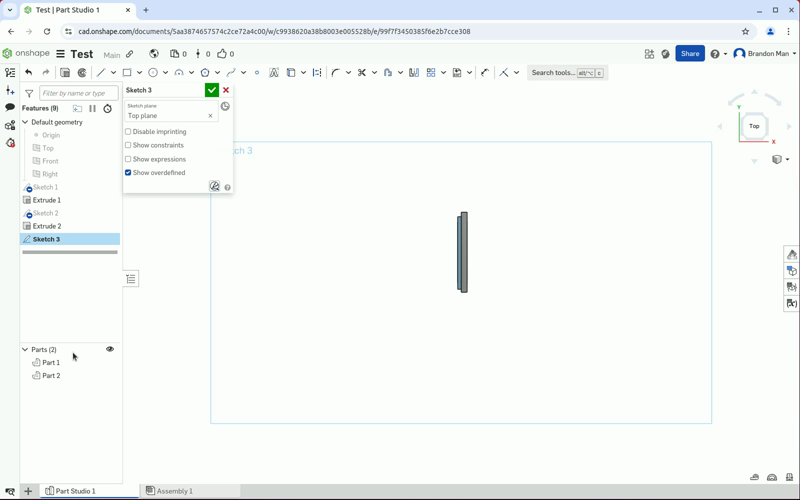
key(y)
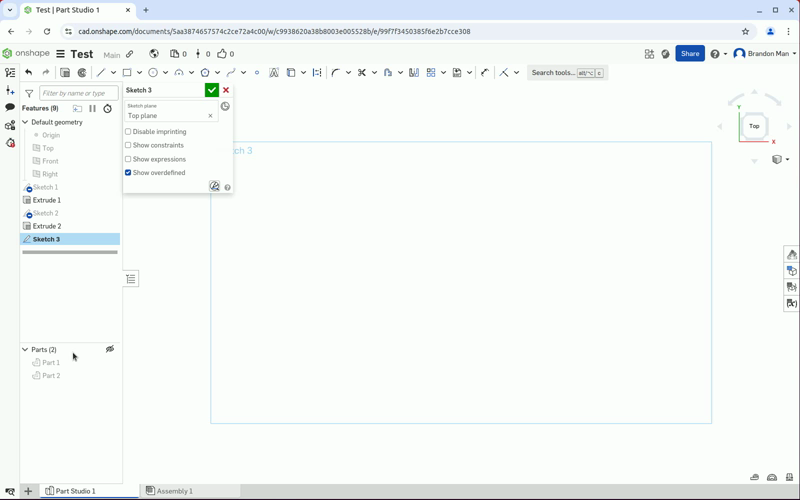
key(l)
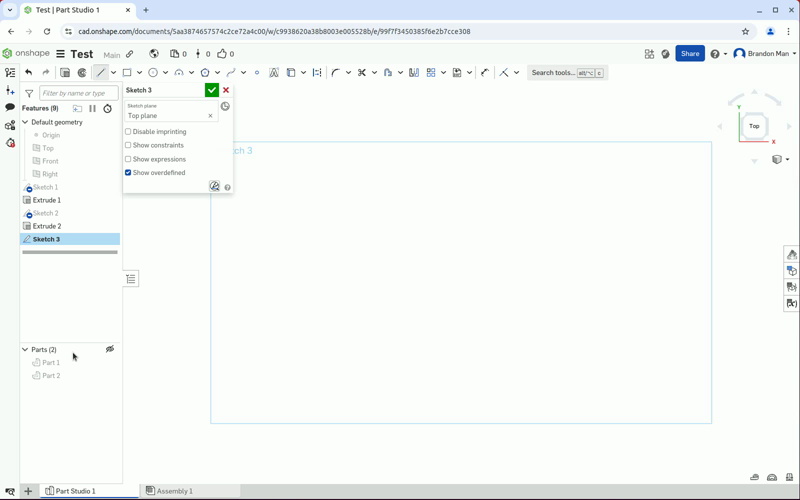
key_down(shift)
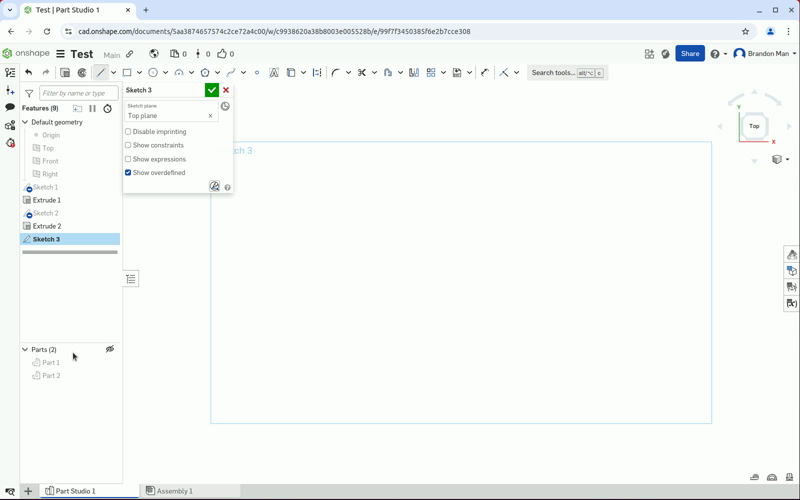
mouse_move(458, 278)
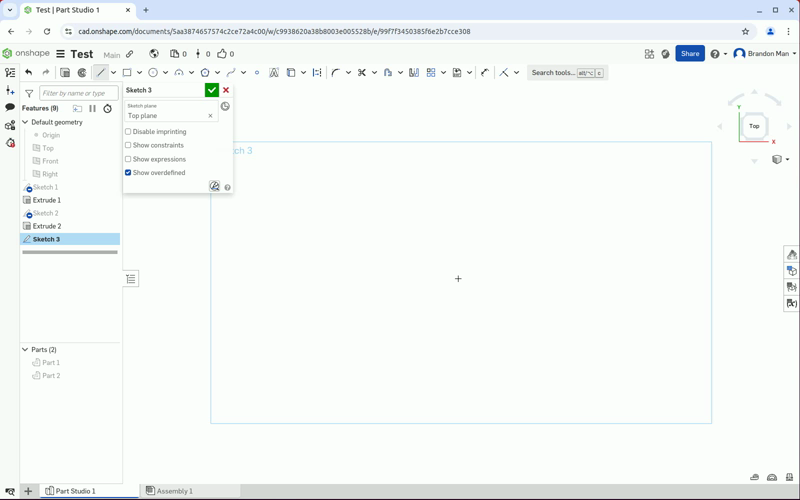
click(458, 278)
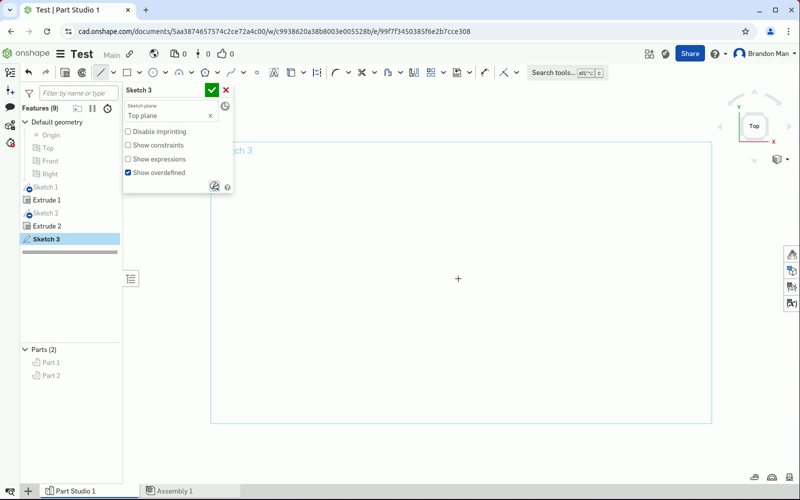
key_up(shift)
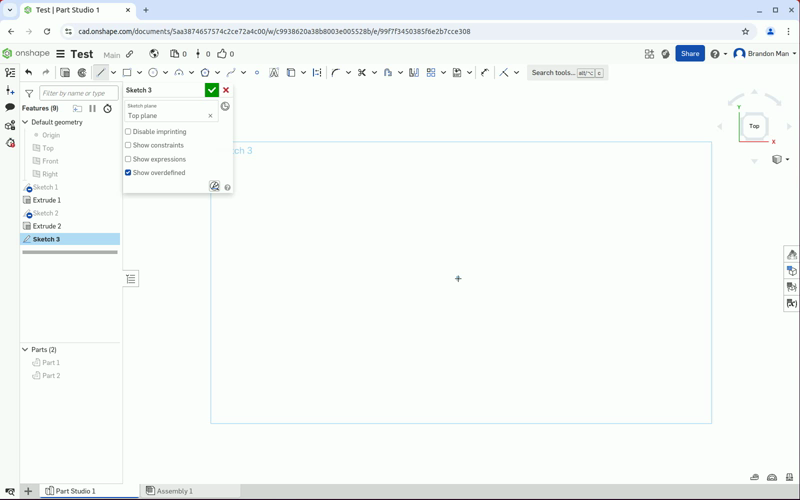
key_down(shift)
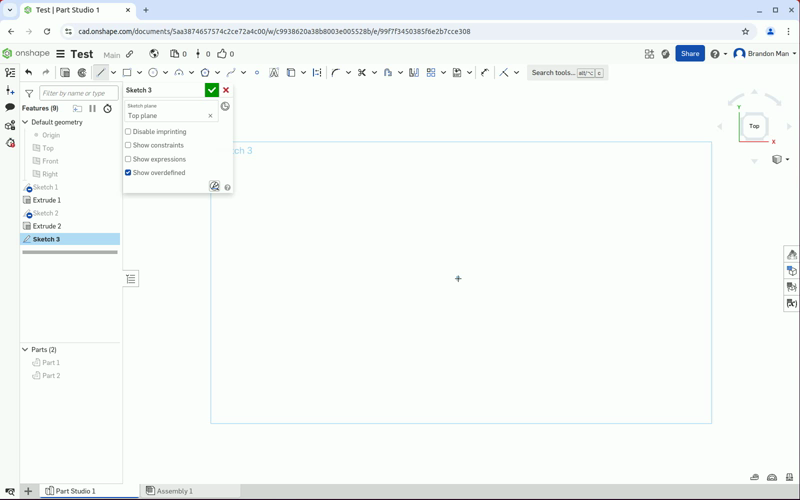
mouse_move(488, 278)
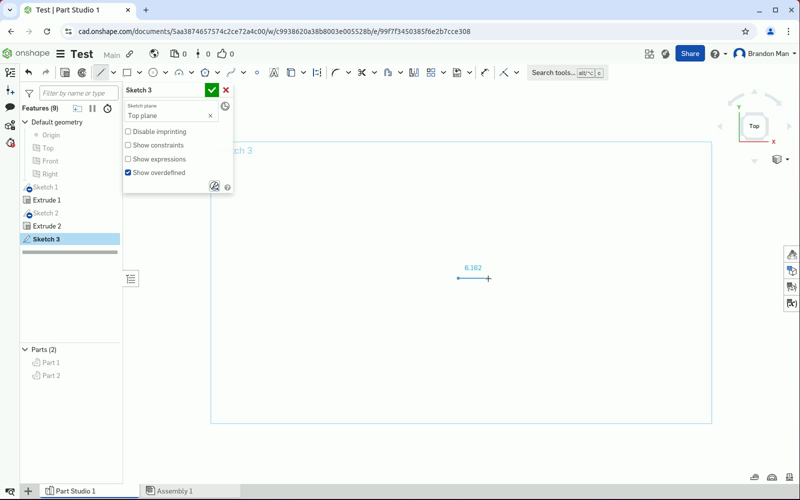
mouse_move(461, 278)
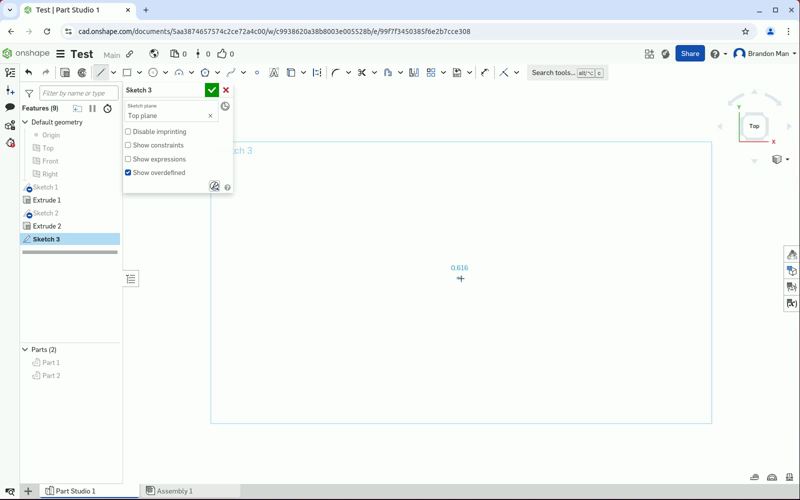
scroll(6)
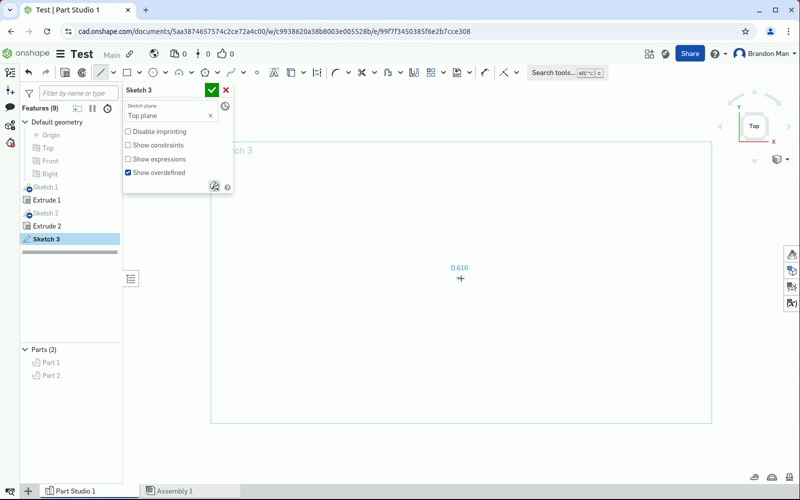
scroll(6)
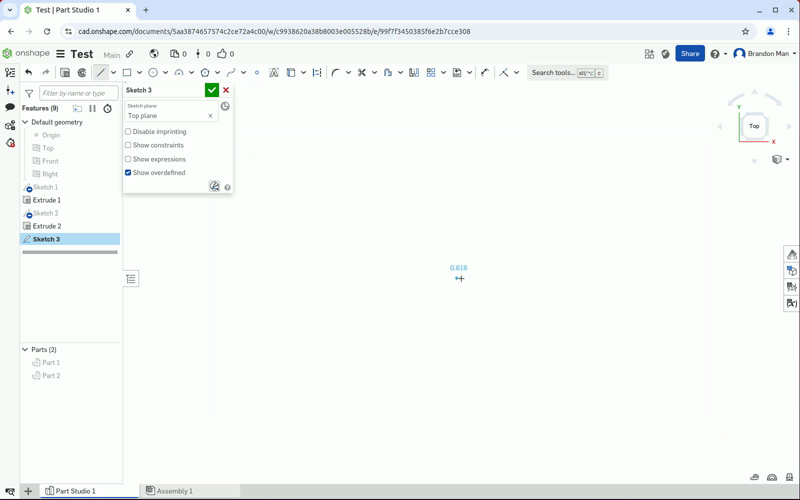
scroll(6)
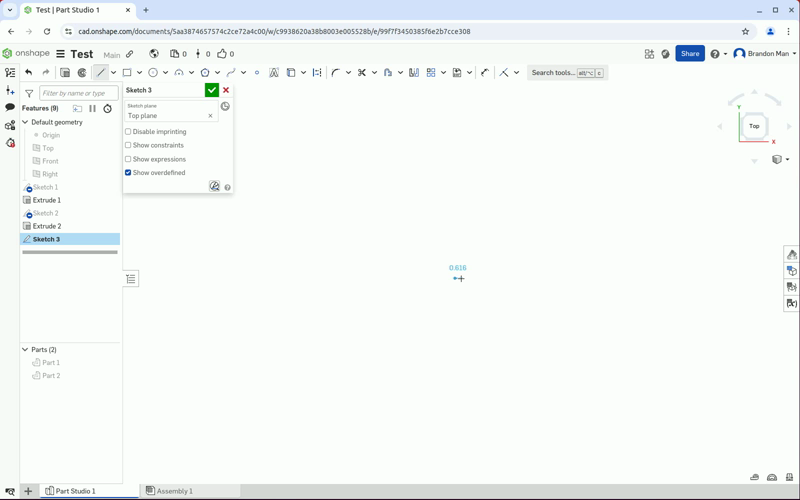
scroll(6)
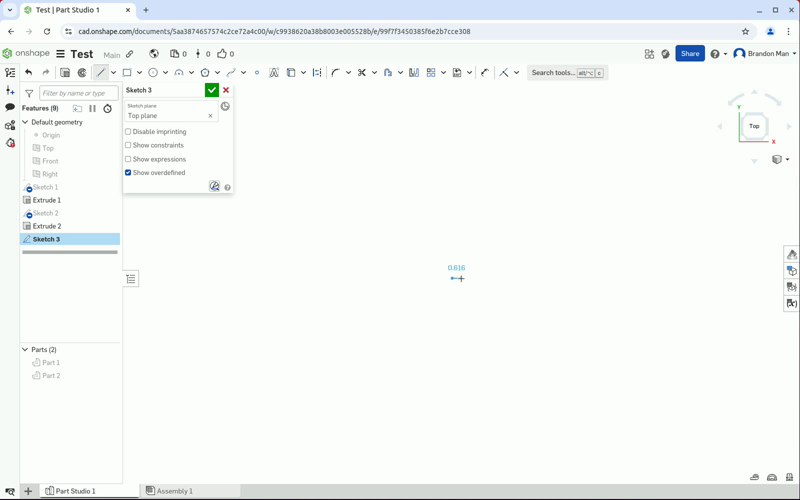
scroll(6)
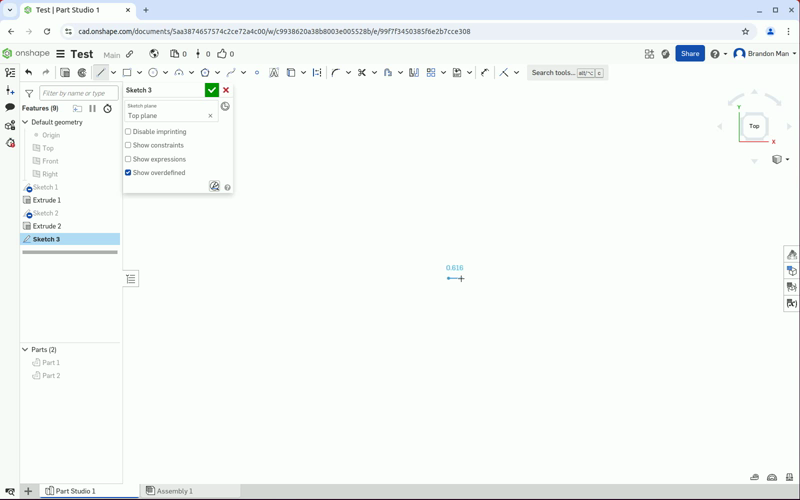
scroll(6)
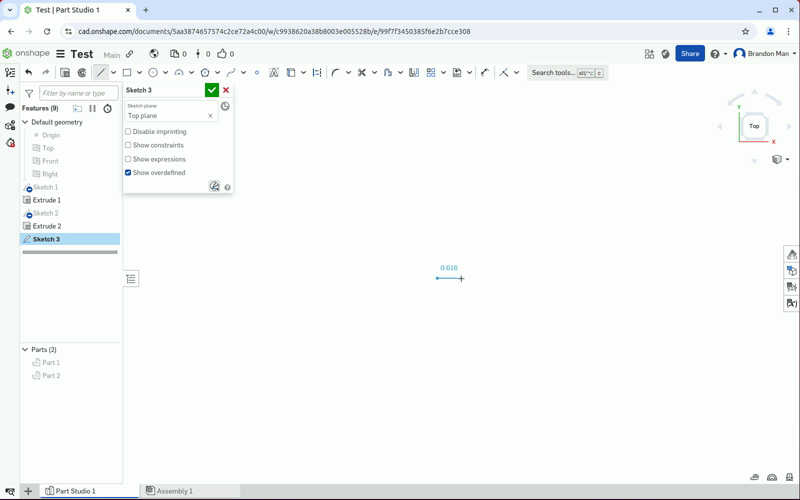
scroll(6)
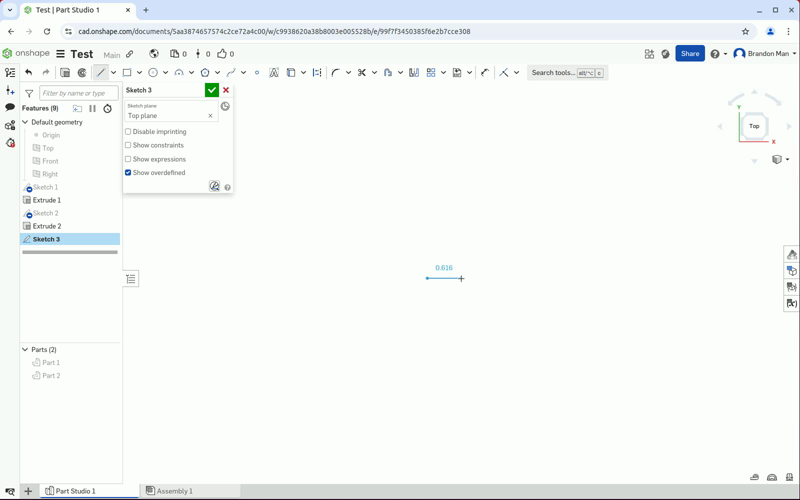
click(461, 278)
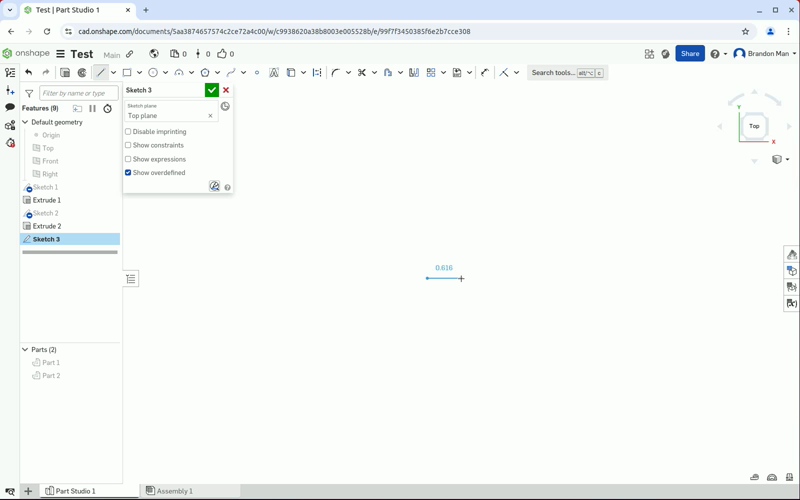
scroll(-6)
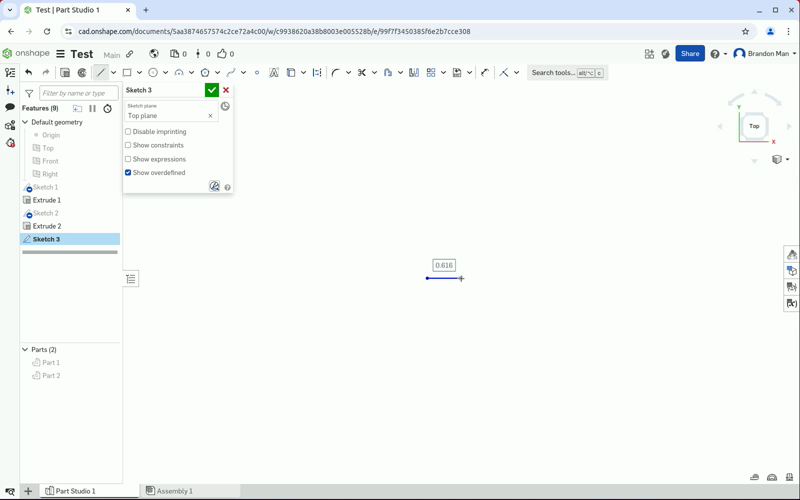
scroll(-6)
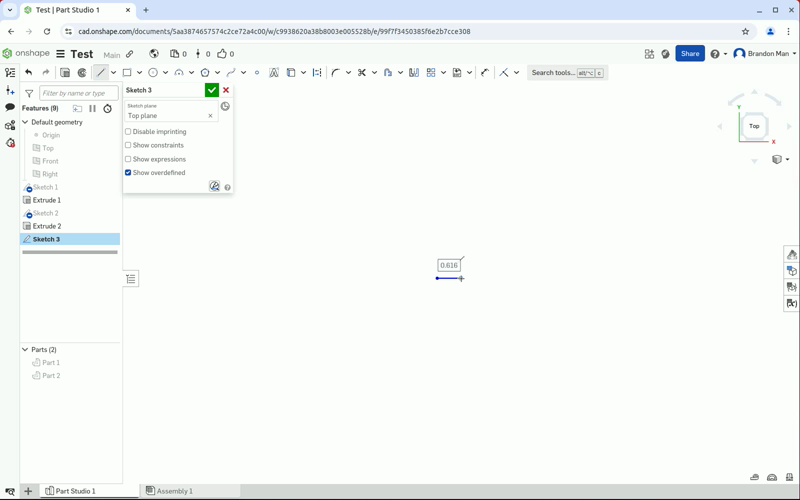
scroll(-6)
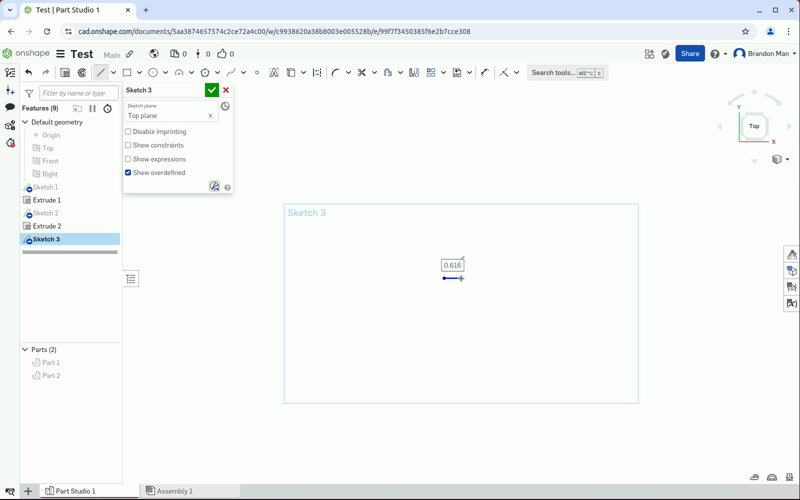
scroll(-6)
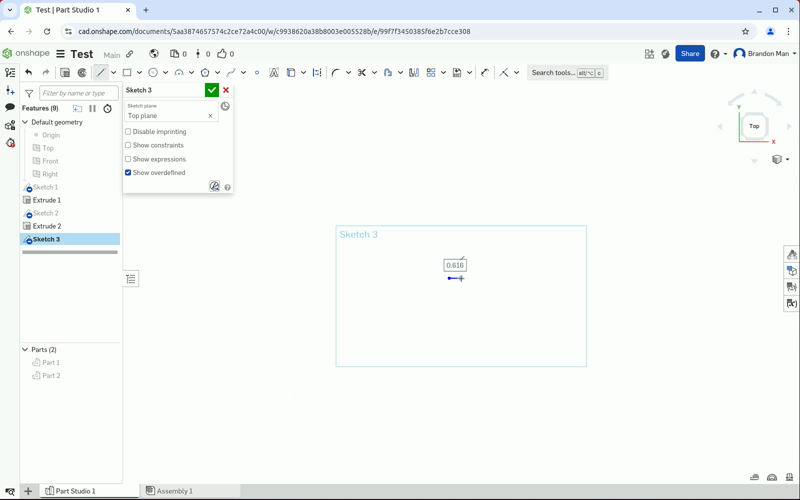
scroll(-6)
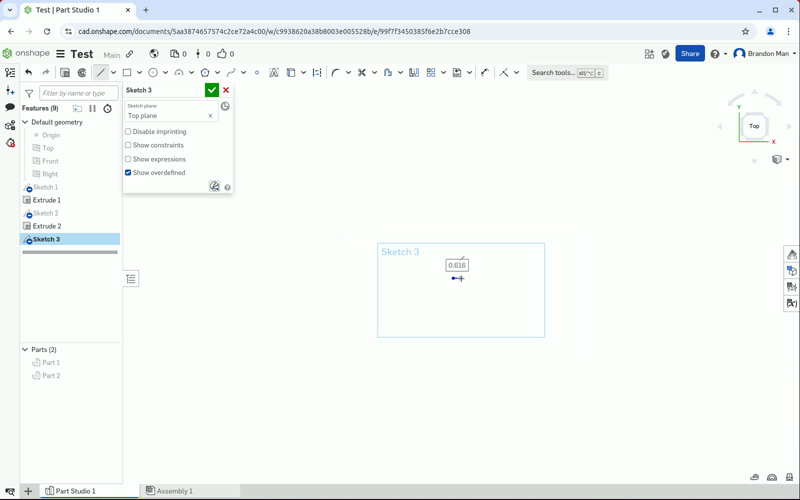
scroll(-6)
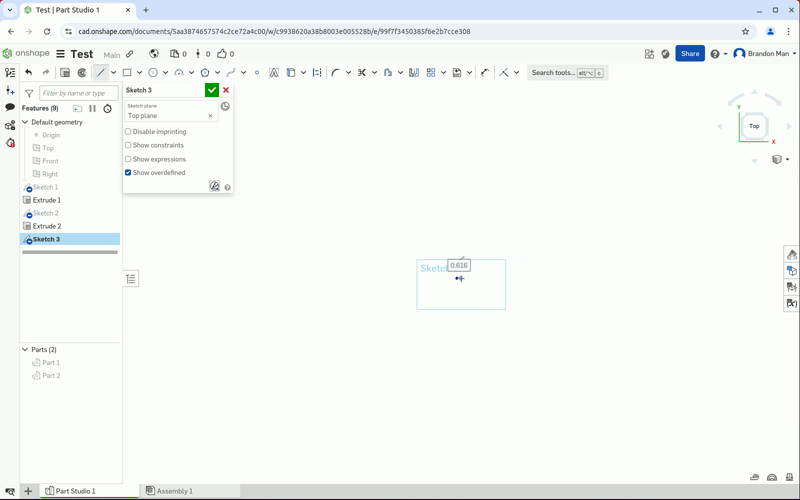
scroll(-6)
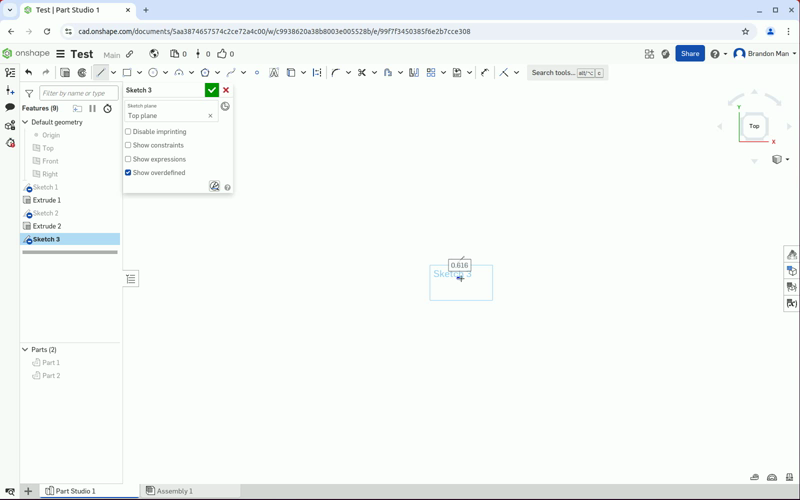
key_up(shift)
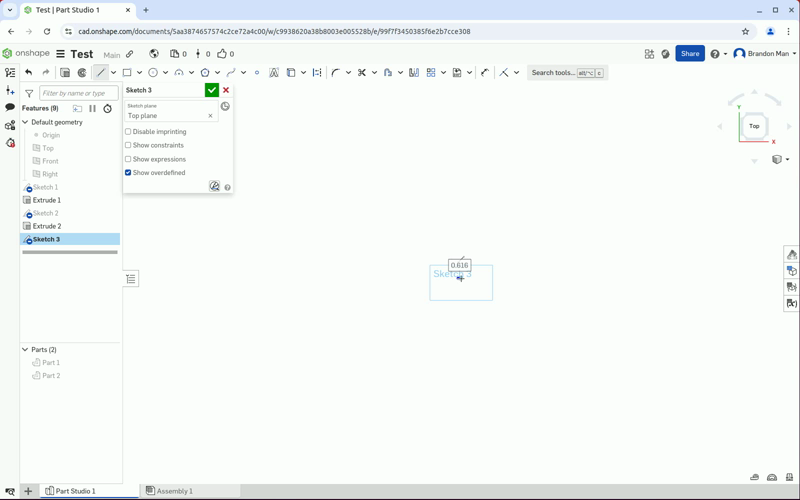
key_down(shift)
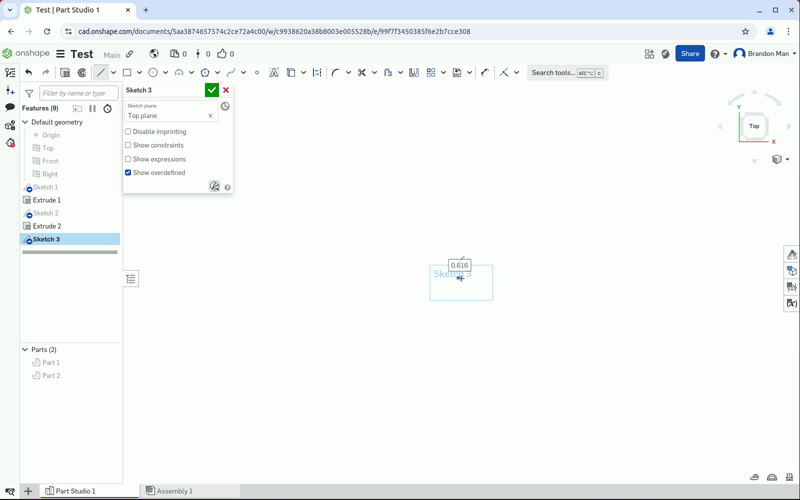
mouse_move(491, 278)
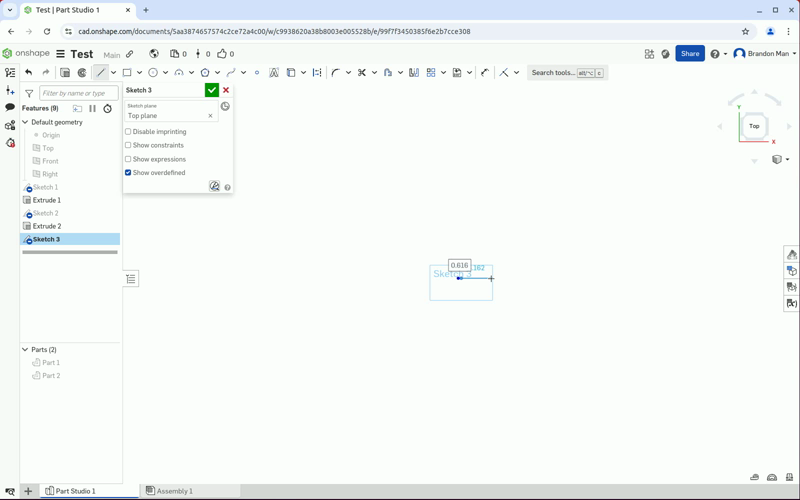
mouse_move(461, 269)
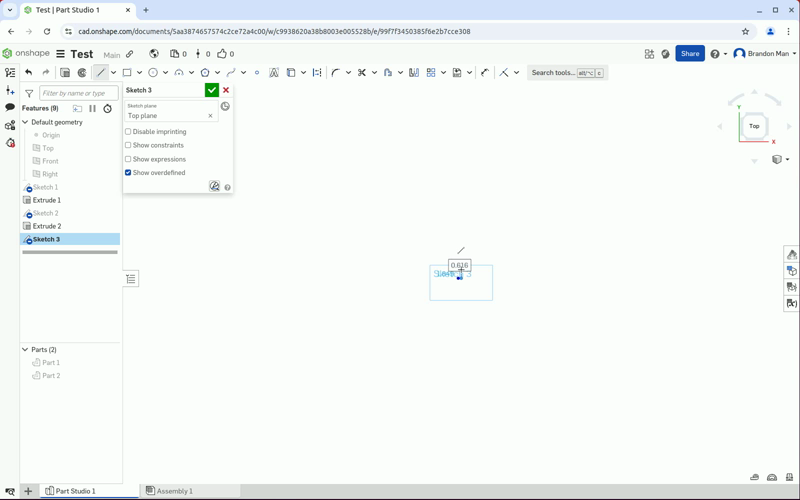
click(461, 269)
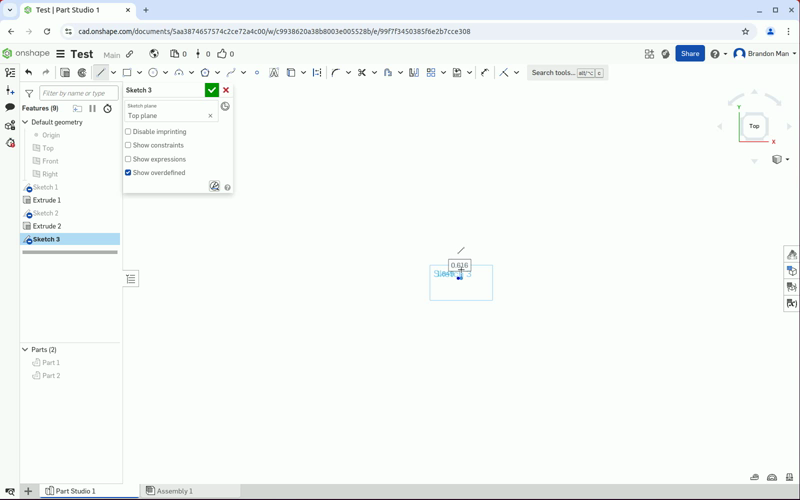
key_up(shift)
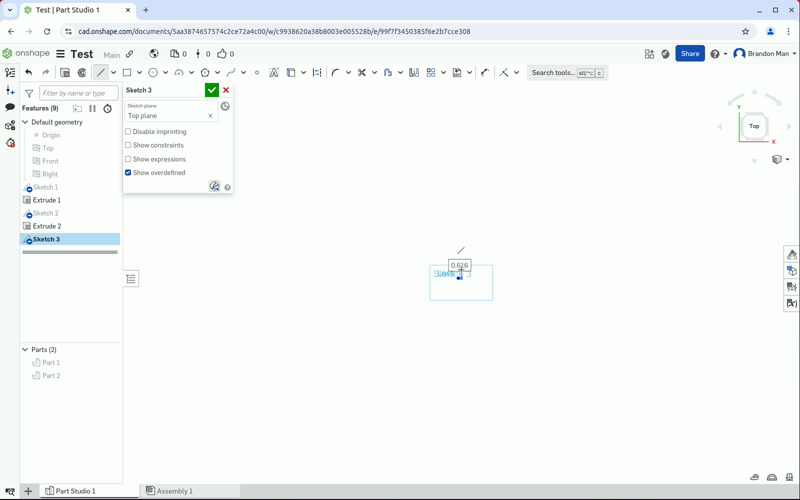
key_down(shift)
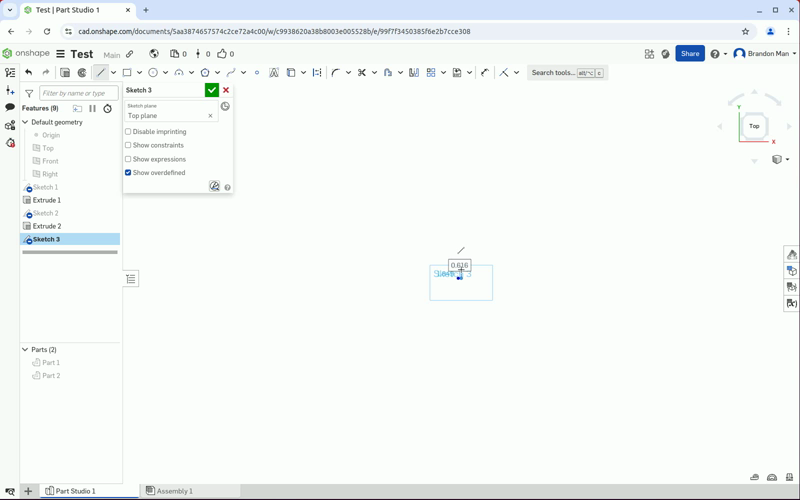
mouse_move(491, 269)
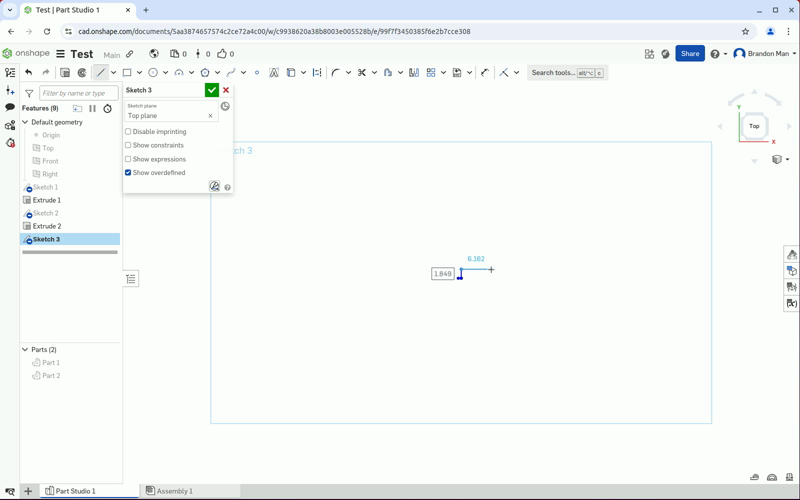
mouse_move(458, 269)
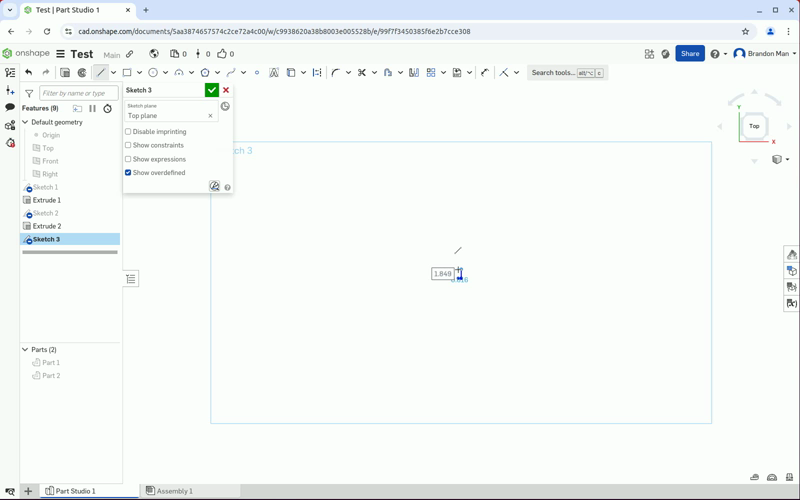
scroll(6)
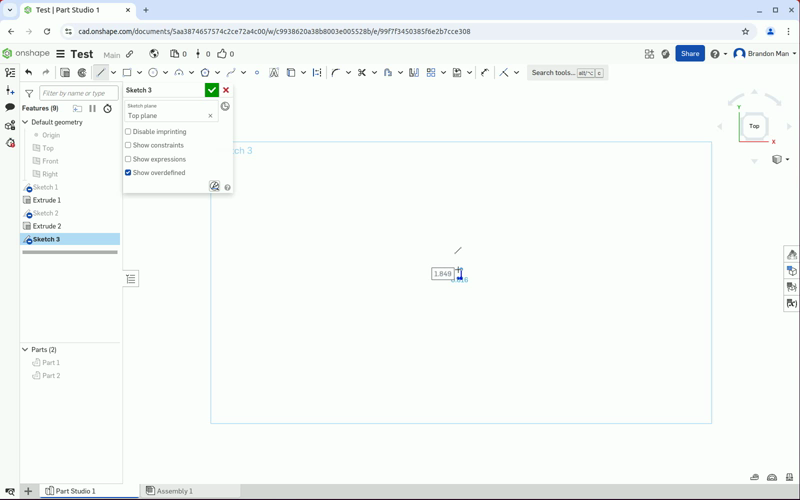
scroll(6)
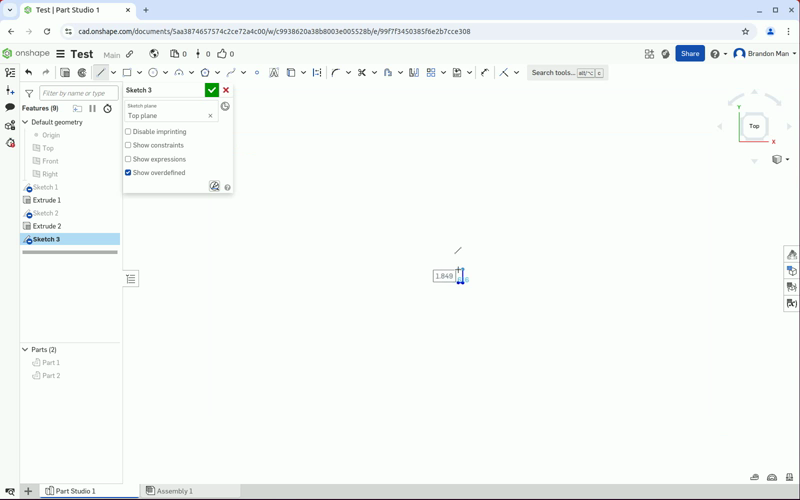
scroll(6)
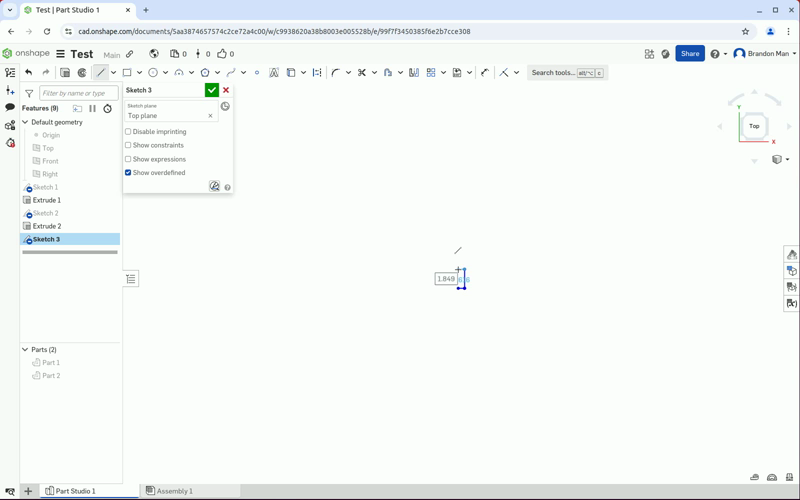
scroll(6)
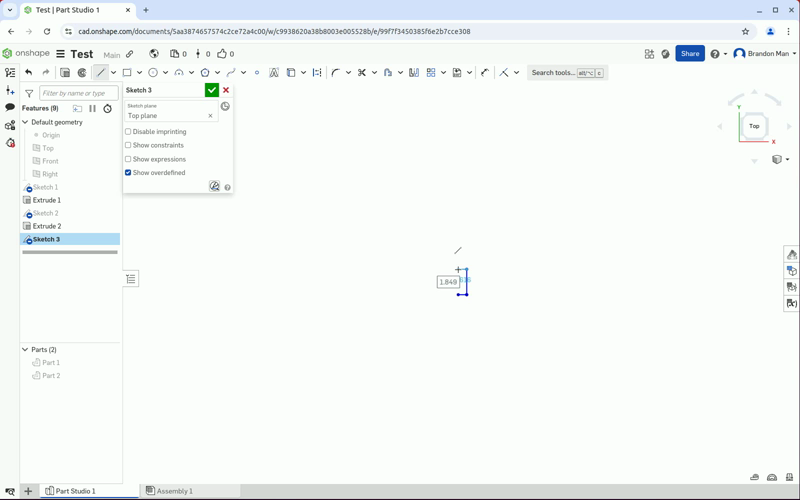
scroll(6)
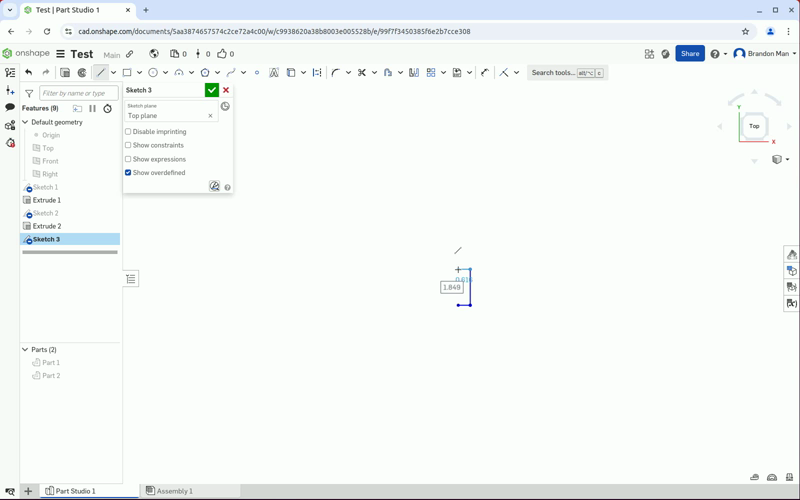
scroll(6)
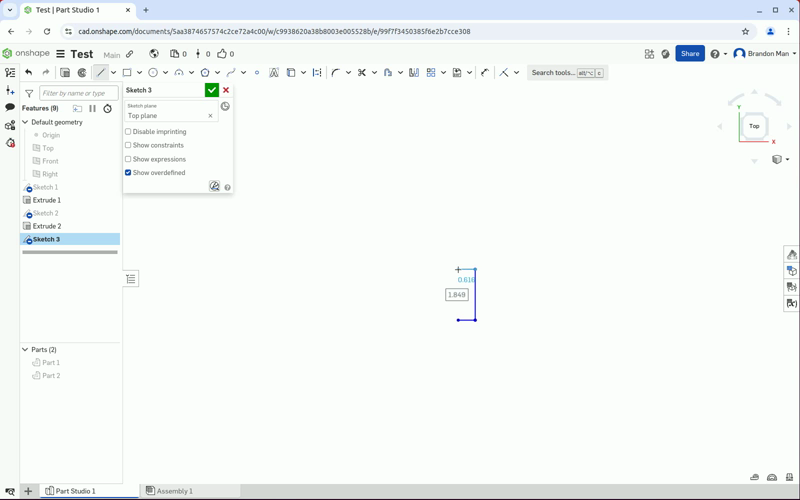
scroll(6)
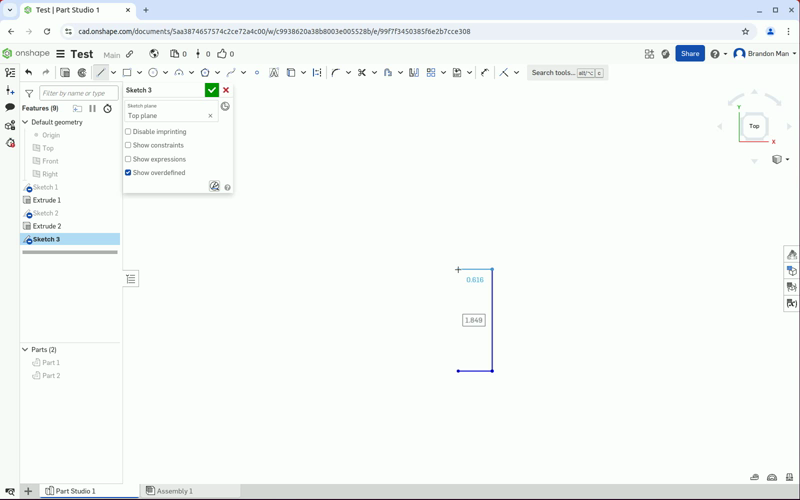
click(458, 269)
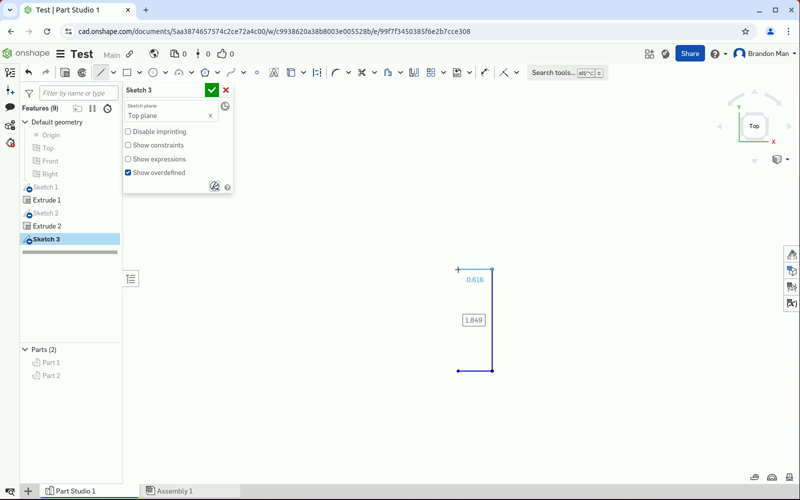
scroll(-6)
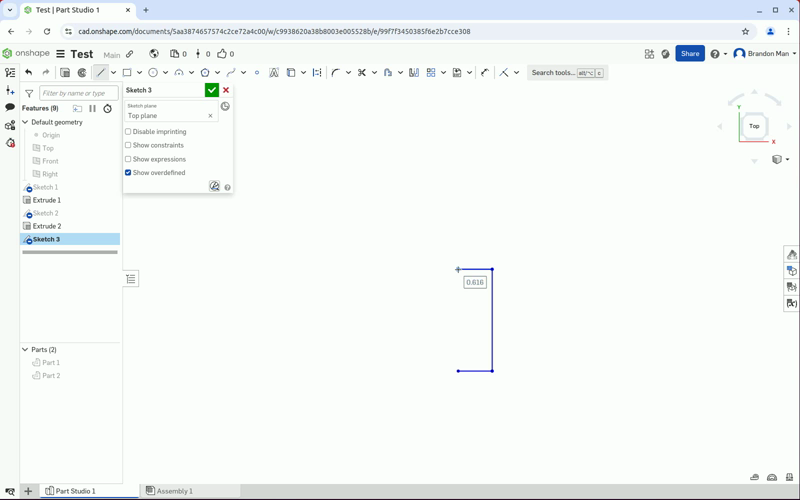
scroll(-6)
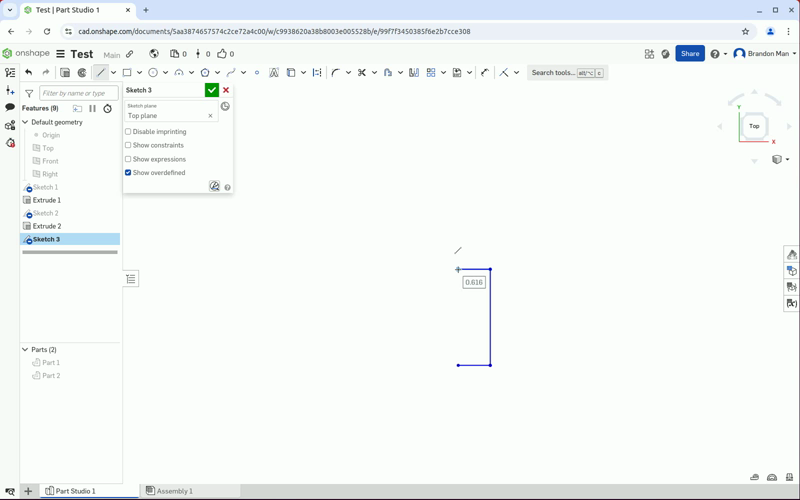
scroll(-6)
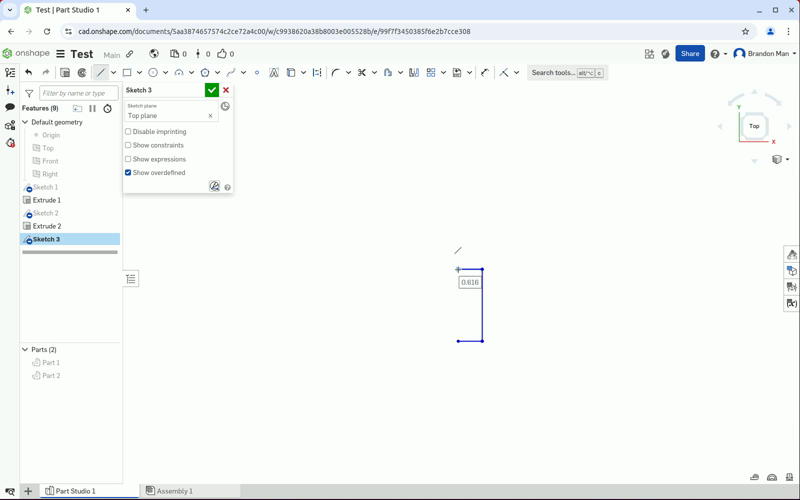
scroll(-6)
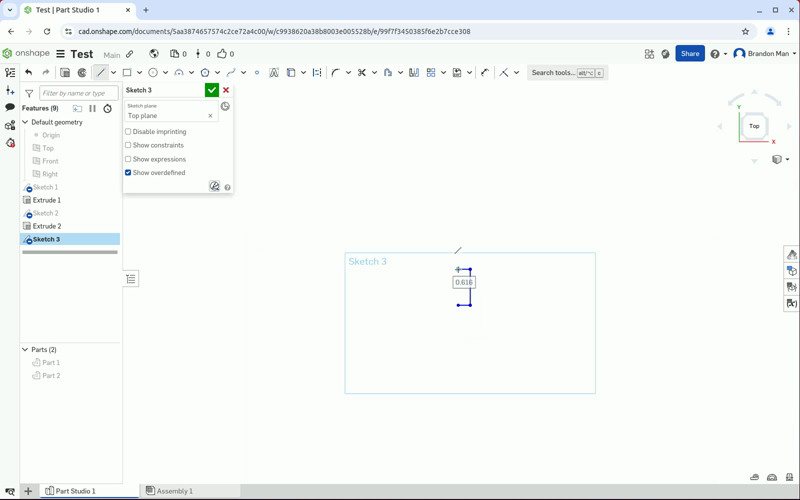
scroll(-6)
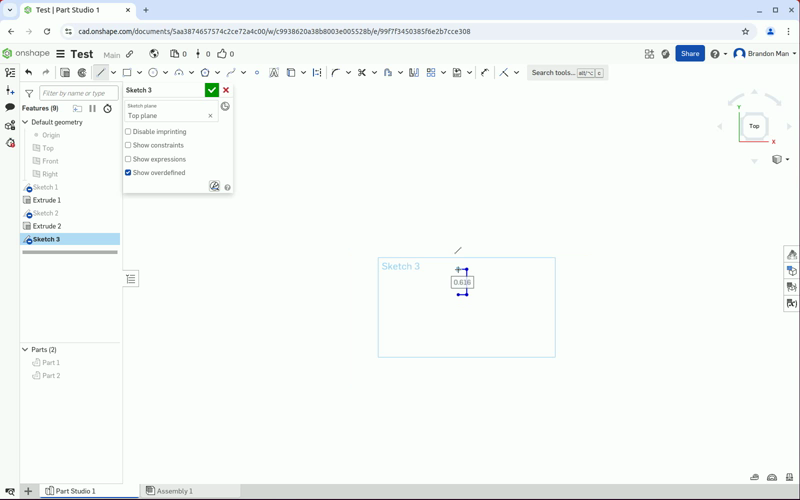
scroll(-6)
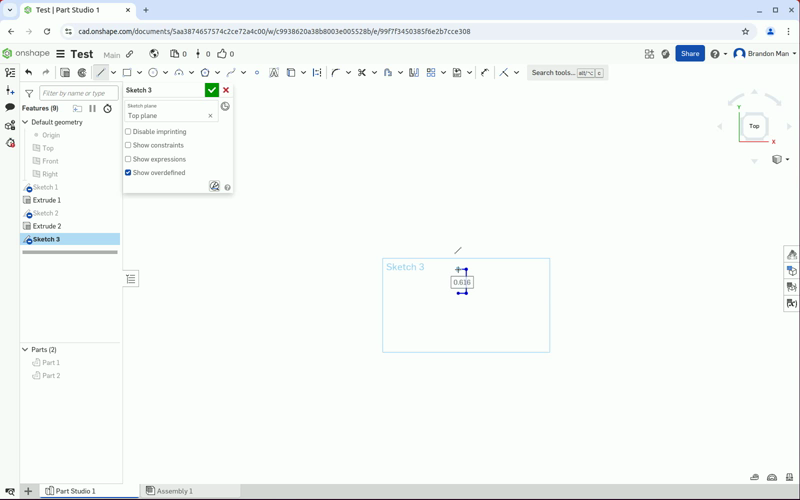
scroll(-6)
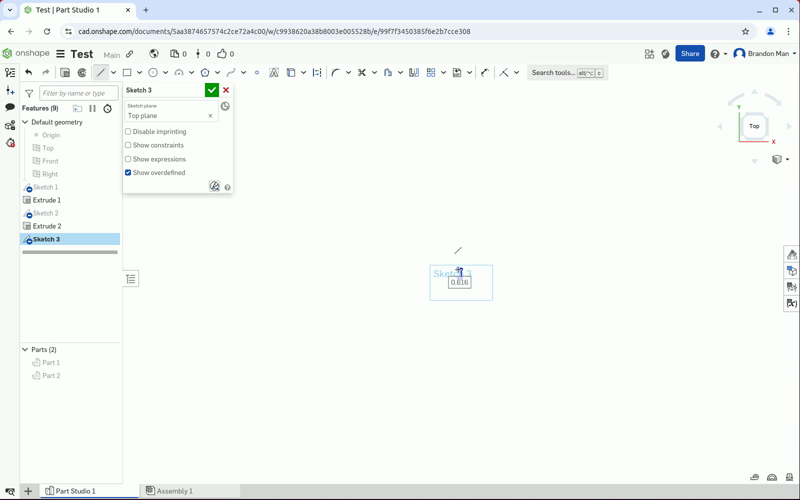
key_up(shift)
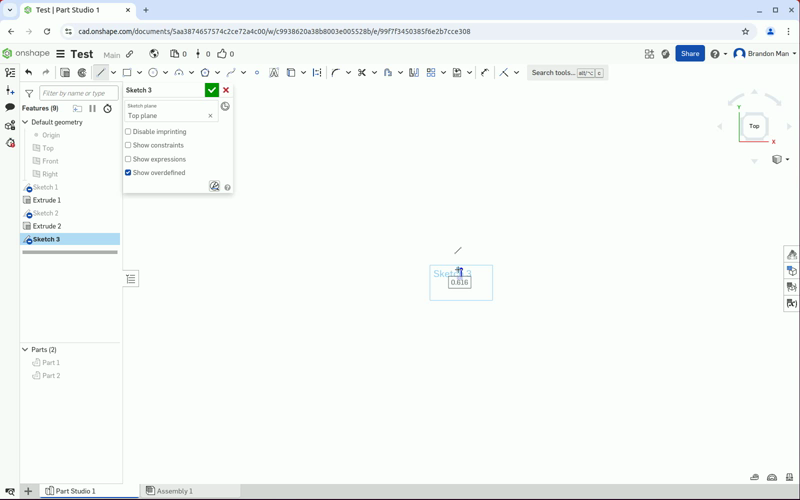
mouse_move(488, 269)
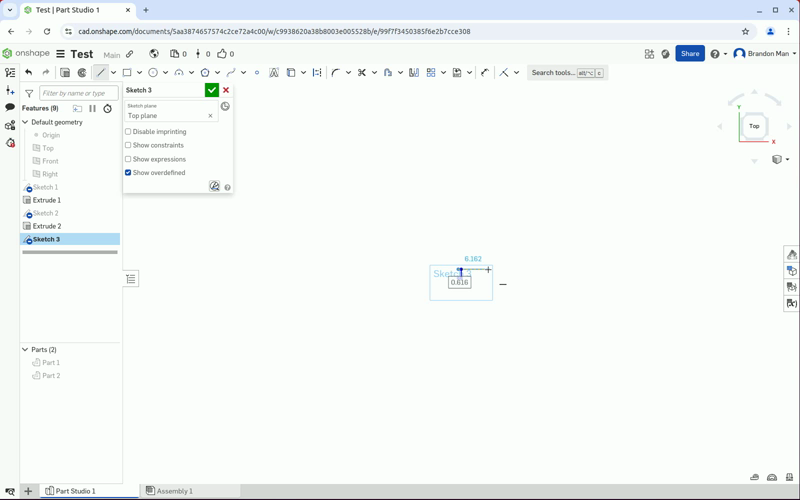
key_down(shift)
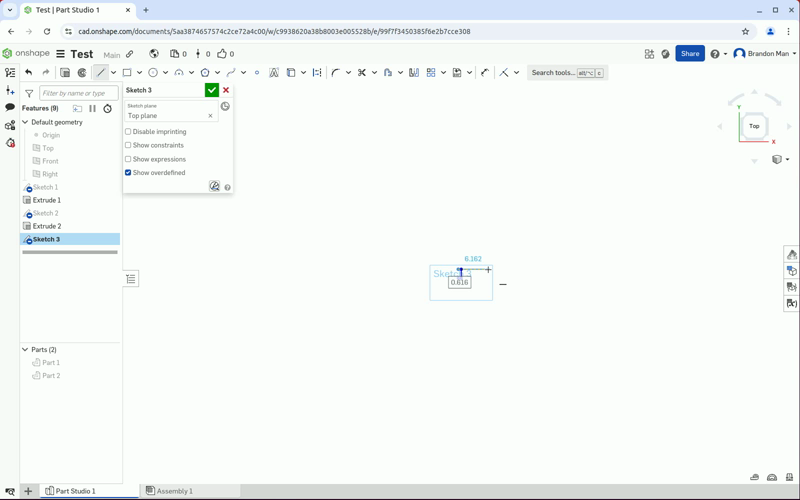
mouse_move(458, 278)
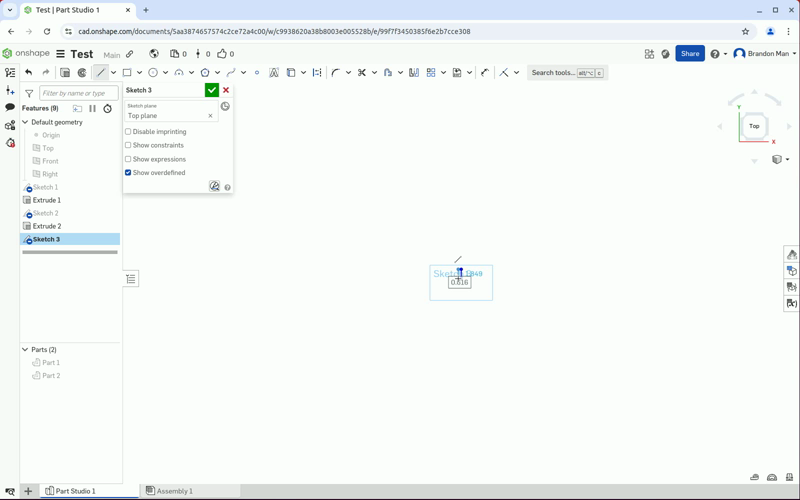
scroll(6)
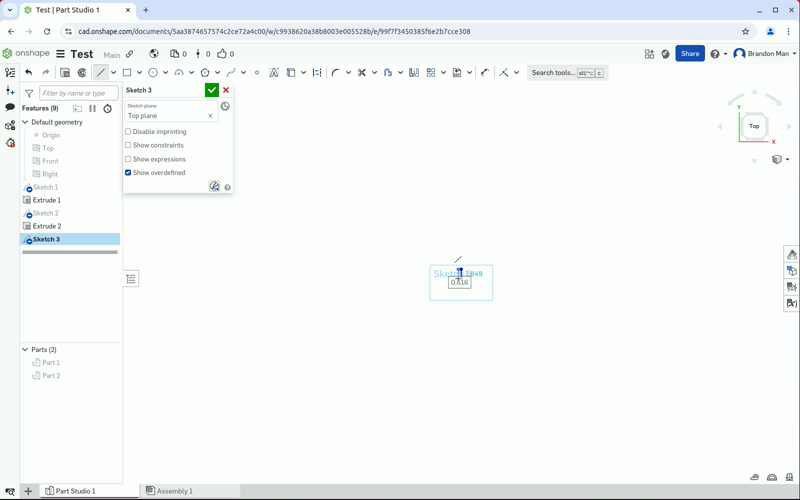
scroll(6)
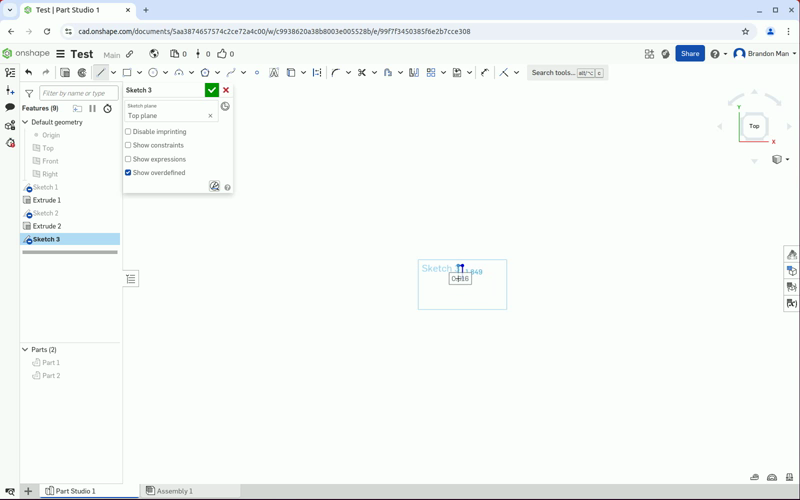
scroll(6)
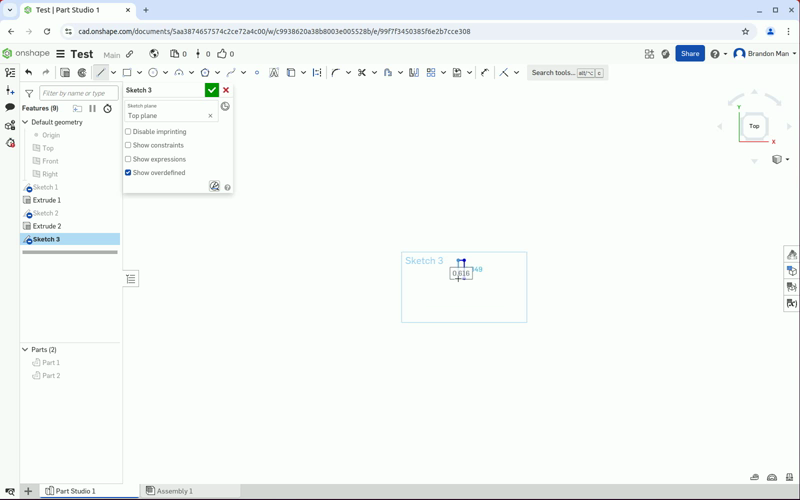
scroll(6)
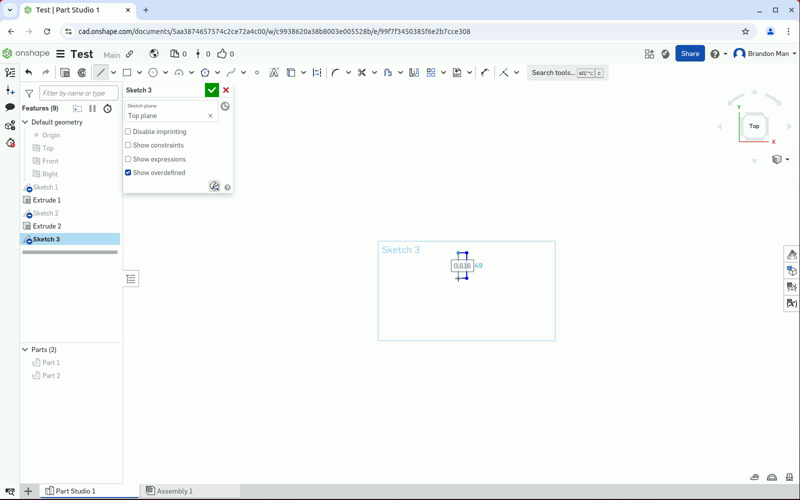
scroll(6)
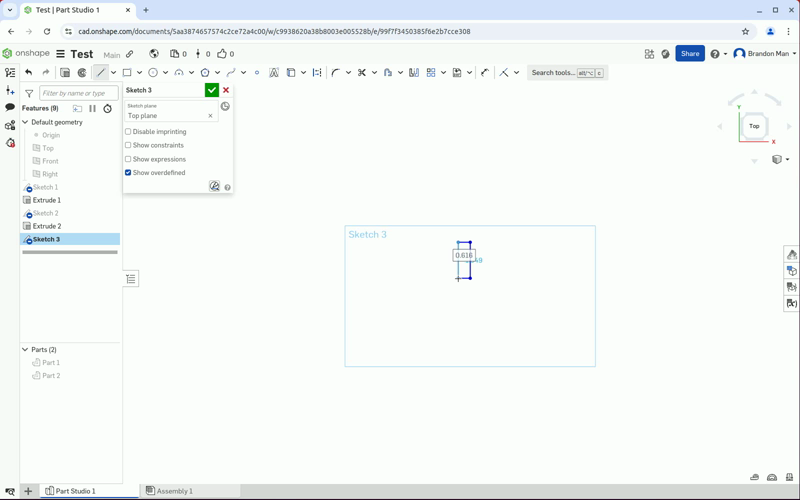
scroll(6)
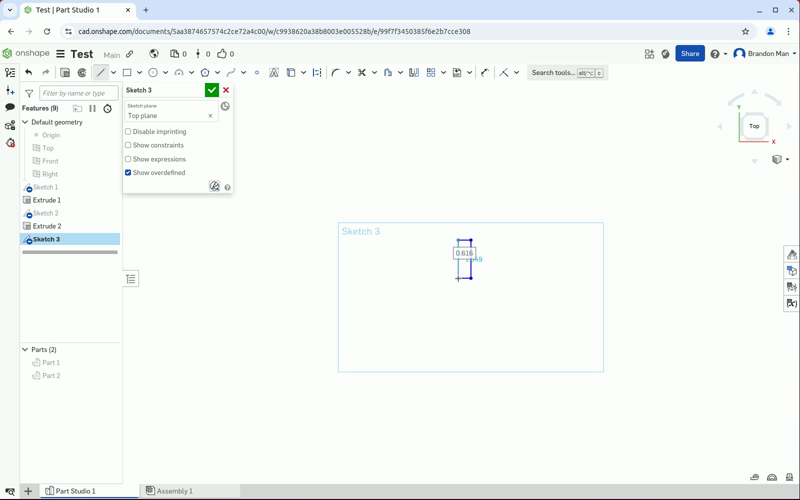
scroll(6)
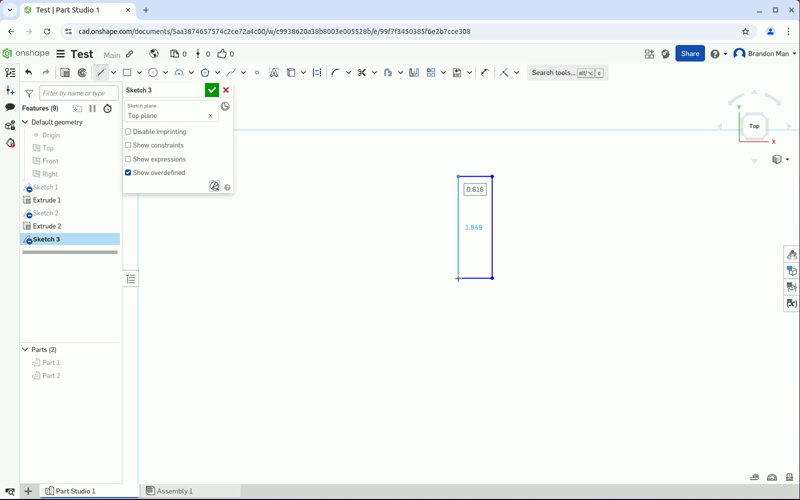
key_up(shift)
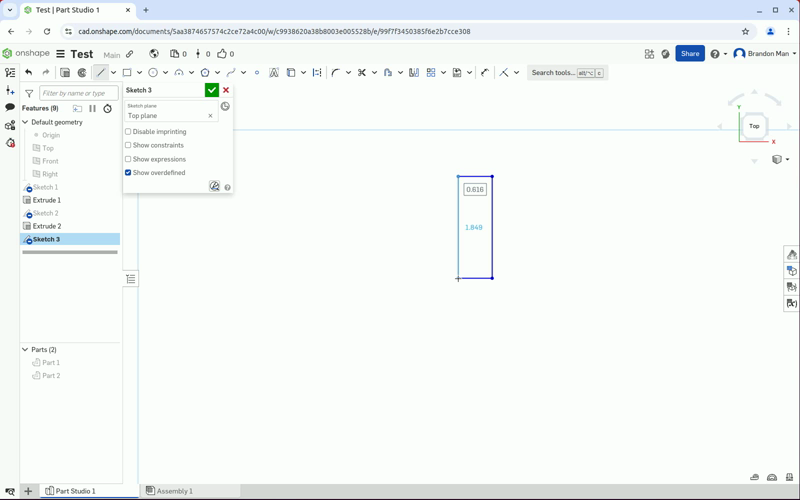
click(458, 278)
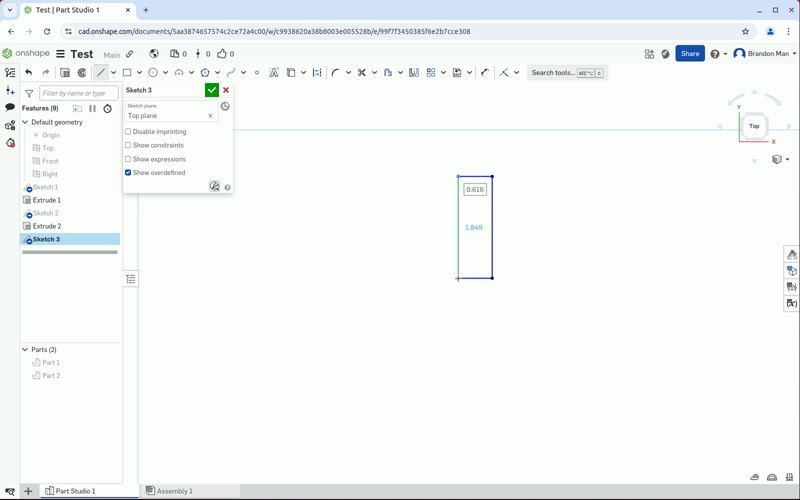
scroll(-6)
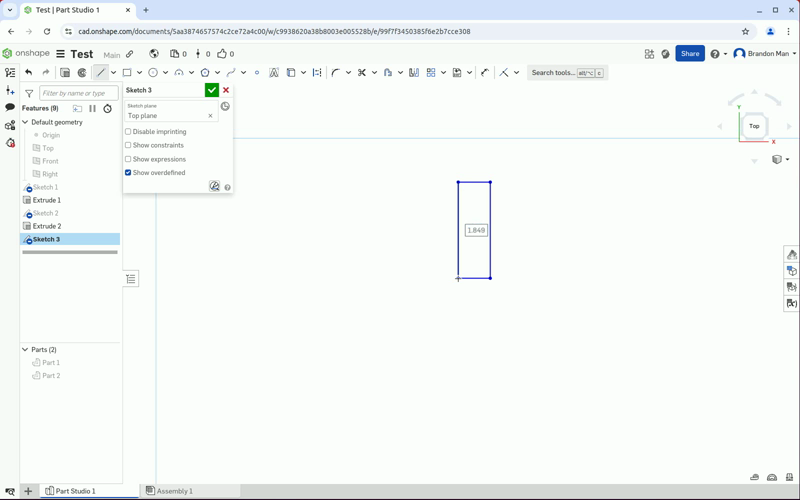
scroll(-6)
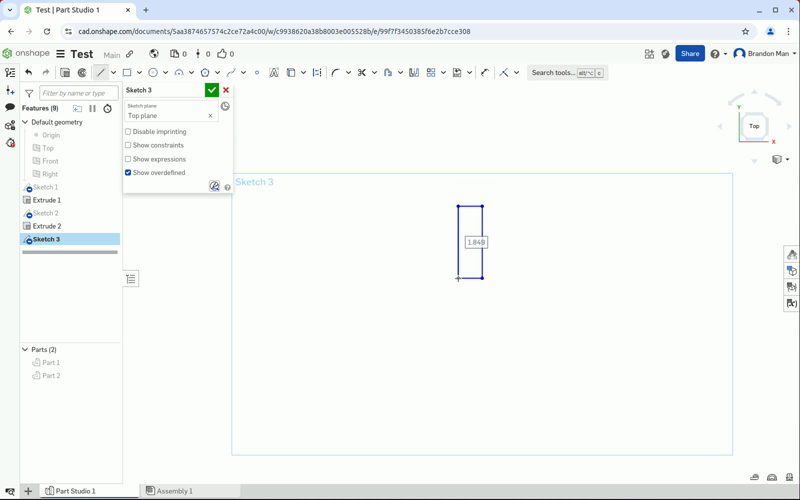
scroll(-6)
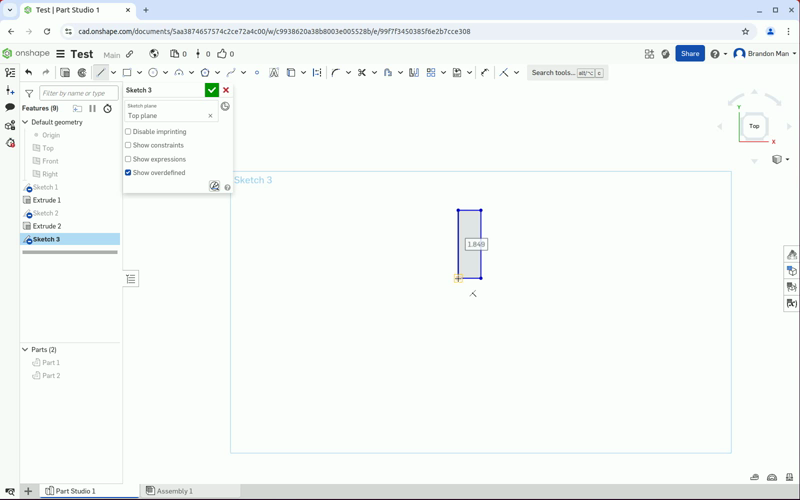
scroll(-6)
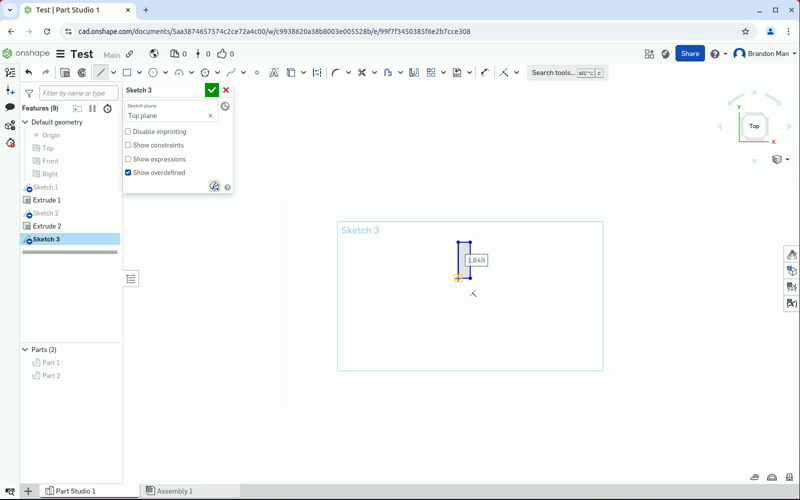
scroll(-6)
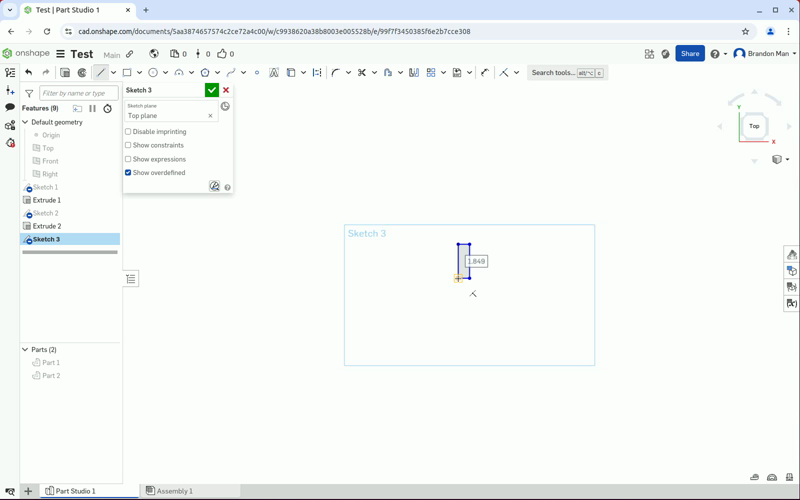
scroll(-6)
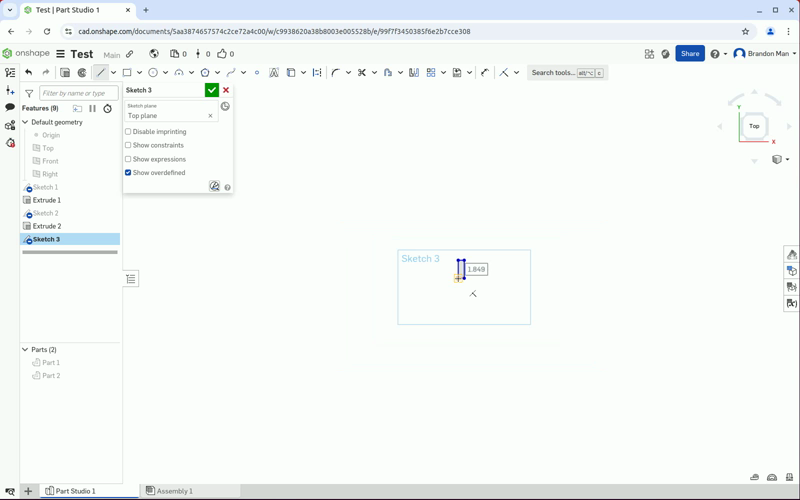
scroll(-6)
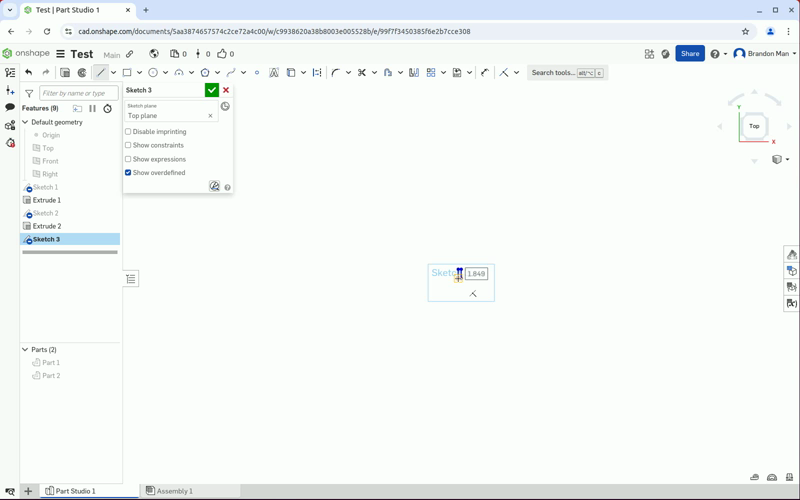
key(esc)
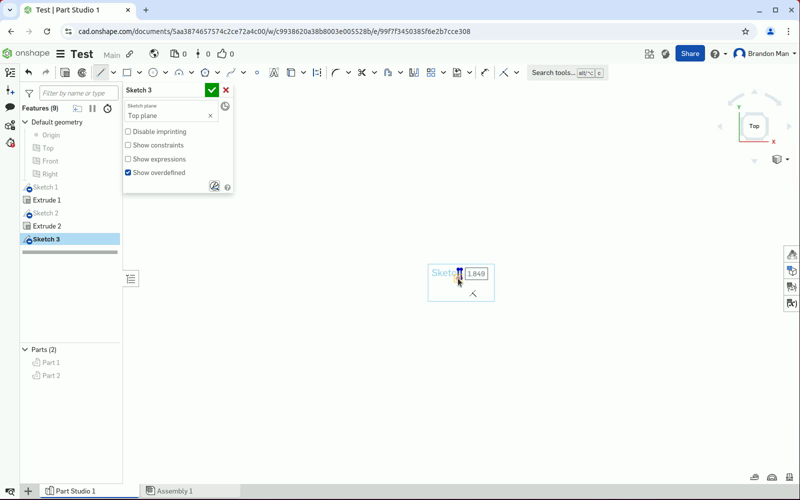
mouse_move(458, 276)
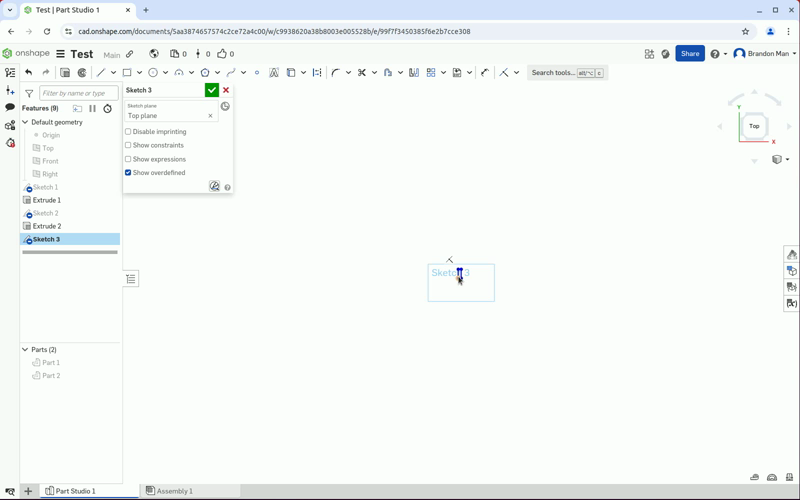
scroll(6)
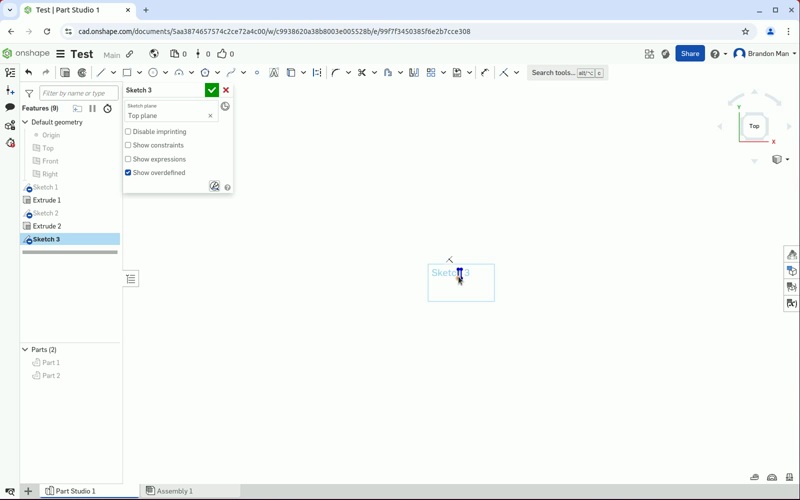
scroll(6)
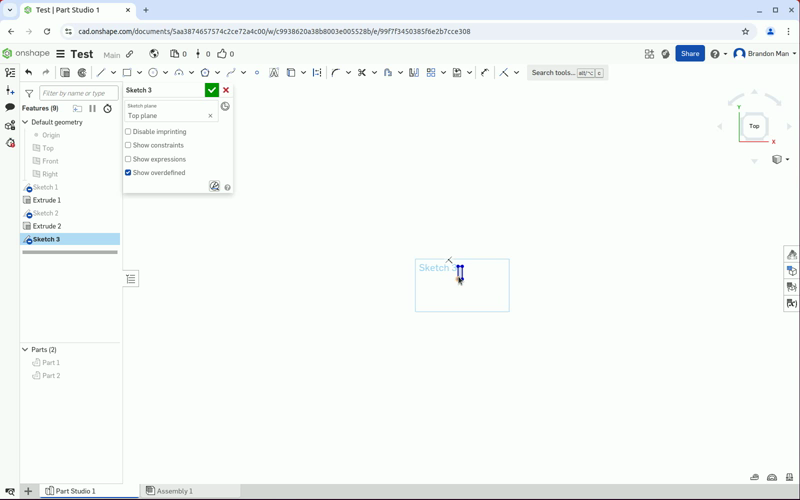
scroll(6)
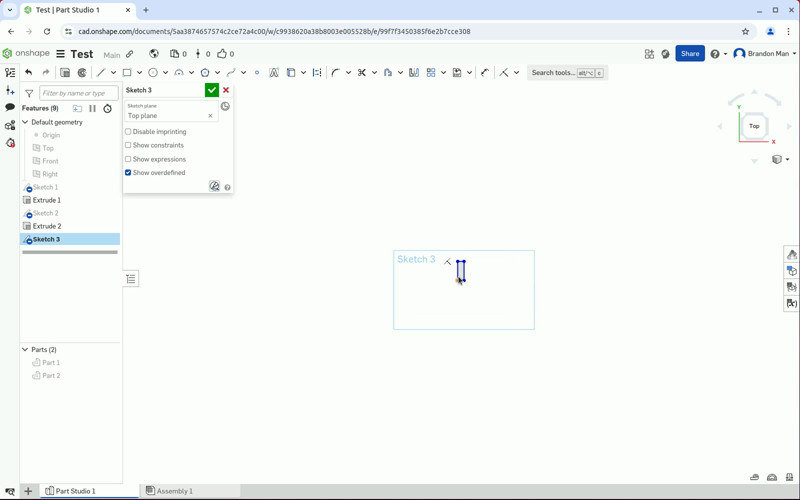
scroll(6)
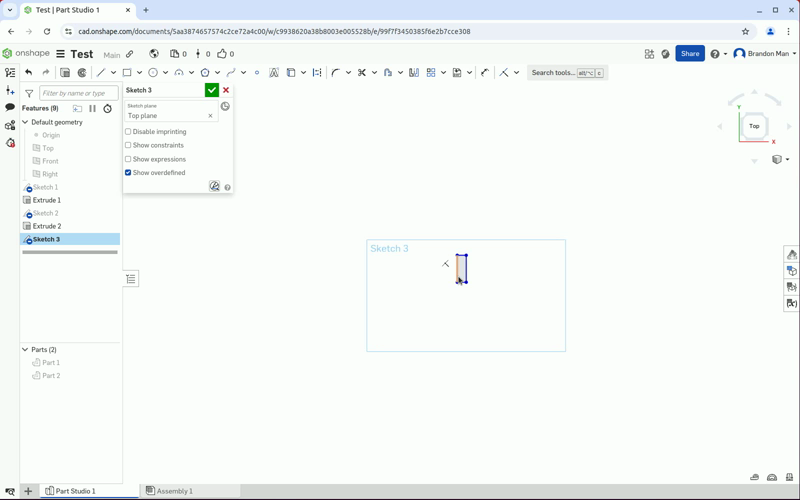
scroll(6)
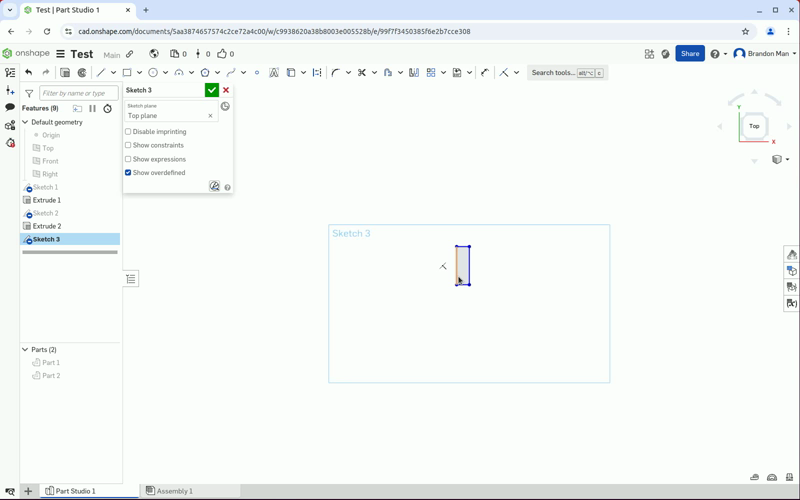
scroll(6)
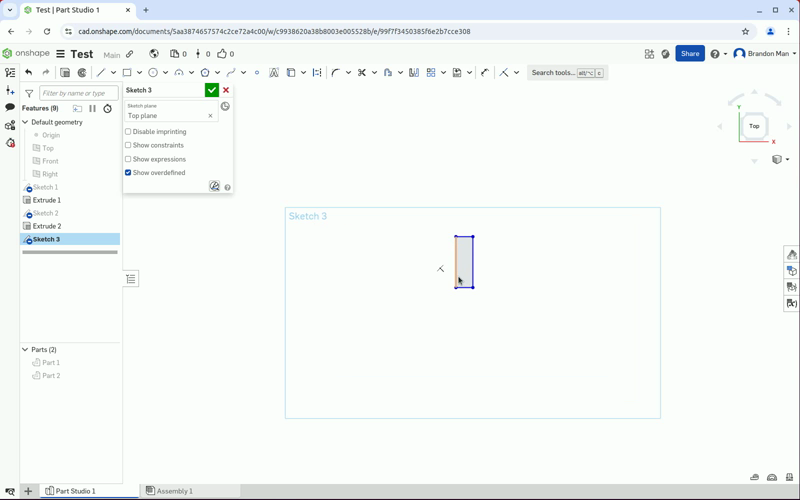
scroll(6)
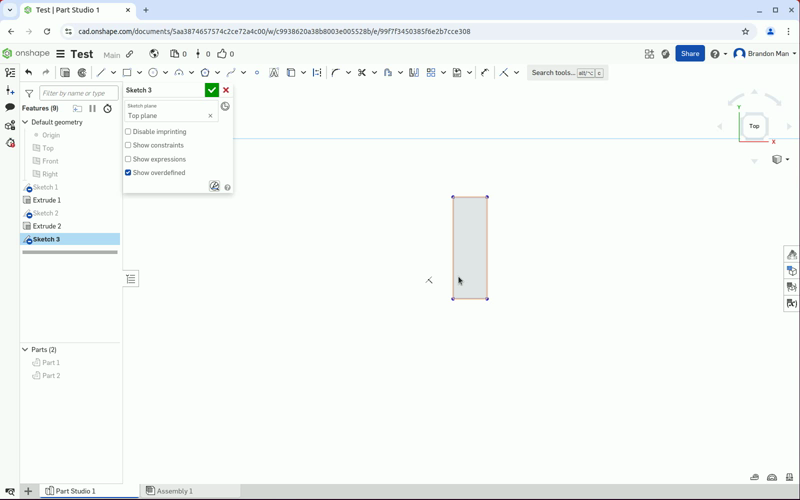
click(458, 276)
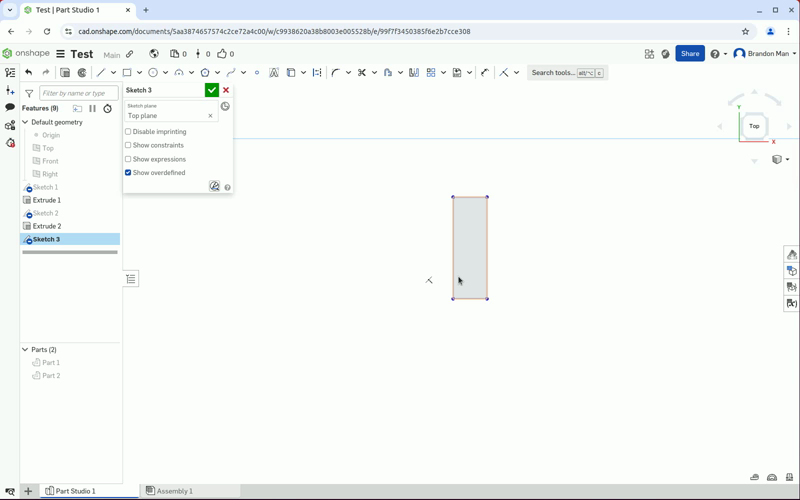
scroll(-6)
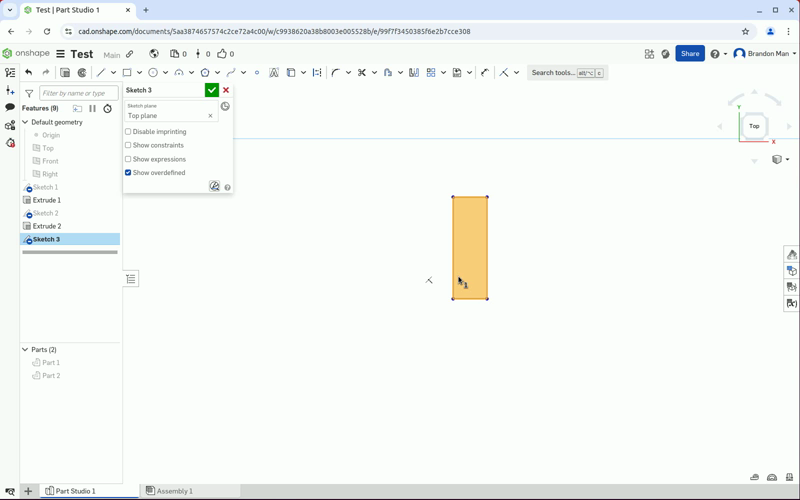
scroll(-6)
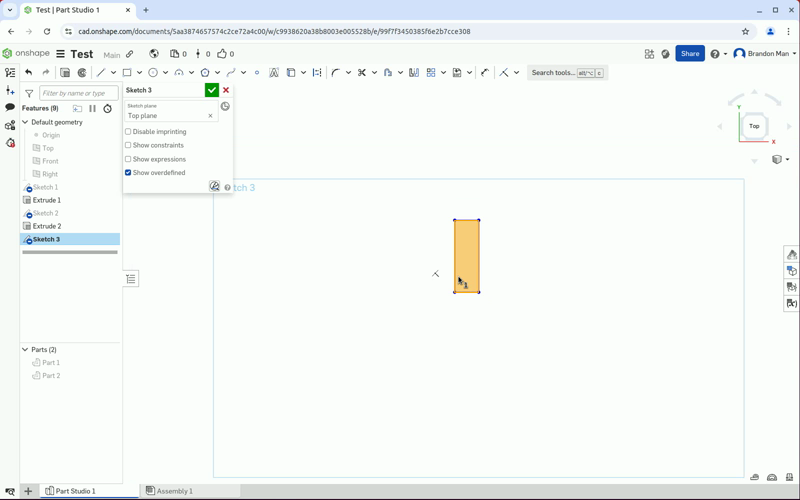
scroll(-6)
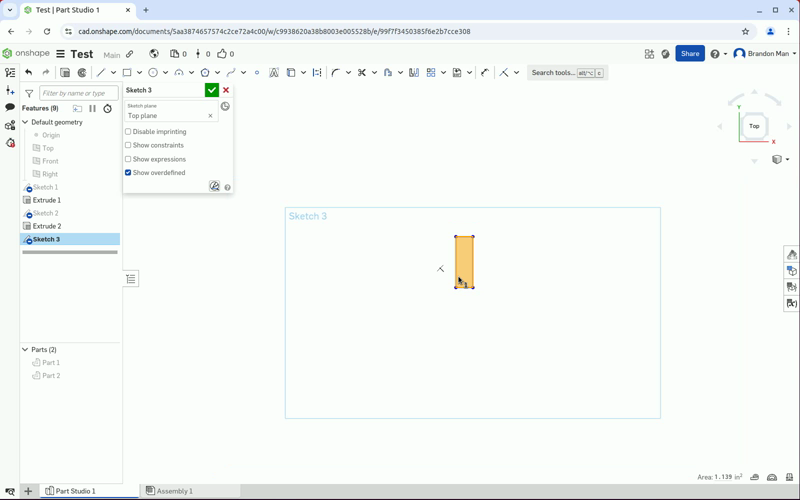
scroll(-6)
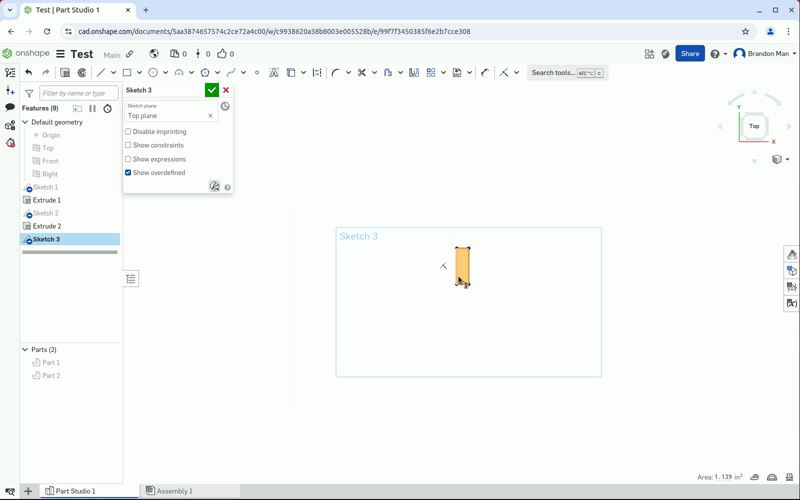
scroll(-6)
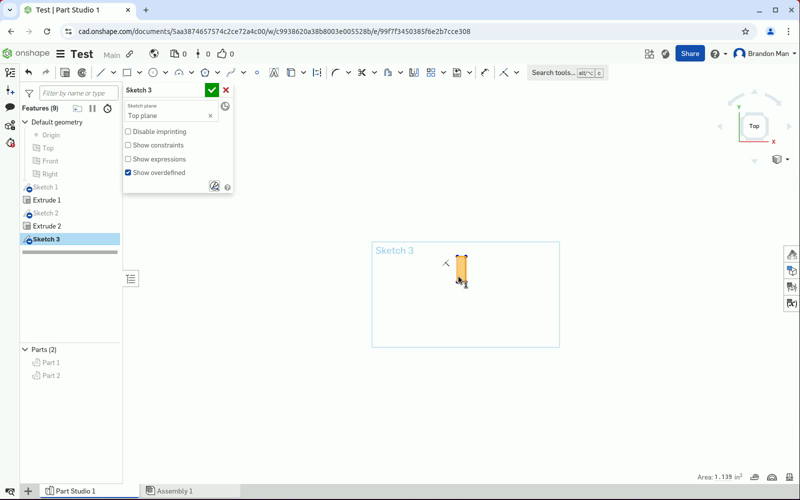
scroll(-6)
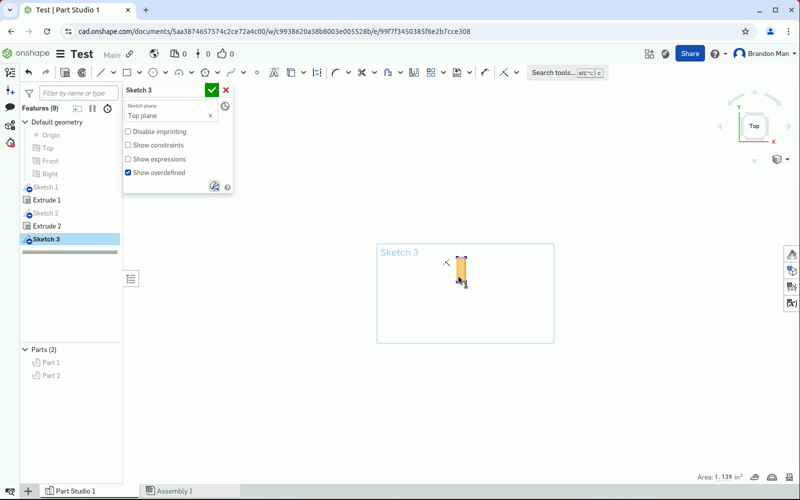
scroll(-6)
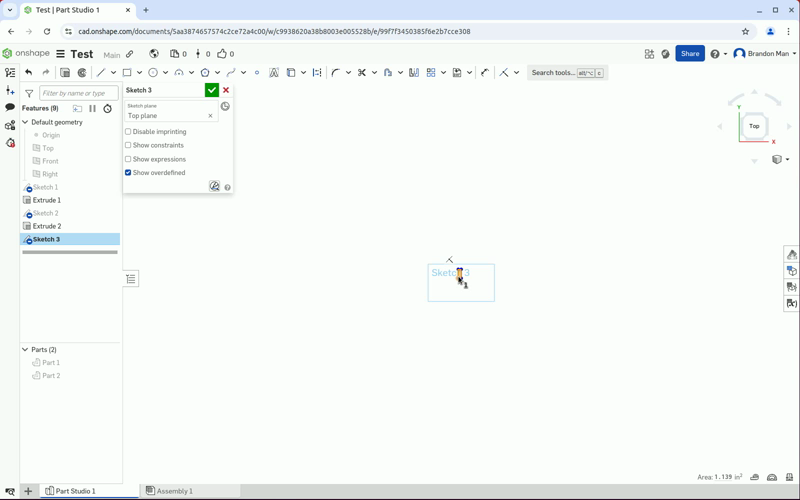
mouse_move(73, 352)
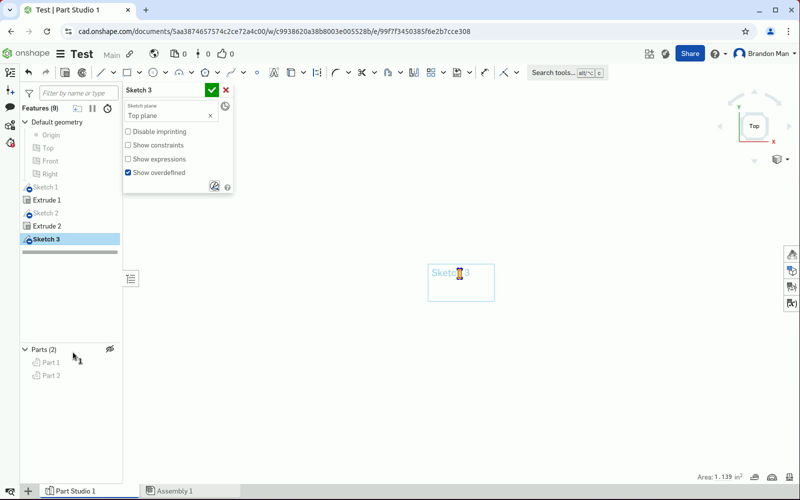
key(shift+y)
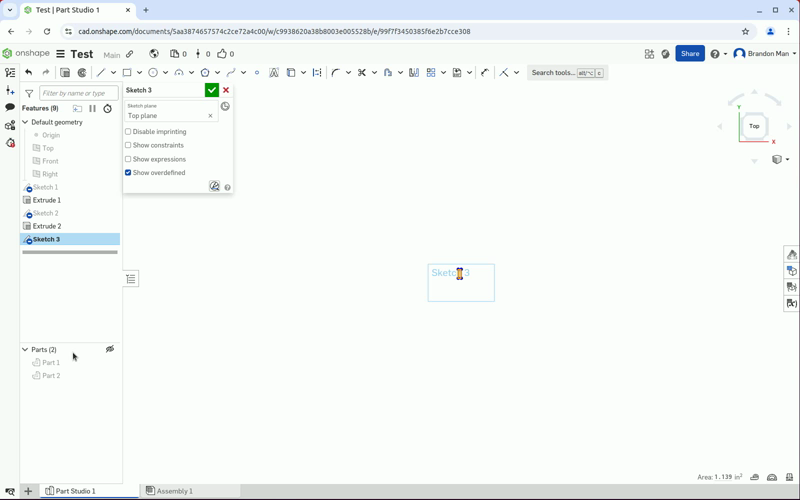
key(shift+e)
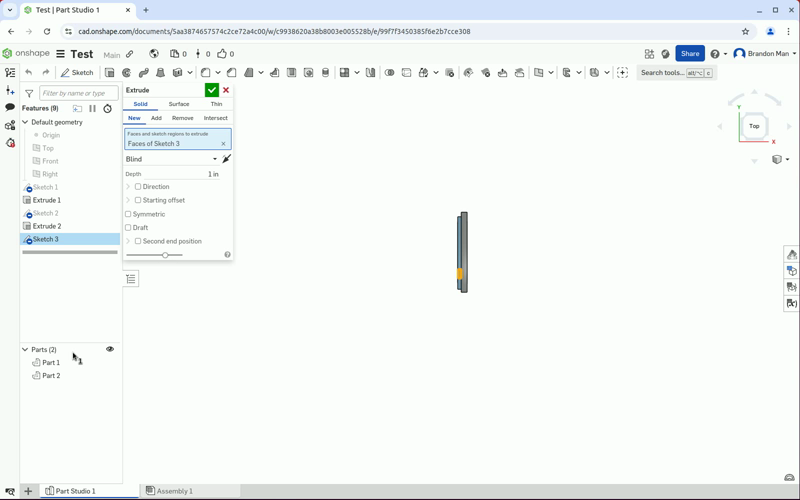
mouse_move(143, 106)
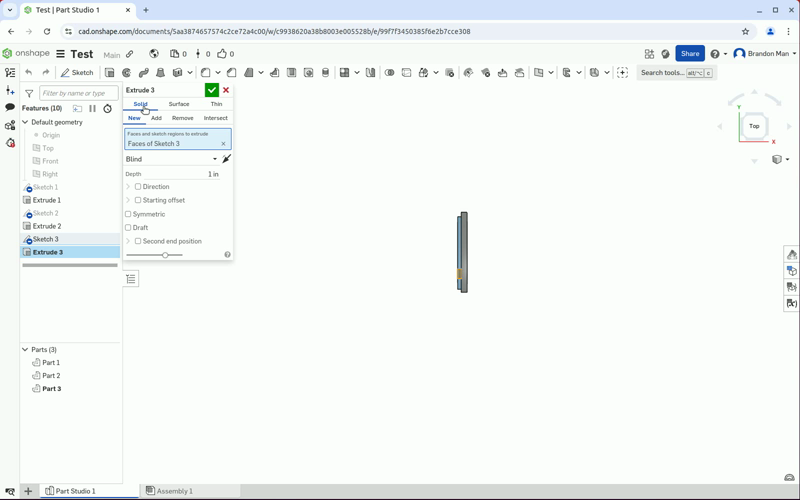
click(143, 106)
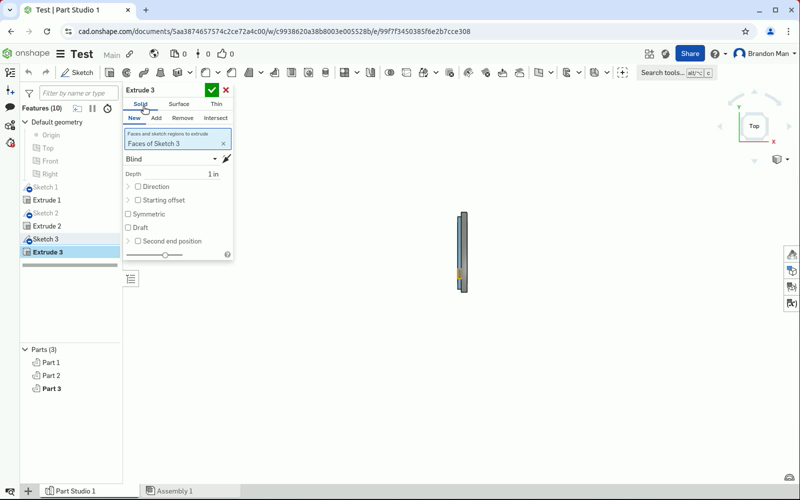
mouse_move(186, 120)
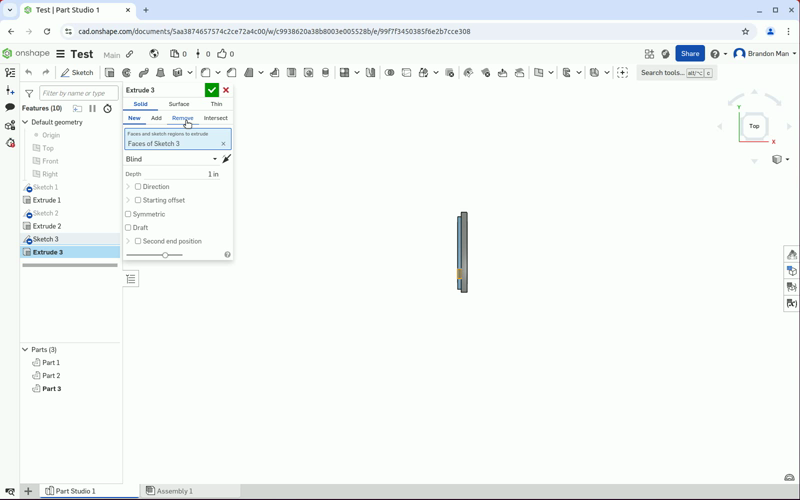
click(186, 120)
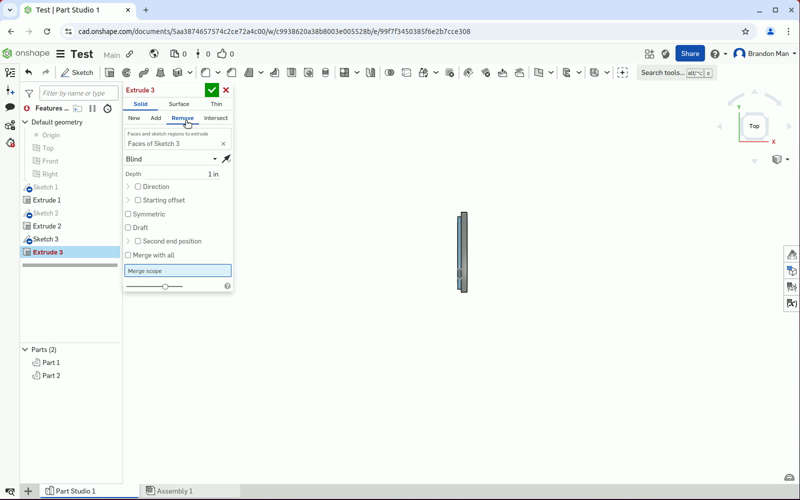
key(tab, 4)
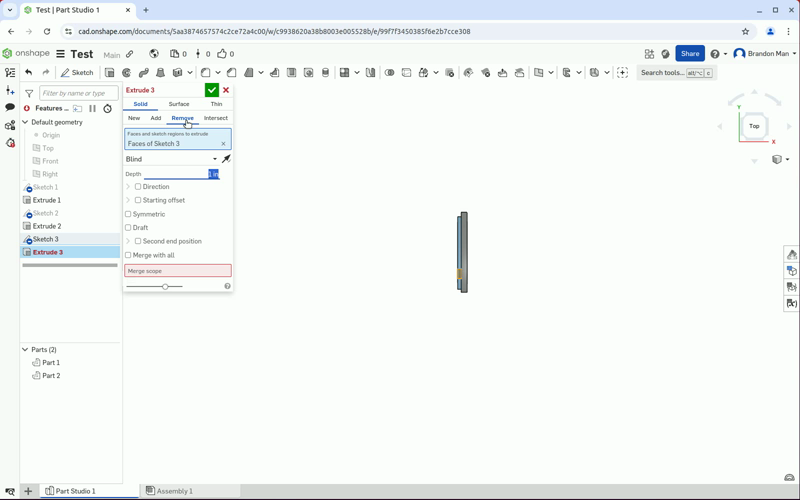
text(0.241)
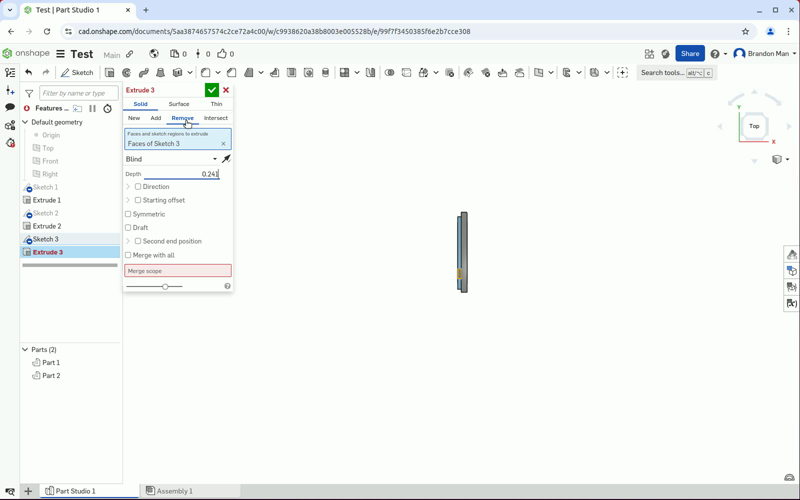
key(tab, 6)
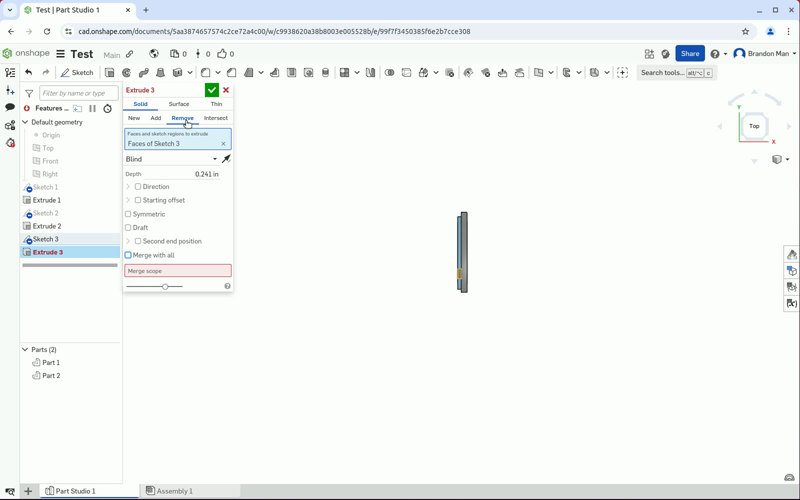
key(space)
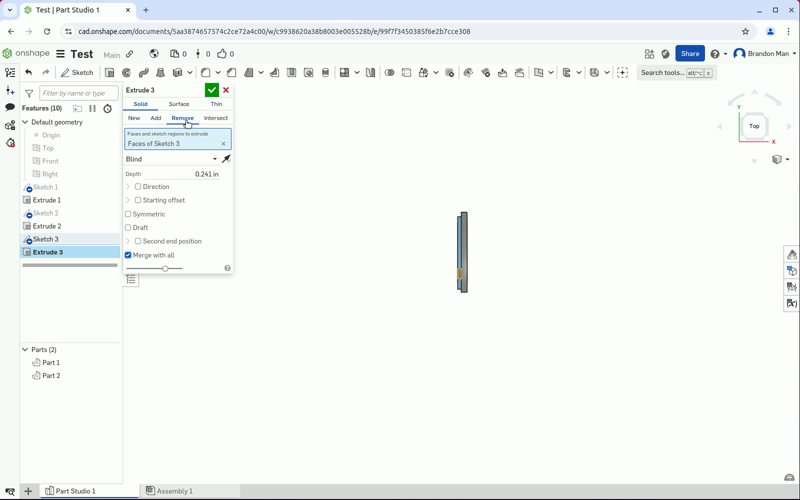
key(enter)
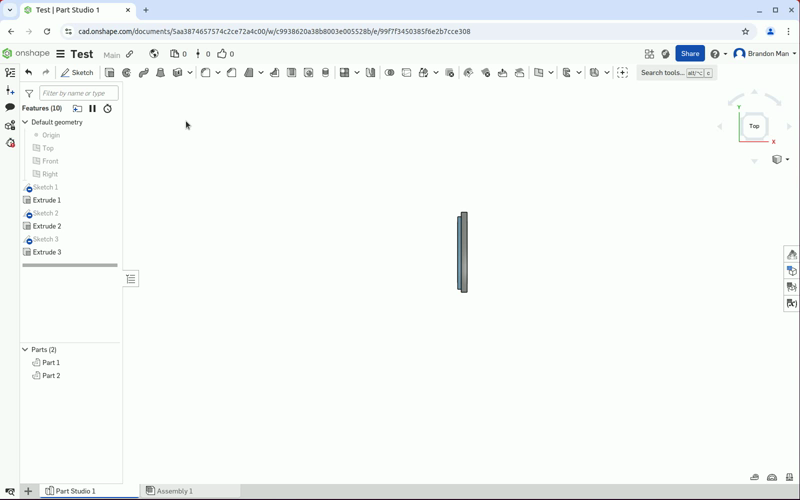
key(shift+h)
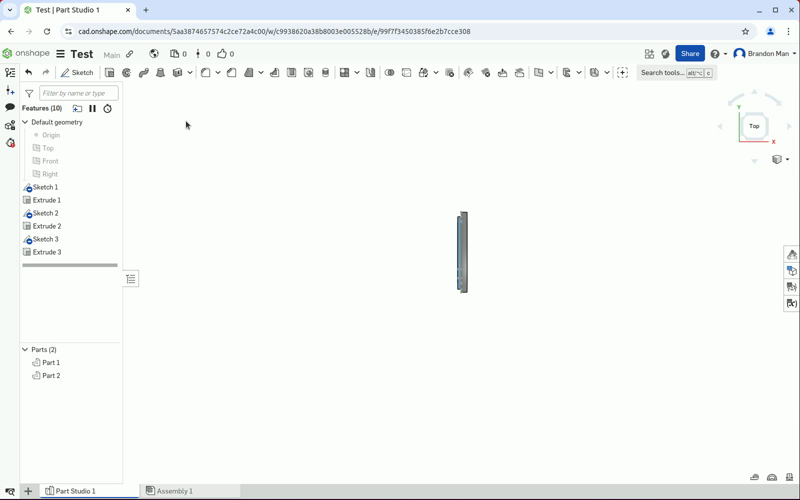
key(shift+h)
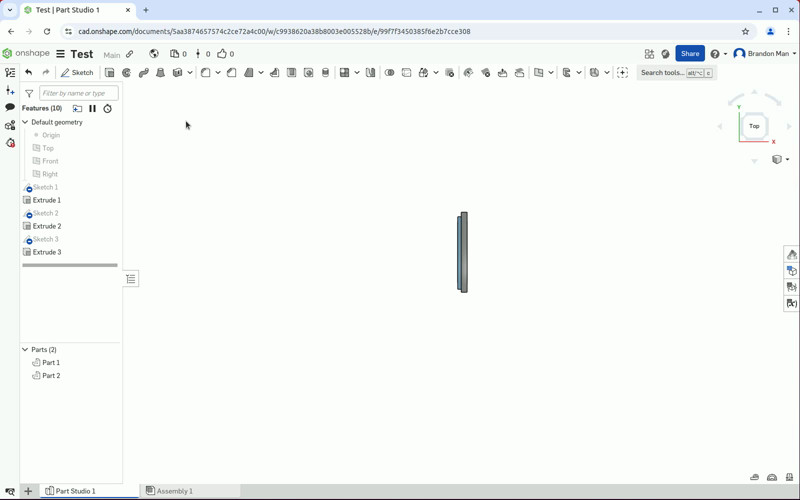
mouse_move(73, 189)
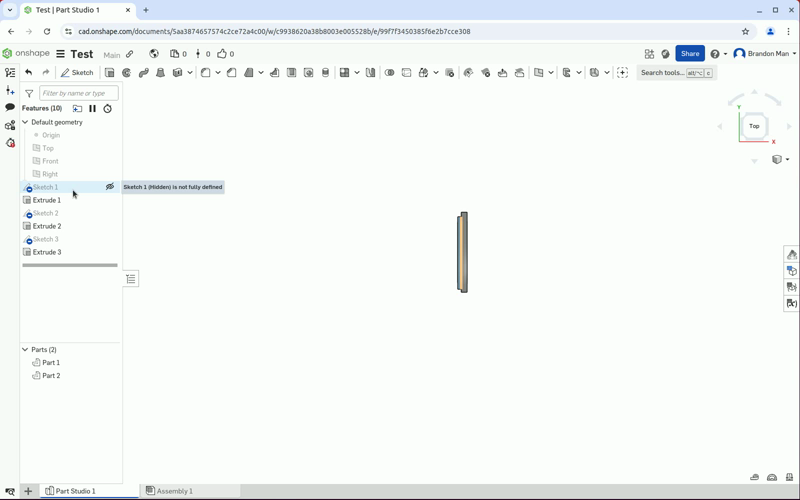
click(73, 189)
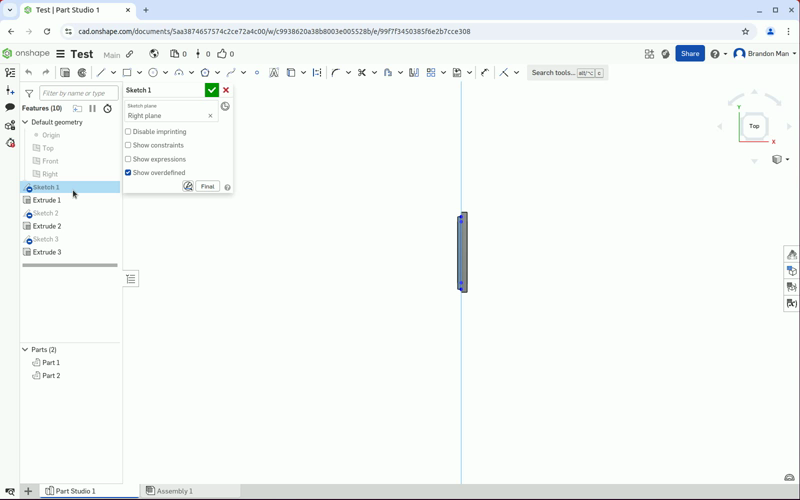
mouse_move(229, 92)
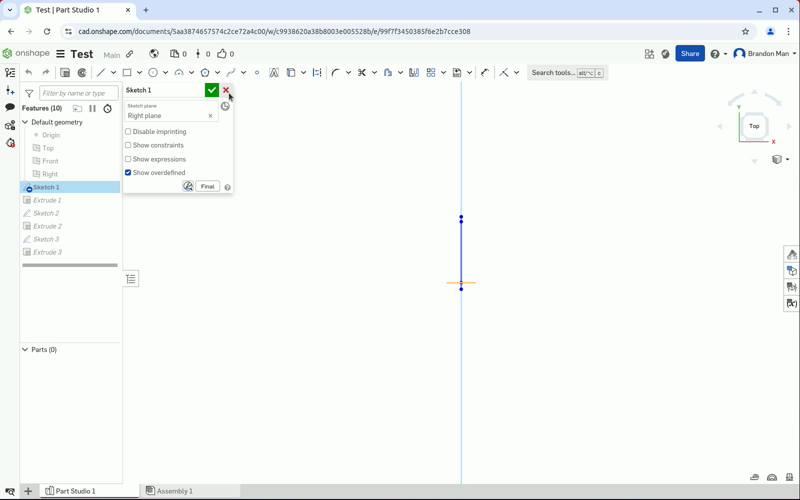
click(229, 92)
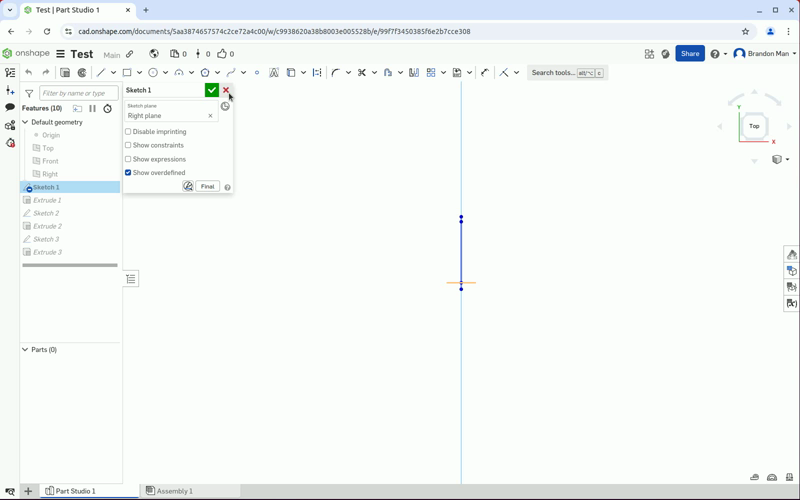
key(shift+s)
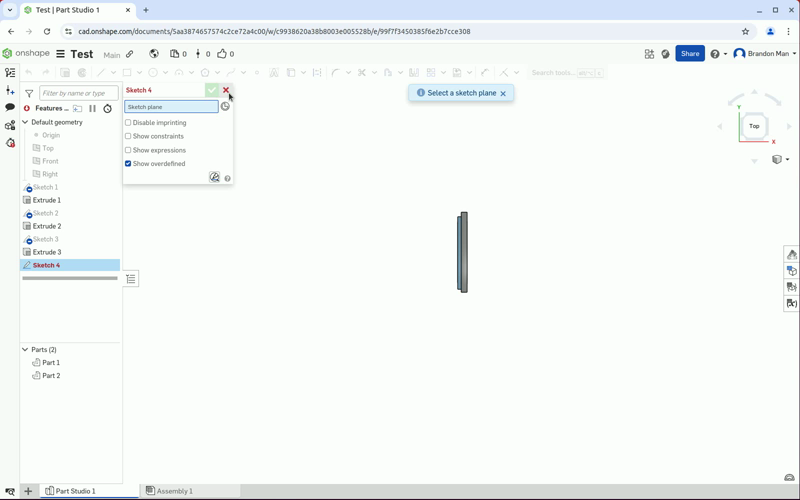
mouse_move(73, 150)
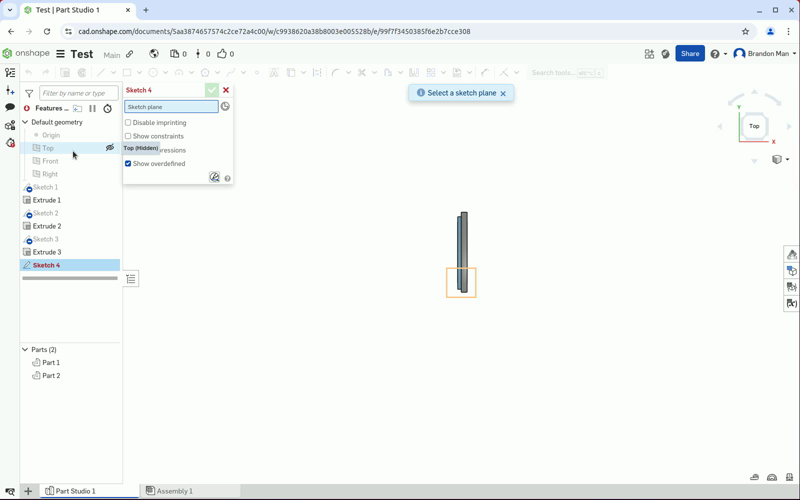
click(73, 150)
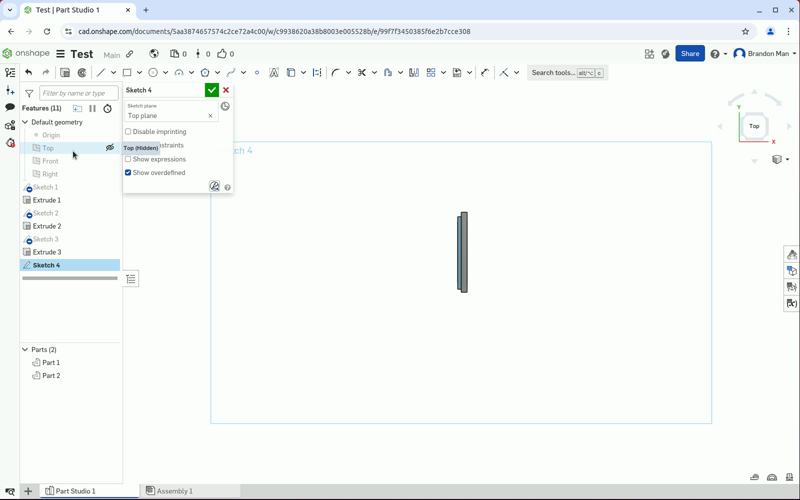
mouse_move(73, 352)
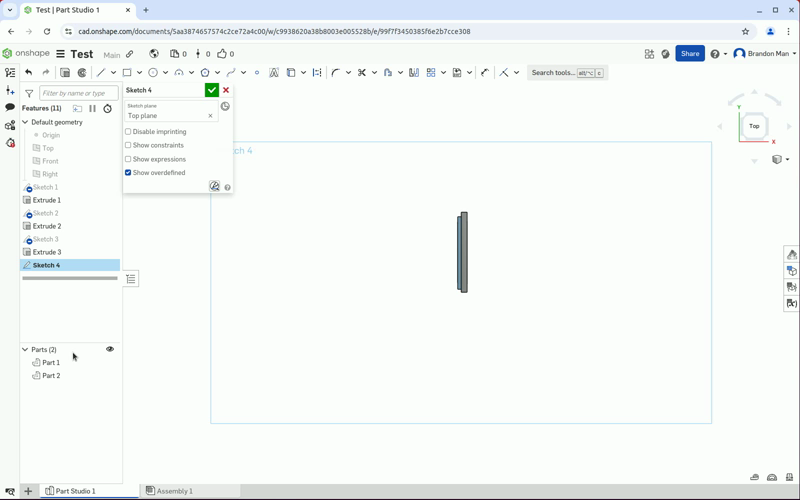
key(y)
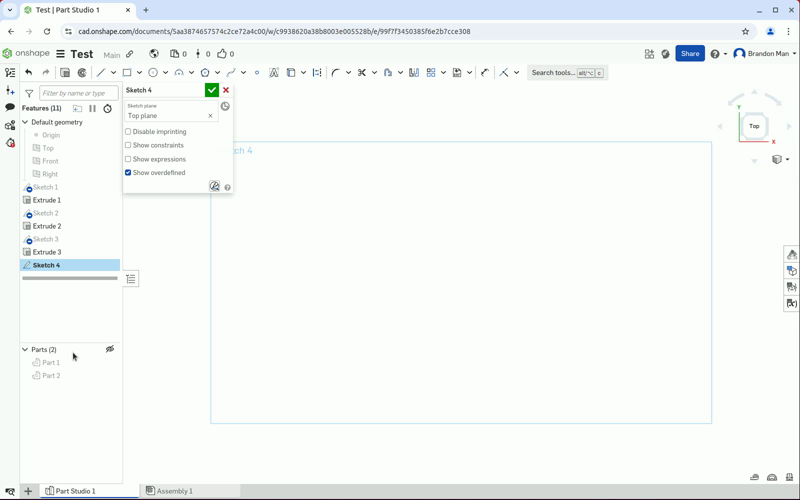
key(l)
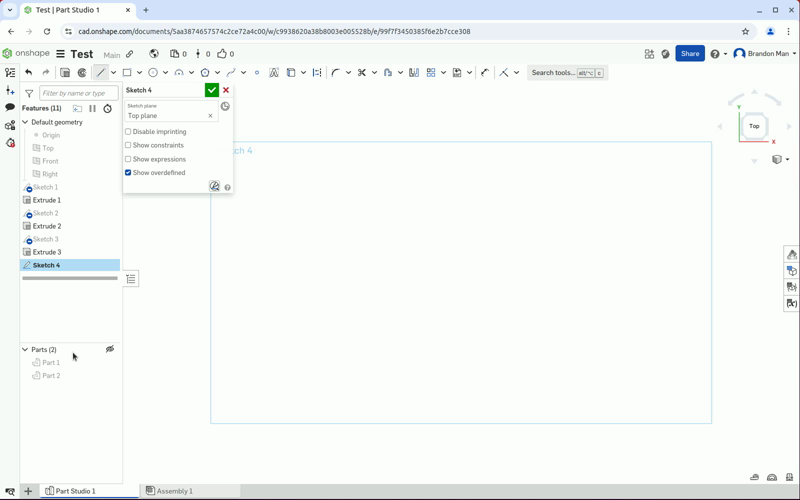
key_down(shift)
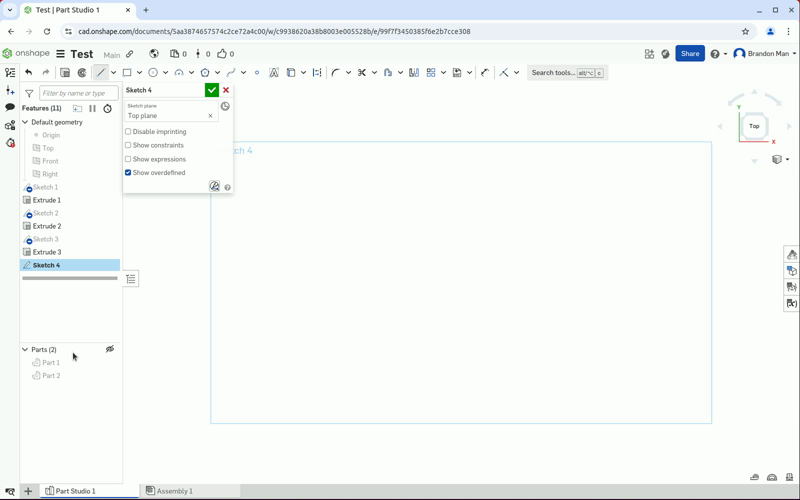
mouse_move(458, 234)
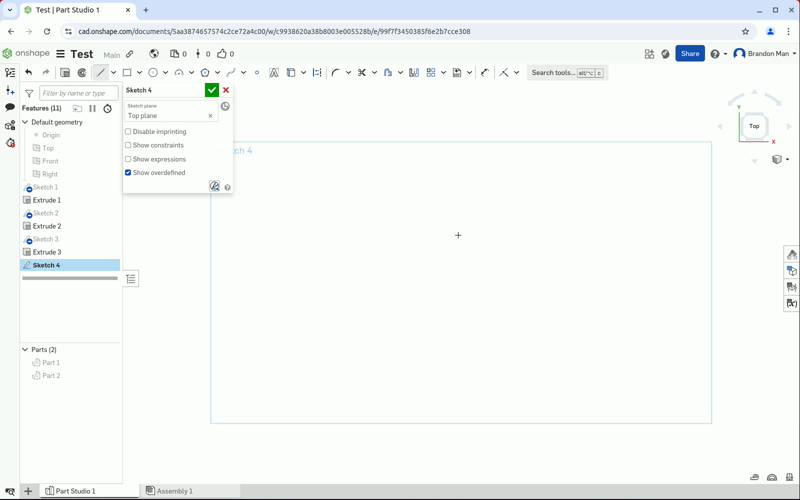
click(458, 234)
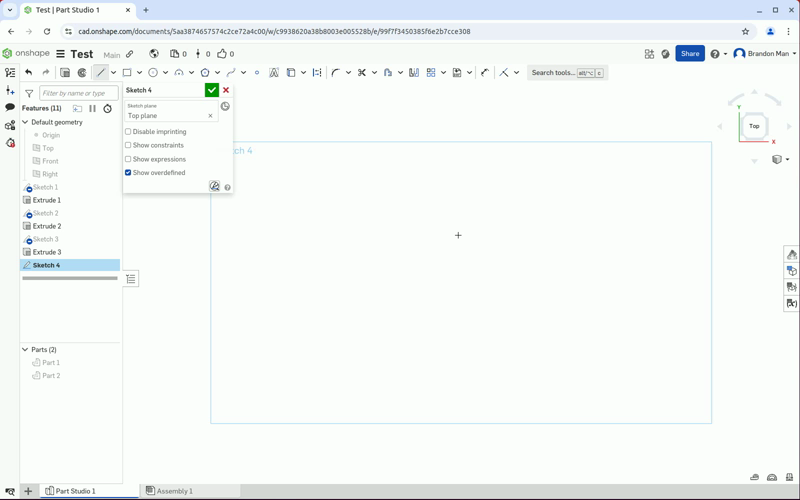
key_up(shift)
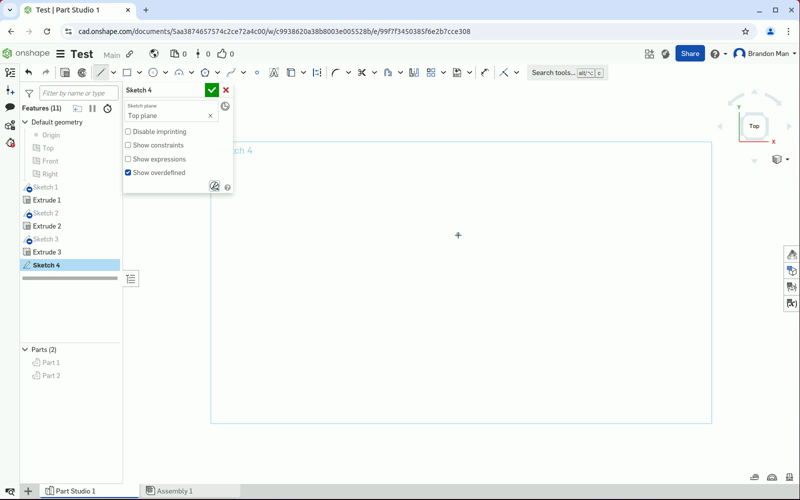
key_down(shift)
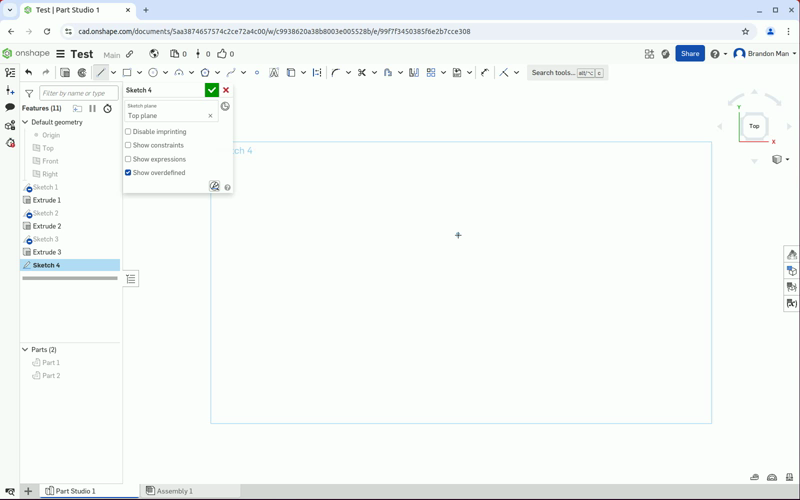
mouse_move(488, 234)
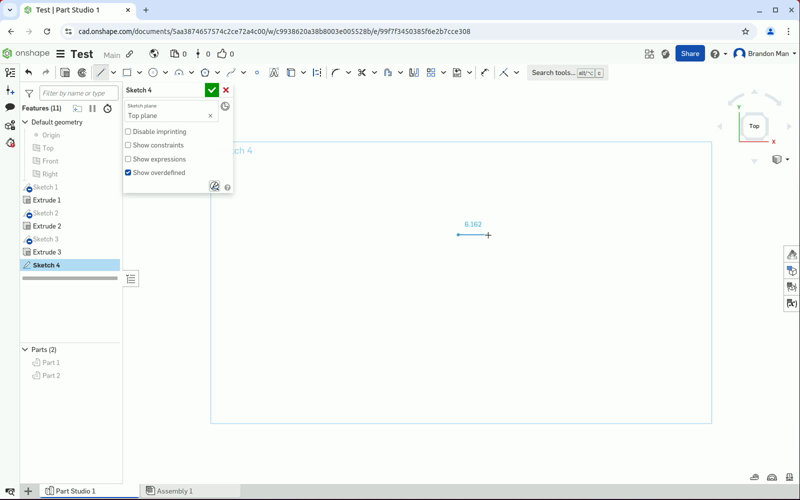
mouse_move(461, 234)
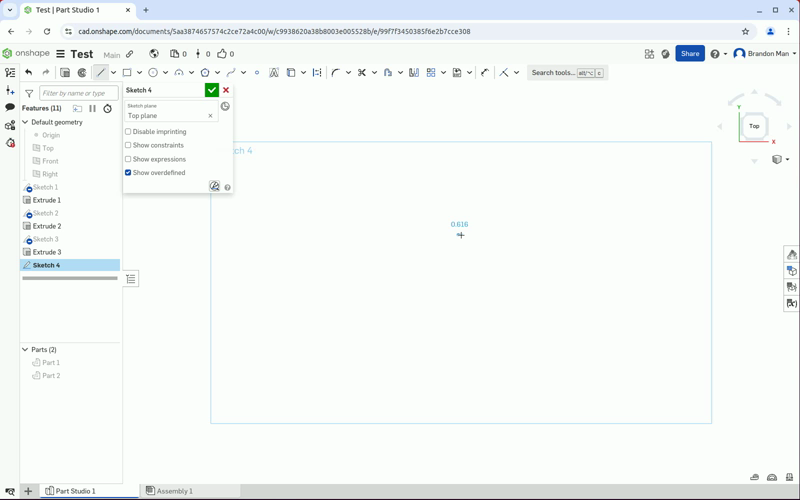
scroll(6)
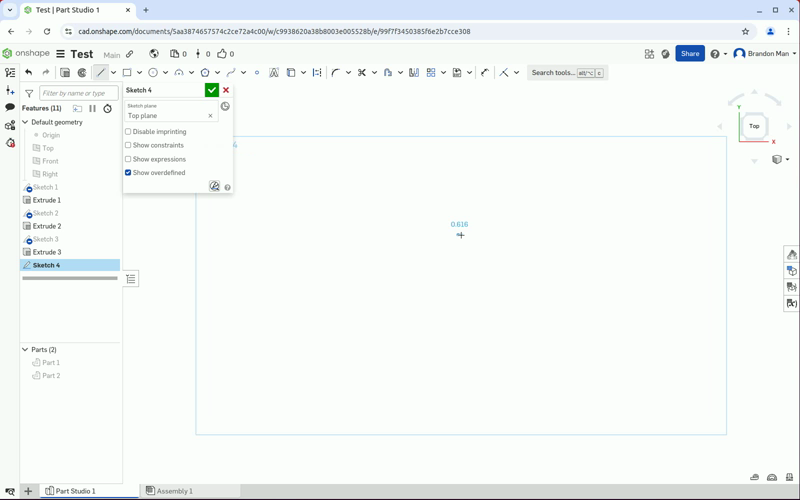
scroll(6)
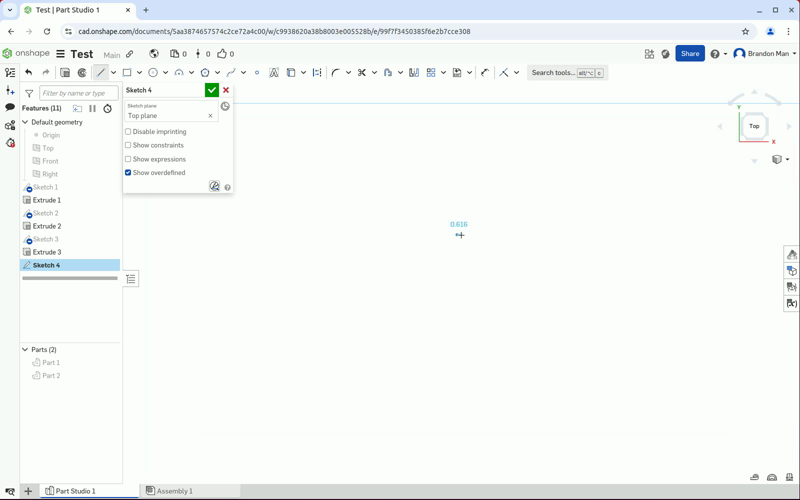
scroll(6)
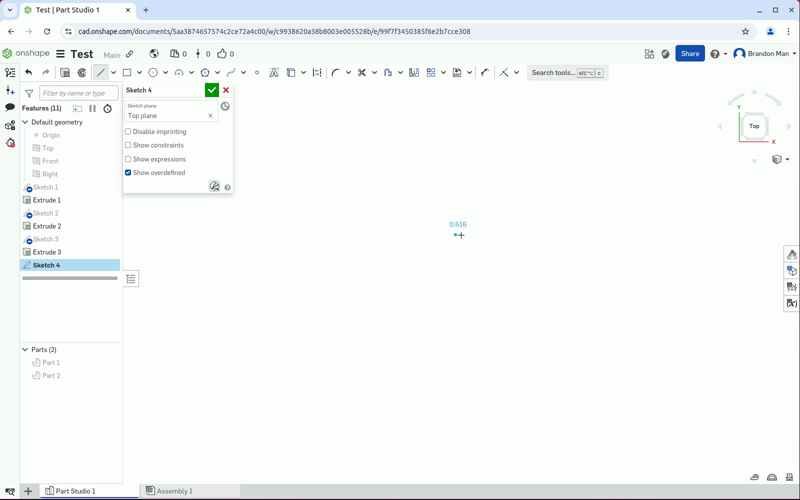
scroll(6)
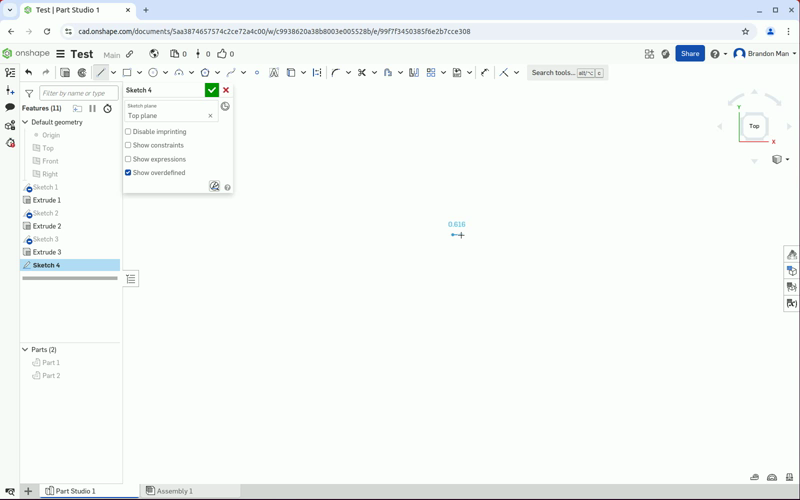
scroll(6)
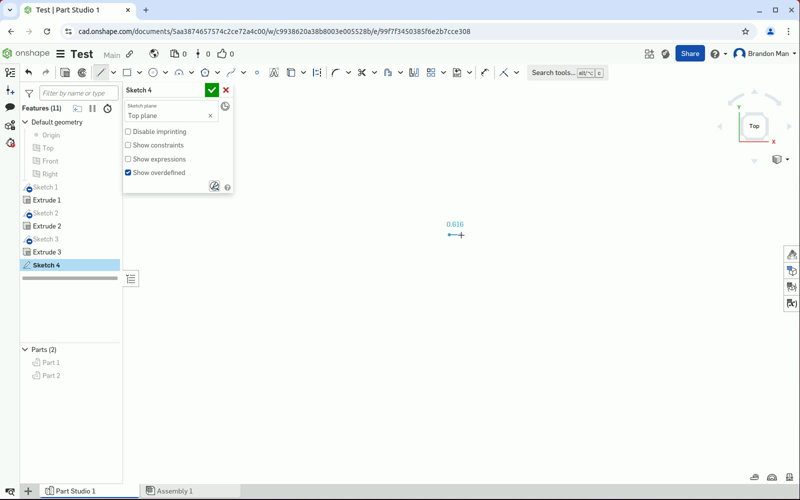
scroll(6)
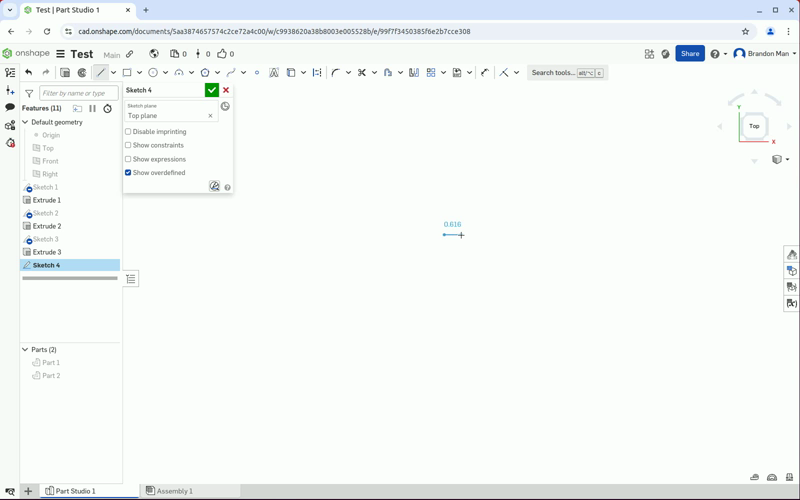
scroll(6)
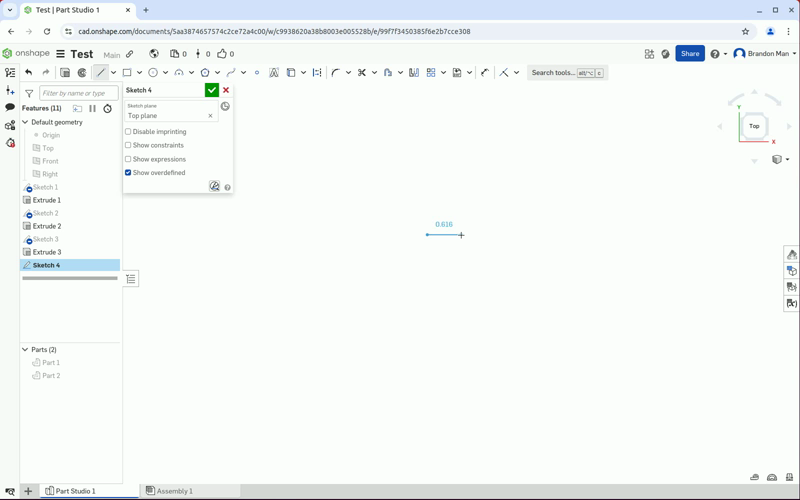
click(461, 234)
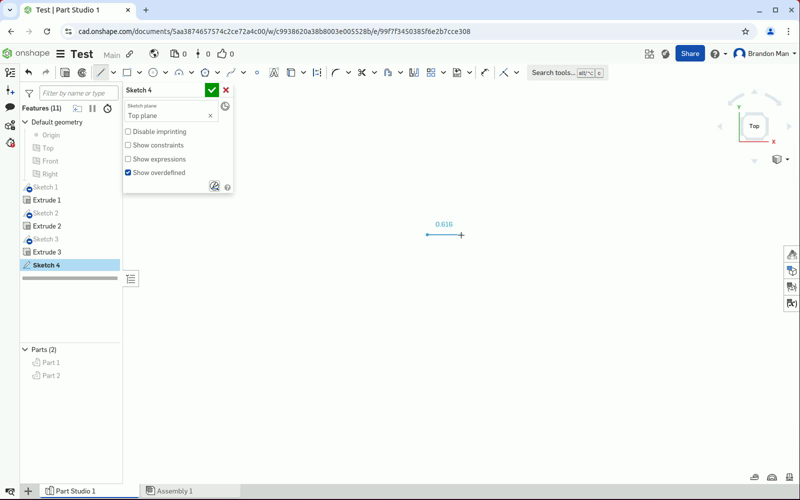
scroll(-6)
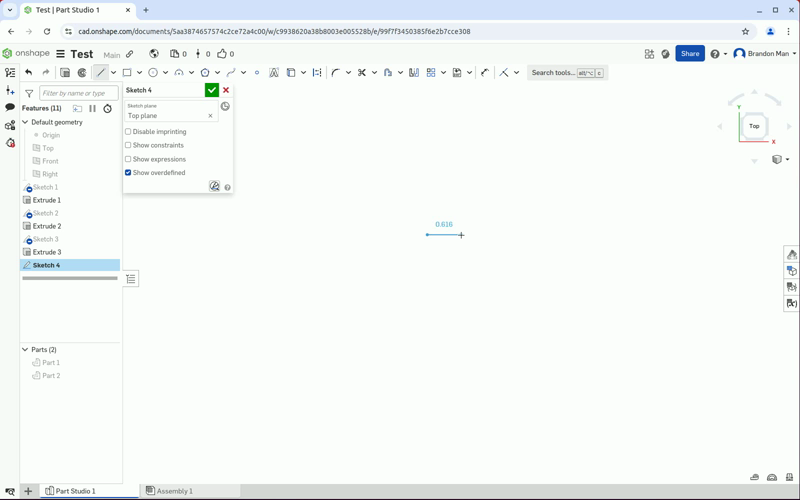
scroll(-6)
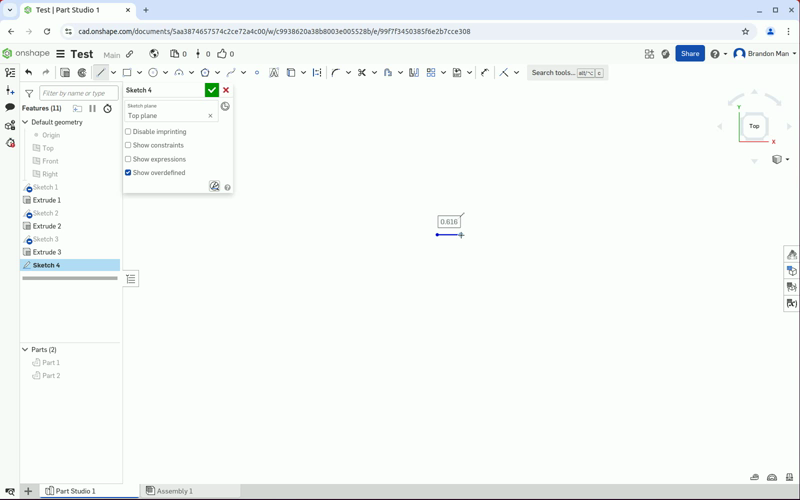
scroll(-6)
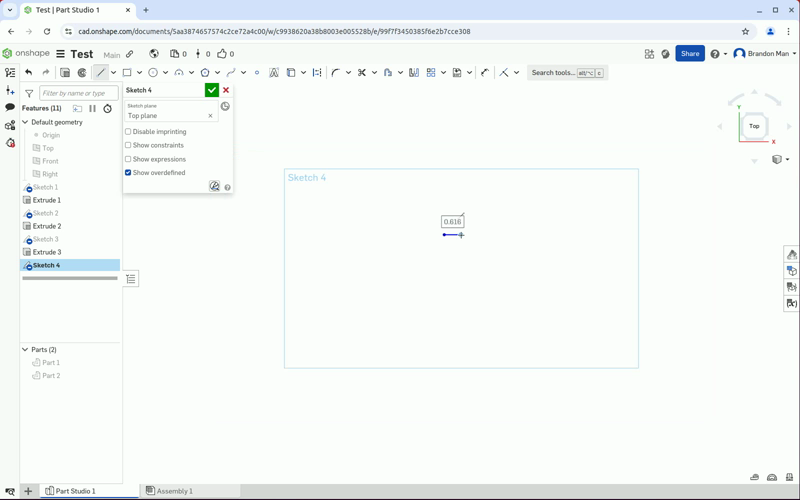
scroll(-6)
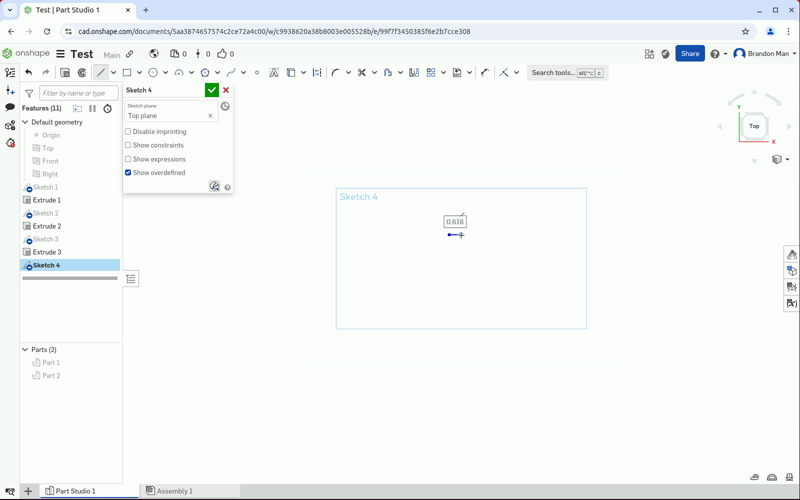
scroll(-6)
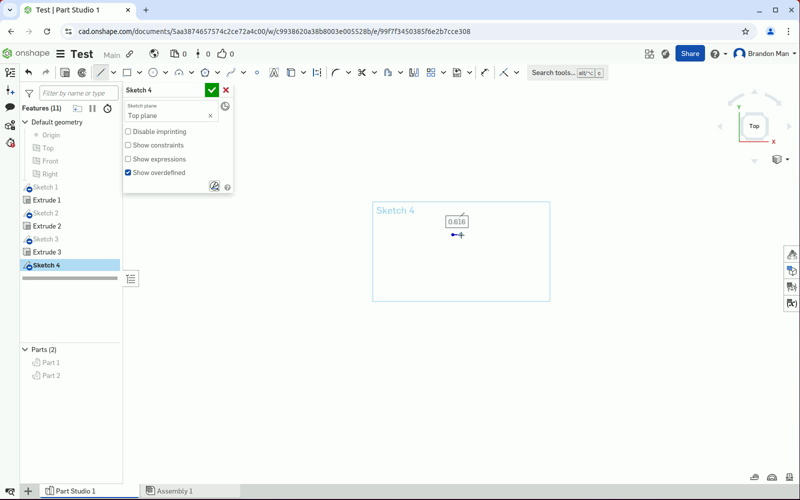
scroll(-6)
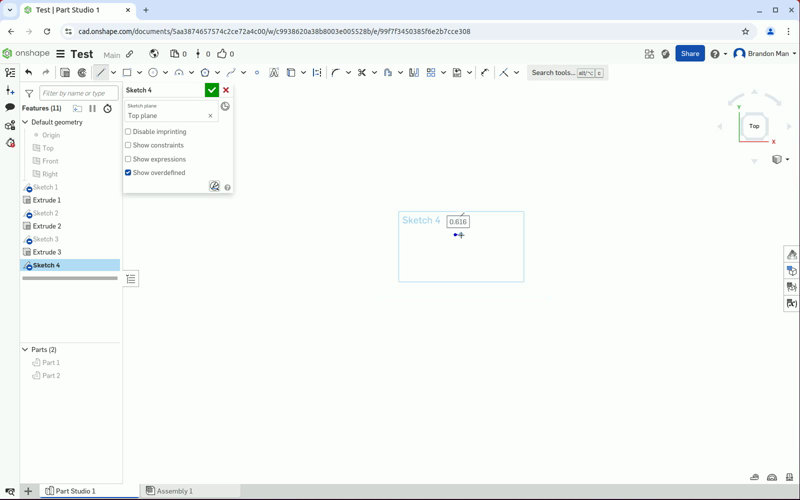
scroll(-6)
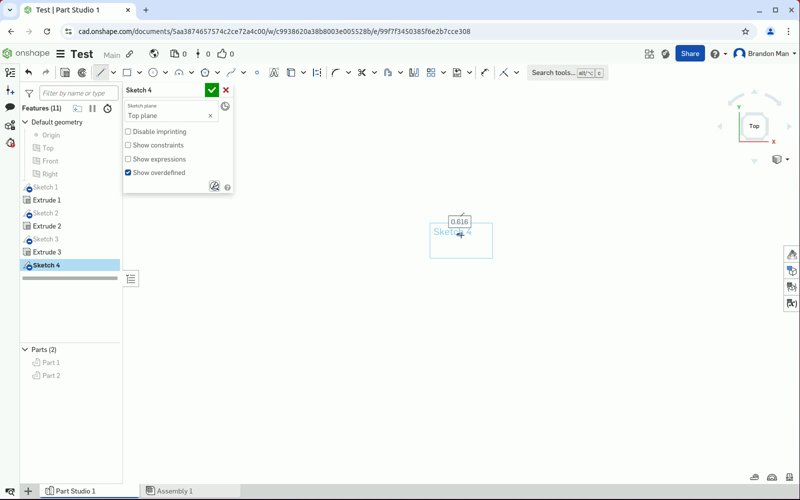
key_up(shift)
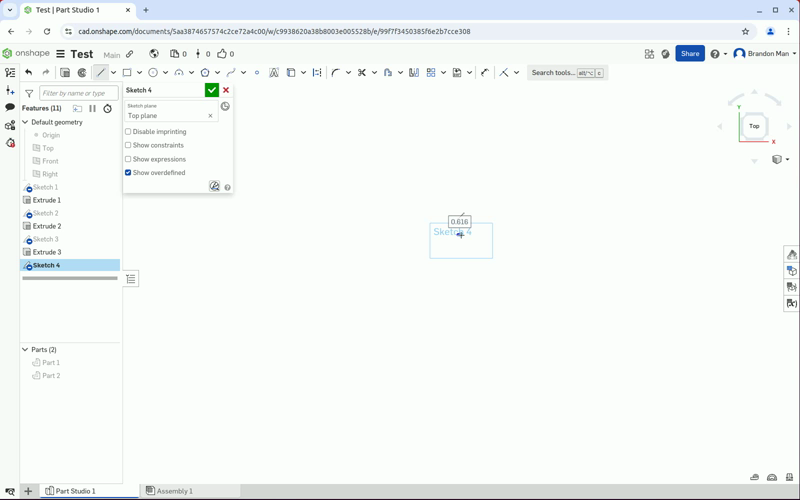
key_down(shift)
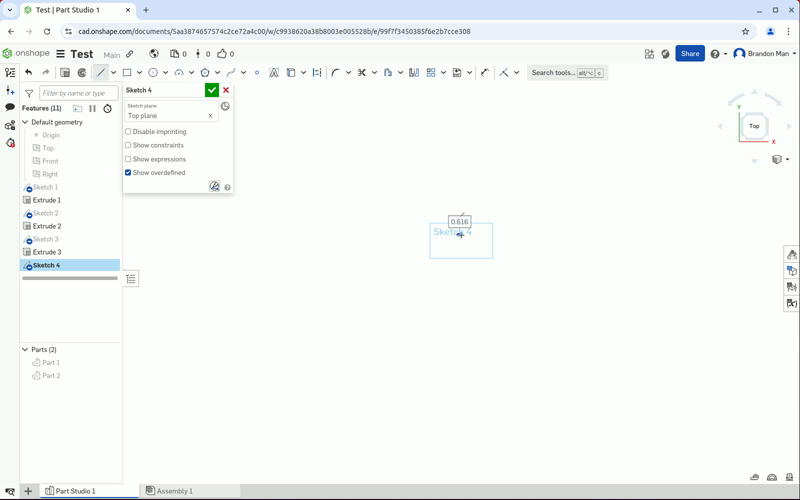
mouse_move(491, 234)
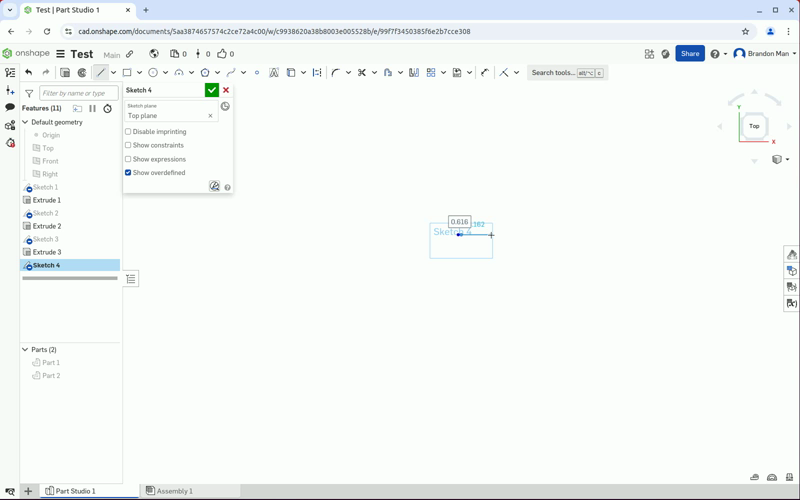
mouse_move(461, 225)
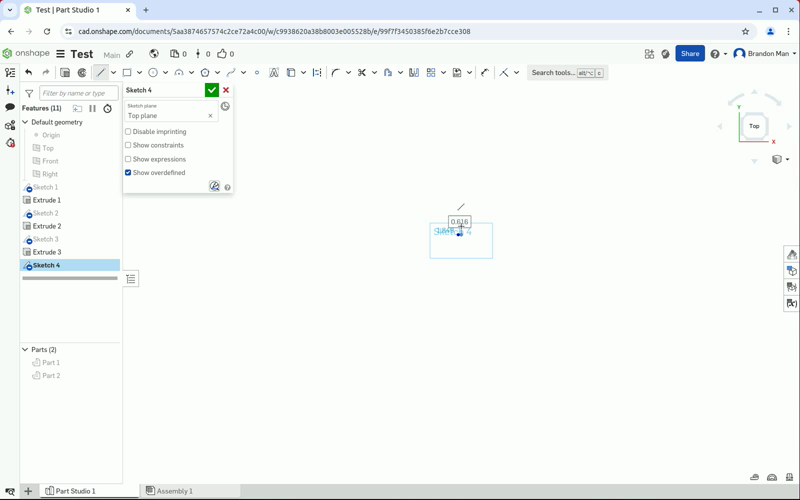
click(461, 225)
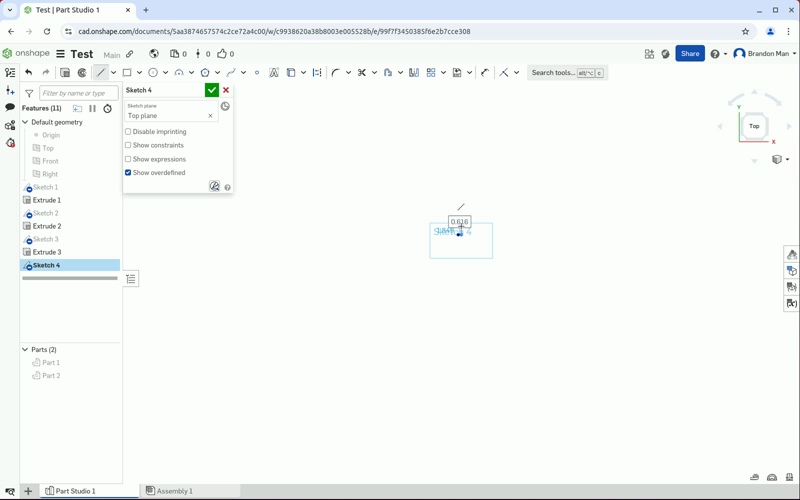
key_up(shift)
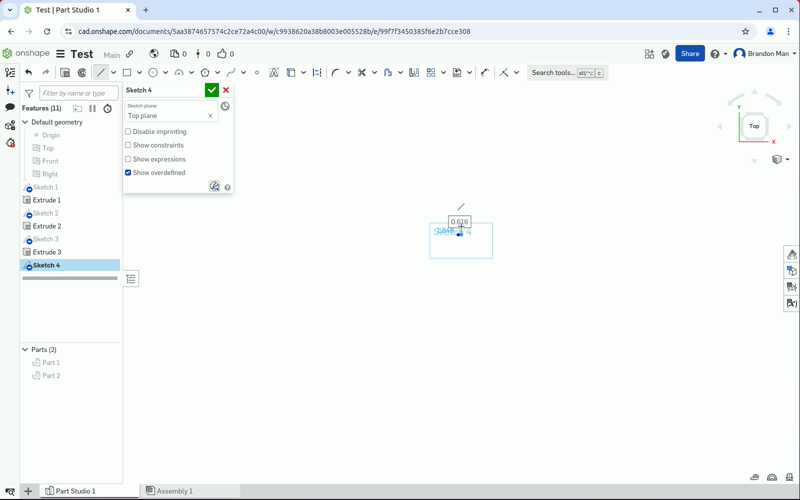
key_down(shift)
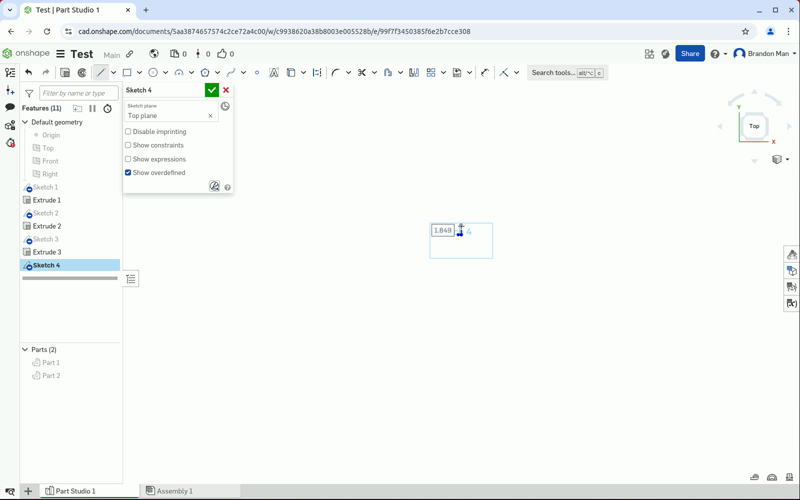
mouse_move(491, 225)
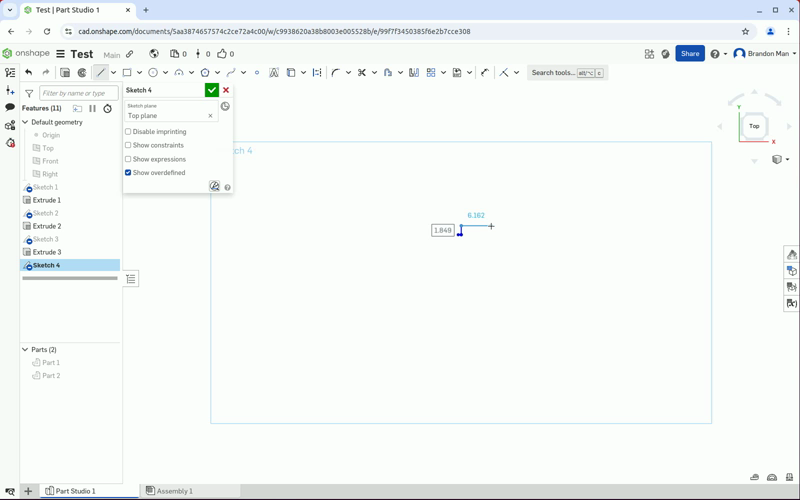
mouse_move(458, 225)
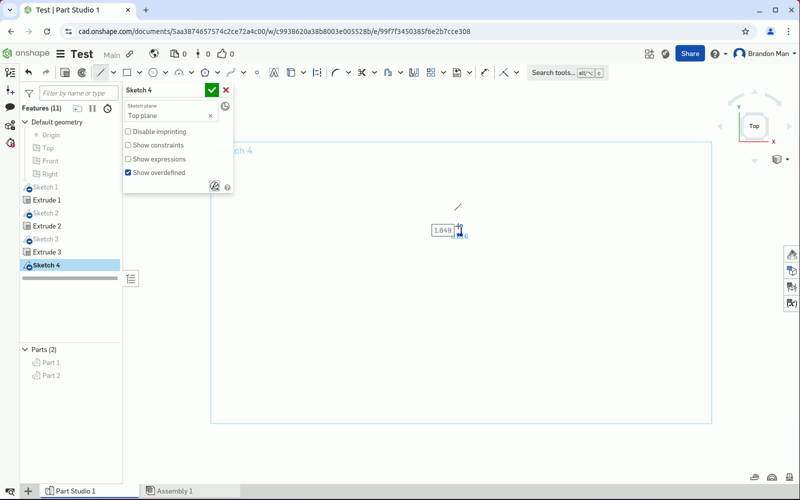
scroll(6)
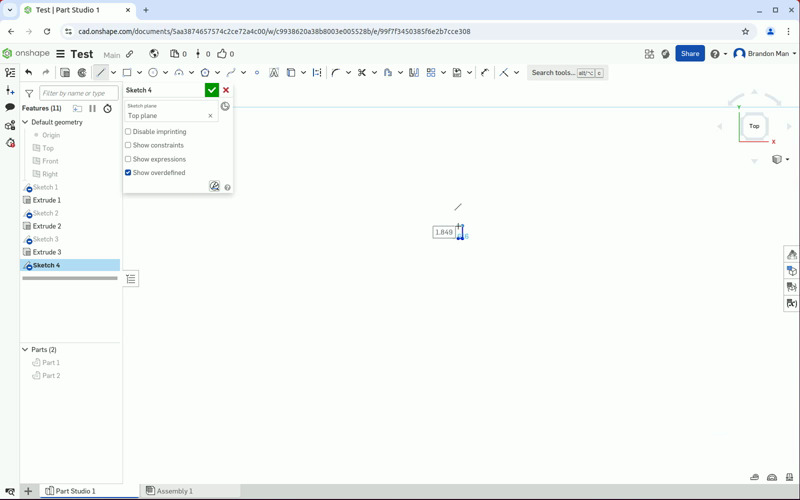
scroll(6)
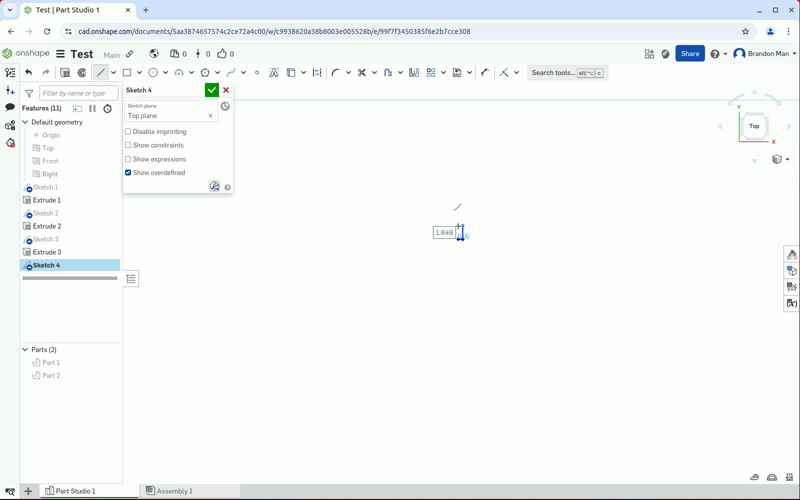
scroll(6)
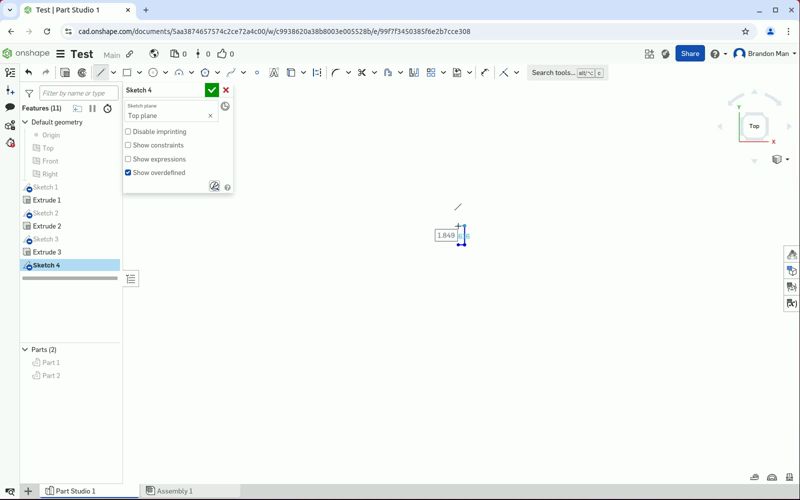
scroll(6)
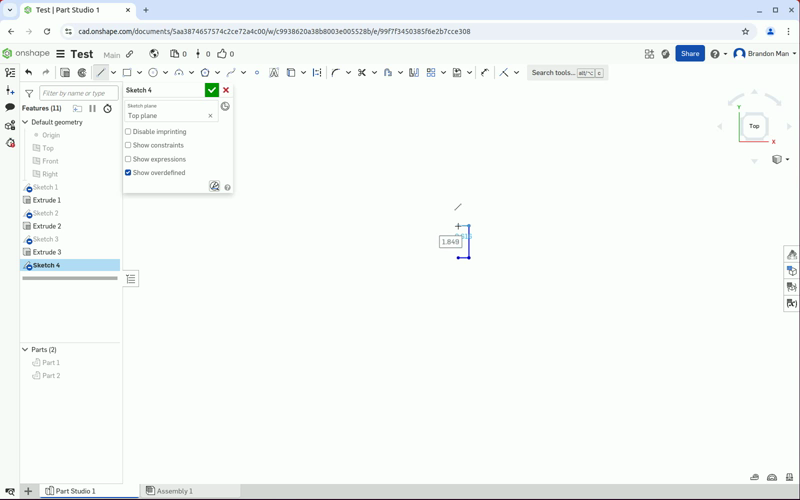
scroll(6)
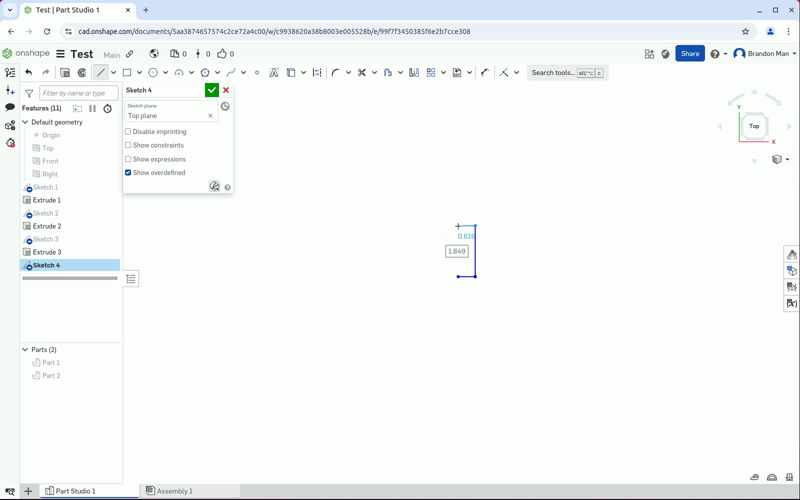
scroll(6)
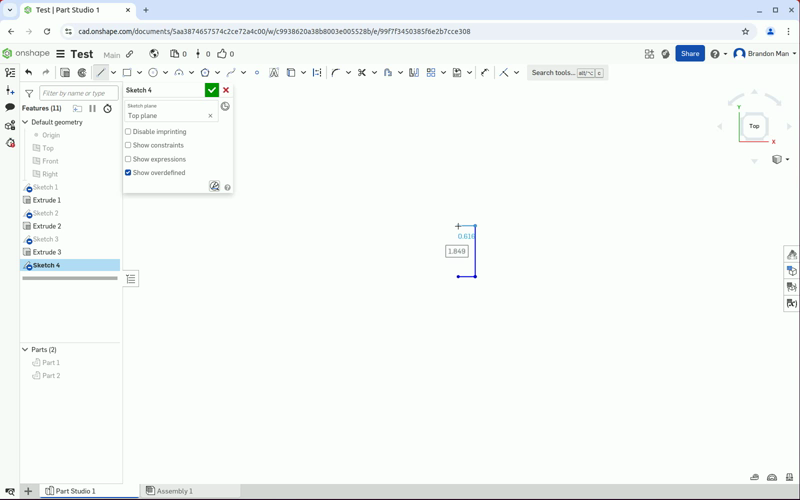
scroll(6)
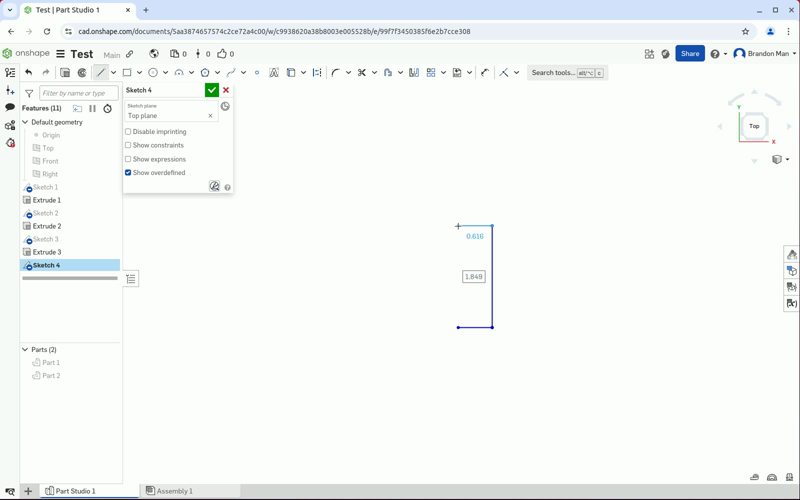
click(458, 225)
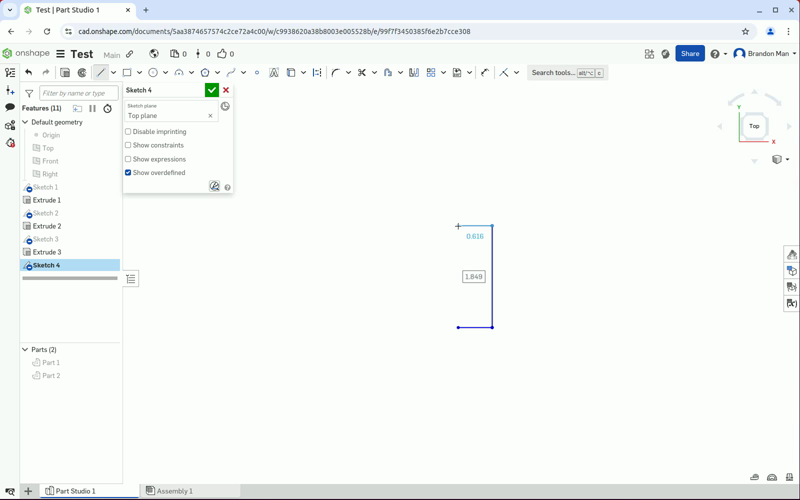
scroll(-6)
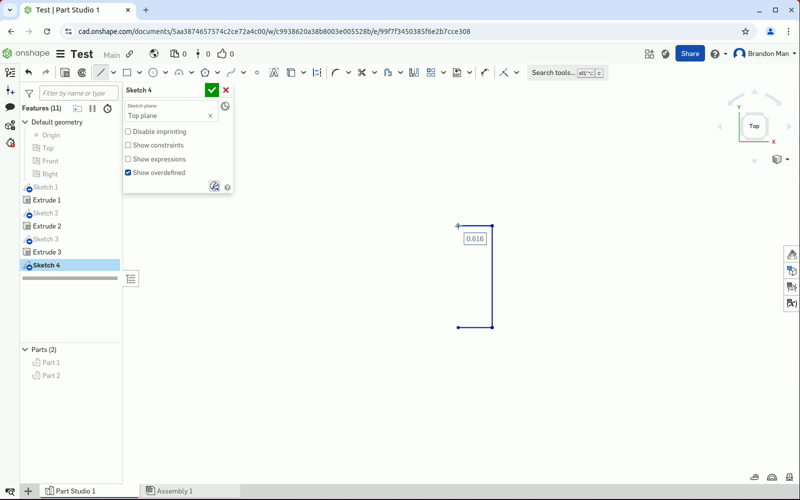
scroll(-6)
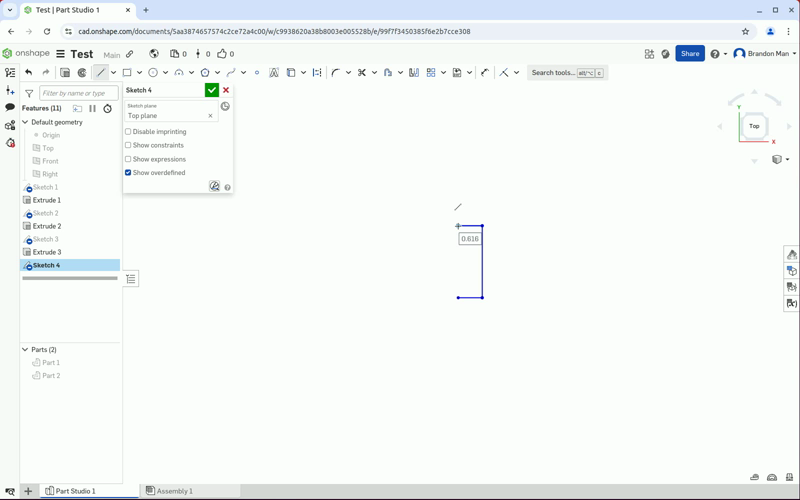
scroll(-6)
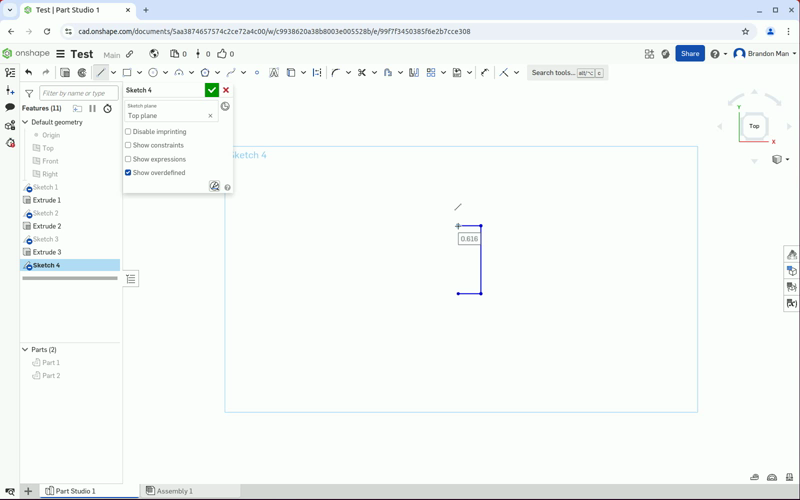
scroll(-6)
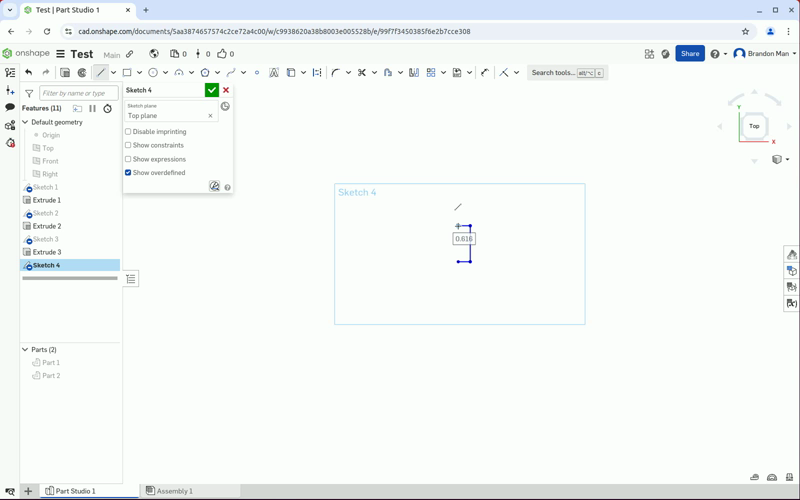
scroll(-6)
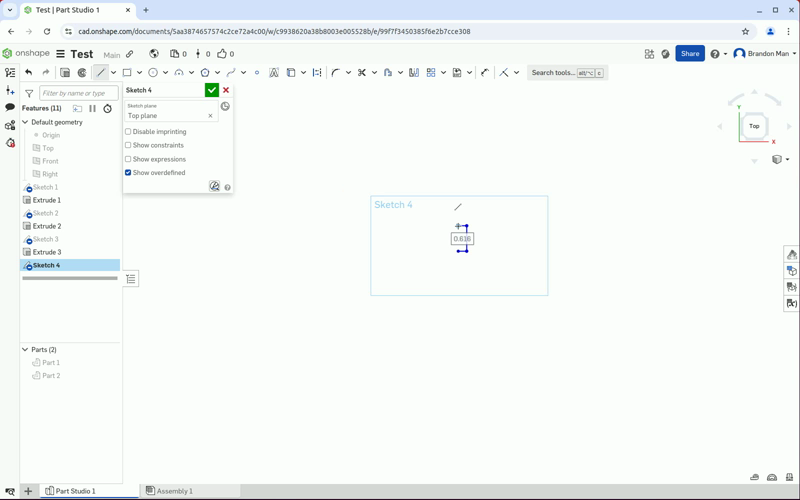
scroll(-6)
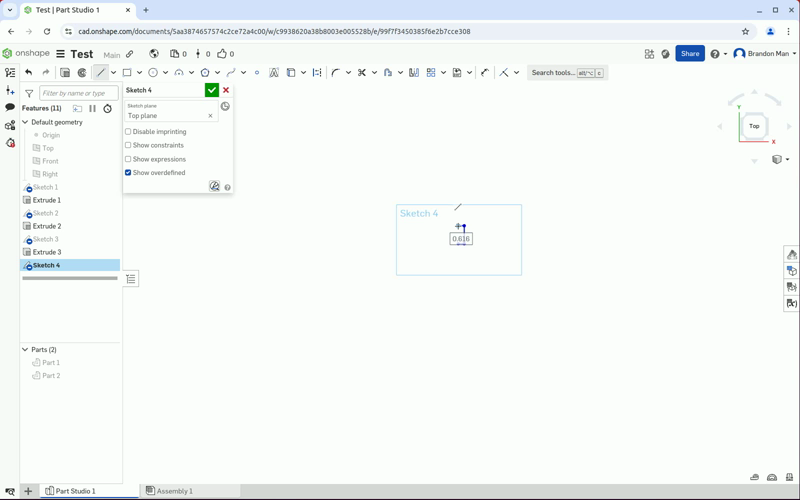
scroll(-6)
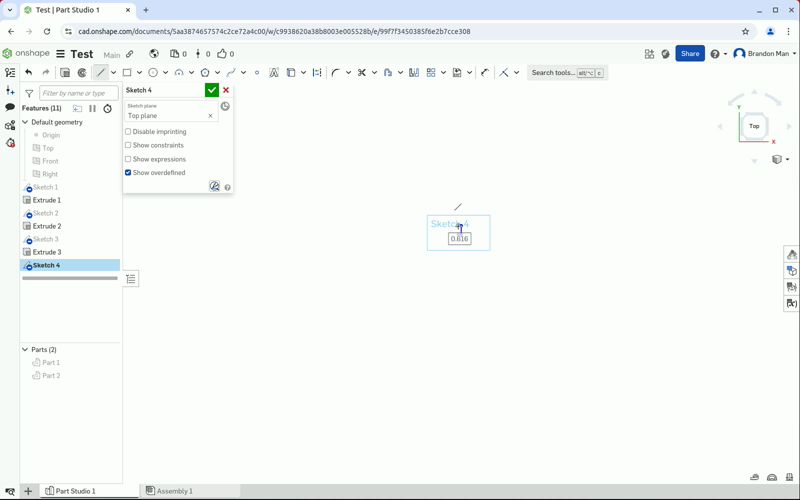
key_up(shift)
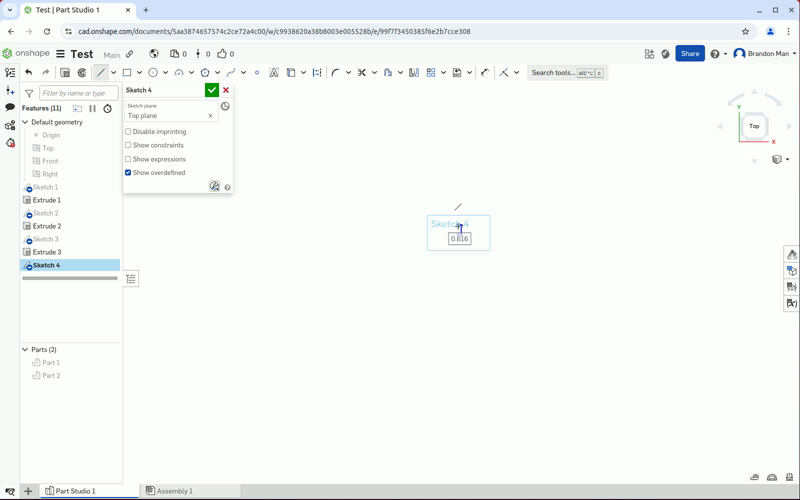
mouse_move(488, 225)
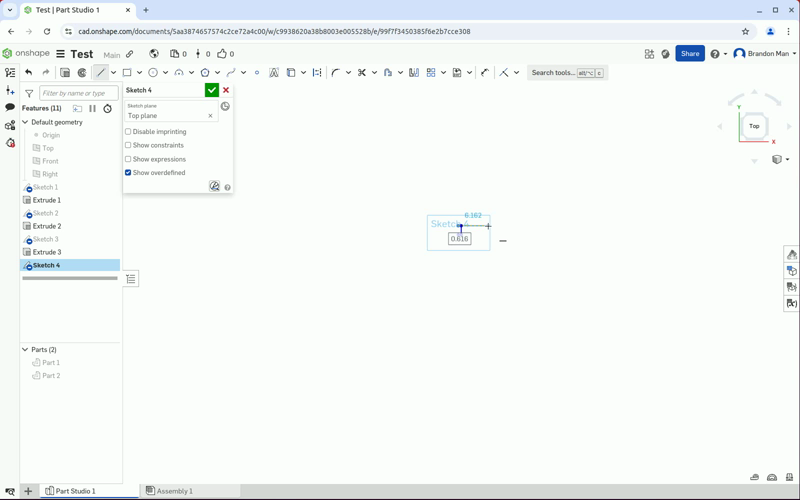
key_down(shift)
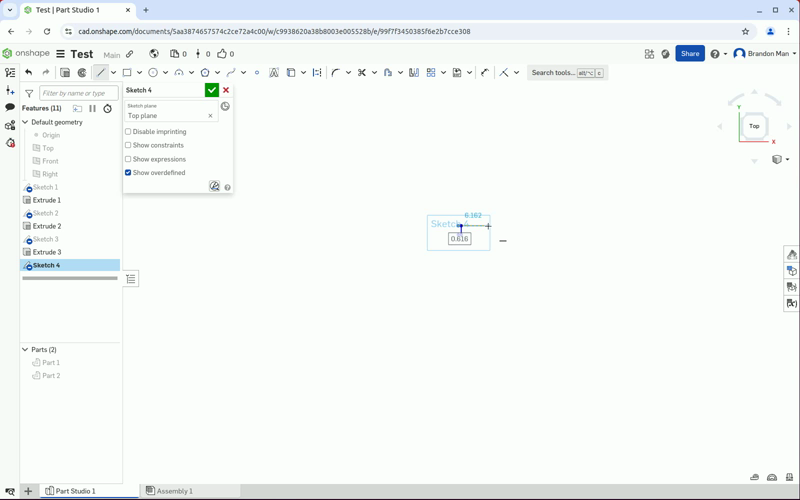
mouse_move(458, 234)
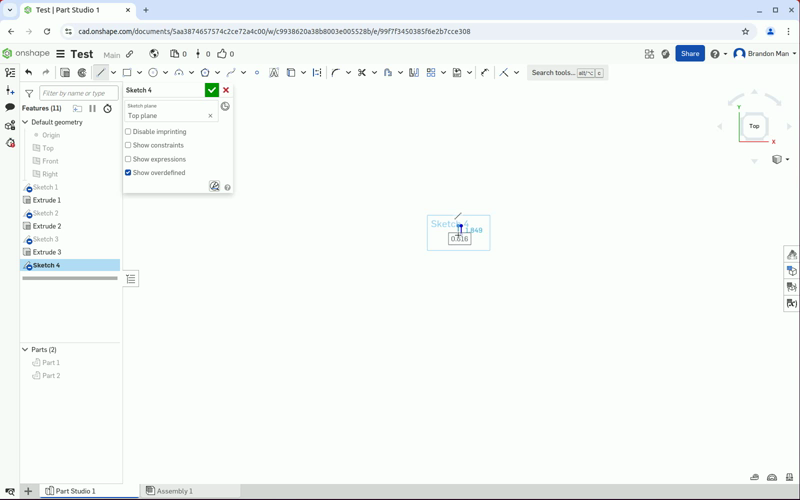
scroll(6)
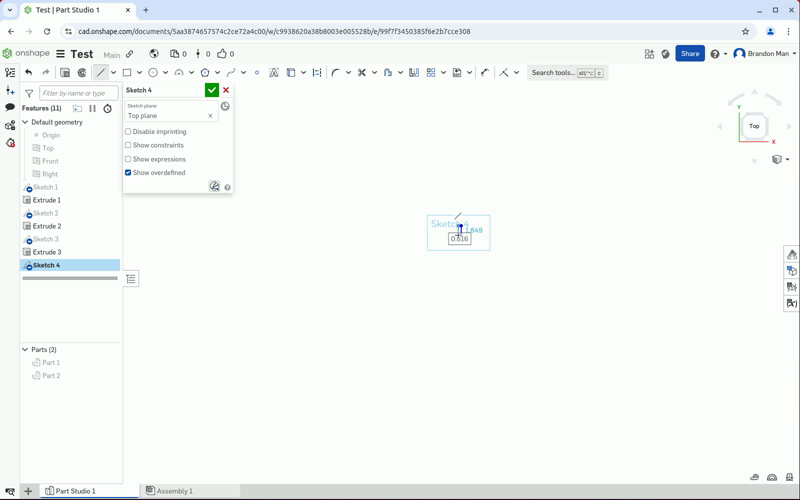
scroll(6)
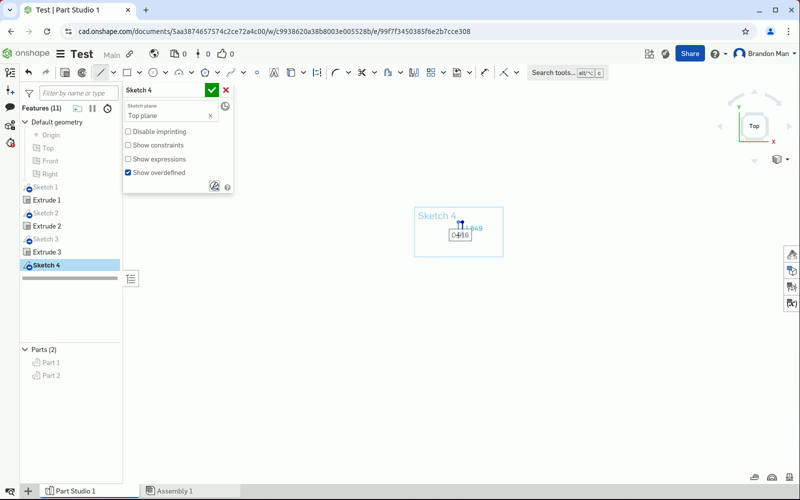
scroll(6)
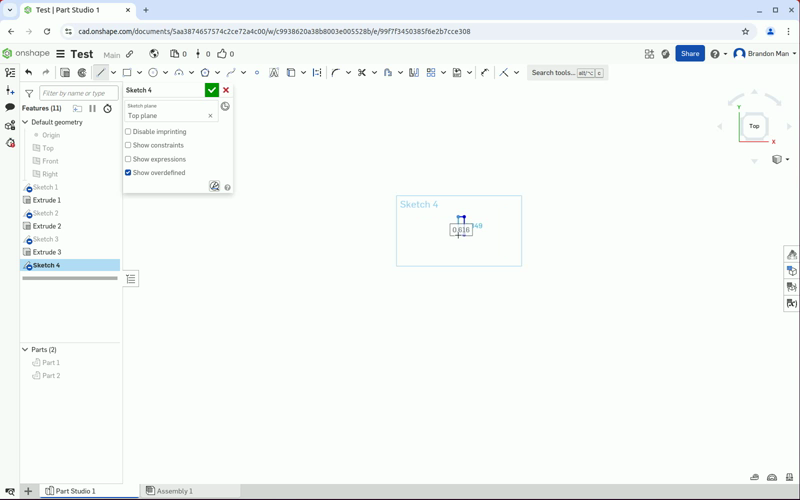
scroll(6)
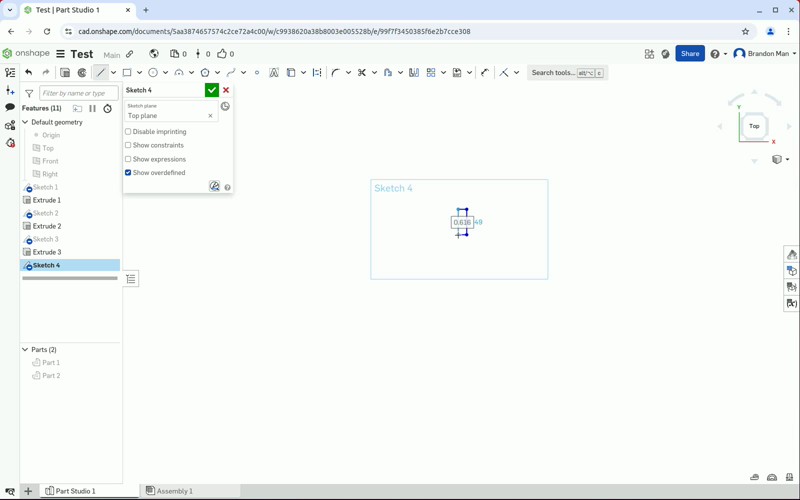
scroll(6)
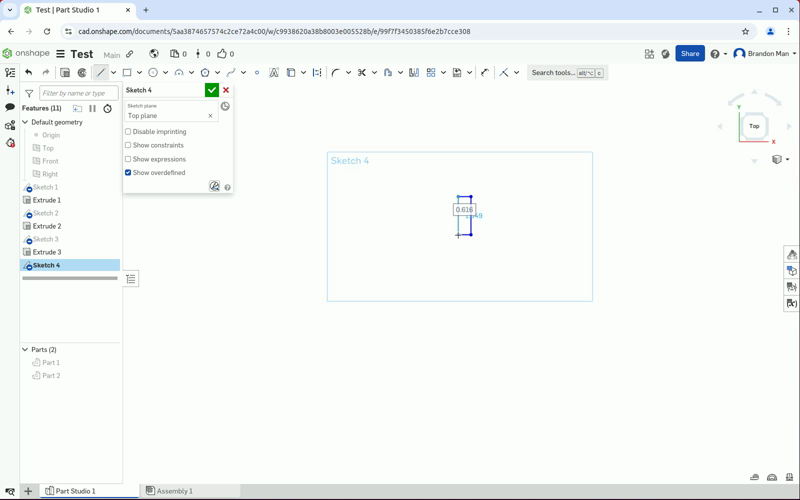
scroll(6)
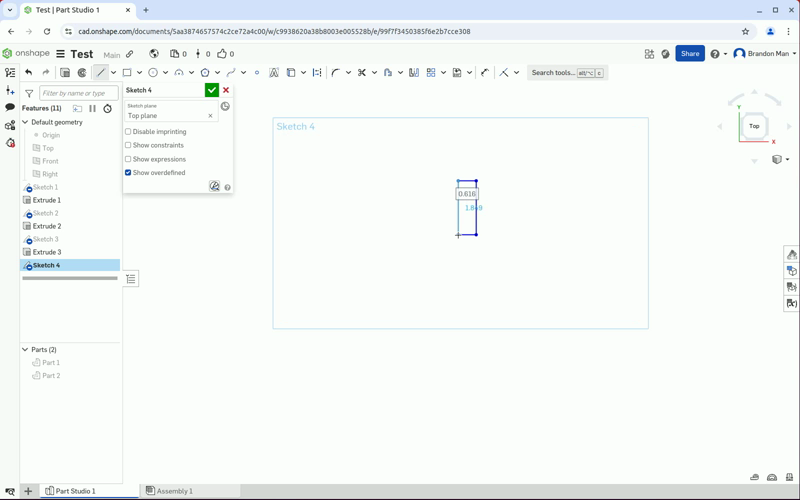
scroll(6)
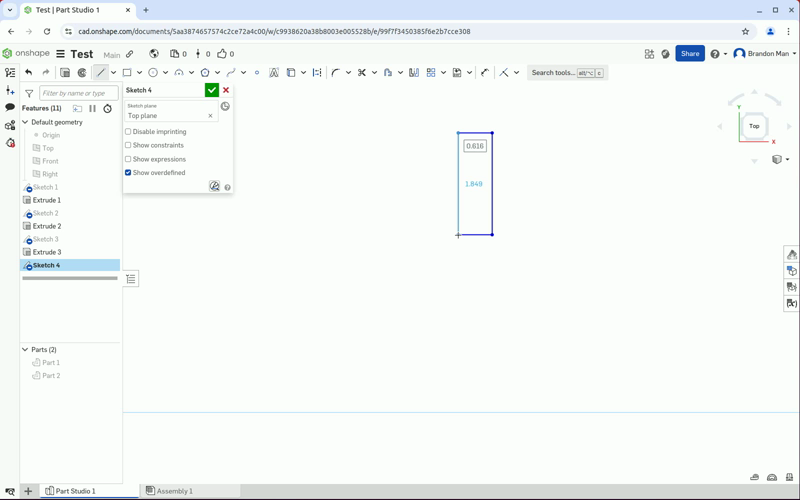
key_up(shift)
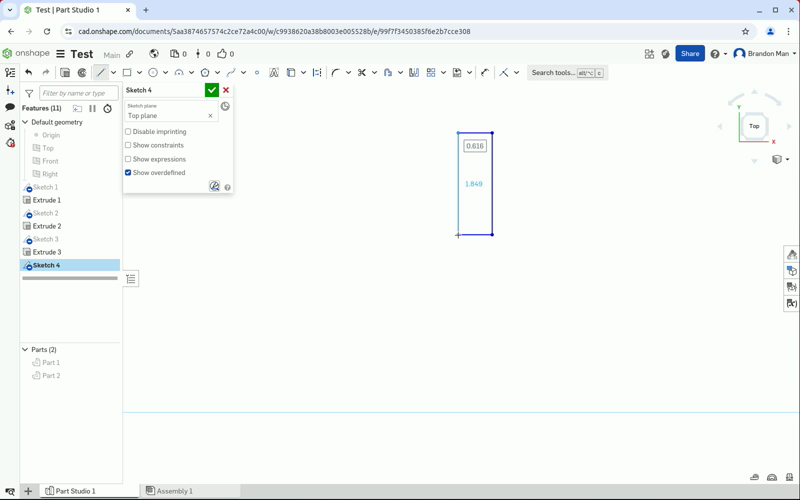
click(458, 234)
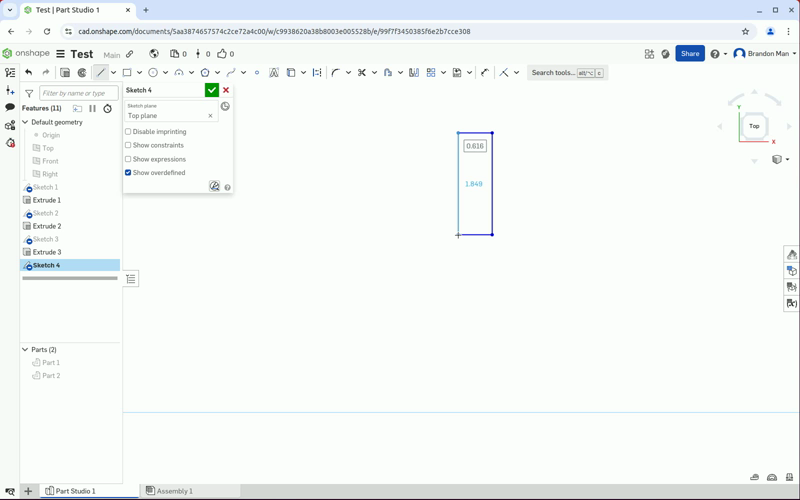
scroll(-6)
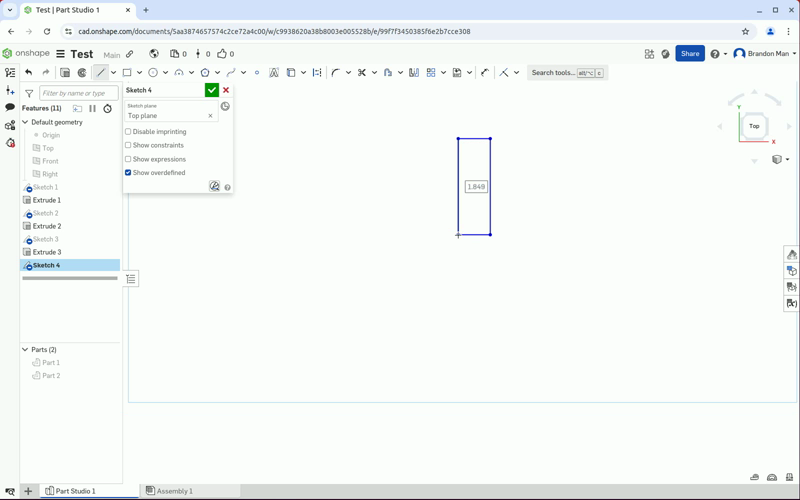
scroll(-6)
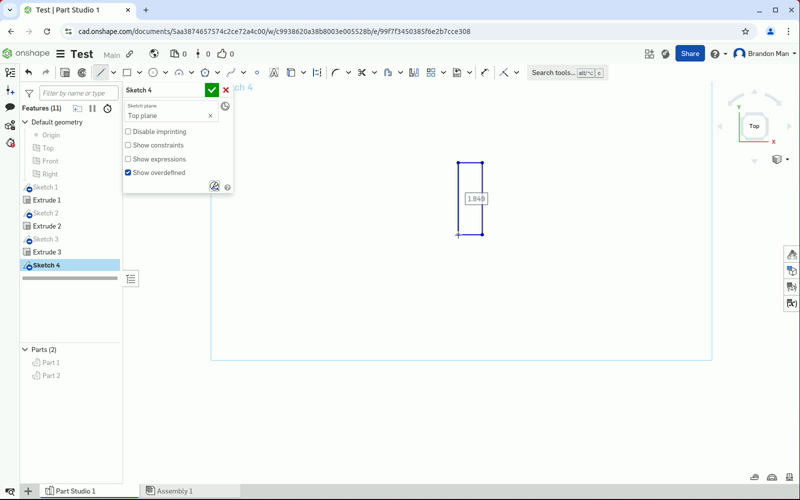
scroll(-6)
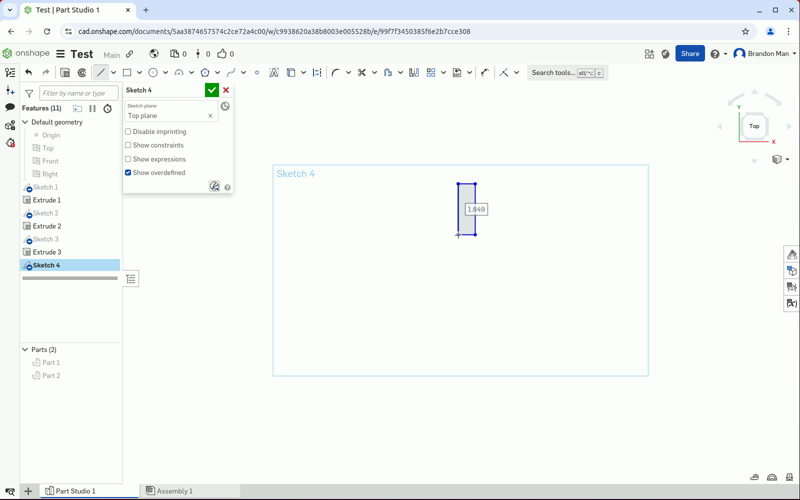
scroll(-6)
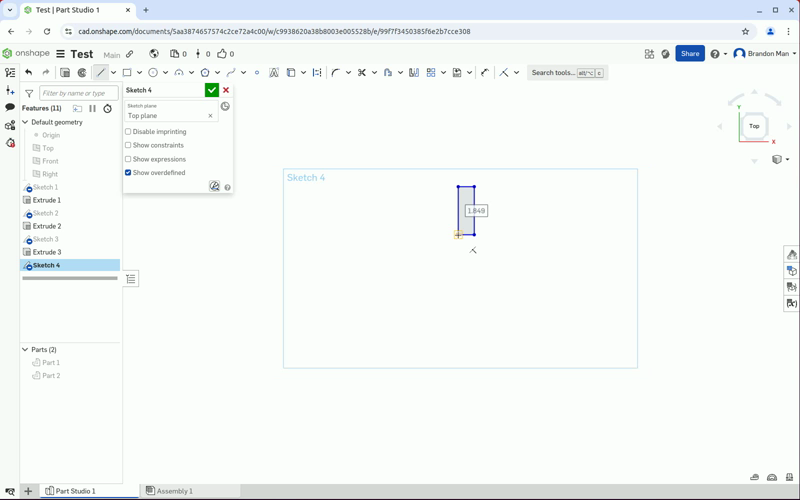
scroll(-6)
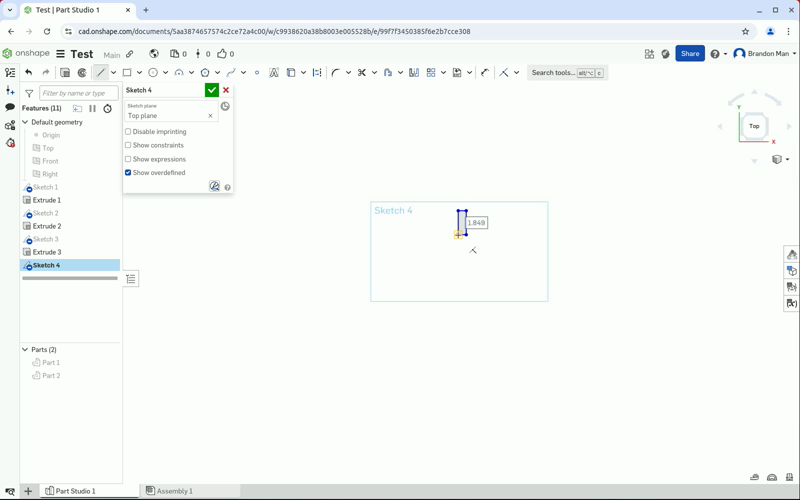
scroll(-6)
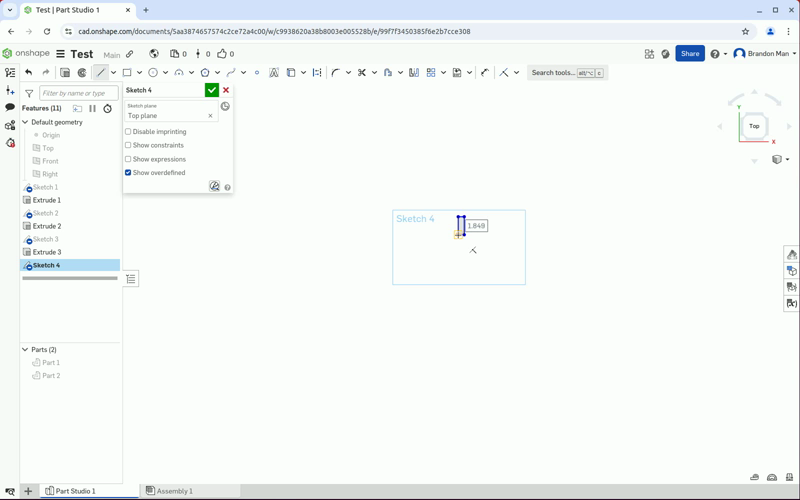
scroll(-6)
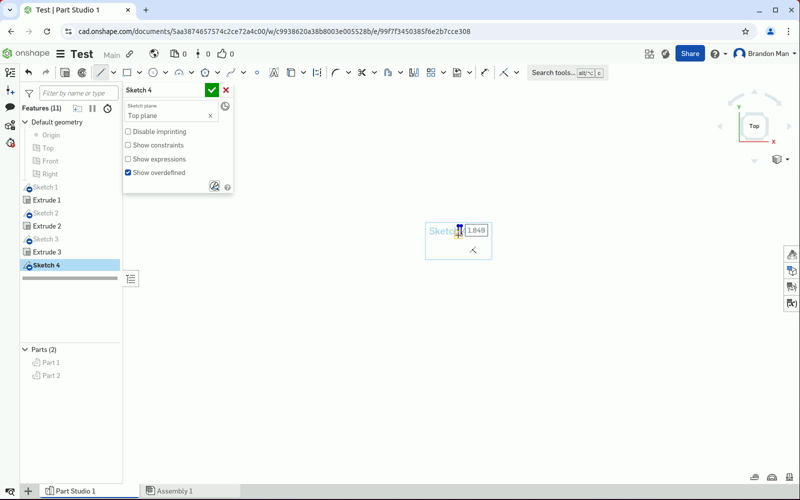
key(esc)
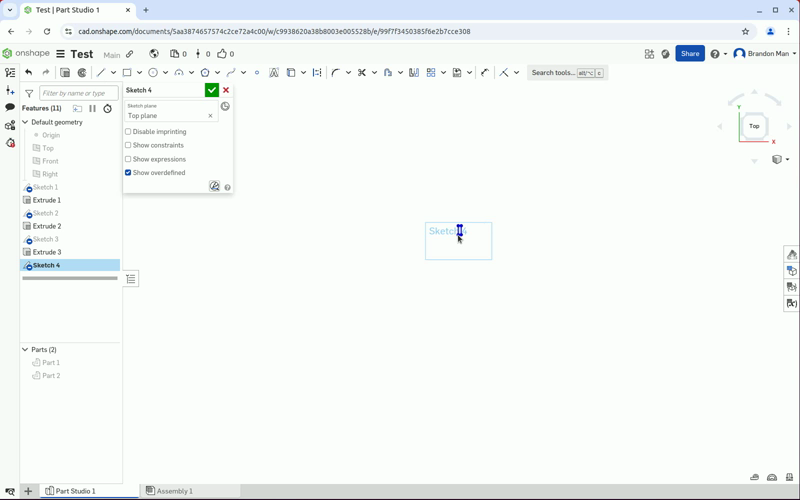
mouse_move(459, 232)
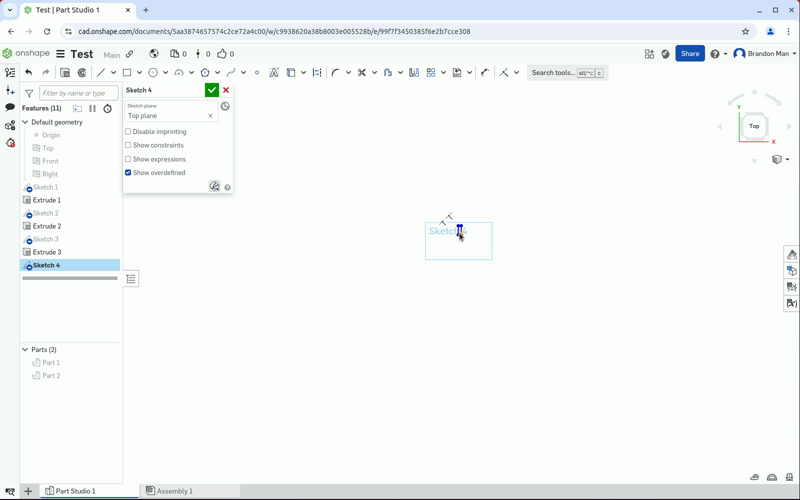
scroll(6)
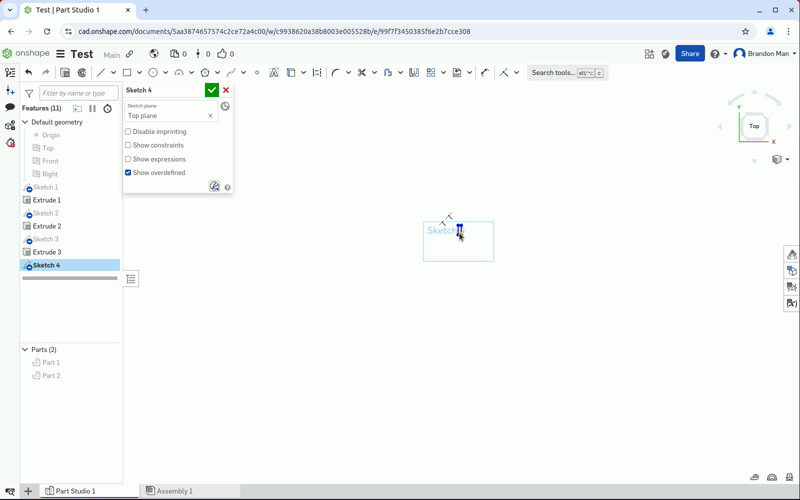
scroll(6)
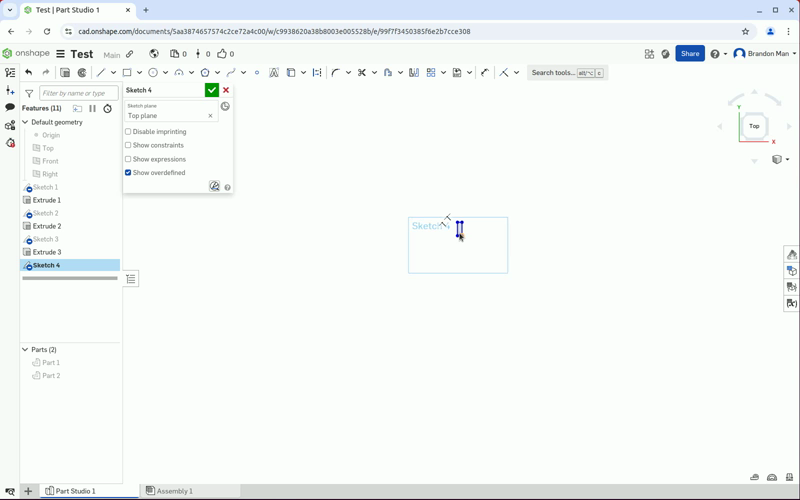
scroll(6)
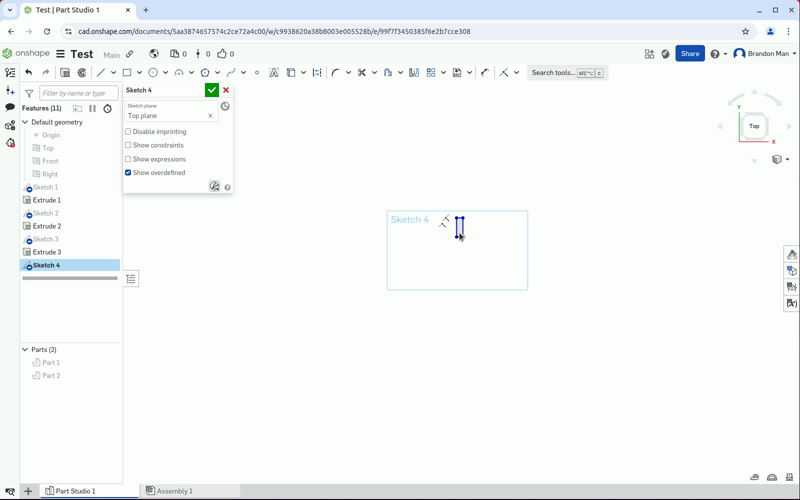
scroll(6)
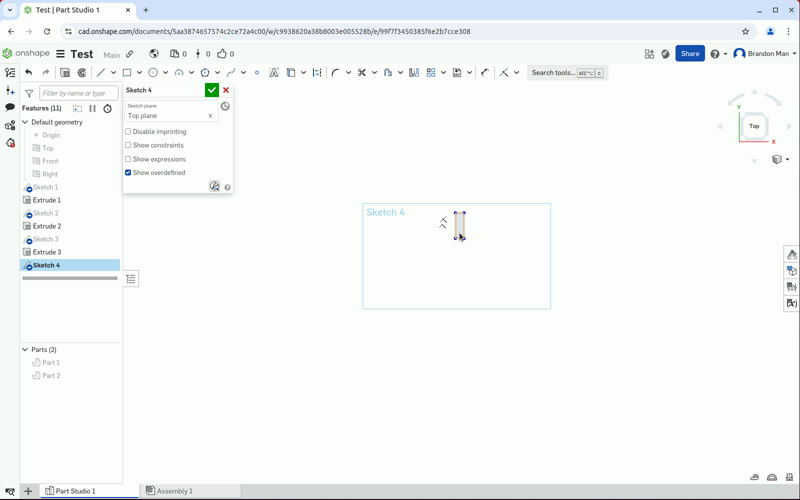
scroll(6)
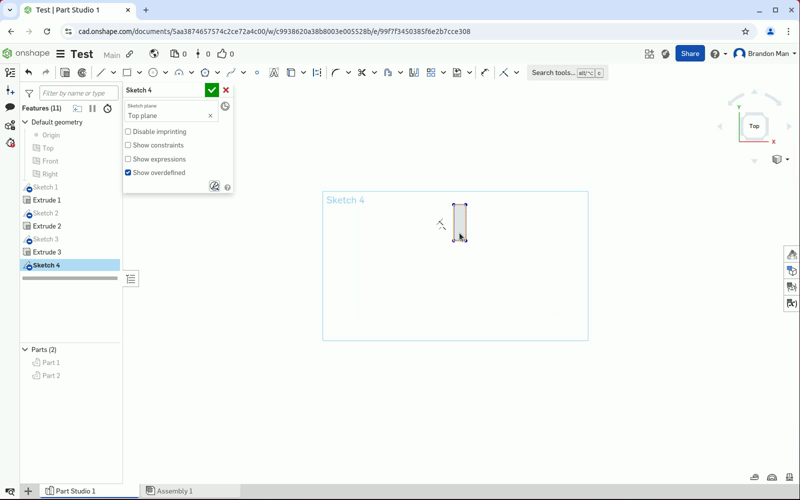
scroll(6)
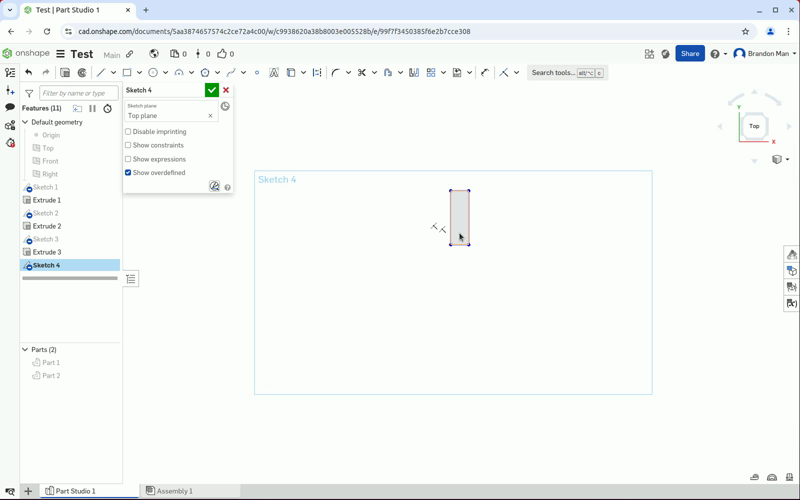
scroll(6)
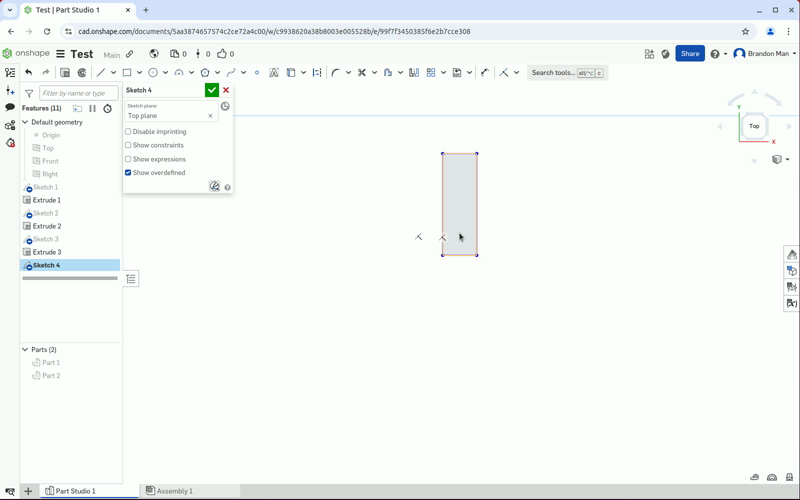
click(459, 232)
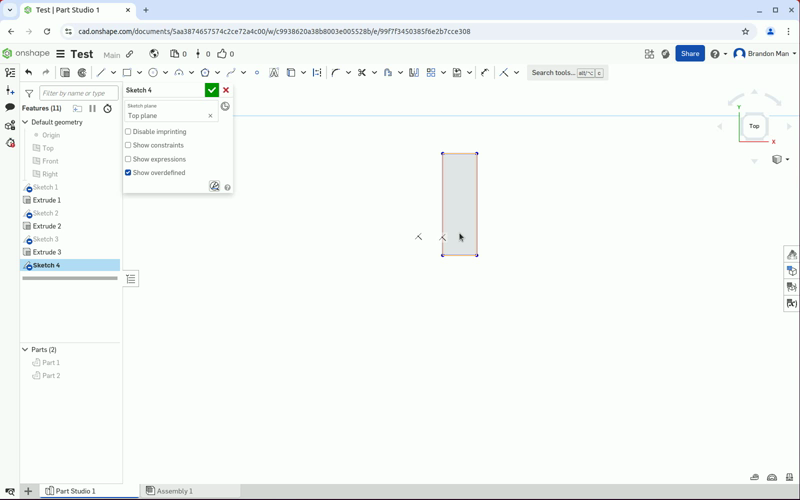
scroll(-6)
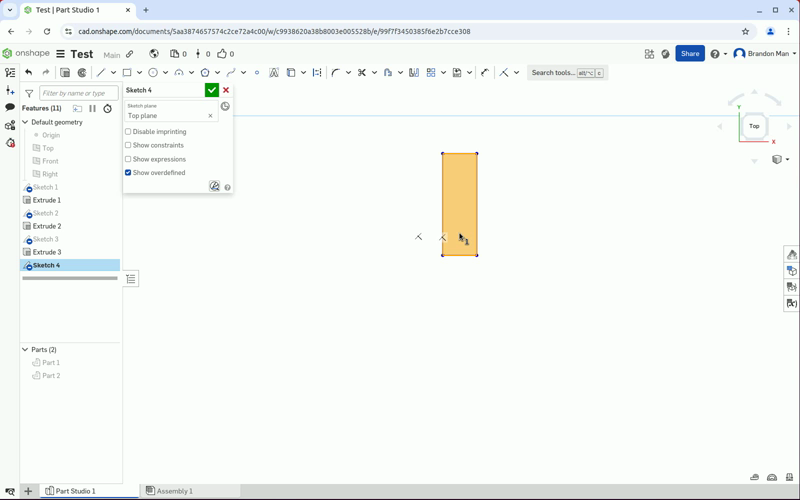
scroll(-6)
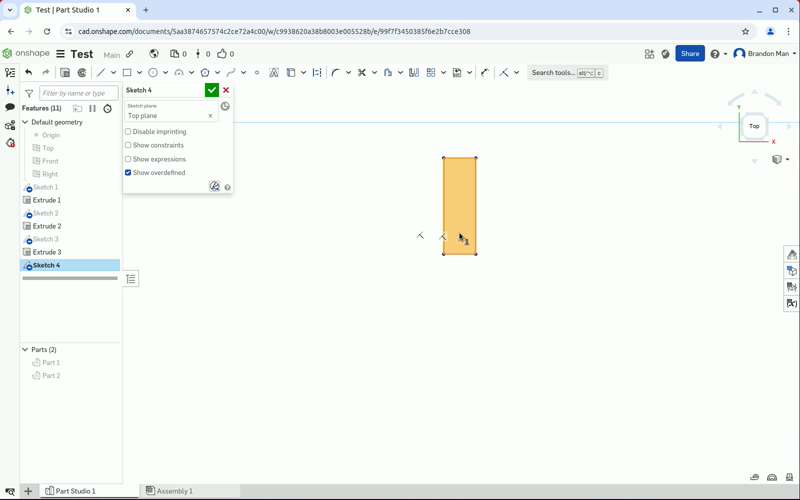
scroll(-6)
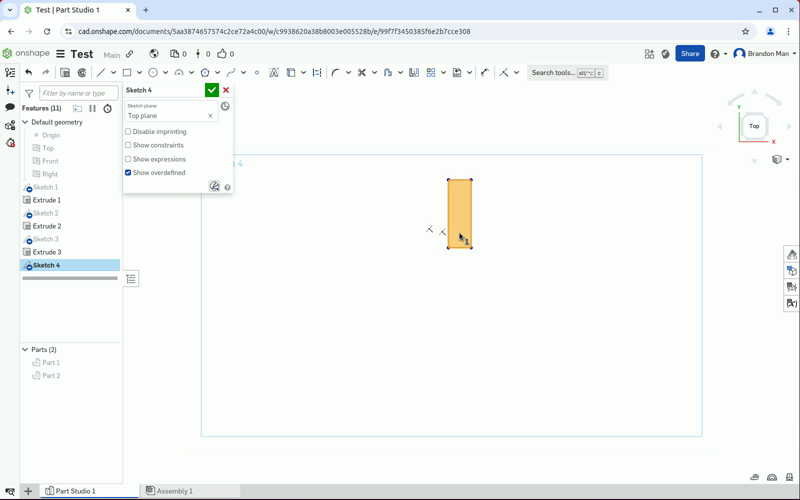
scroll(-6)
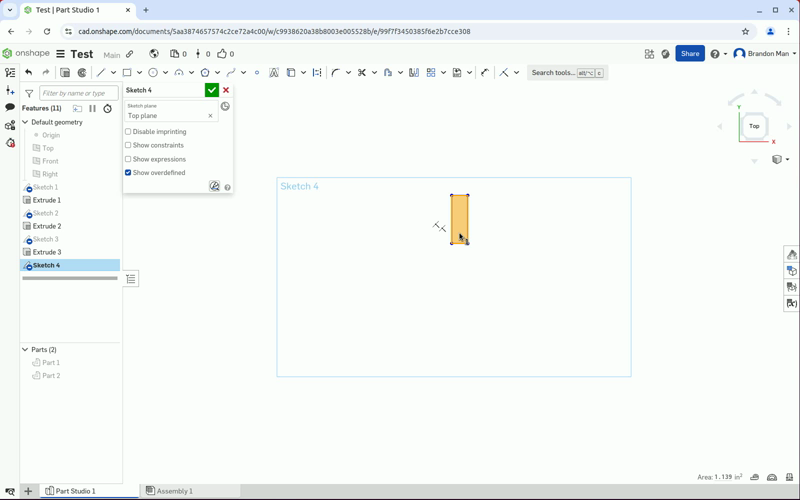
scroll(-6)
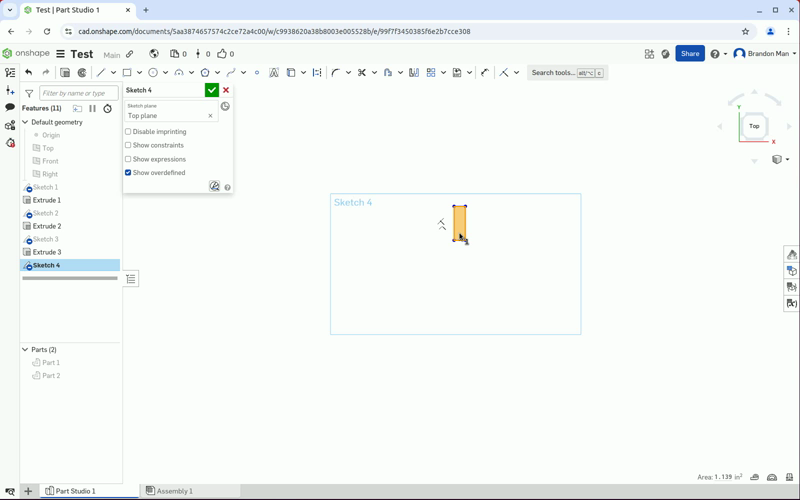
scroll(-6)
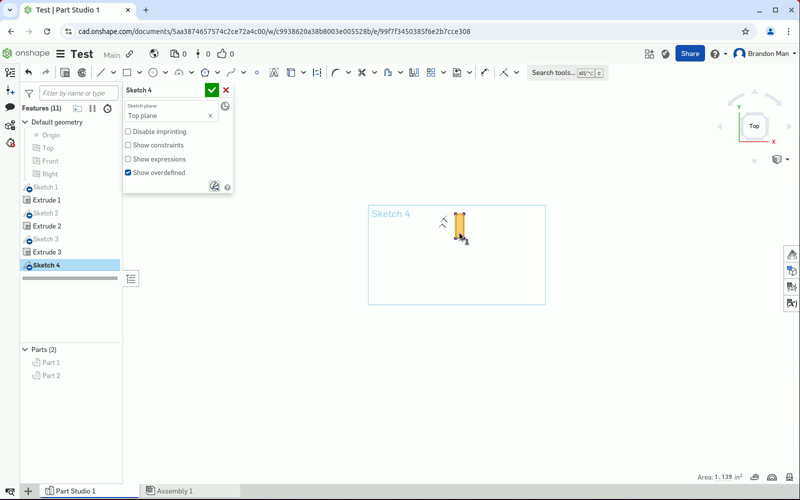
scroll(-6)
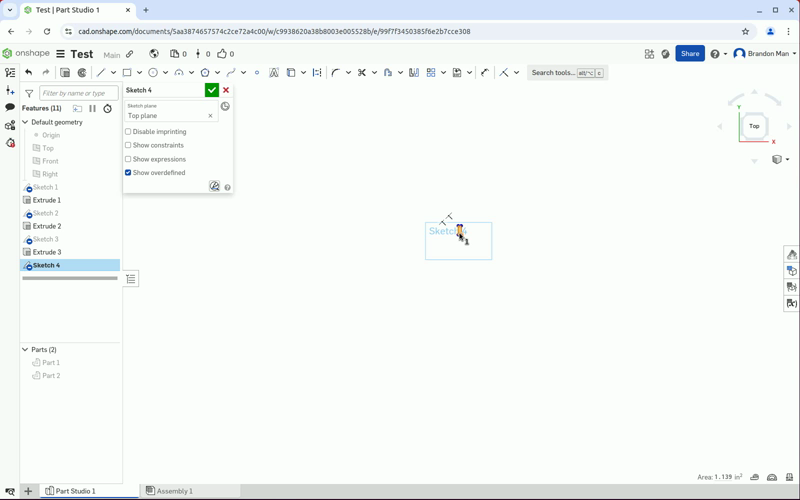
mouse_move(73, 352)
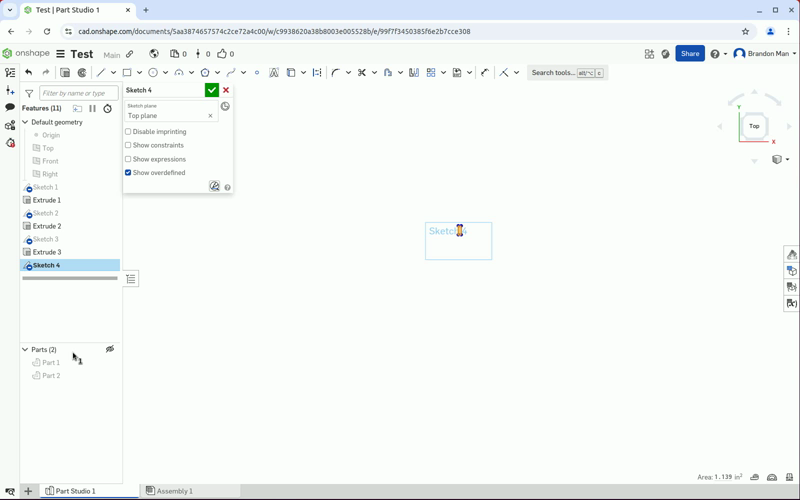
key(shift+y)
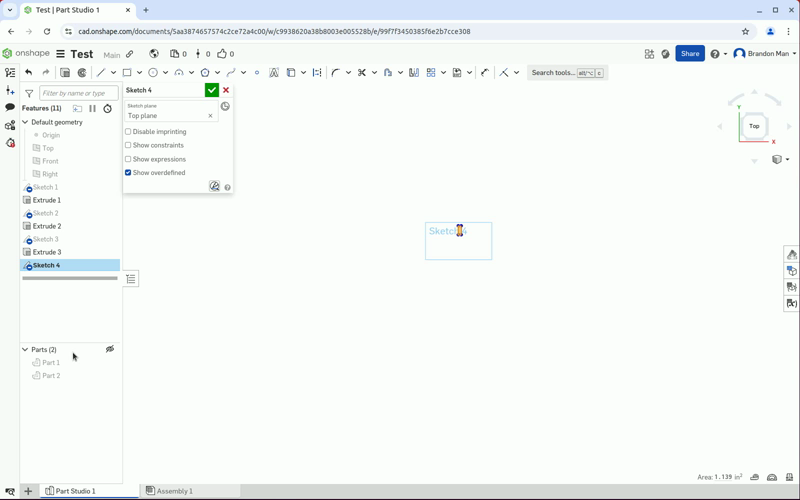
key(shift+e)
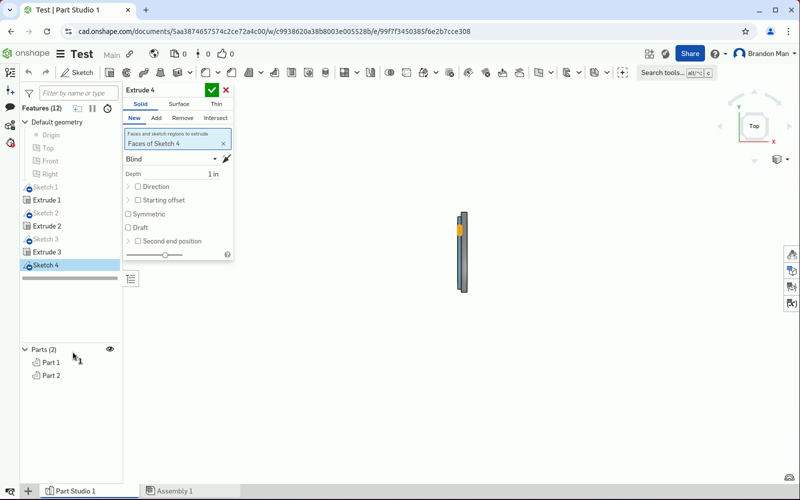
mouse_move(143, 106)
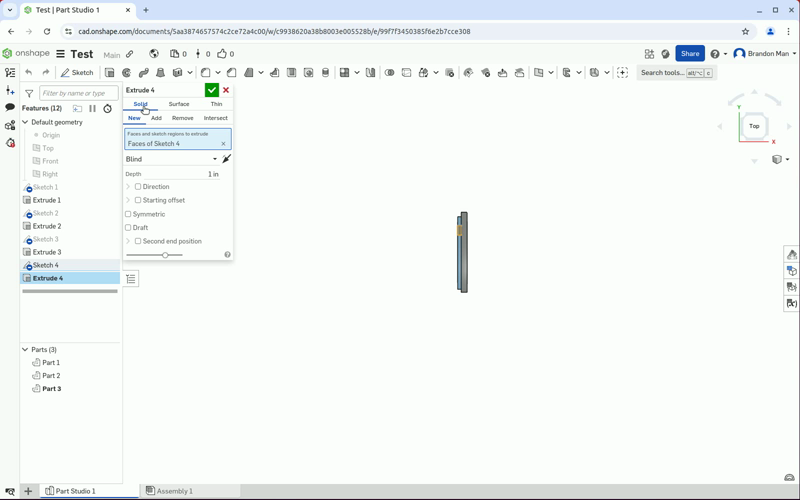
click(143, 106)
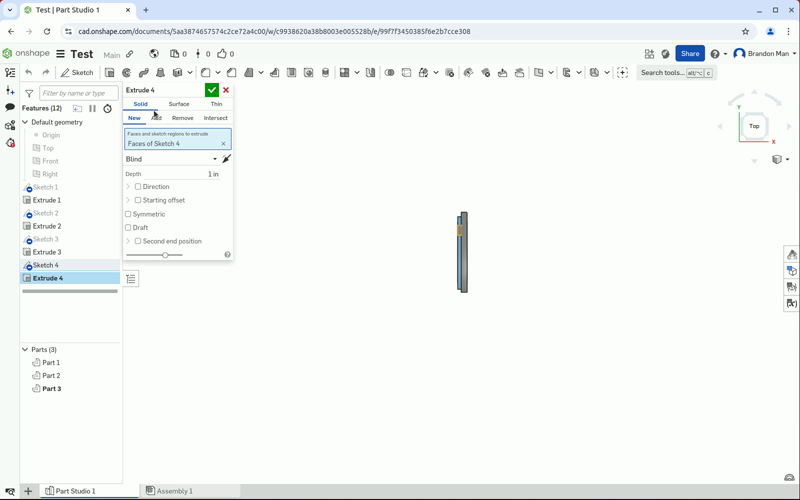
mouse_move(186, 120)
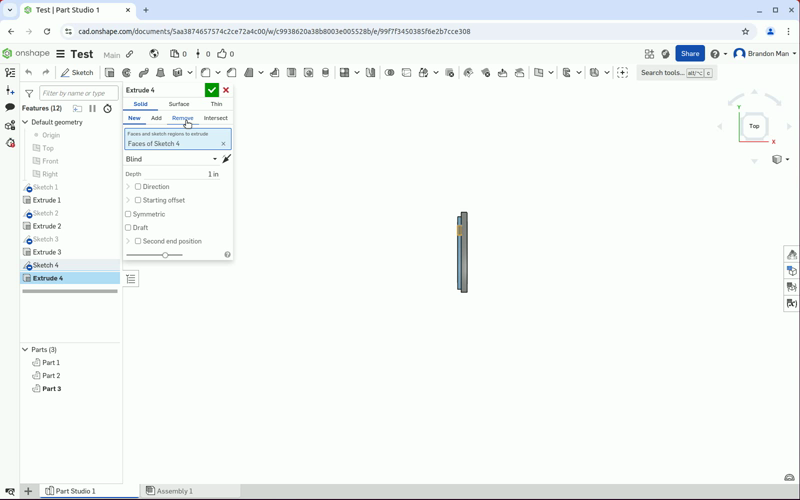
click(186, 120)
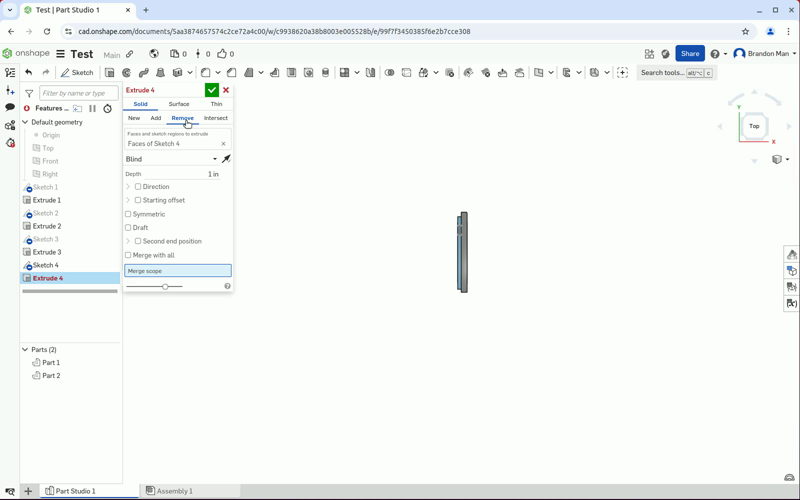
key(tab, 4)
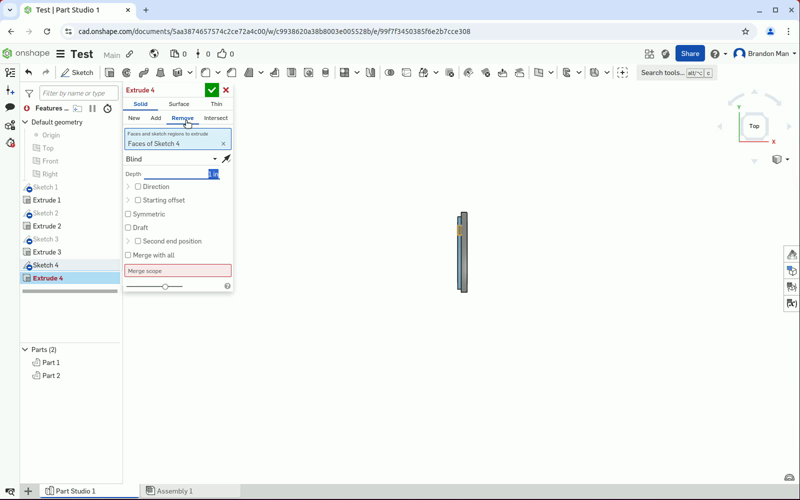
text(0.241)
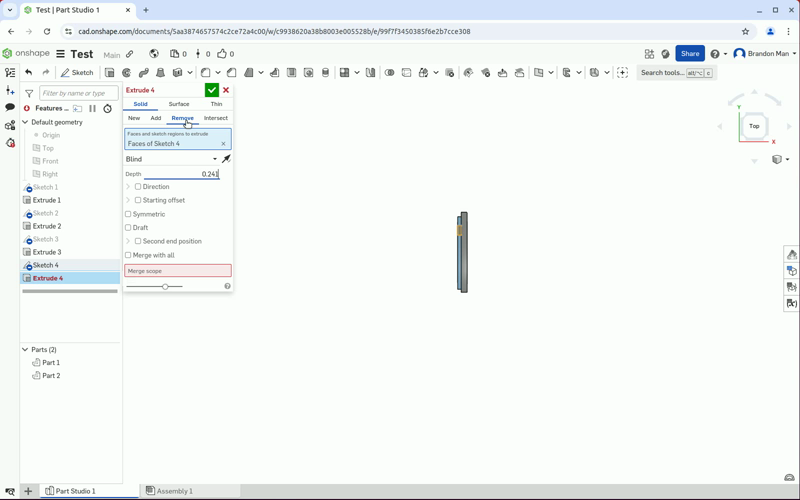
key(tab, 6)
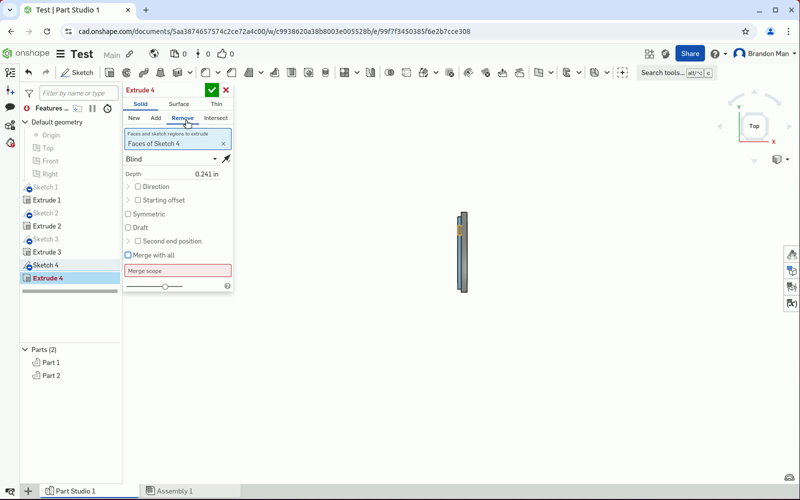
key(space)
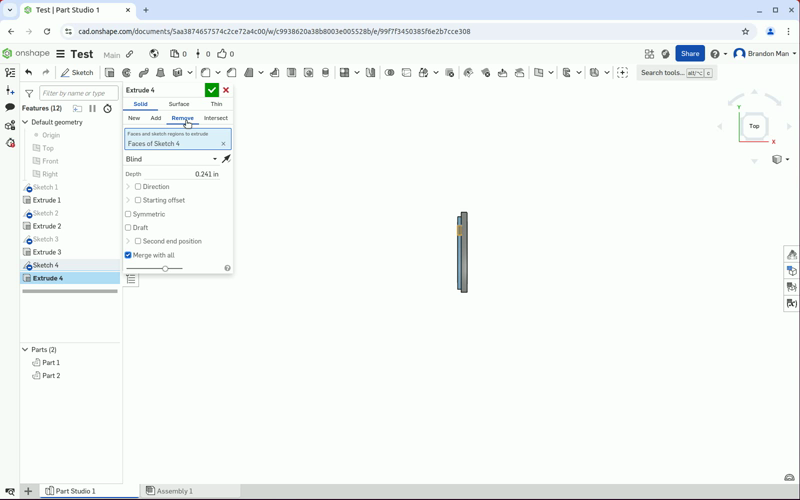
key(enter)
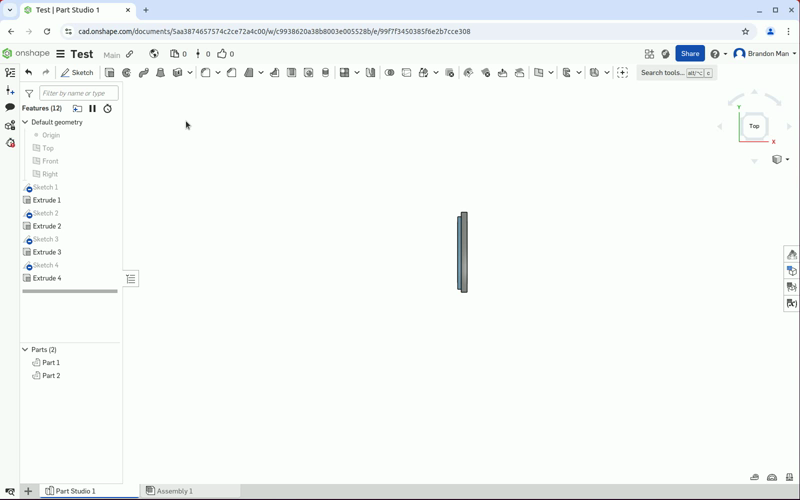
key(shift+h)
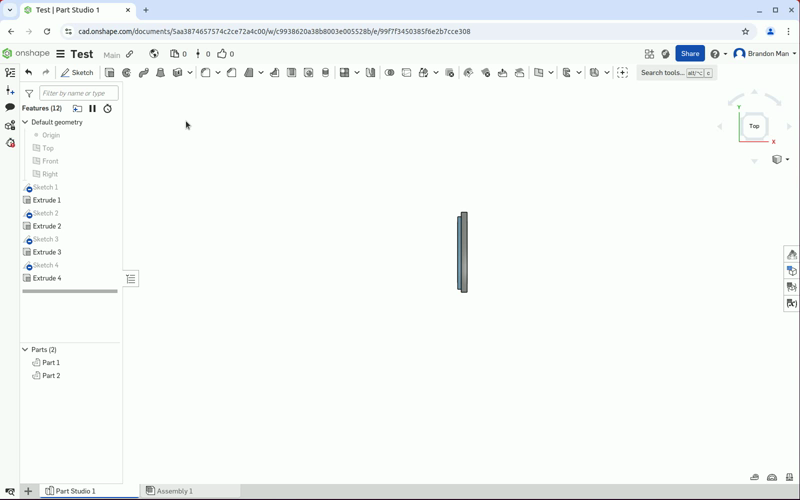
key(shift+h)
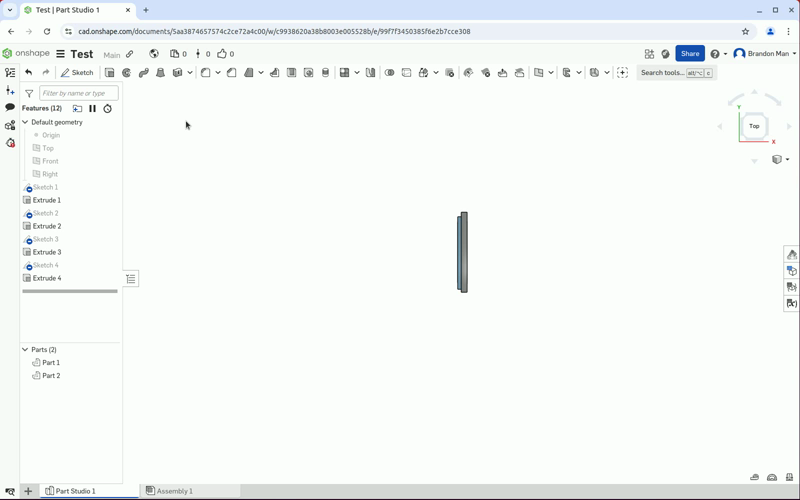
mouse_move(73, 189)
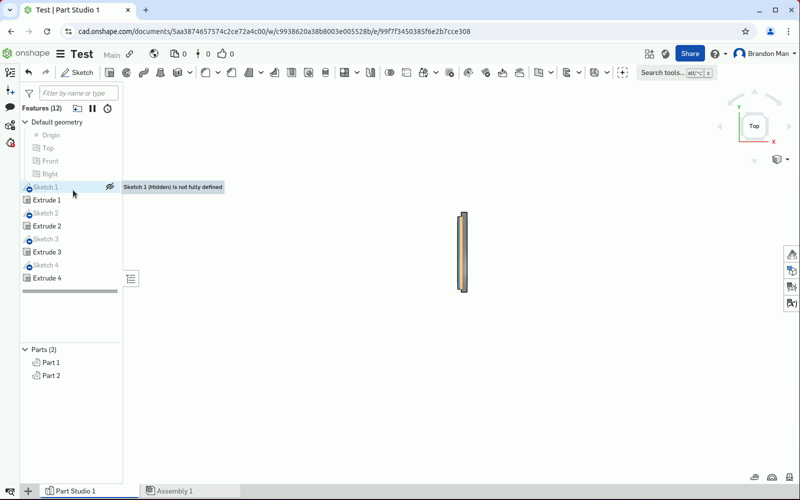
click(73, 189)
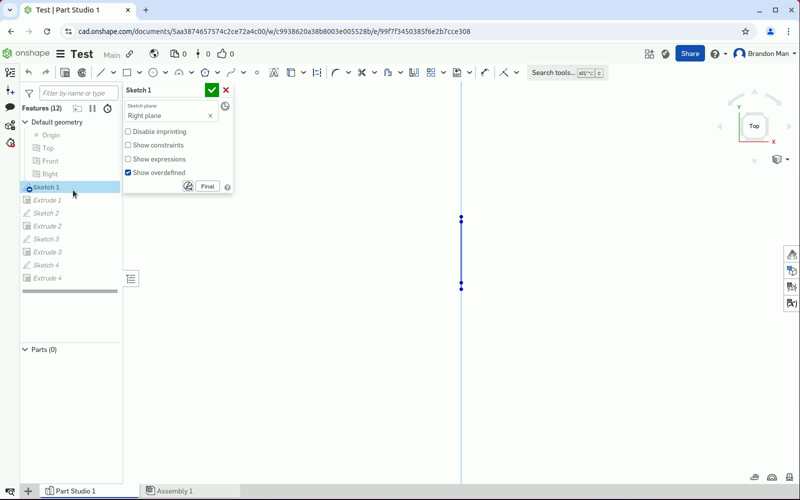
mouse_move(229, 92)
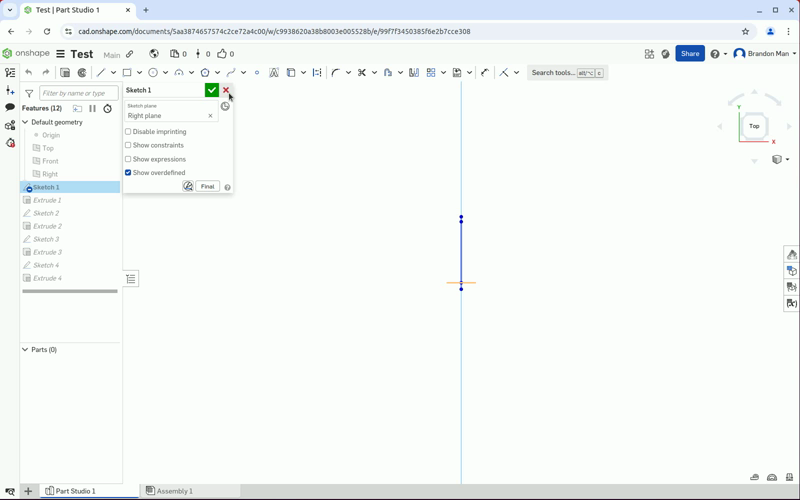
click(229, 92)
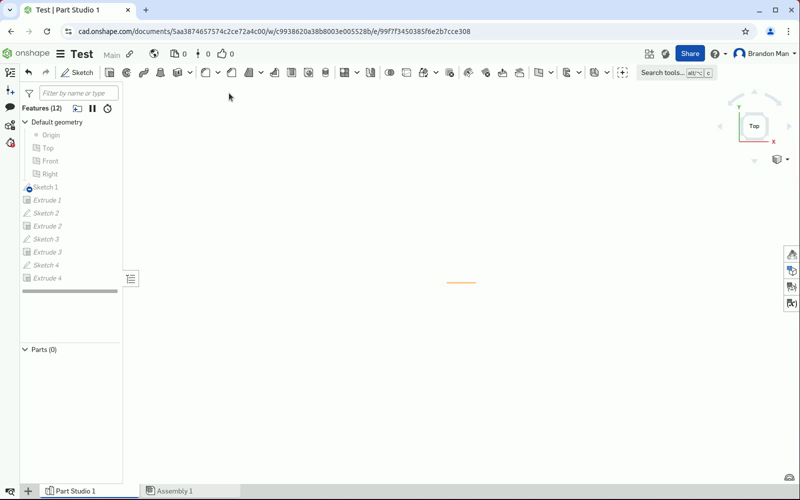
mouse_move(73, 352)
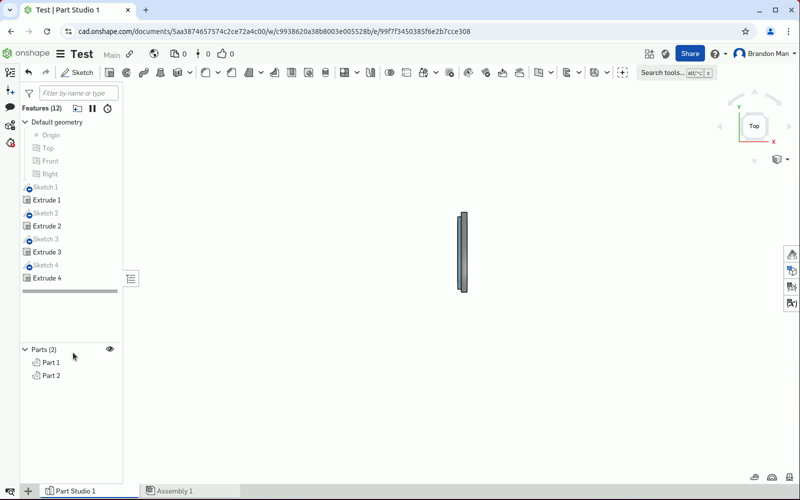
key(y)
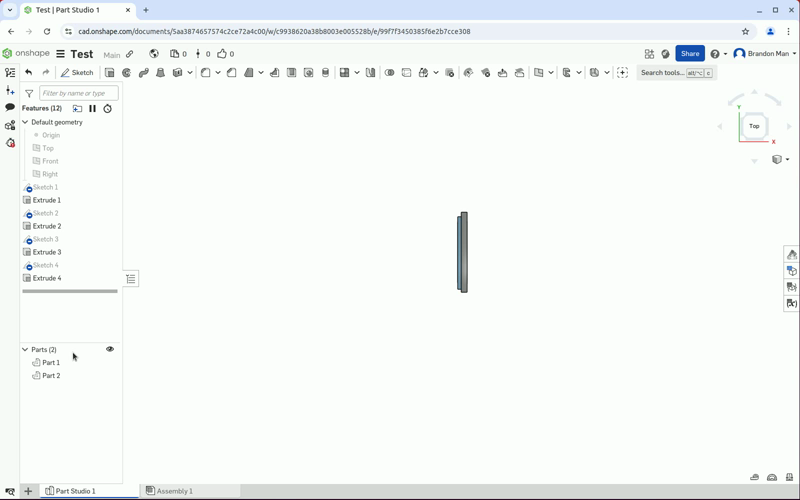
key(shift+p)
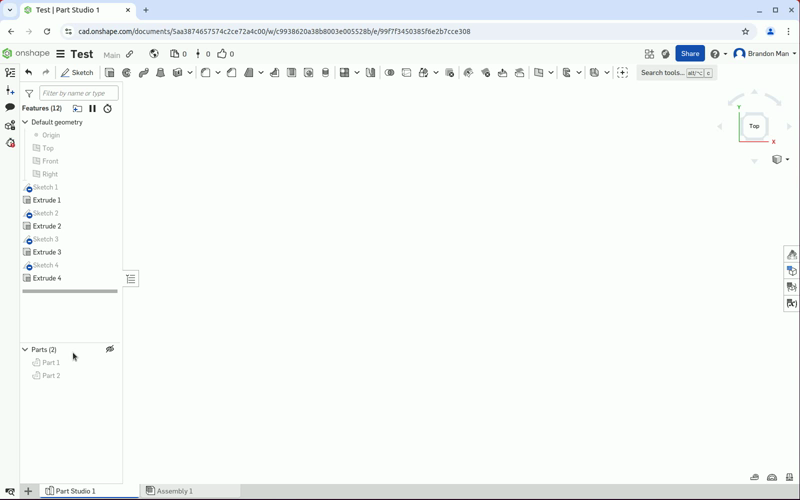
key(space)
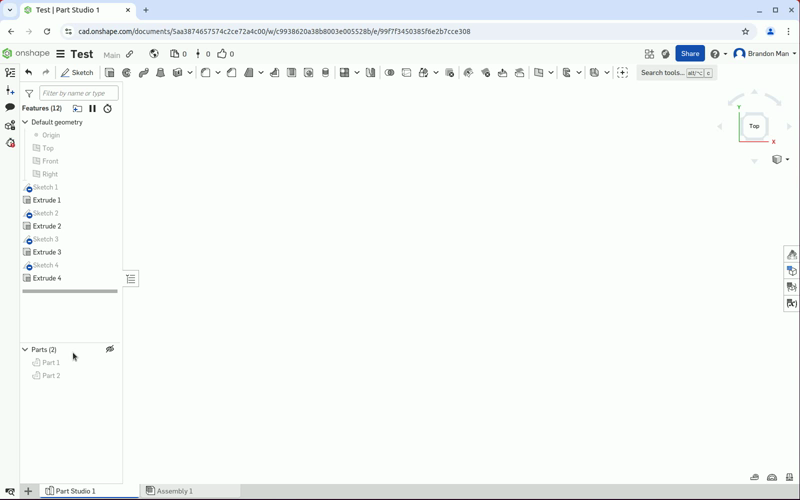
key_down(shift)
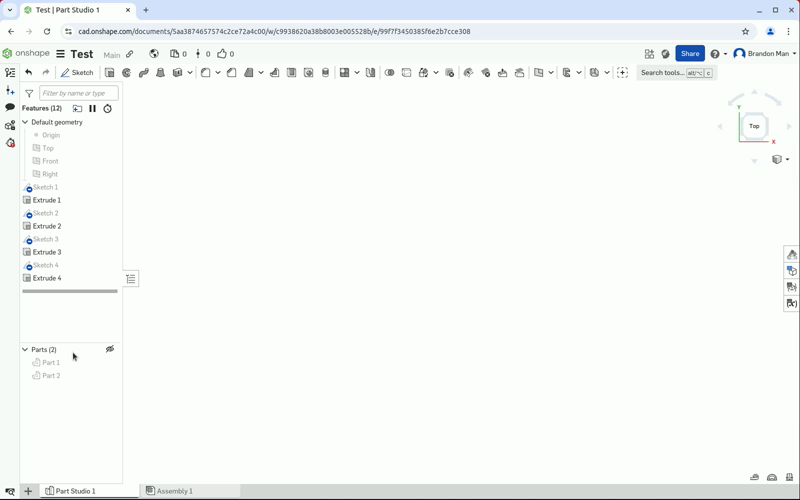
key(up)
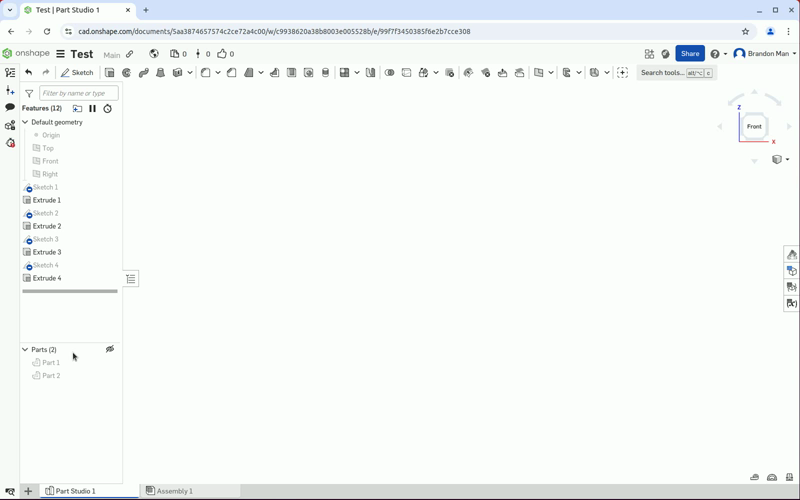
key_up(shift)
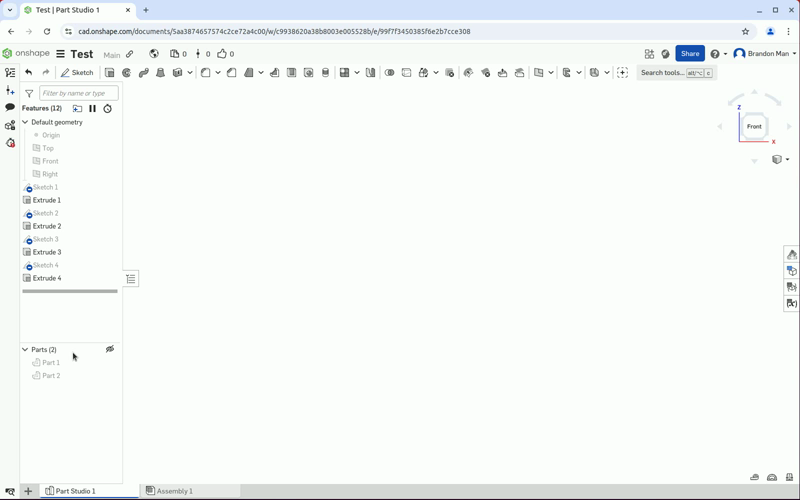
key(space)
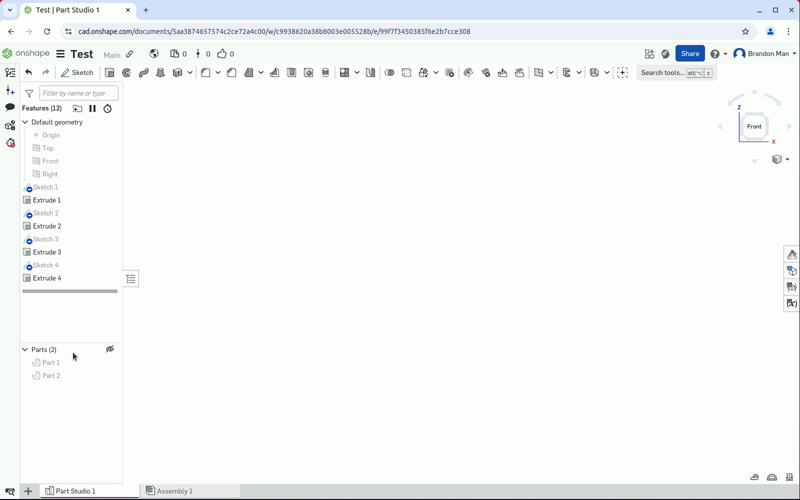
key_down(shift)
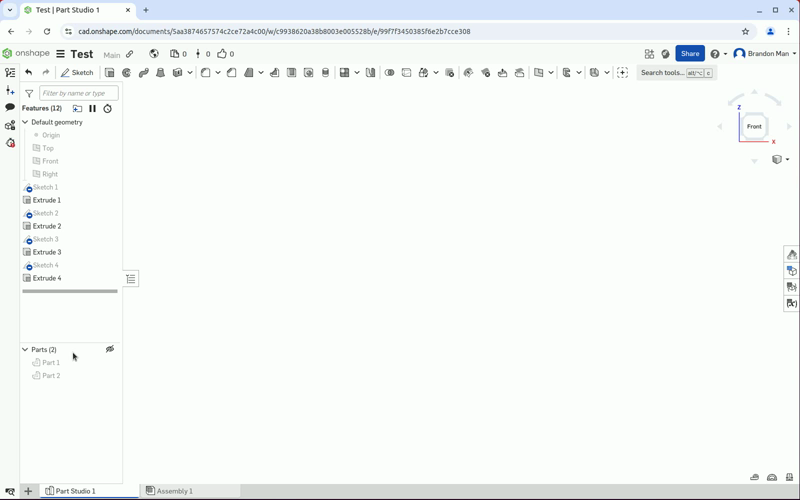
key(left)
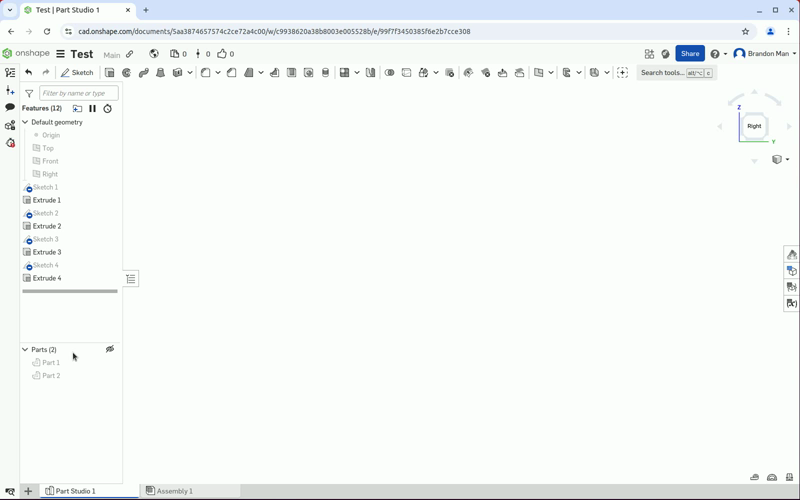
key_up(shift)
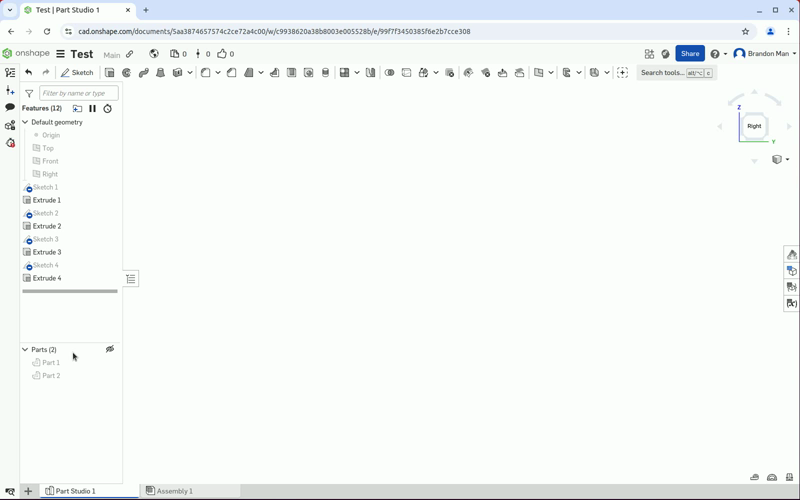
mouse_move(73, 352)
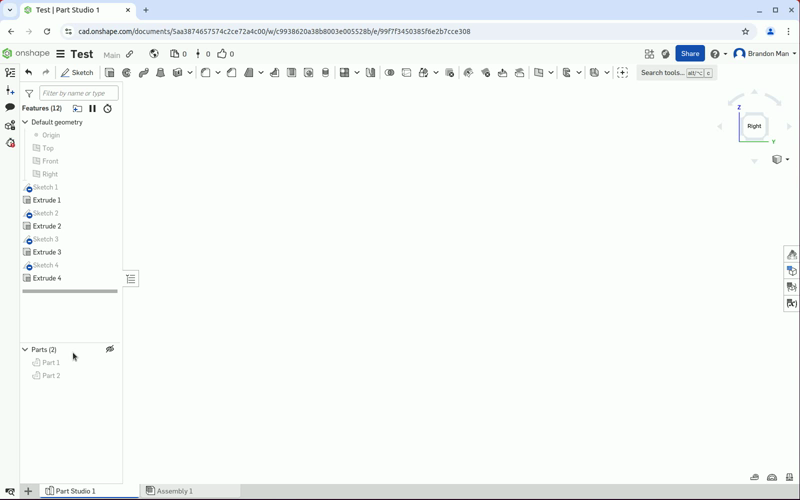
key(shift+y)
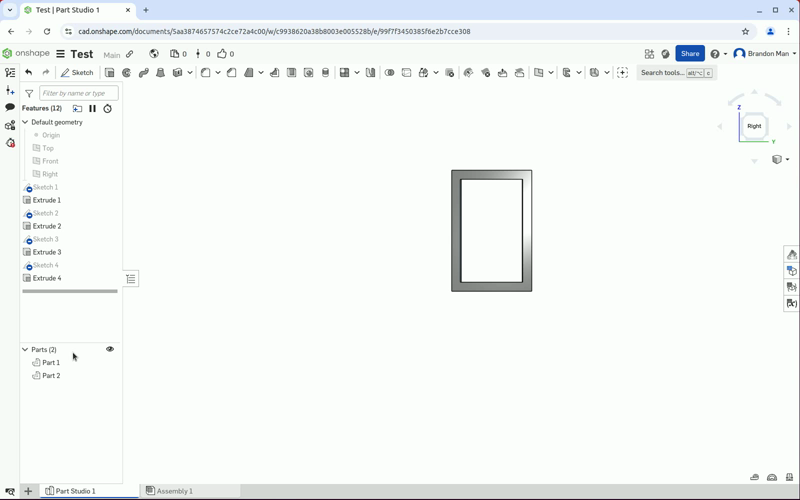
mouse_move(541, 75)
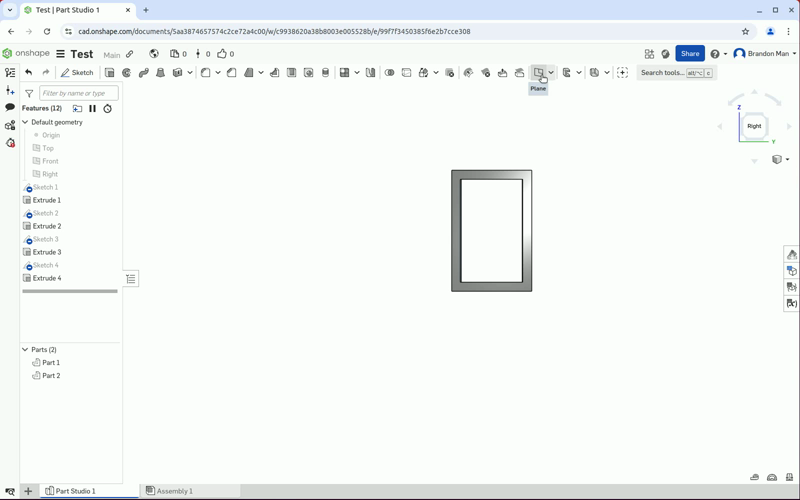
click(541, 75)
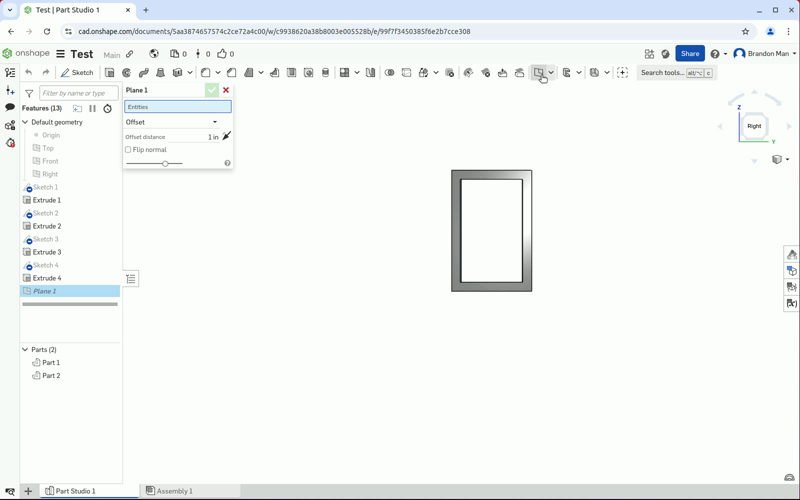
mouse_move(73, 176)
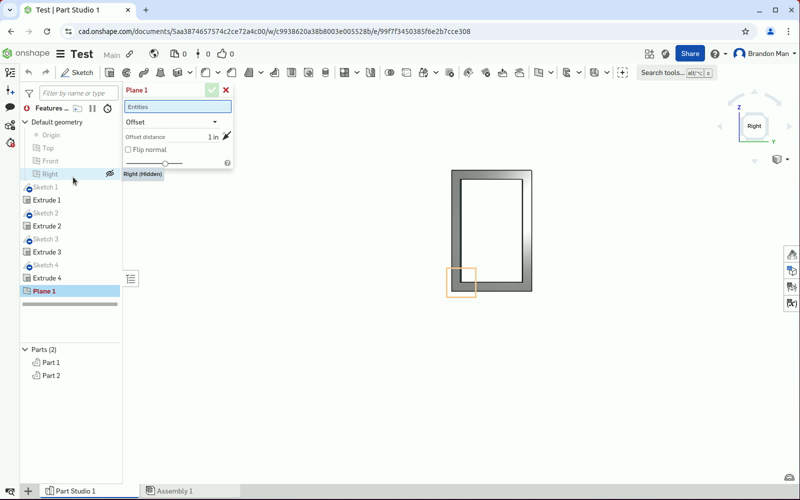
click(73, 176)
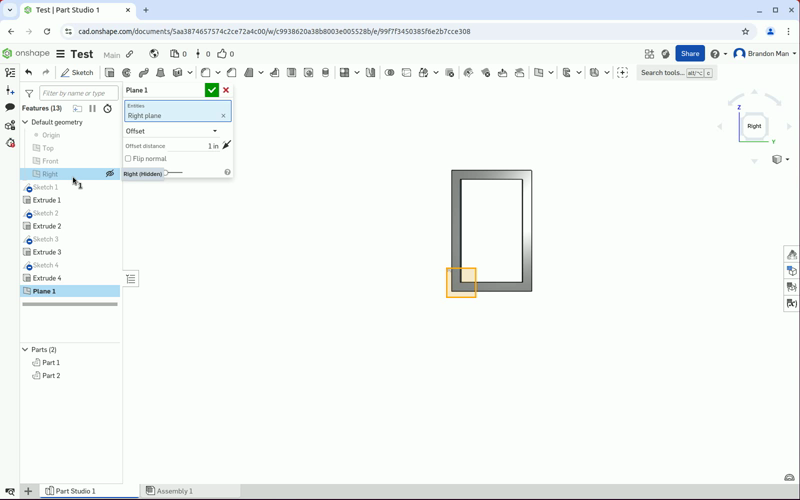
key(tab, 2)
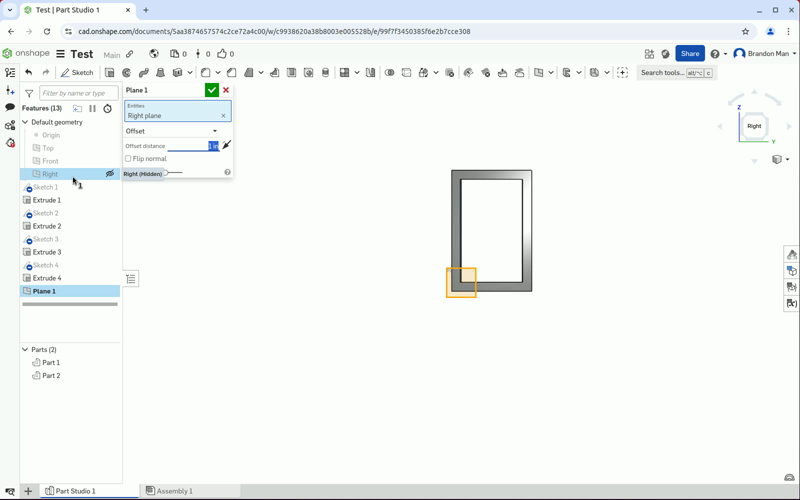
text(0.709)
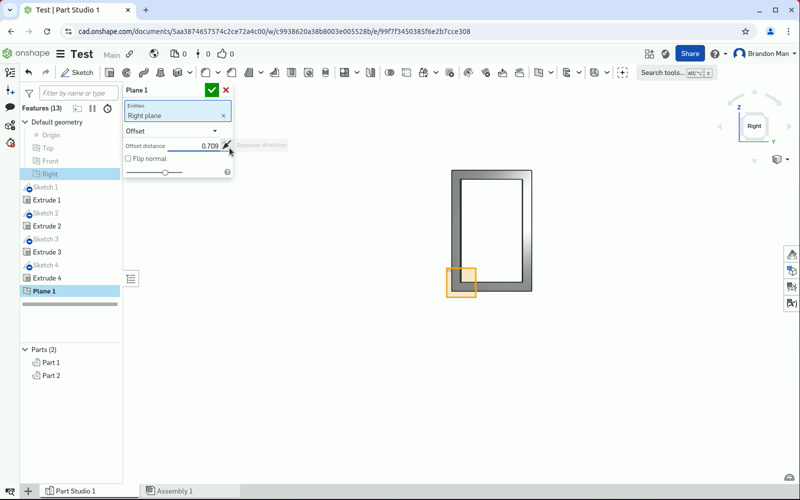
mouse_move(229, 147)
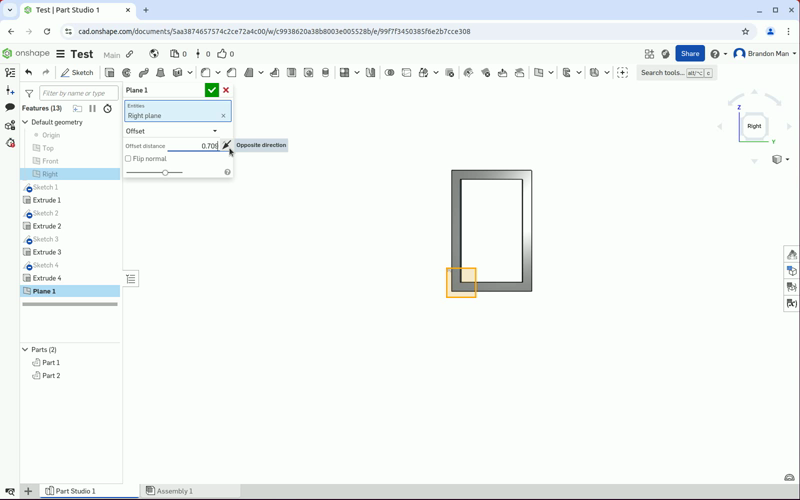
click(229, 147)
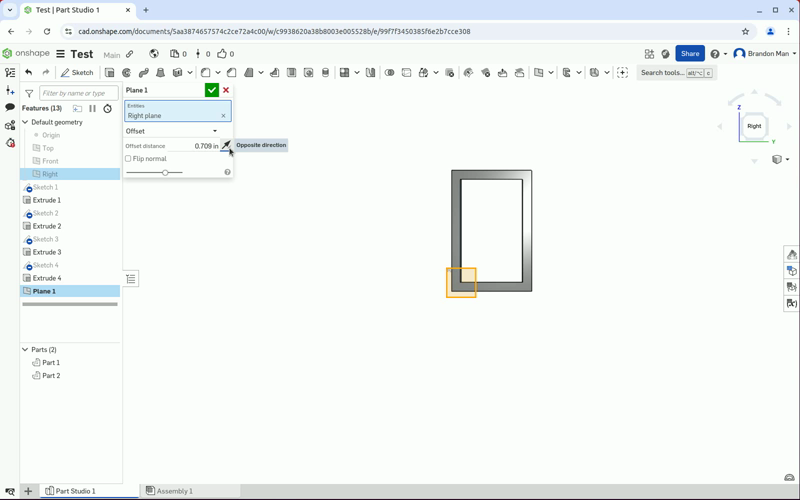
key(enter, 2)
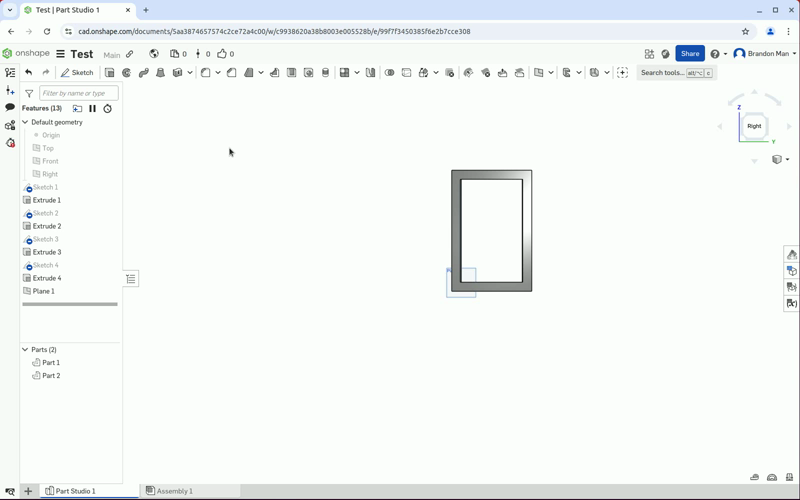
key(shift+s)
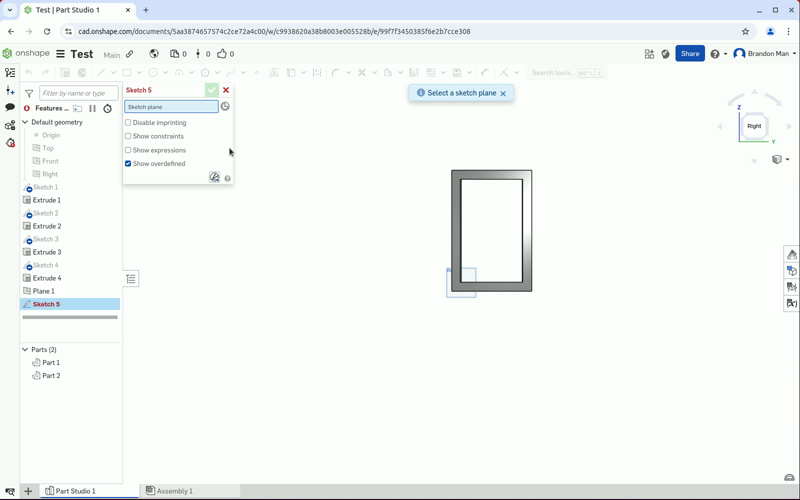
mouse_move(73, 293)
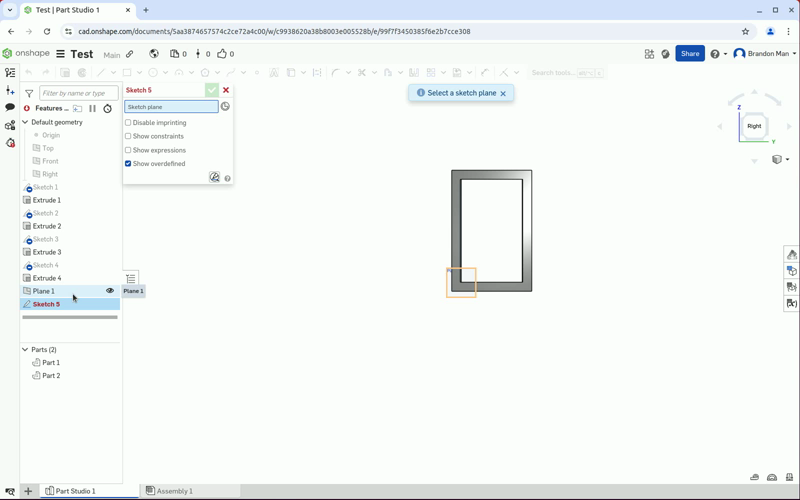
click(73, 293)
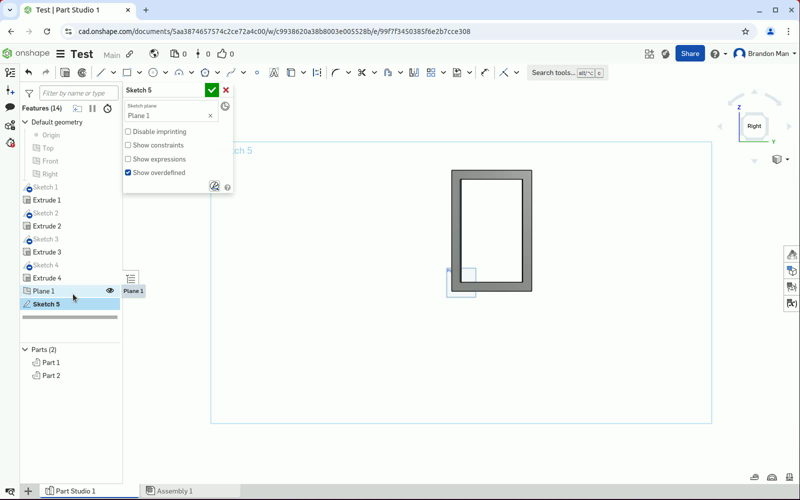
mouse_move(73, 352)
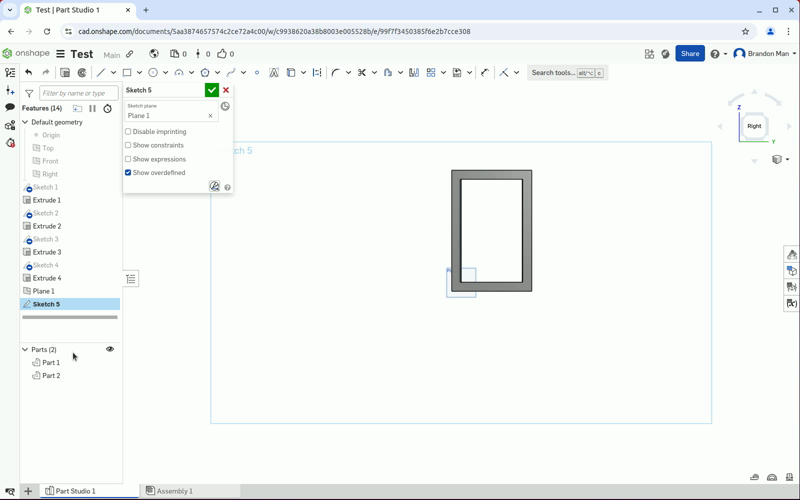
key(y)
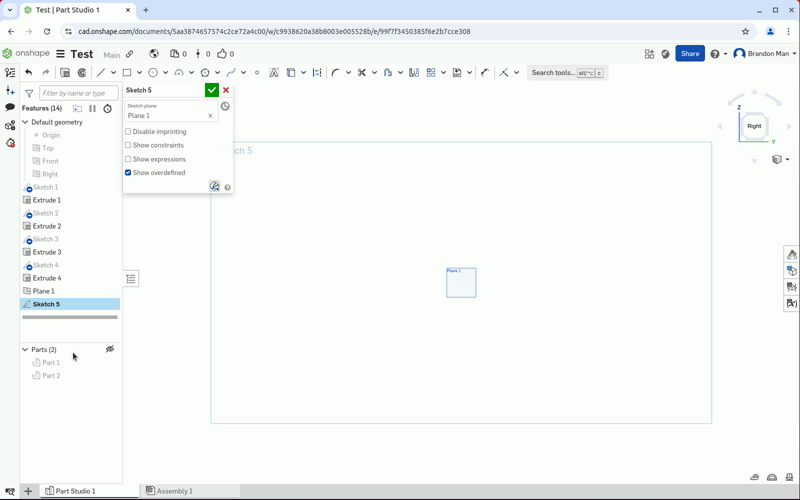
key(l)
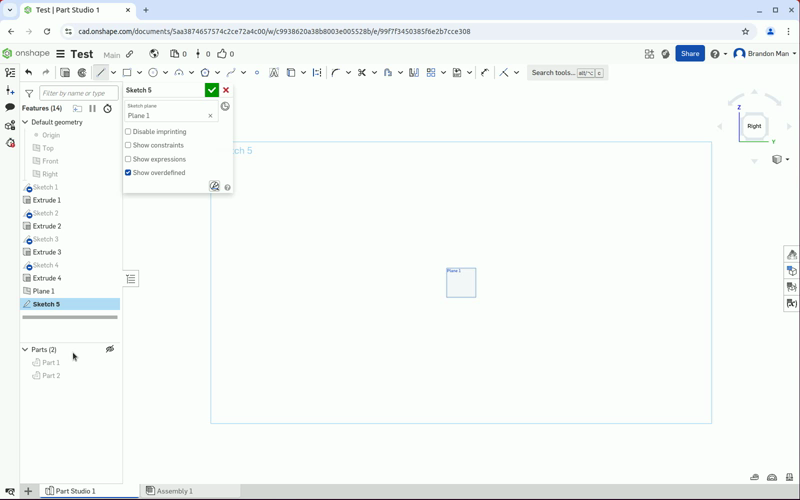
key_down(shift)
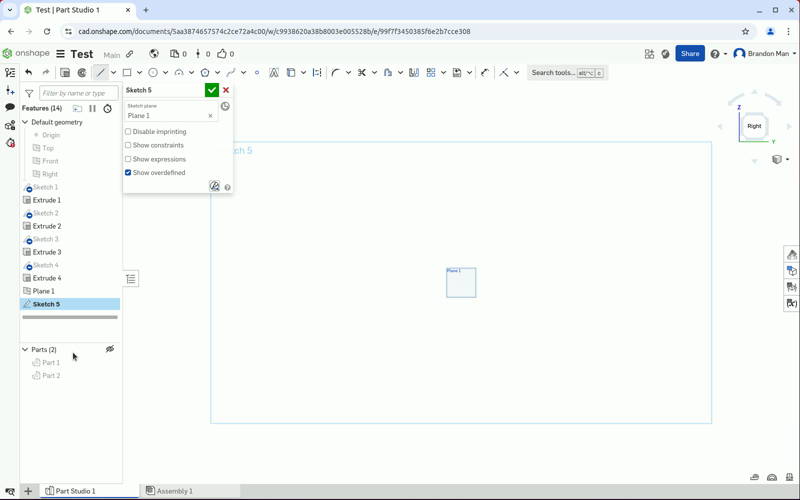
mouse_move(454, 182)
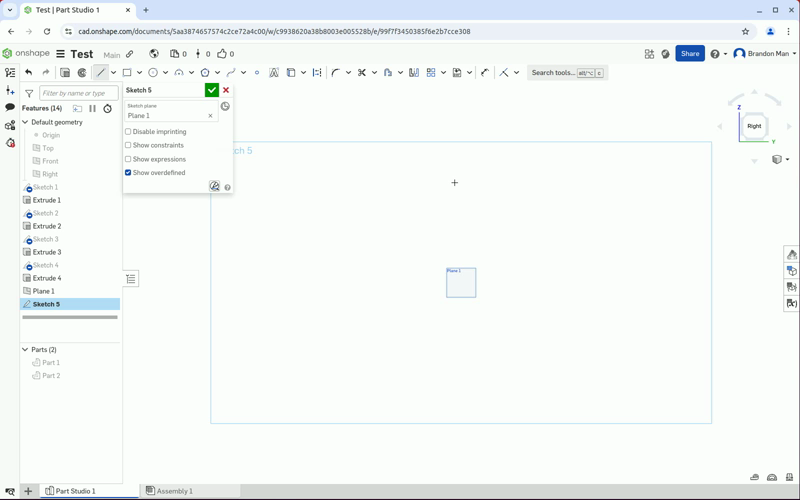
click(454, 182)
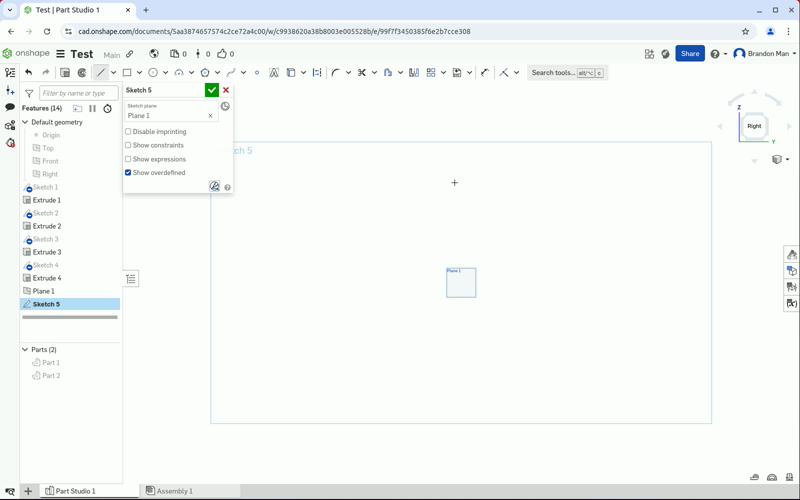
key_up(shift)
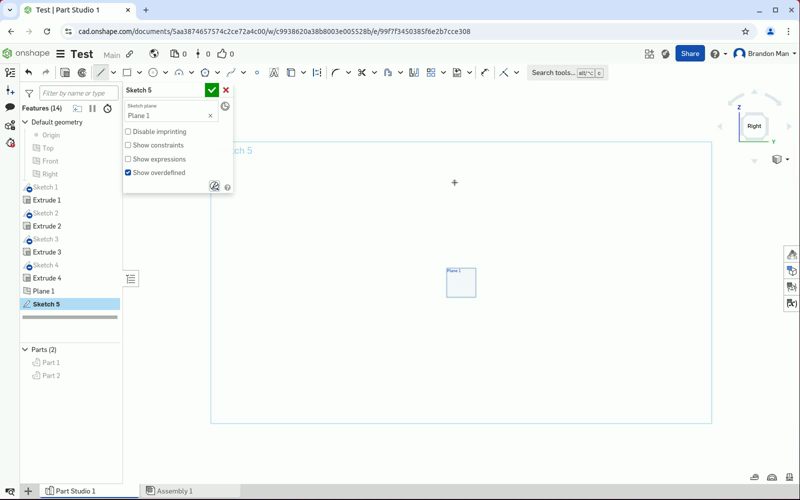
key_down(shift)
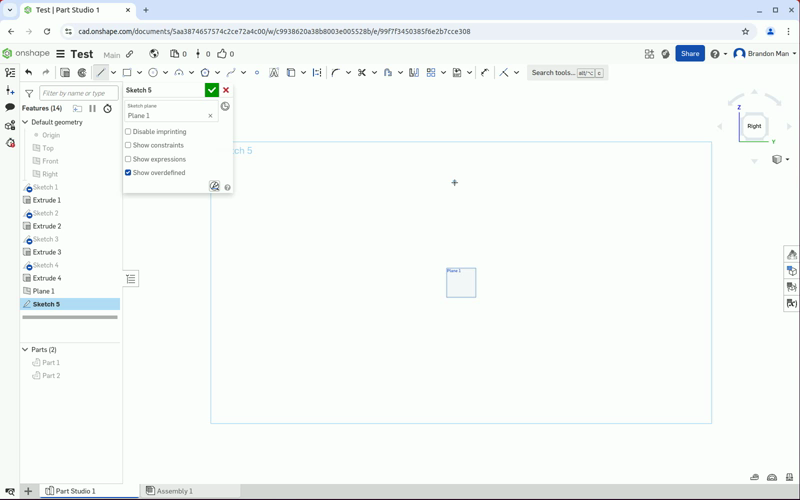
mouse_move(484, 182)
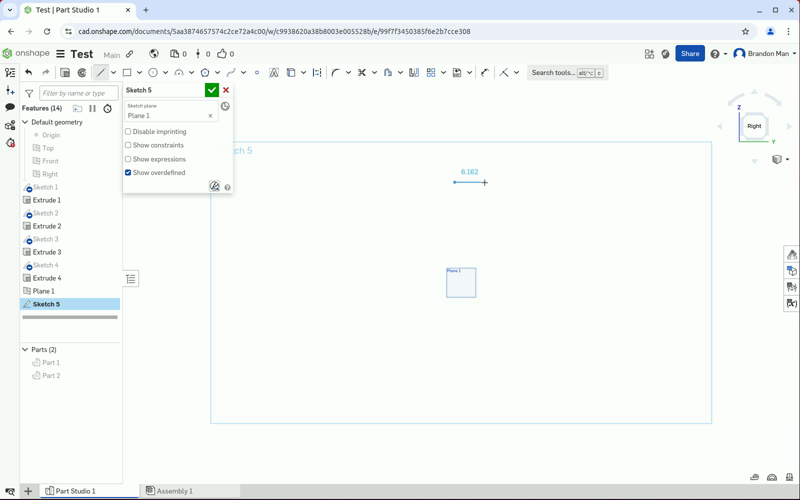
mouse_move(461, 182)
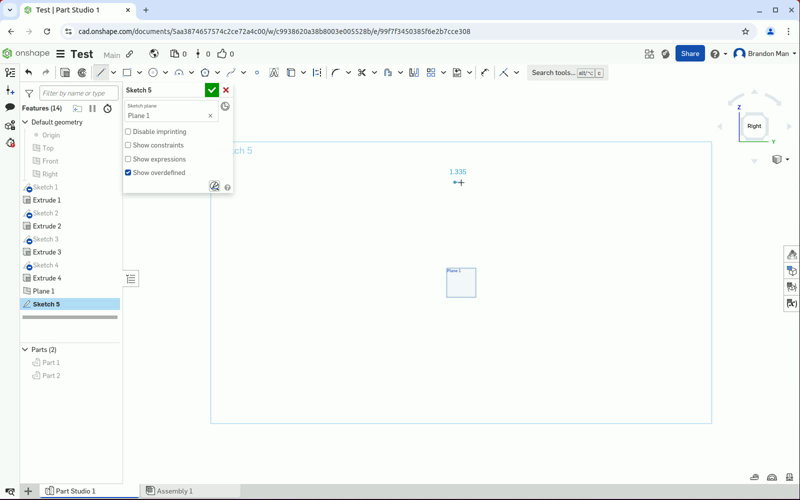
scroll(6)
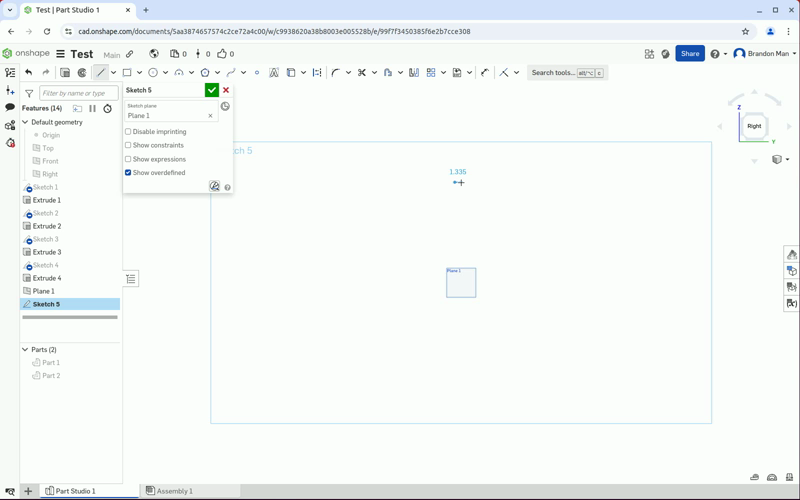
scroll(6)
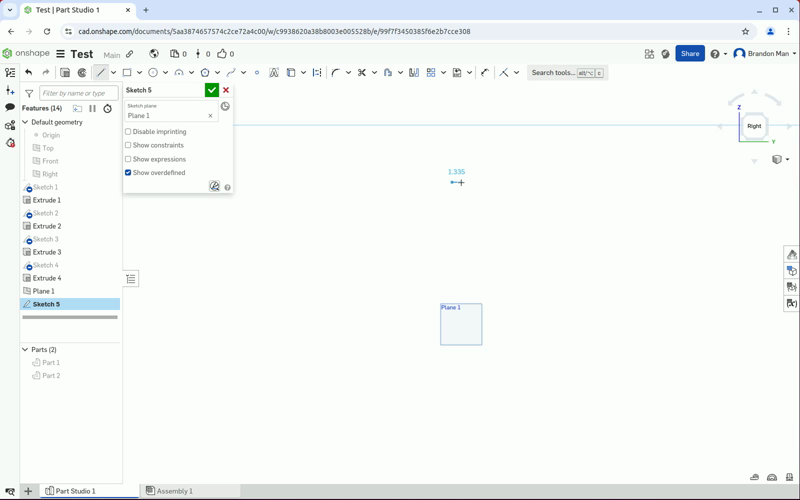
scroll(6)
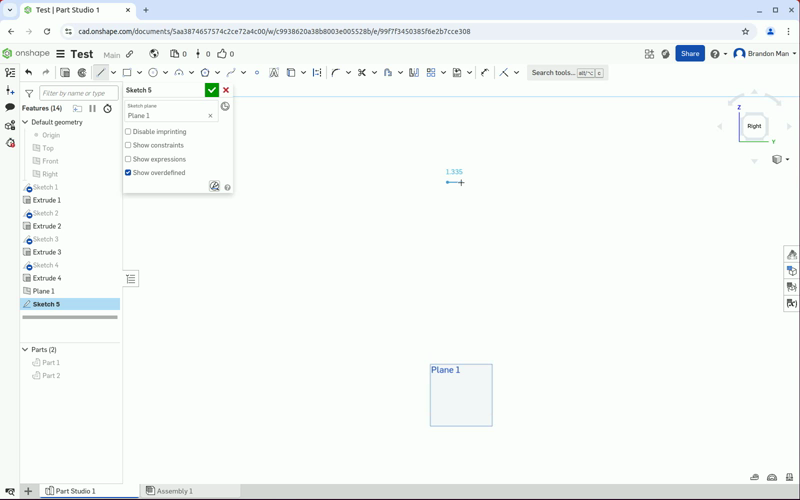
scroll(6)
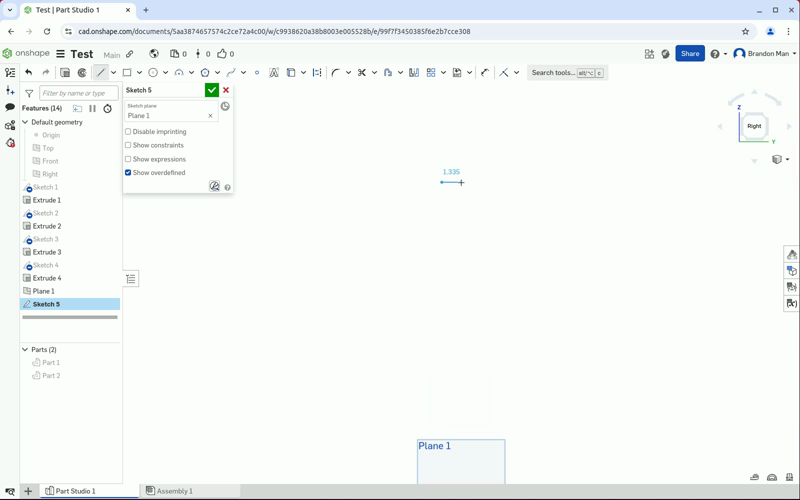
scroll(6)
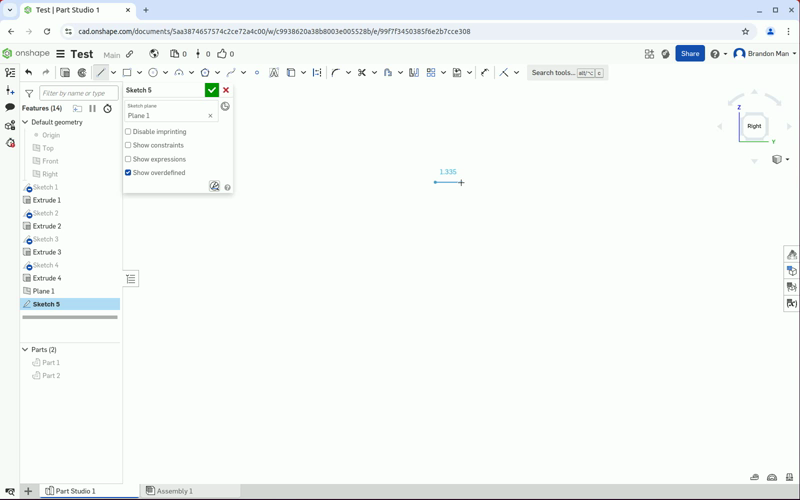
scroll(6)
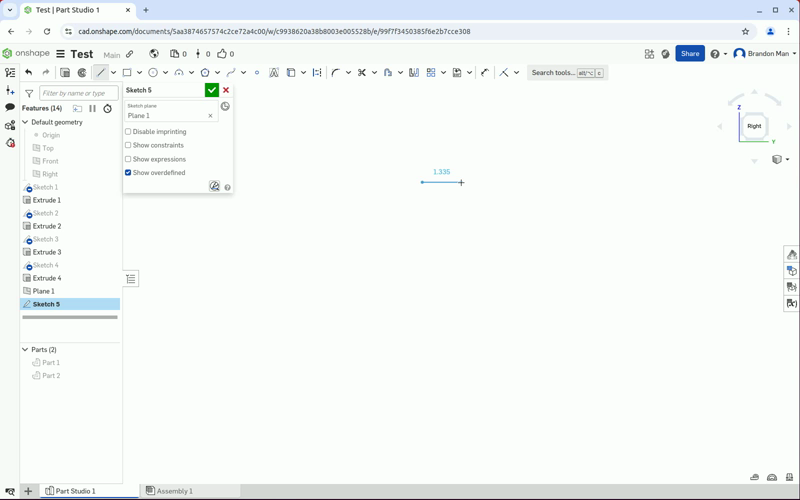
scroll(6)
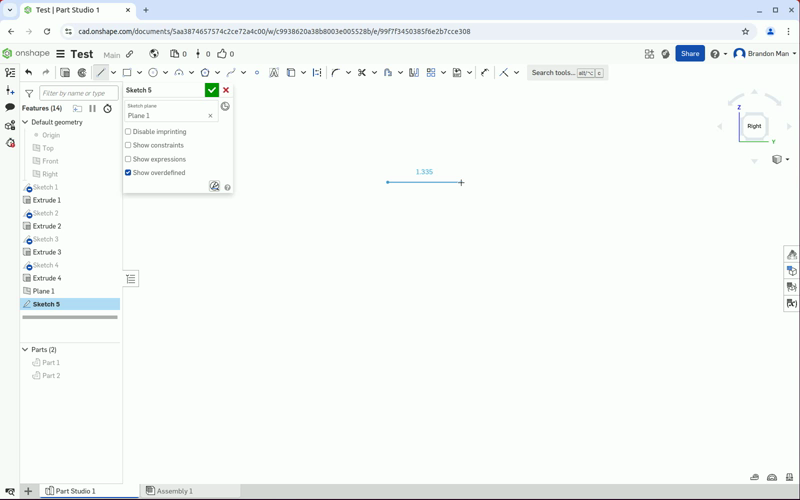
click(461, 182)
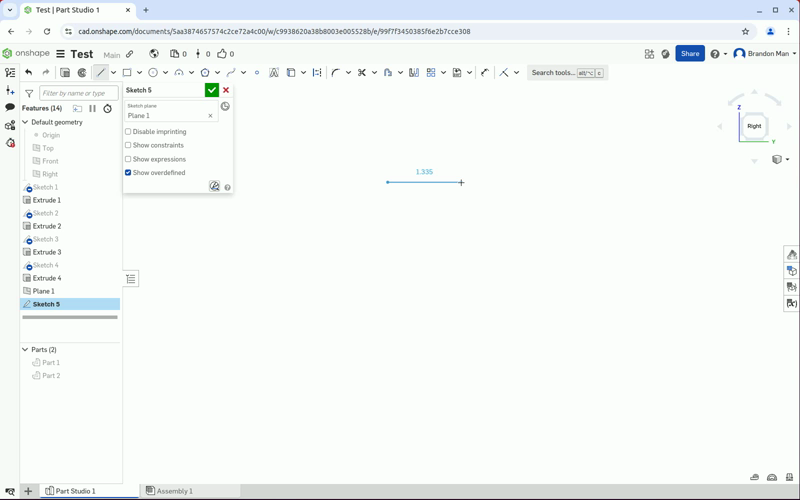
scroll(-6)
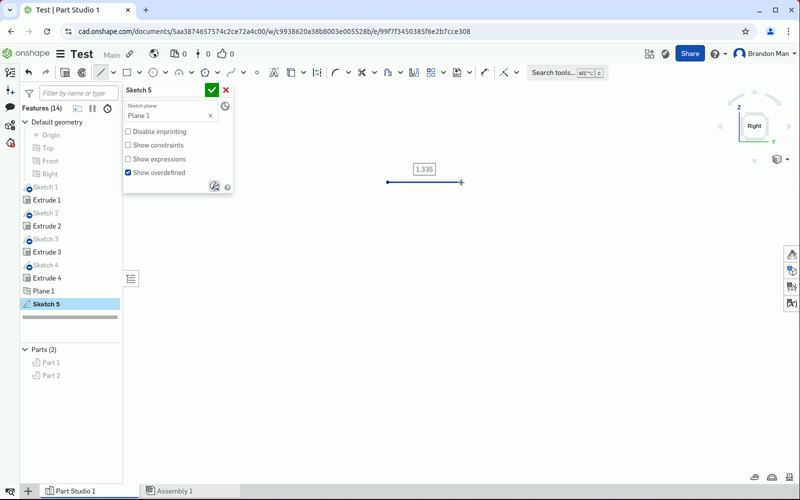
scroll(-6)
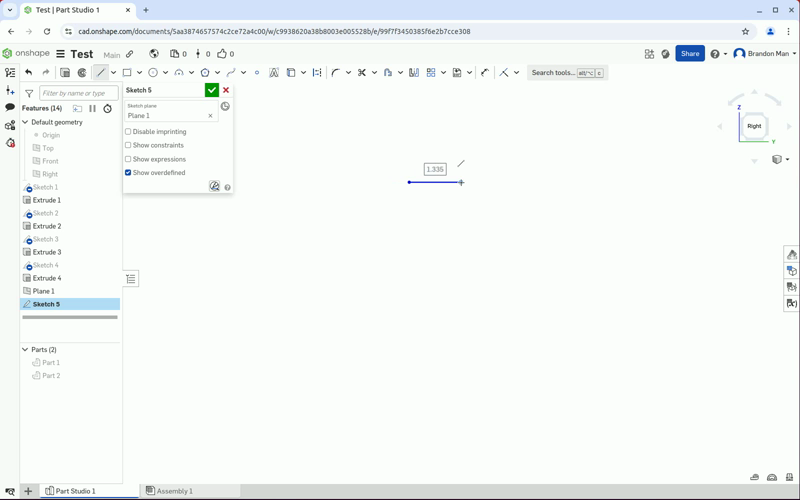
scroll(-6)
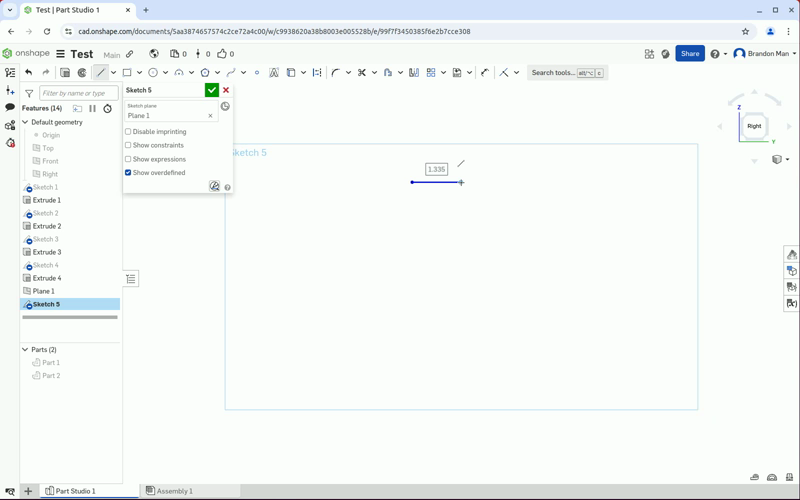
scroll(-6)
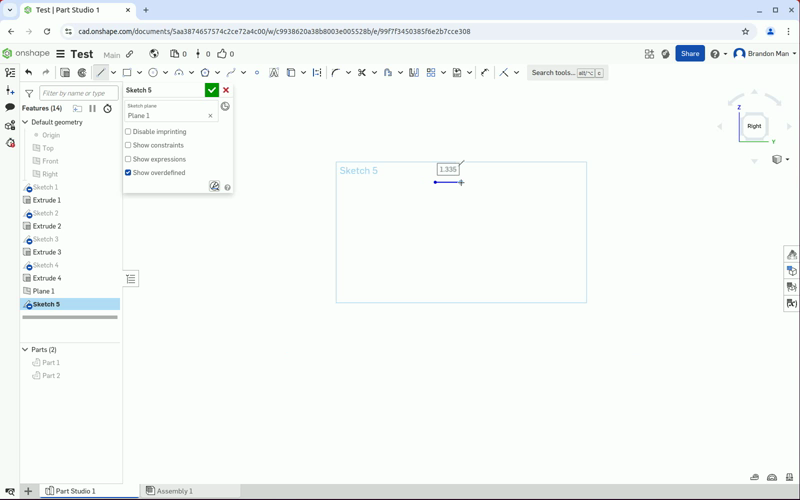
scroll(-6)
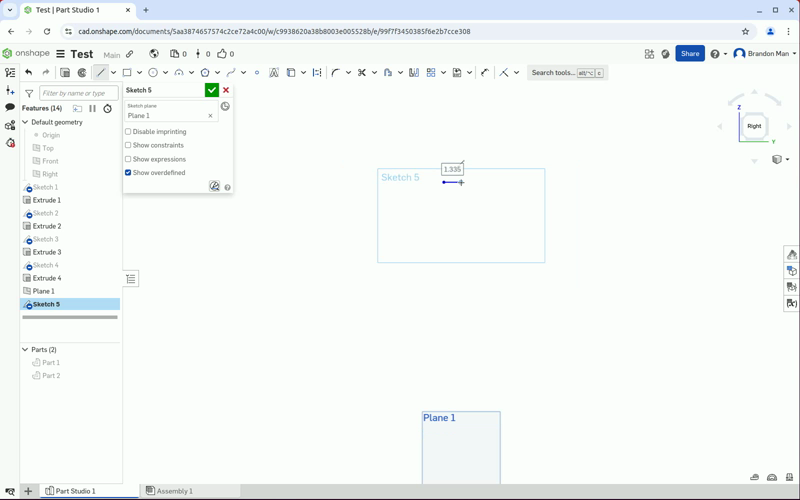
scroll(-6)
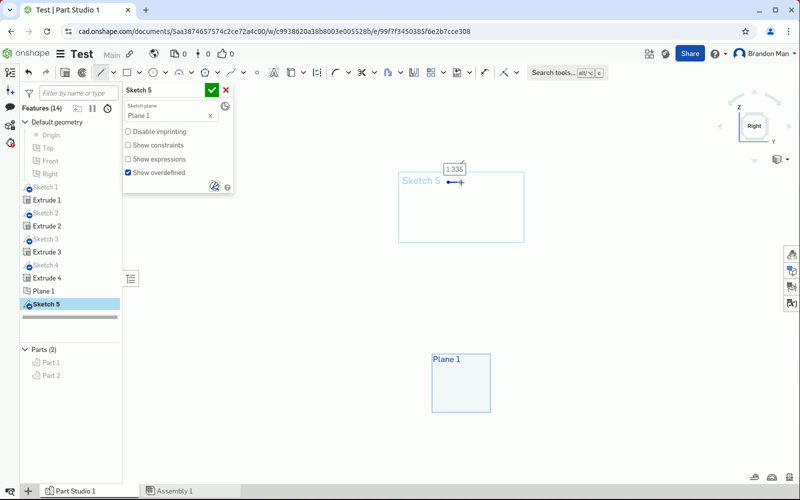
scroll(-6)
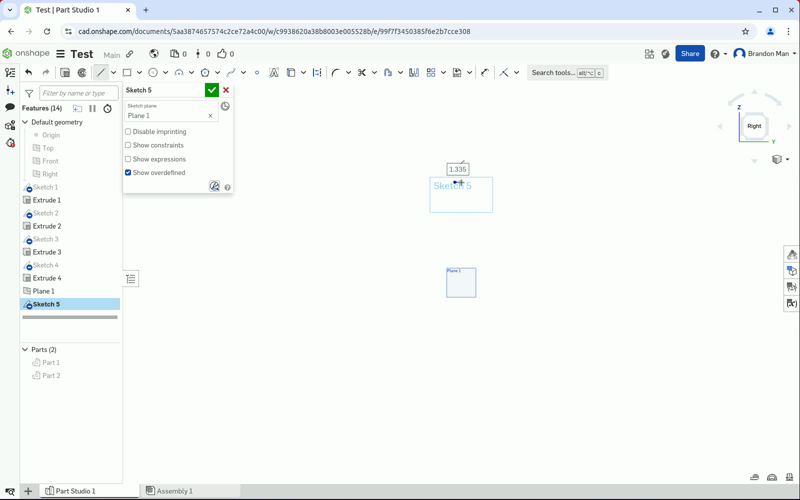
key_up(shift)
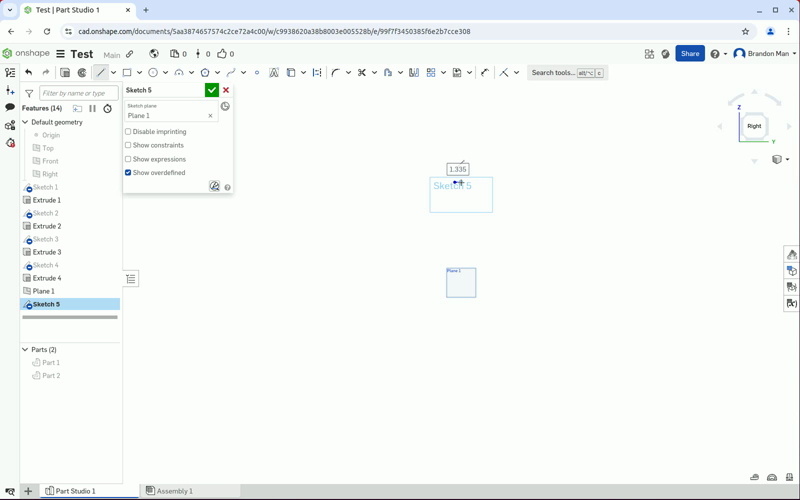
key_down(shift)
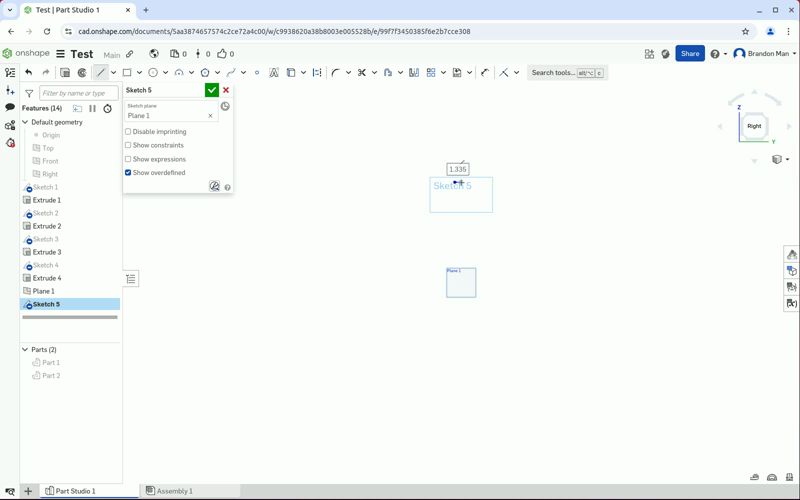
mouse_move(491, 182)
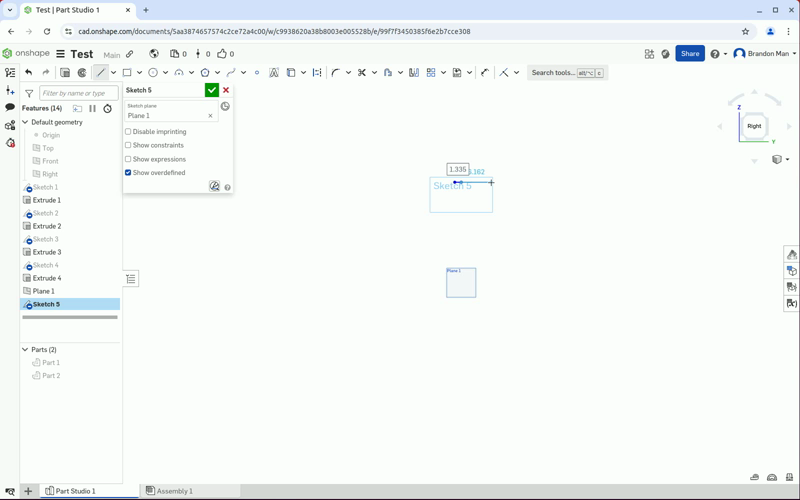
mouse_move(461, 179)
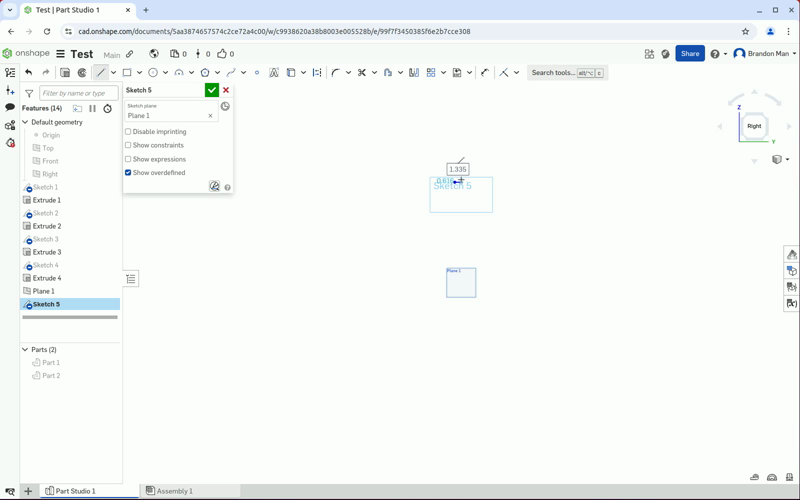
scroll(6)
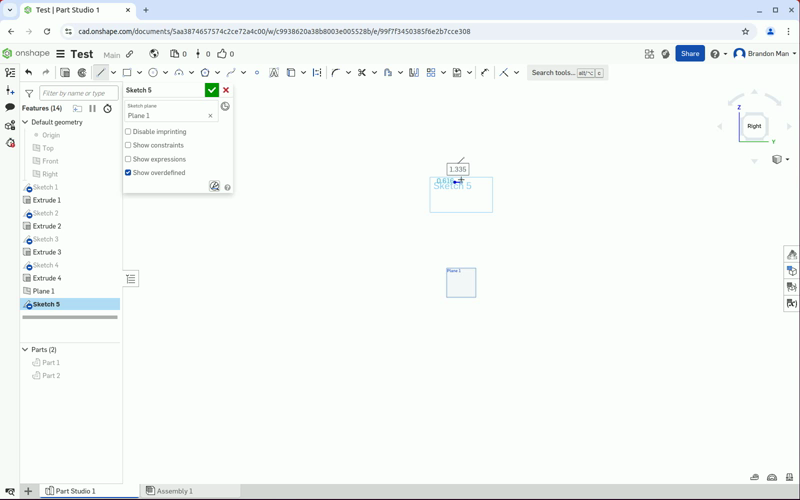
scroll(6)
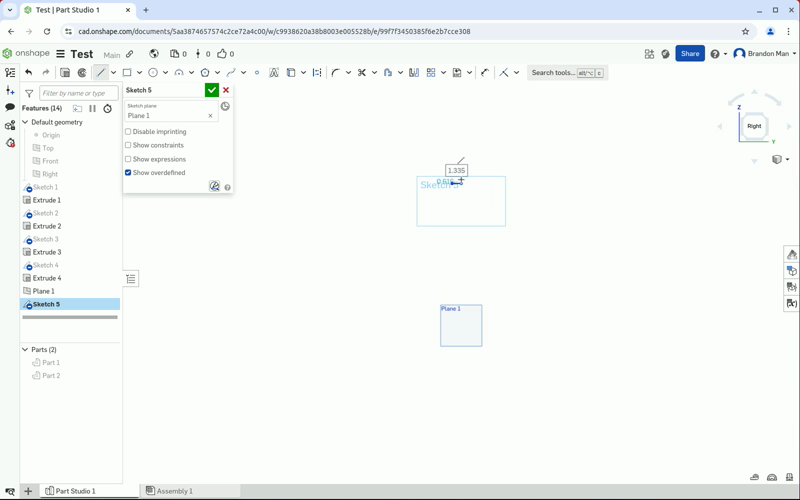
scroll(6)
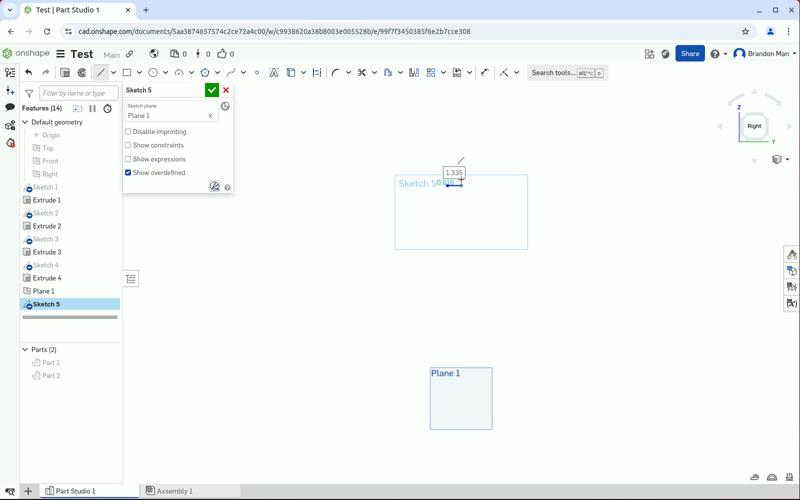
scroll(6)
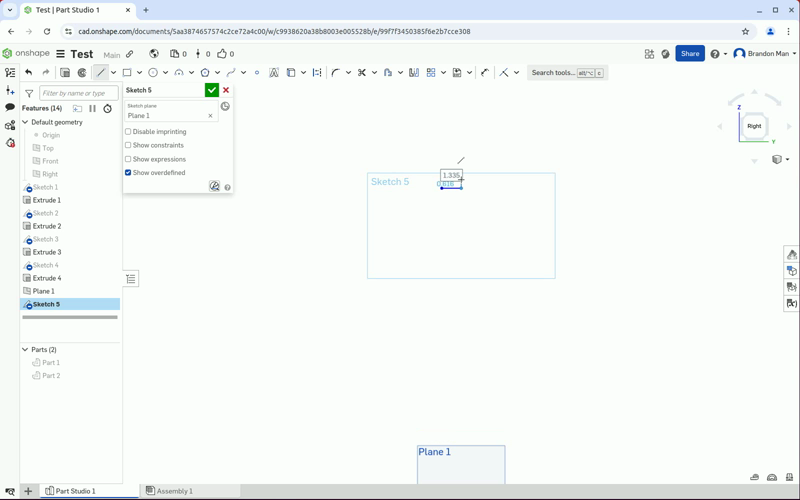
scroll(6)
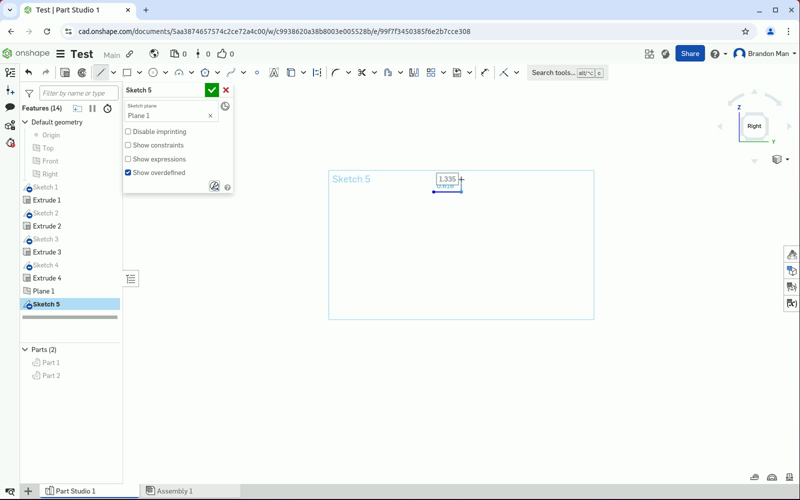
scroll(6)
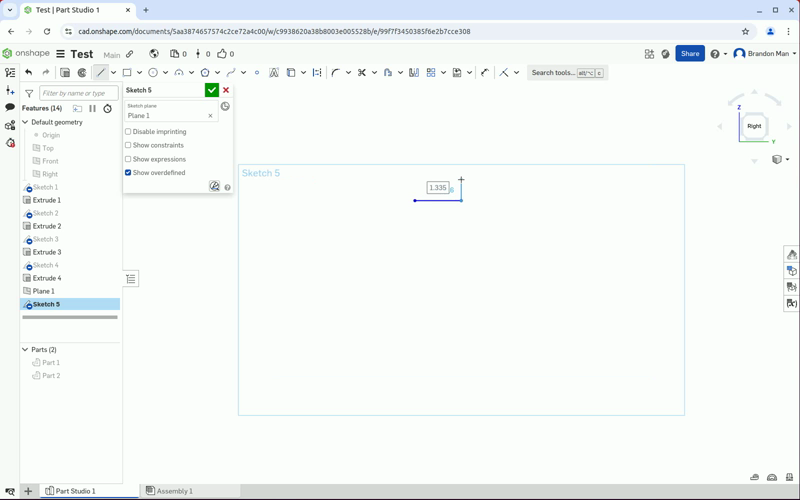
scroll(6)
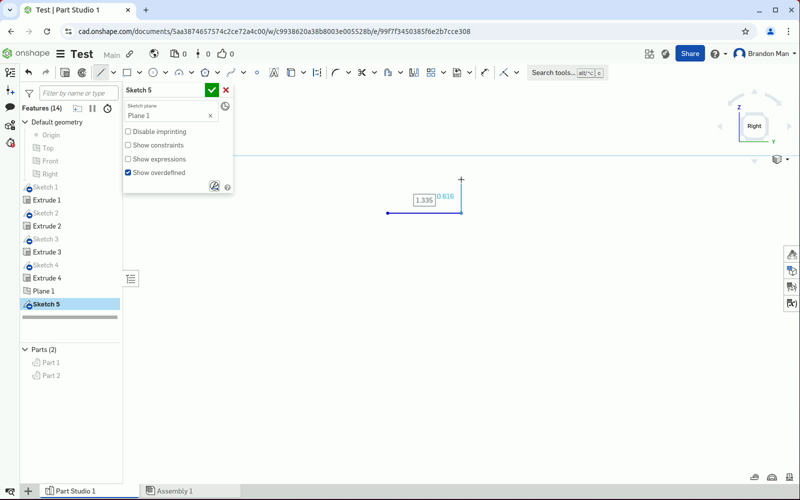
click(461, 179)
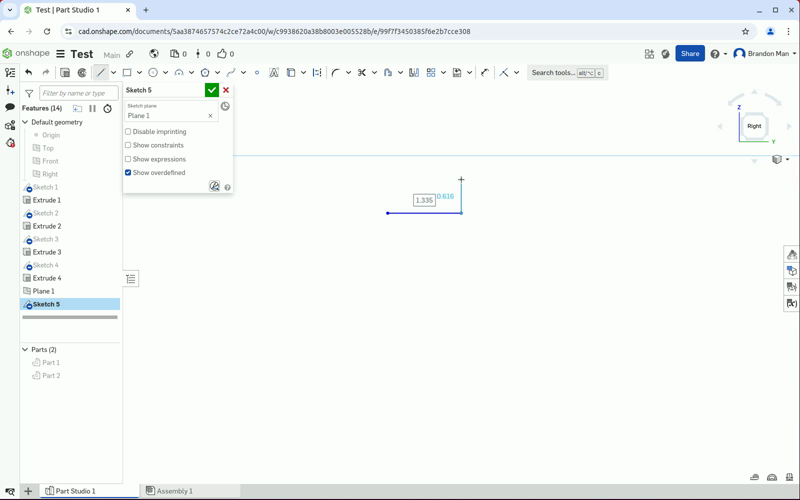
scroll(-6)
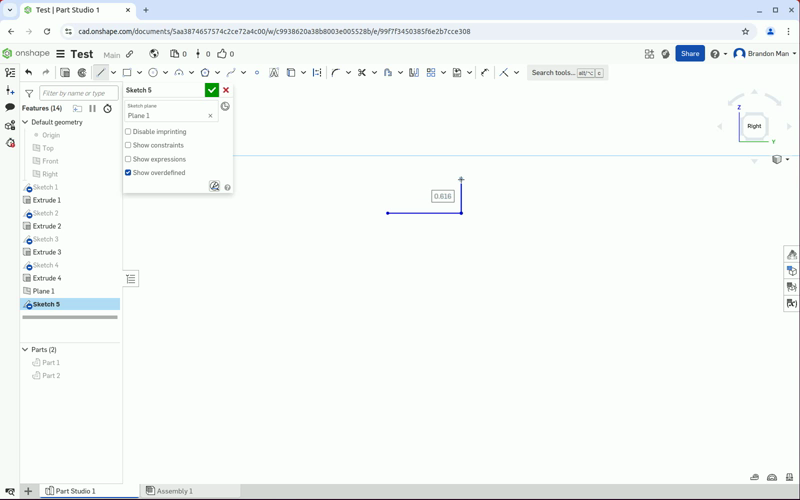
scroll(-6)
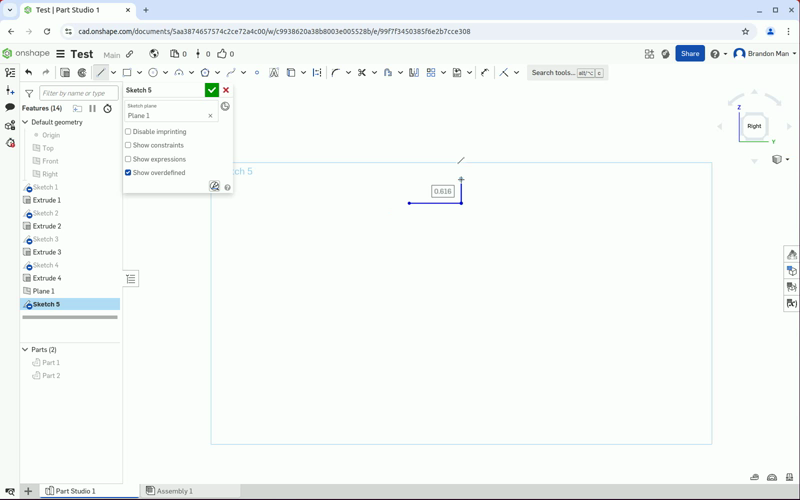
scroll(-6)
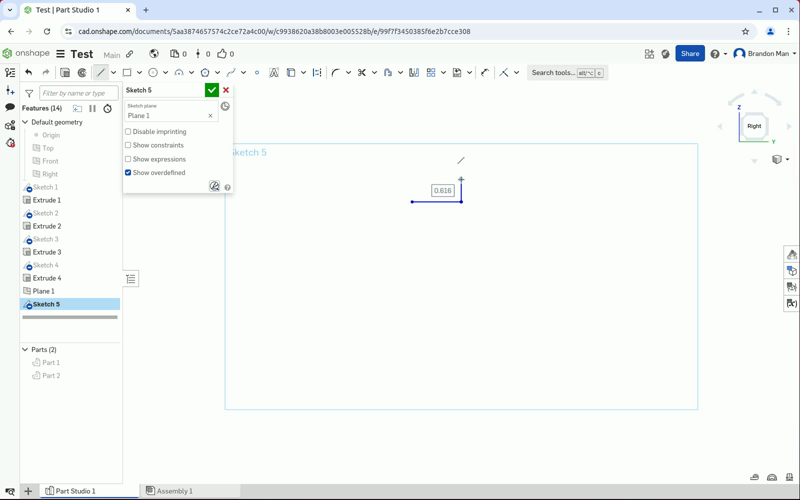
scroll(-6)
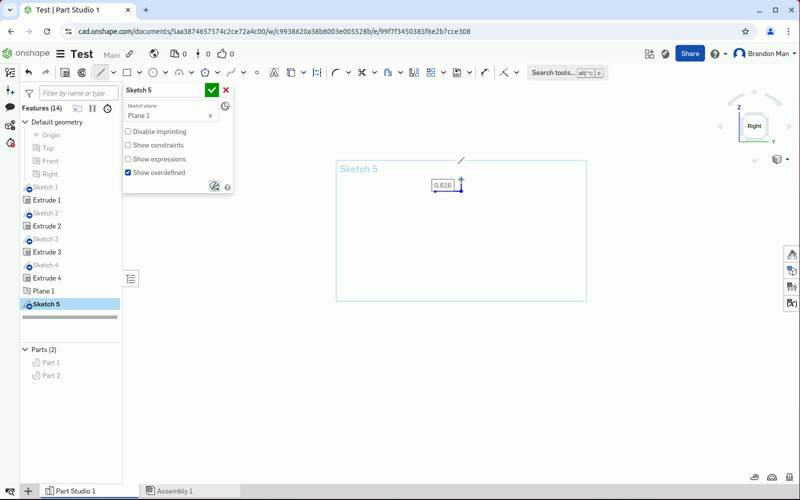
scroll(-6)
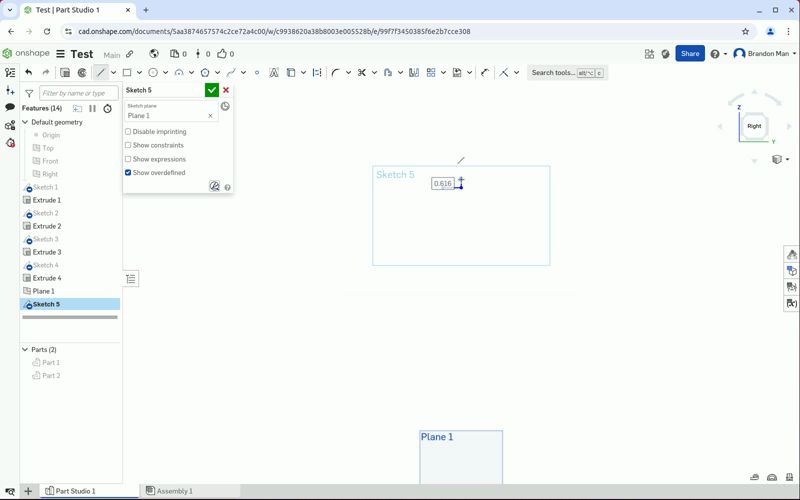
scroll(-6)
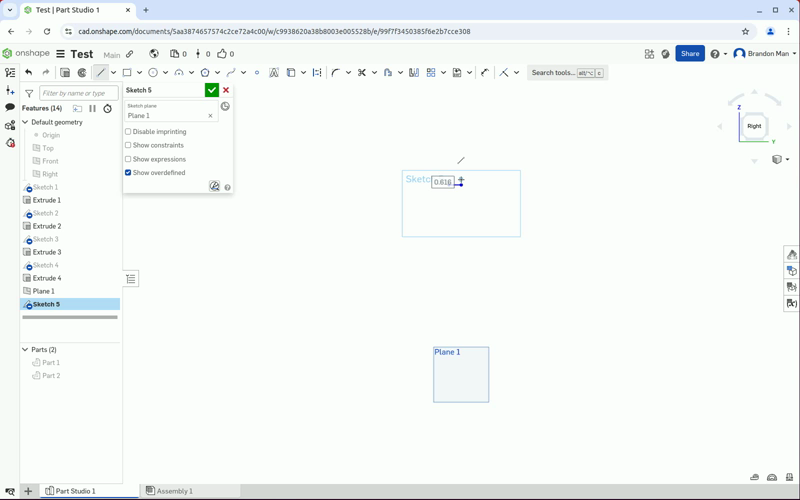
scroll(-6)
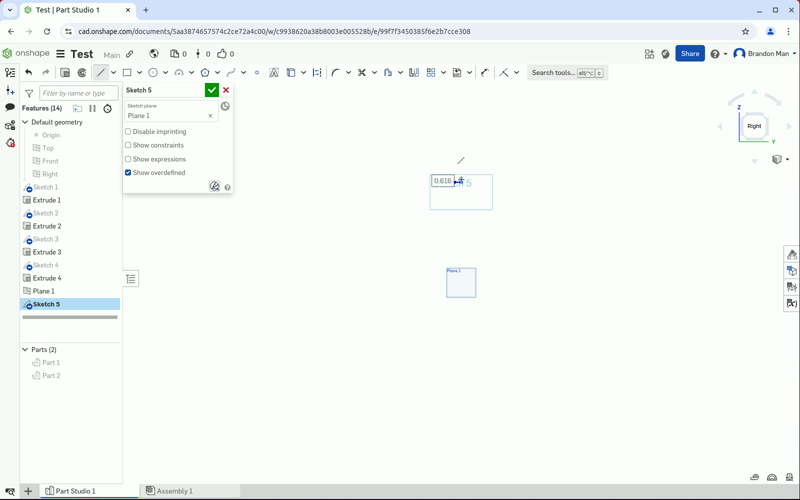
key_up(shift)
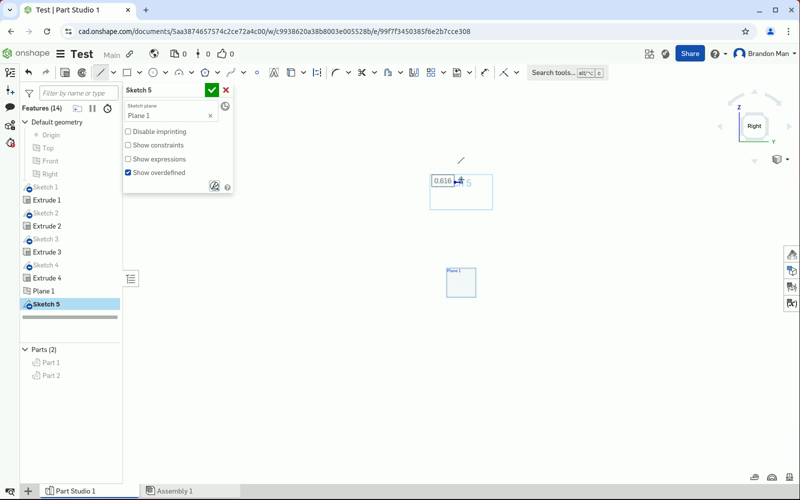
key_down(shift)
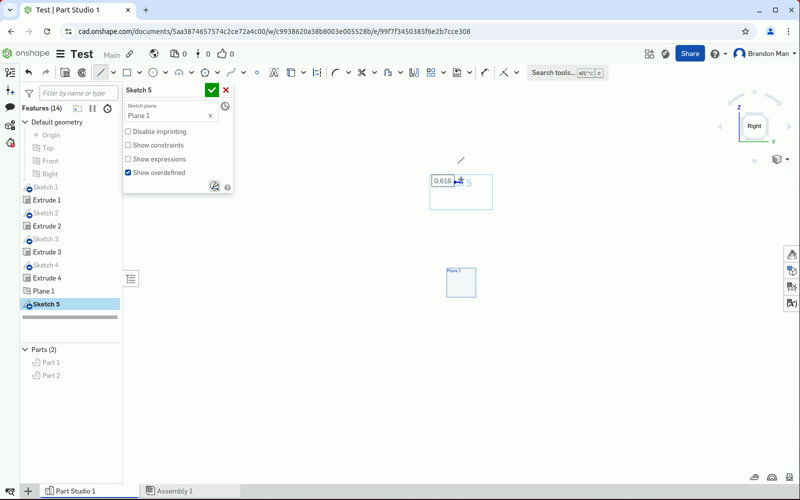
mouse_move(522, 179)
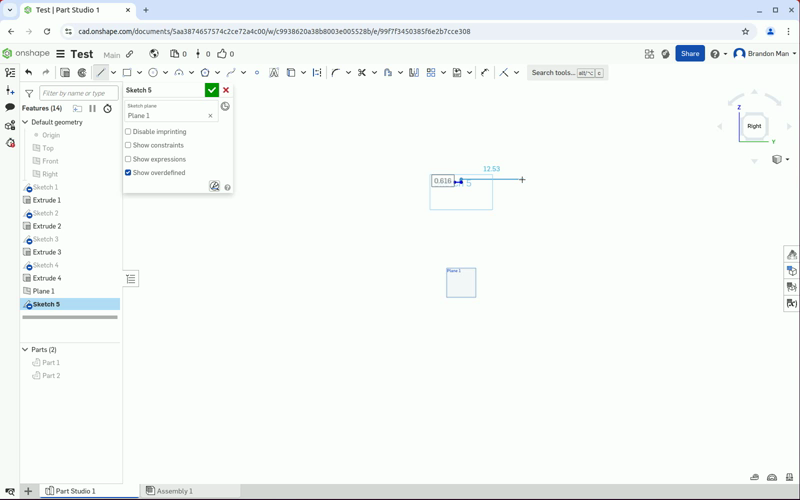
click(522, 179)
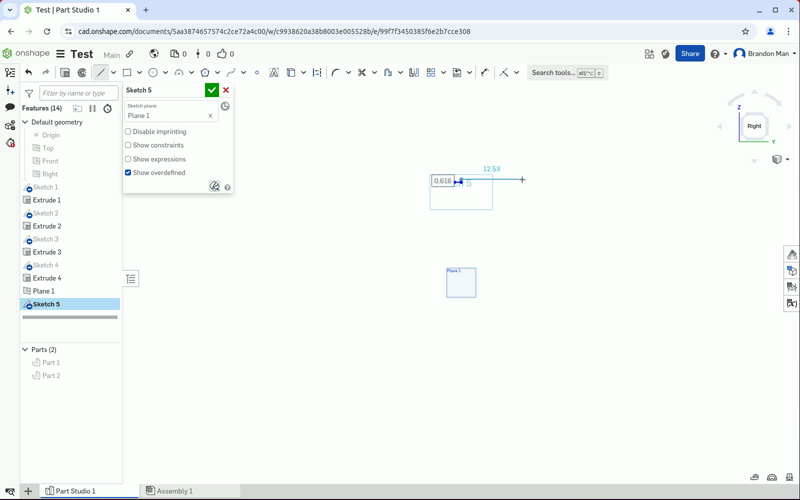
key_up(shift)
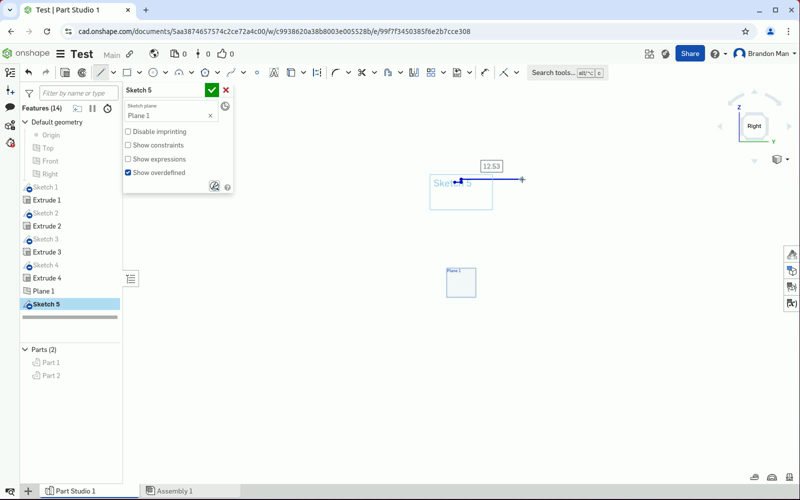
key_down(shift)
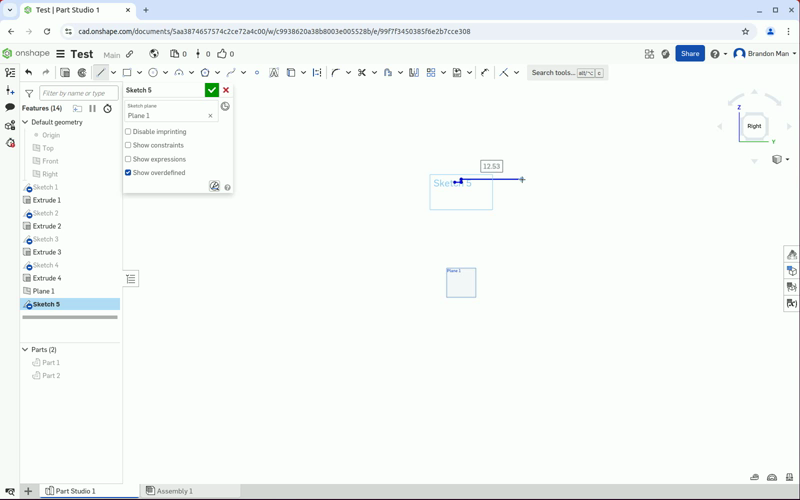
mouse_move(552, 179)
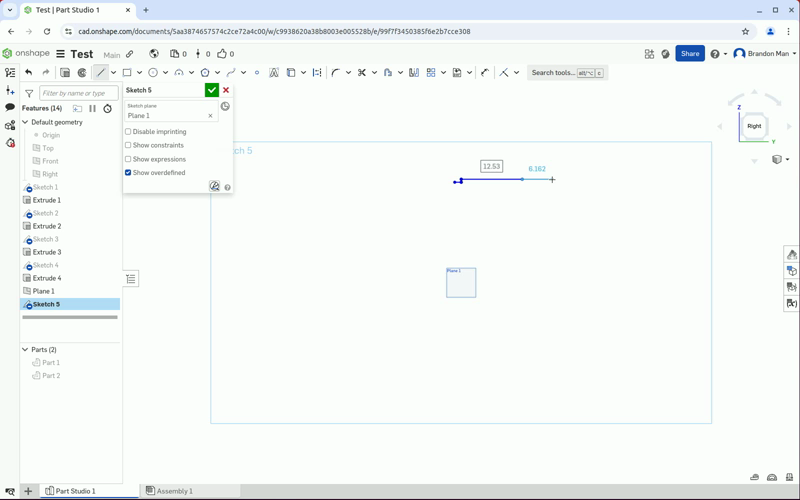
mouse_move(522, 182)
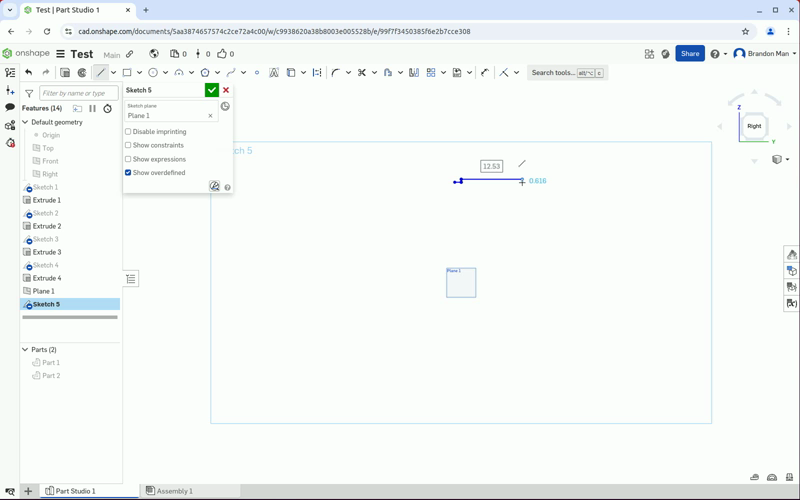
scroll(6)
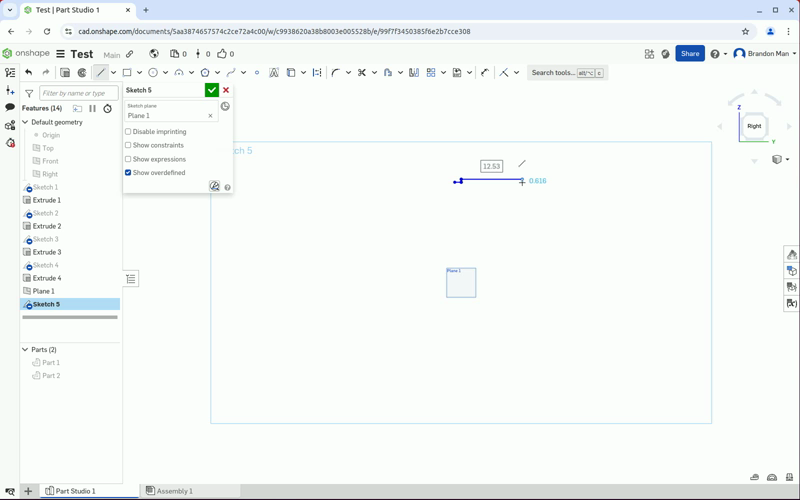
scroll(6)
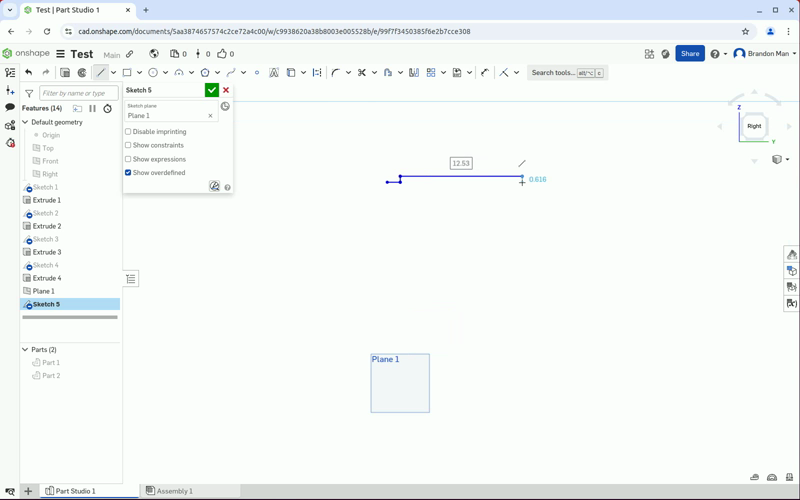
scroll(6)
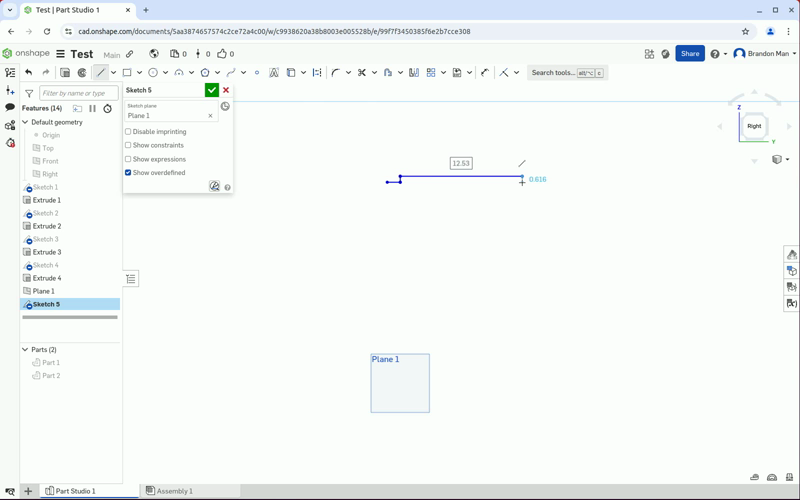
scroll(6)
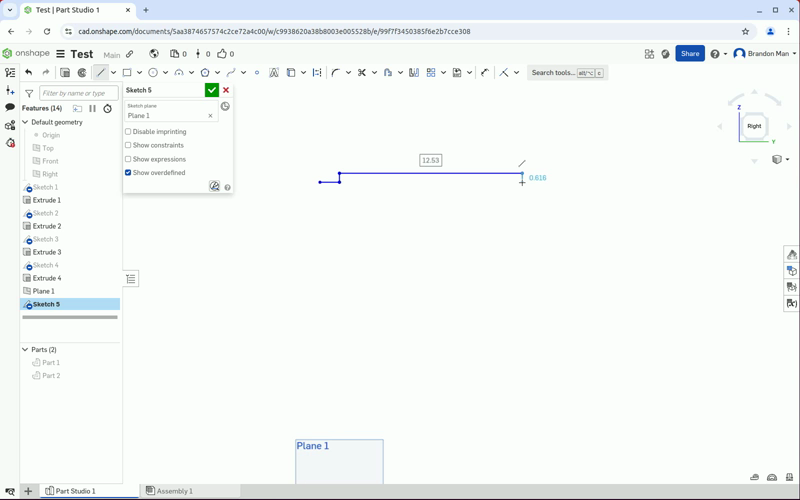
scroll(6)
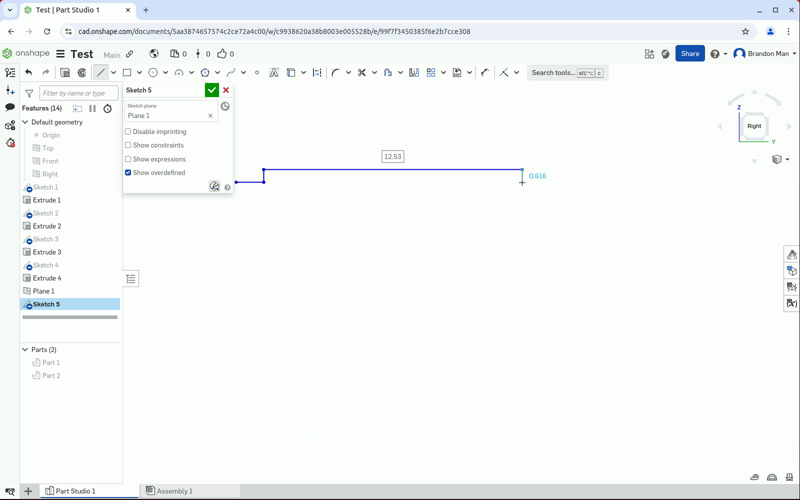
scroll(6)
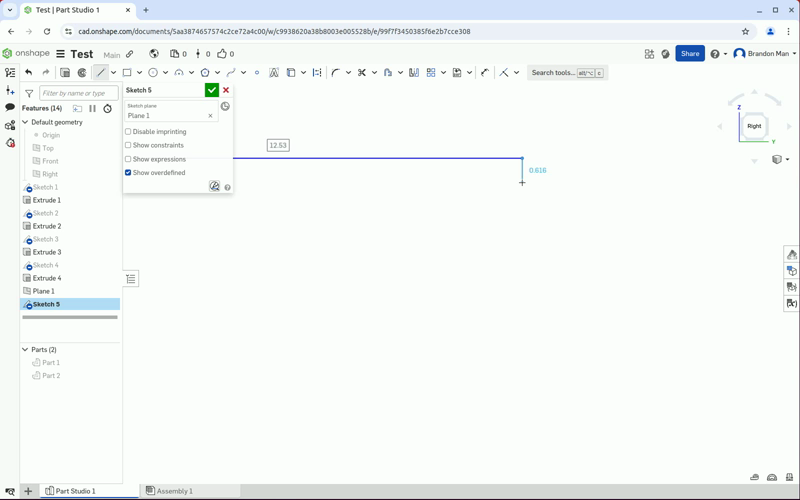
scroll(6)
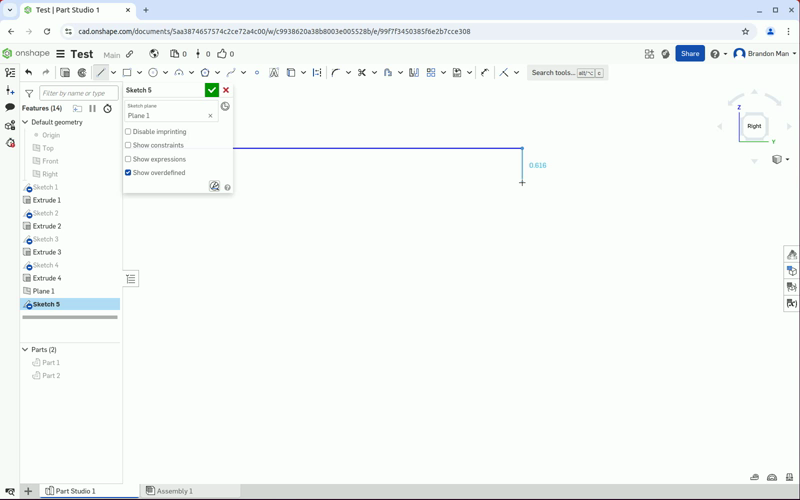
click(522, 182)
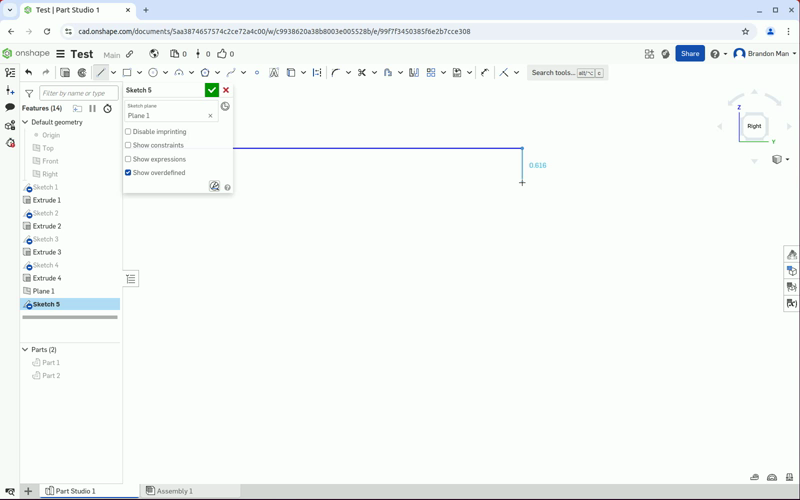
scroll(-6)
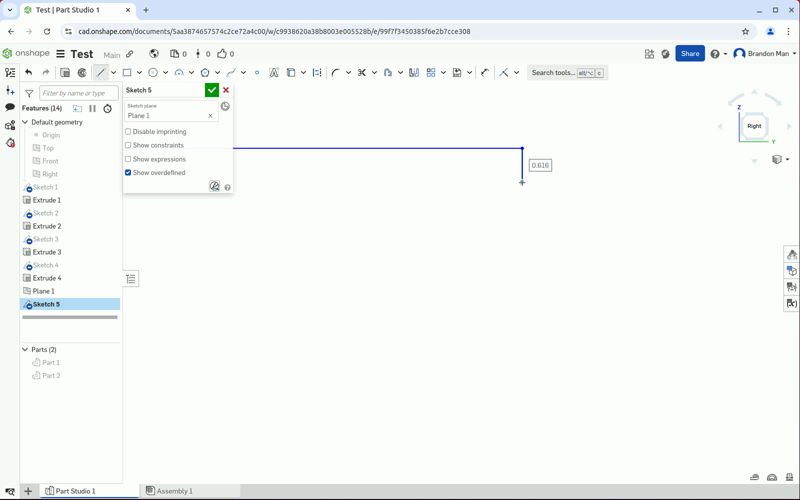
scroll(-6)
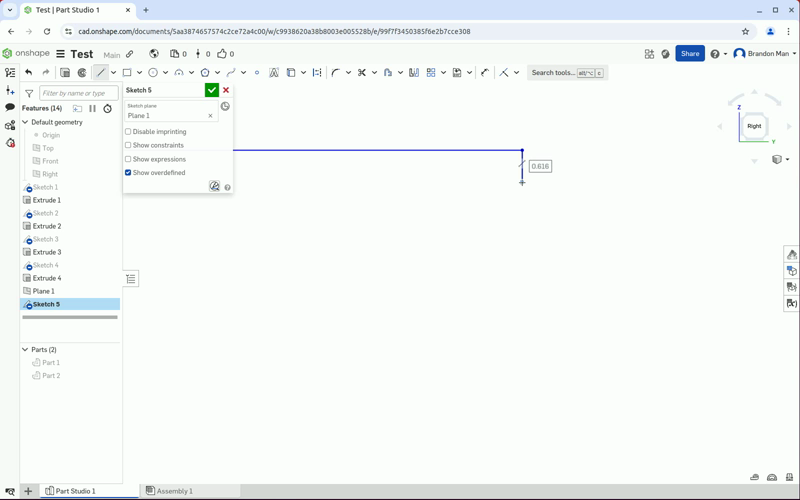
scroll(-6)
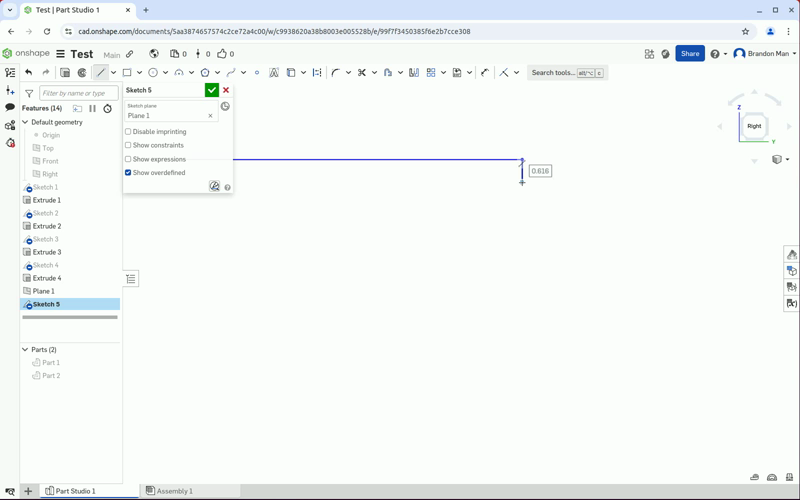
scroll(-6)
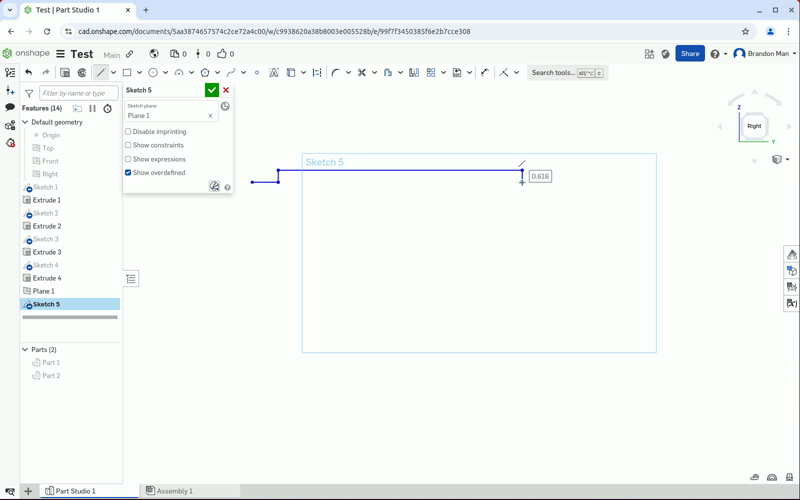
scroll(-6)
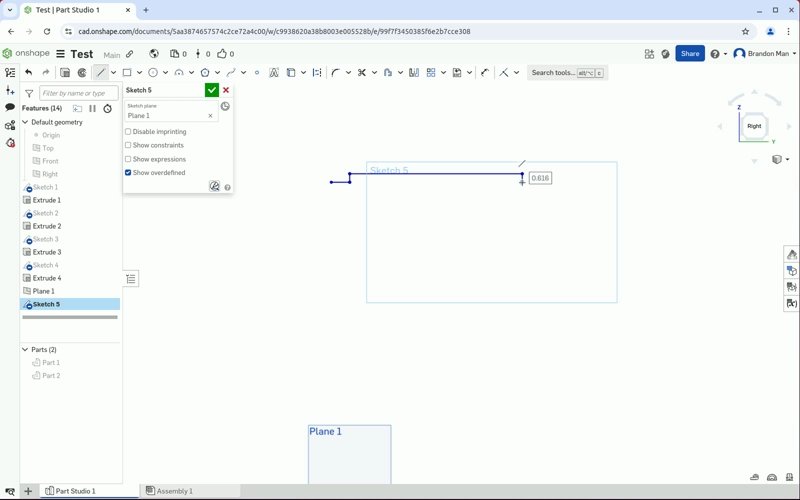
scroll(-6)
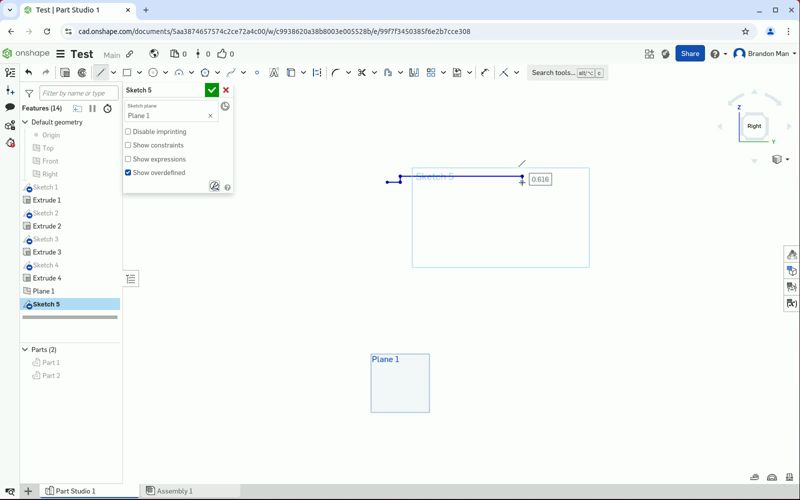
scroll(-6)
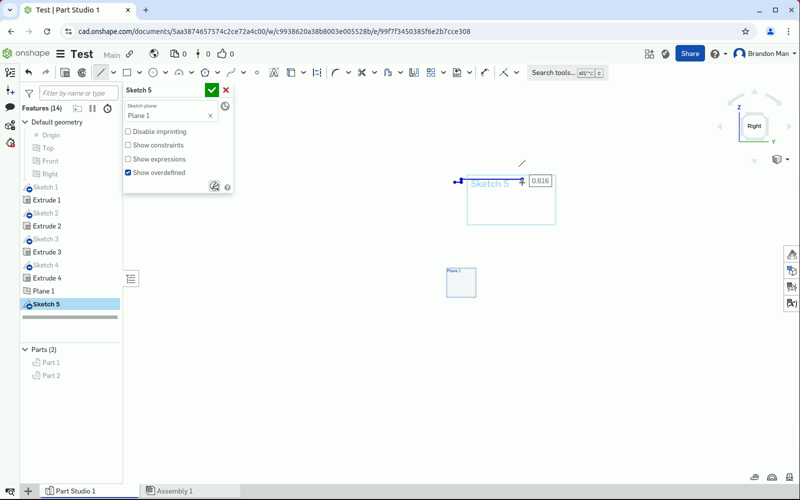
key_up(shift)
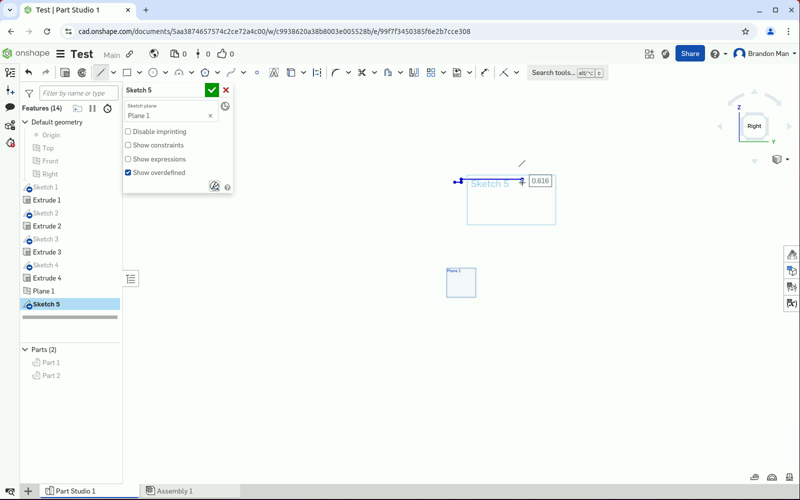
key_down(shift)
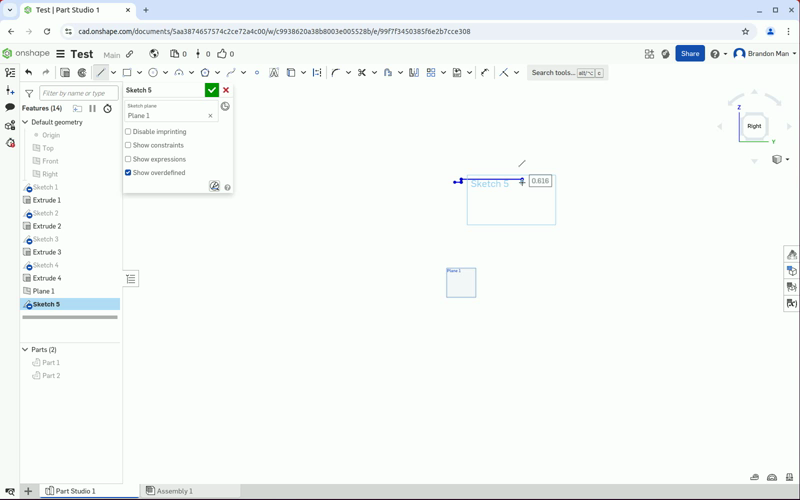
mouse_move(552, 182)
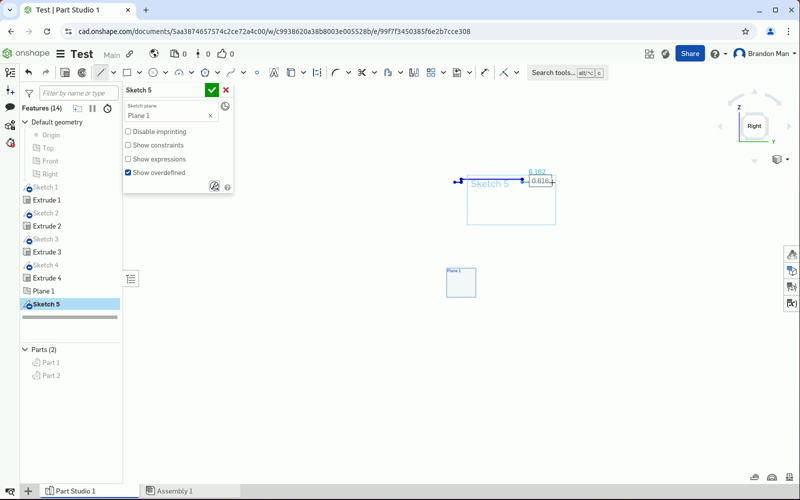
mouse_move(528, 182)
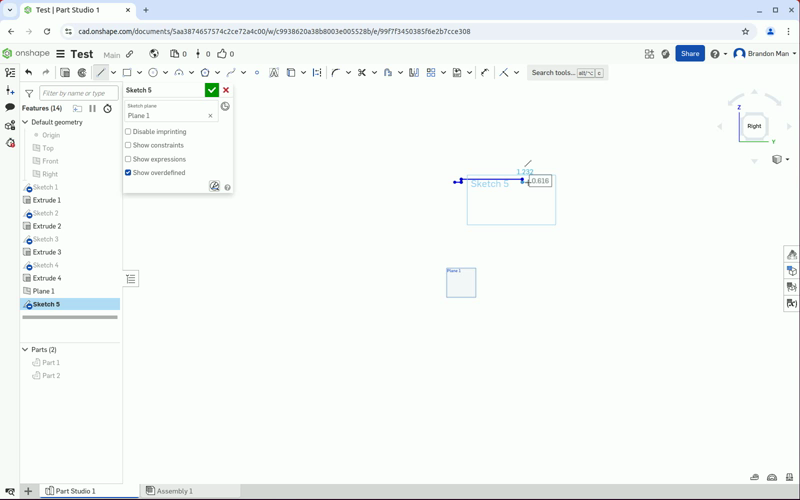
scroll(6)
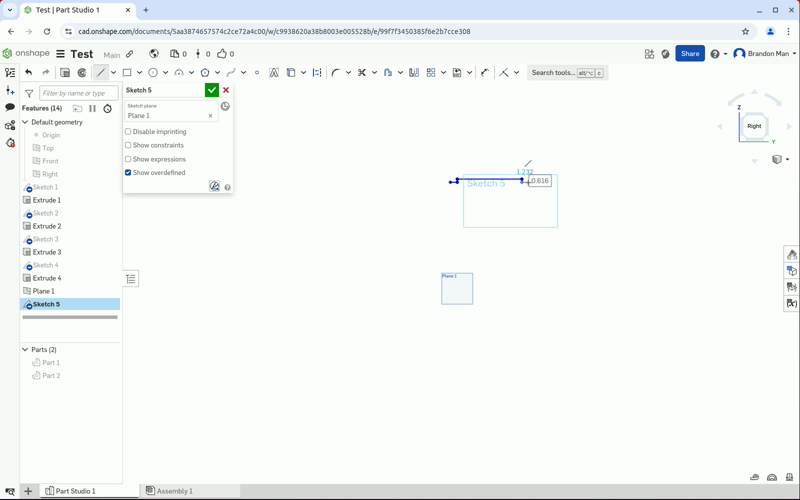
scroll(6)
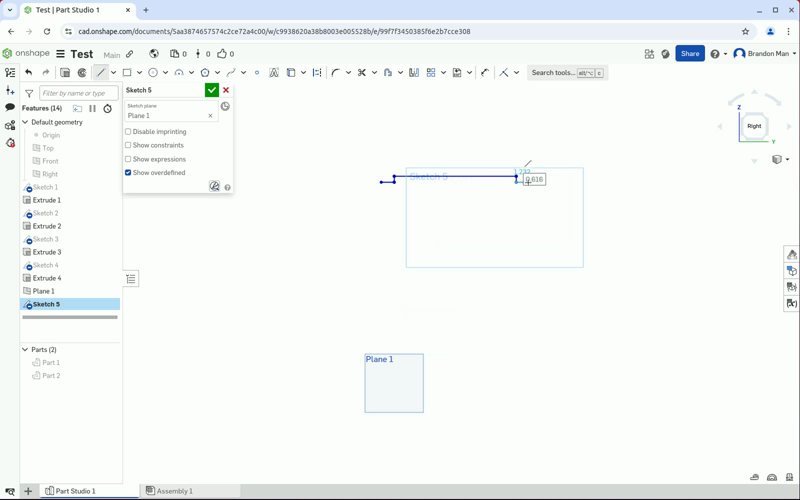
scroll(6)
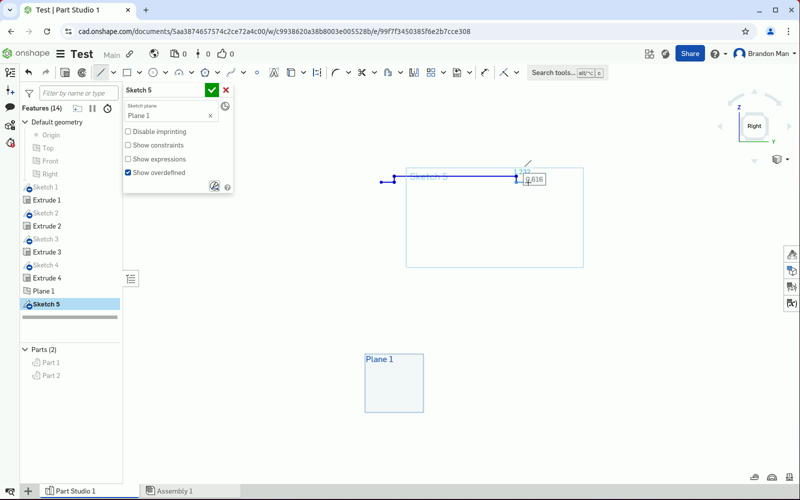
scroll(6)
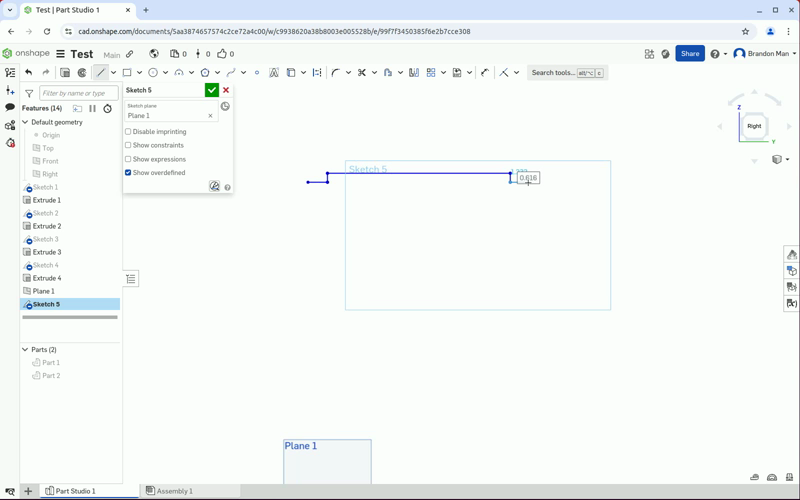
scroll(6)
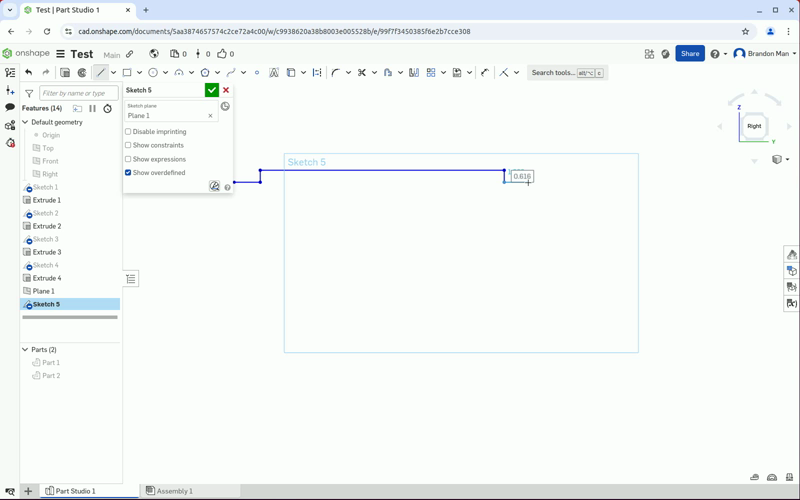
scroll(6)
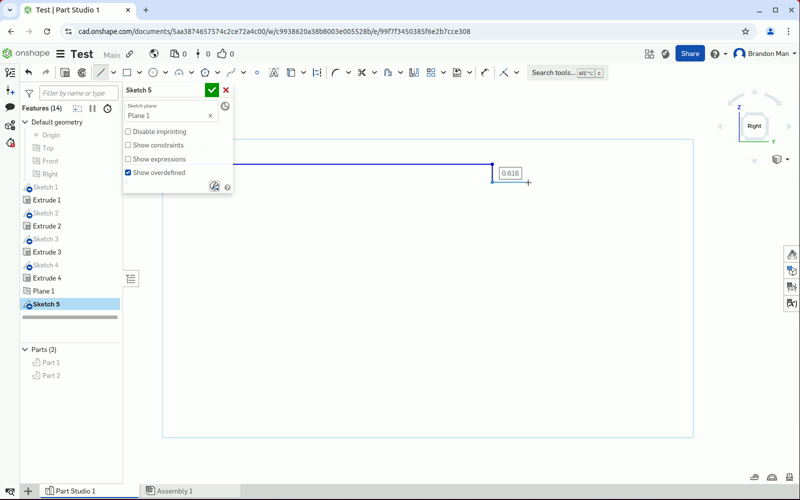
scroll(6)
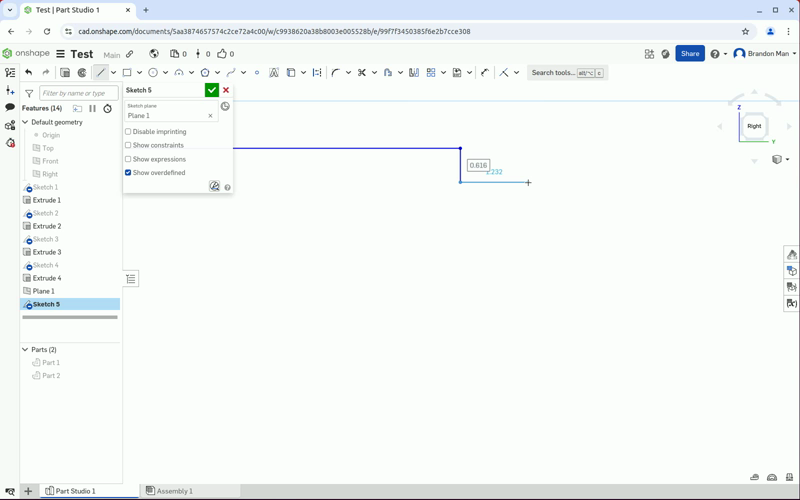
click(528, 182)
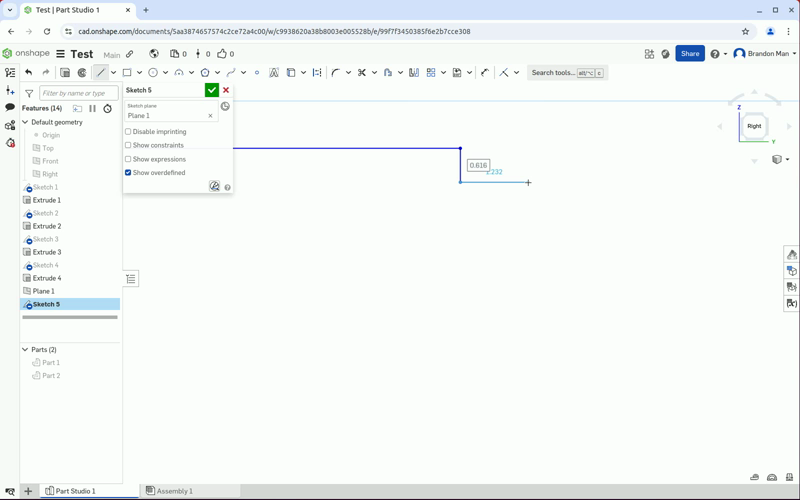
scroll(-6)
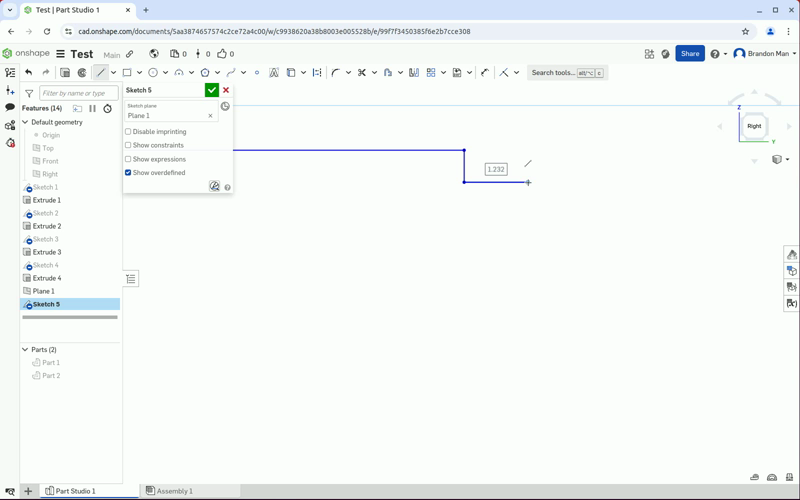
scroll(-6)
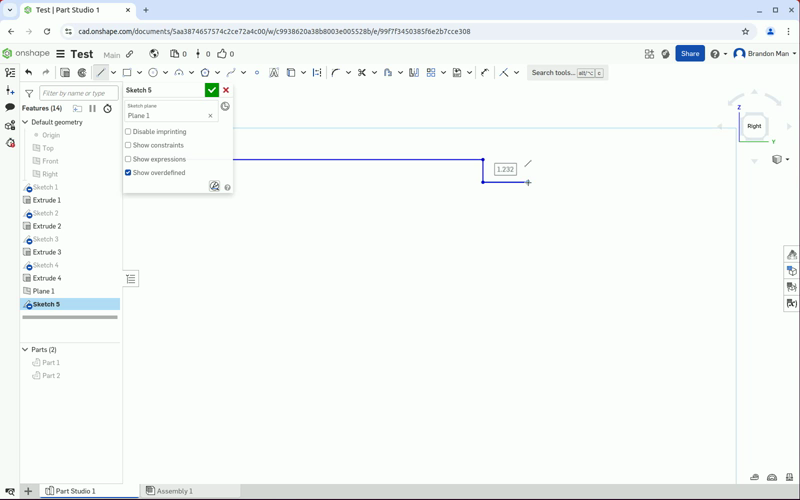
scroll(-6)
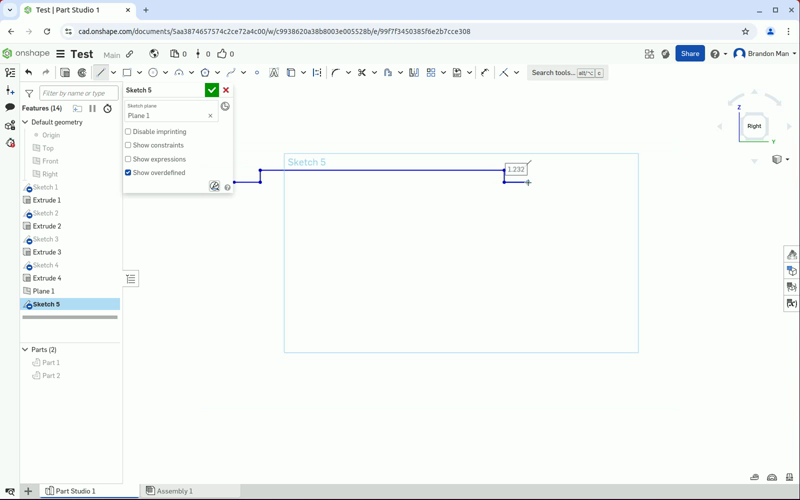
scroll(-6)
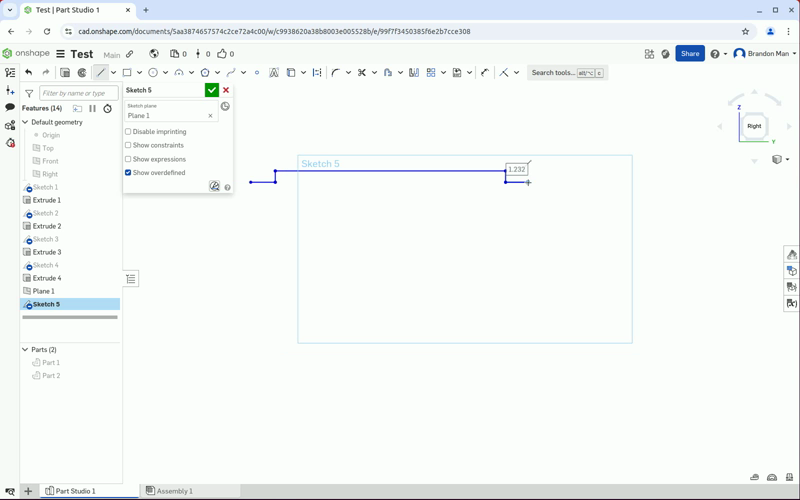
scroll(-6)
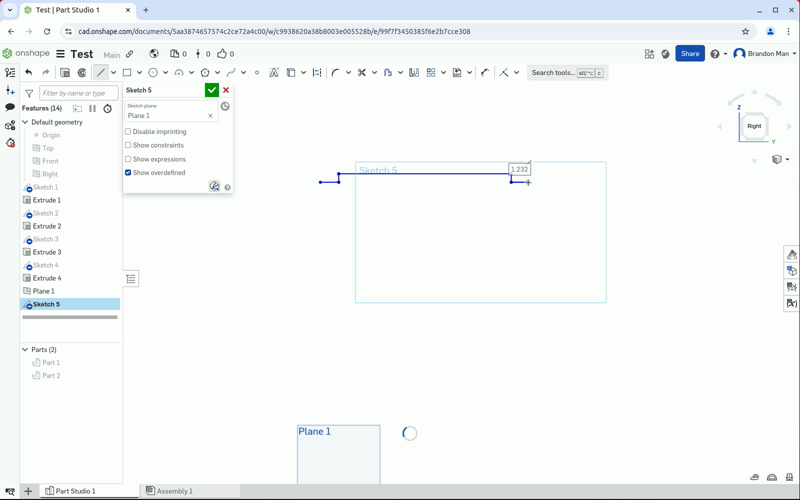
scroll(-6)
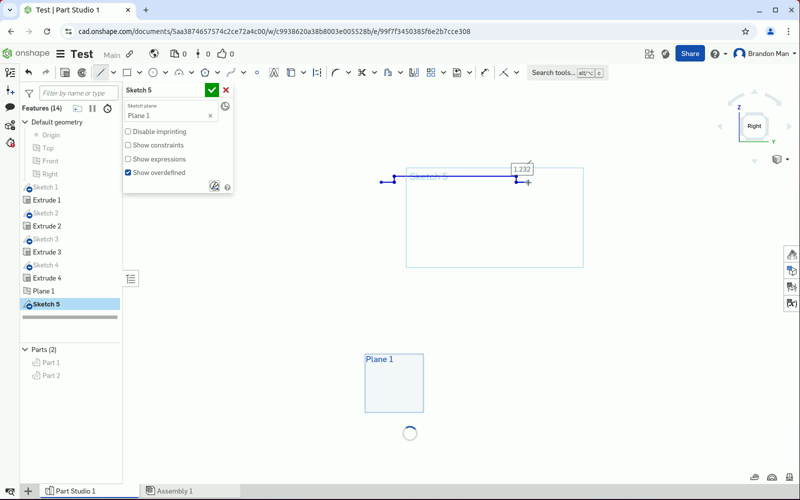
scroll(-6)
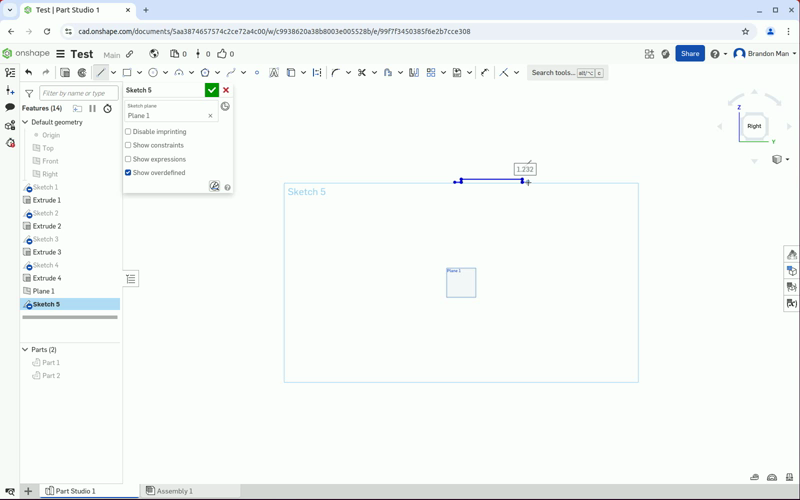
key_up(shift)
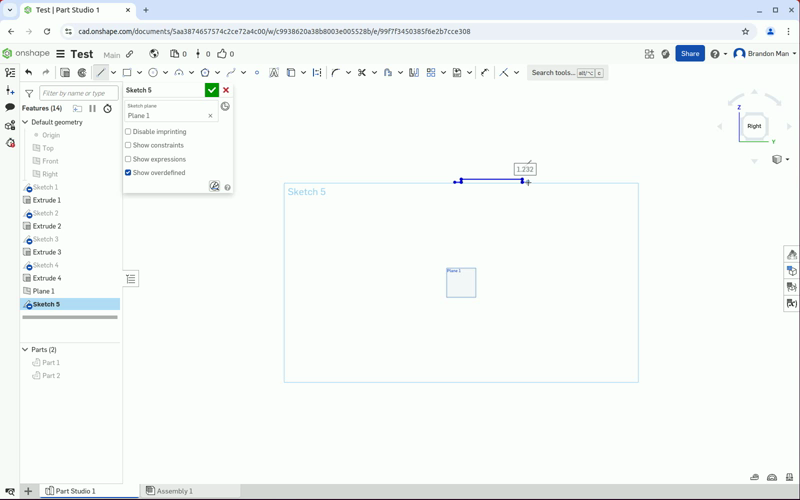
key_down(shift)
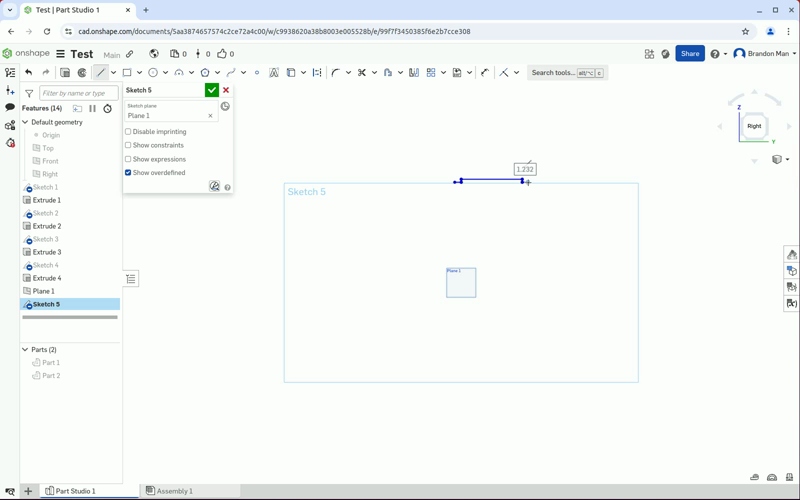
mouse_move(558, 182)
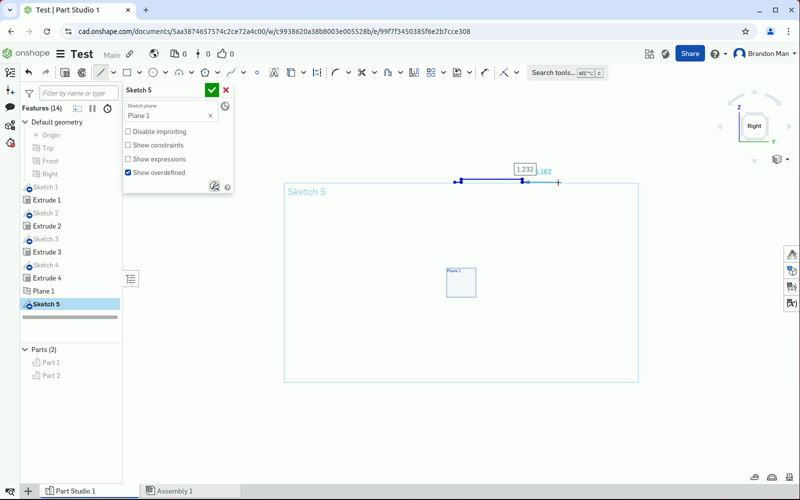
mouse_move(528, 172)
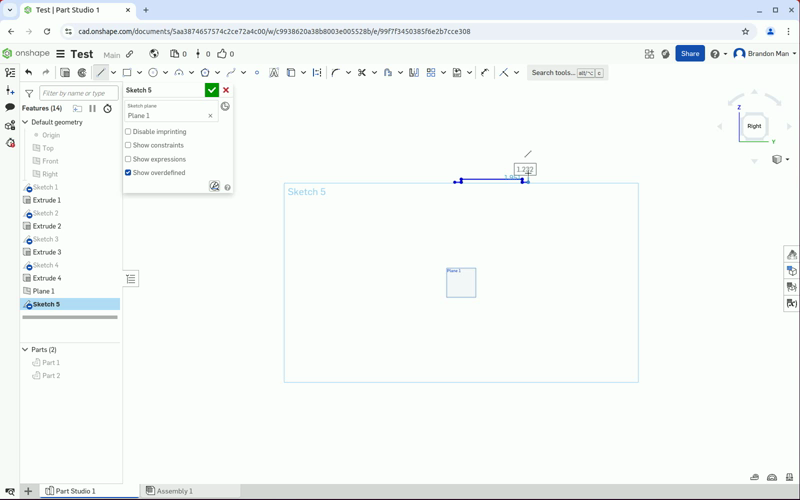
click(528, 172)
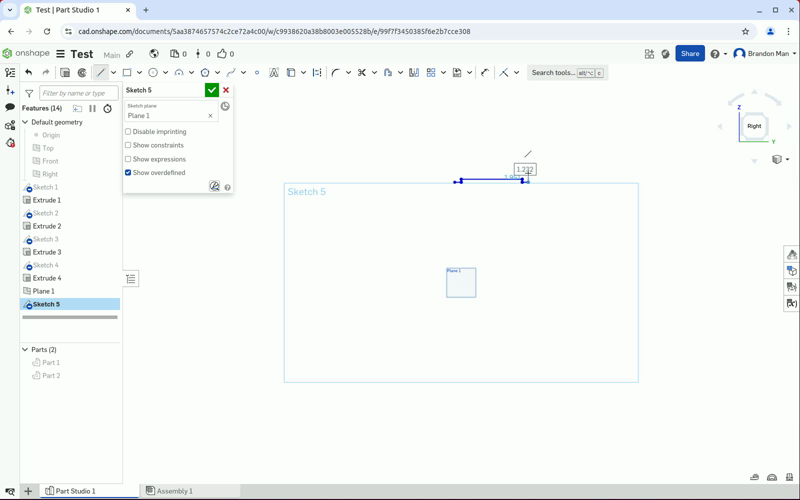
key_up(shift)
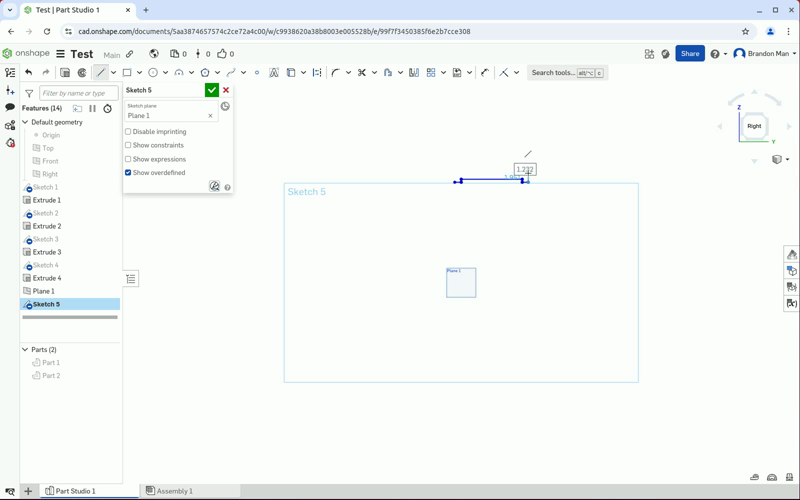
key_down(shift)
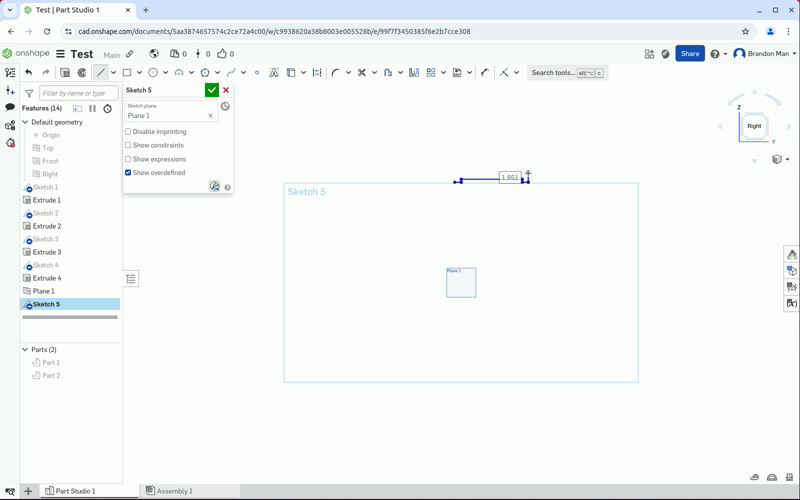
mouse_move(454, 172)
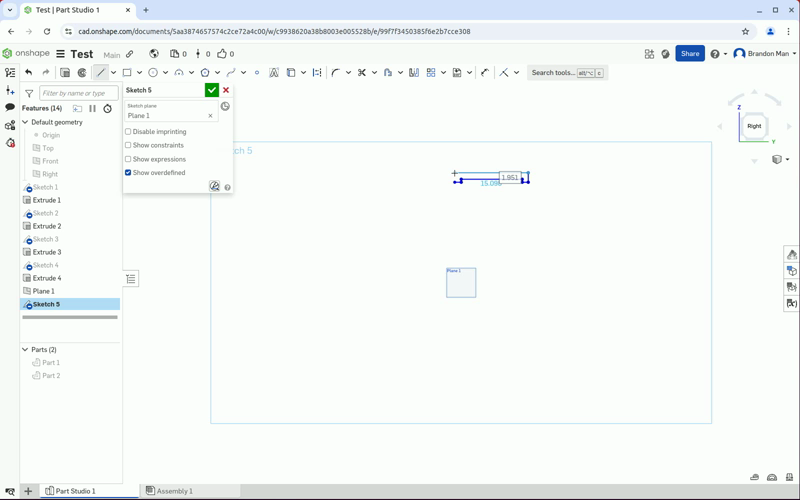
click(454, 172)
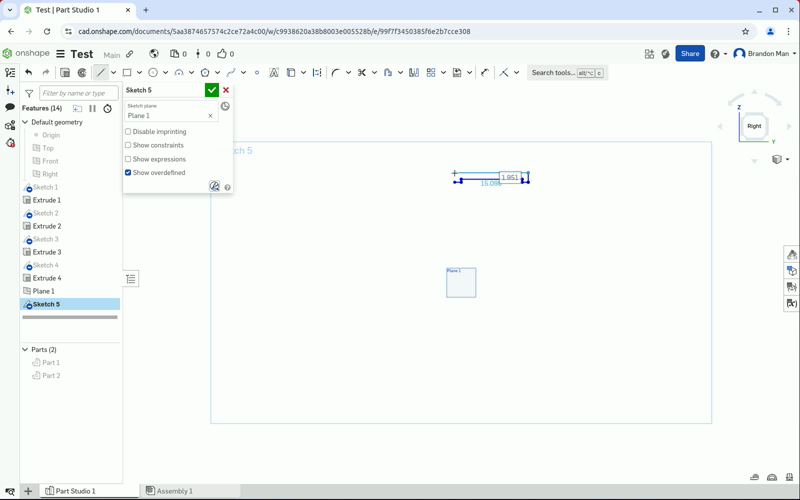
key_up(shift)
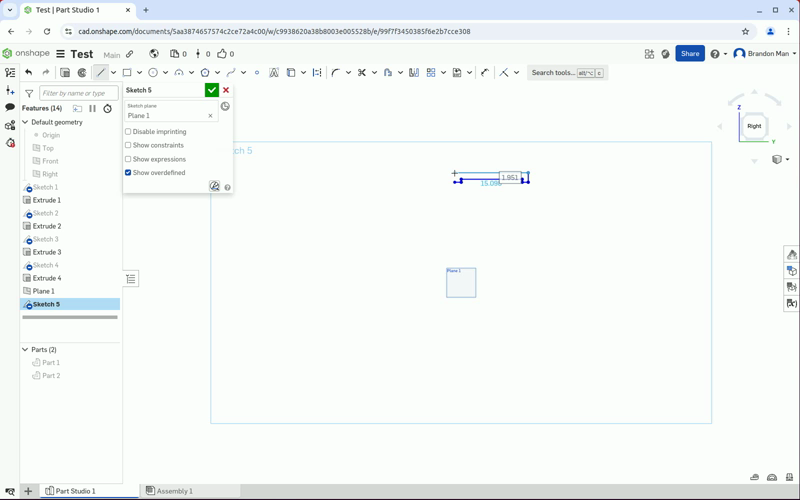
mouse_move(484, 172)
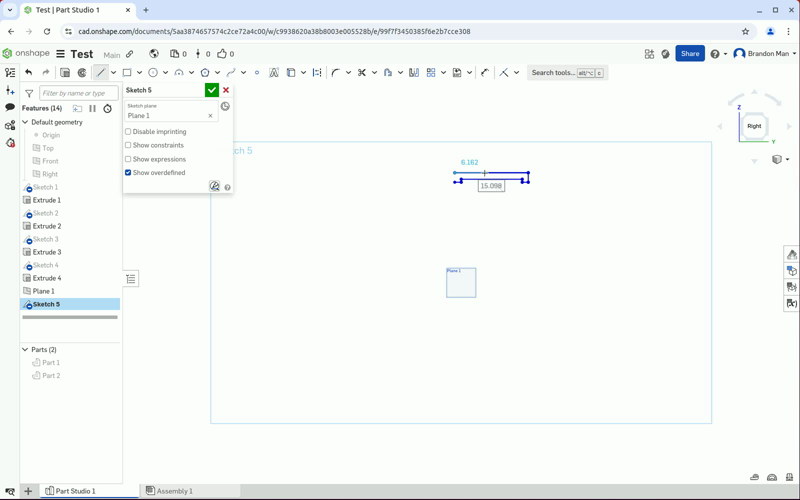
key_down(shift)
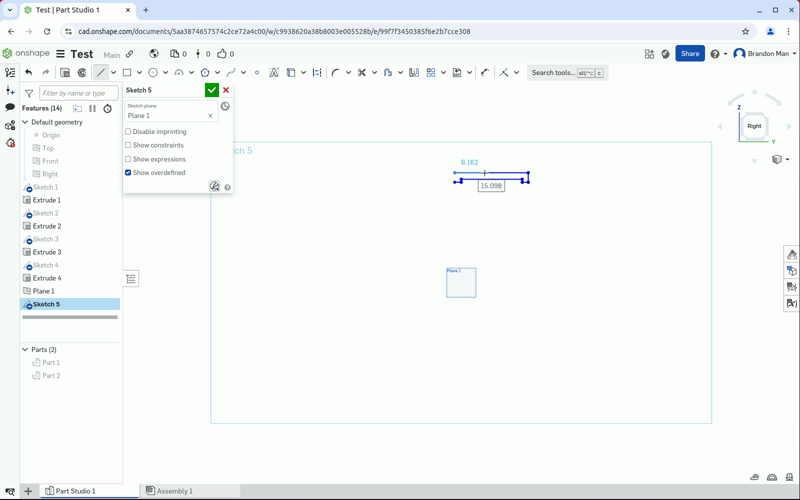
mouse_move(454, 182)
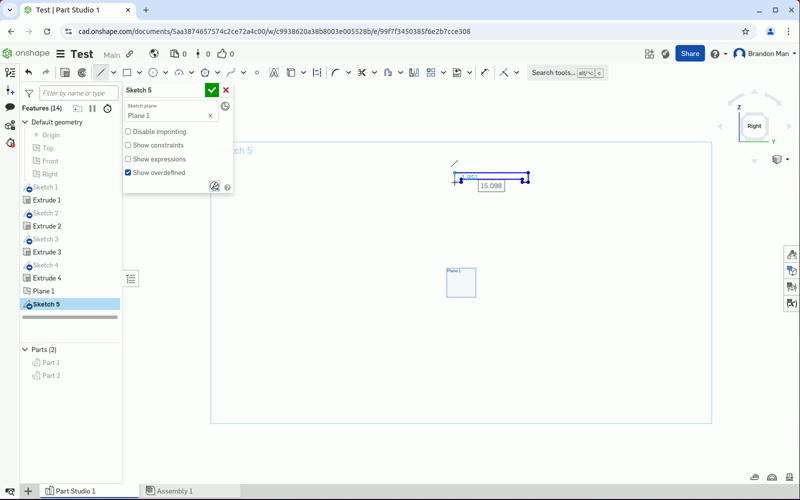
key_up(shift)
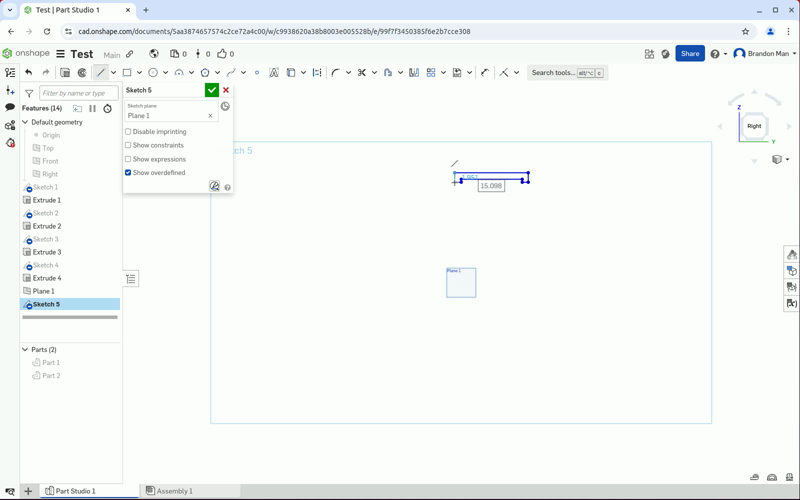
click(454, 182)
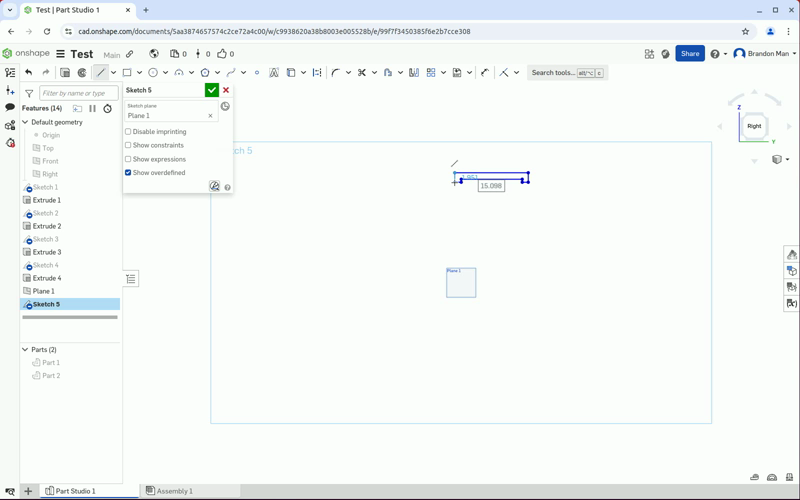
key(esc)
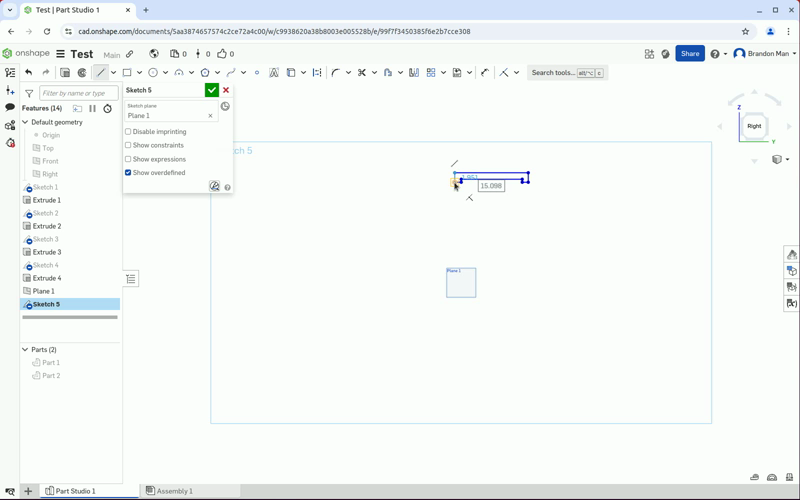
mouse_move(496, 174)
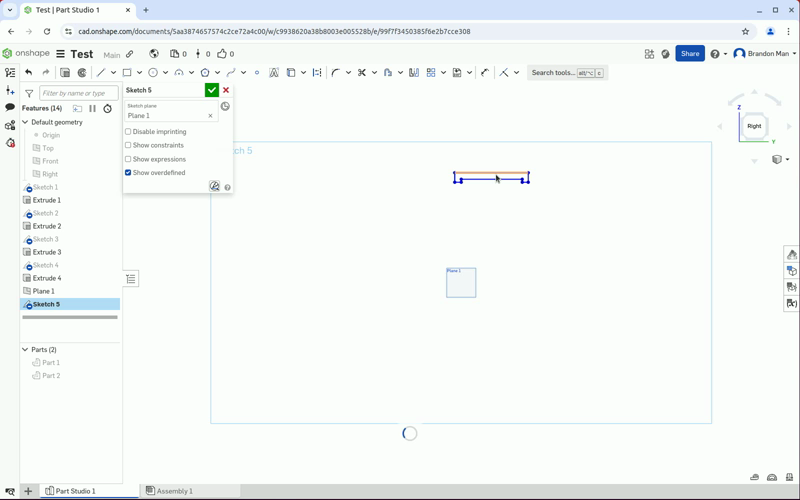
scroll(6)
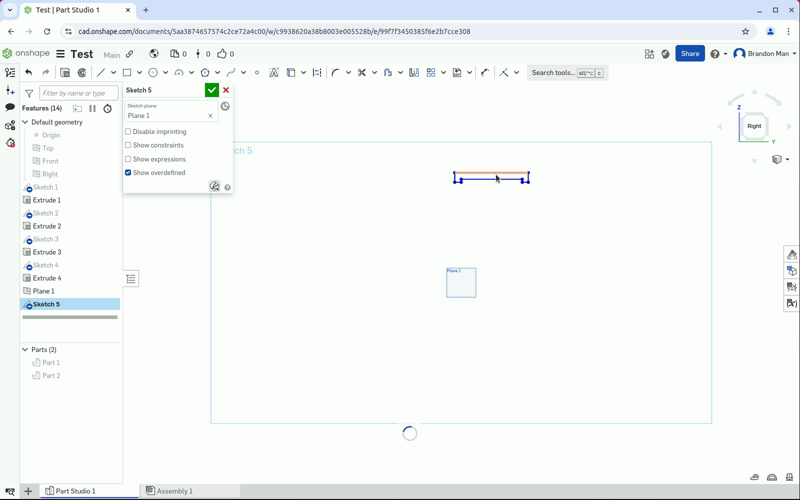
scroll(6)
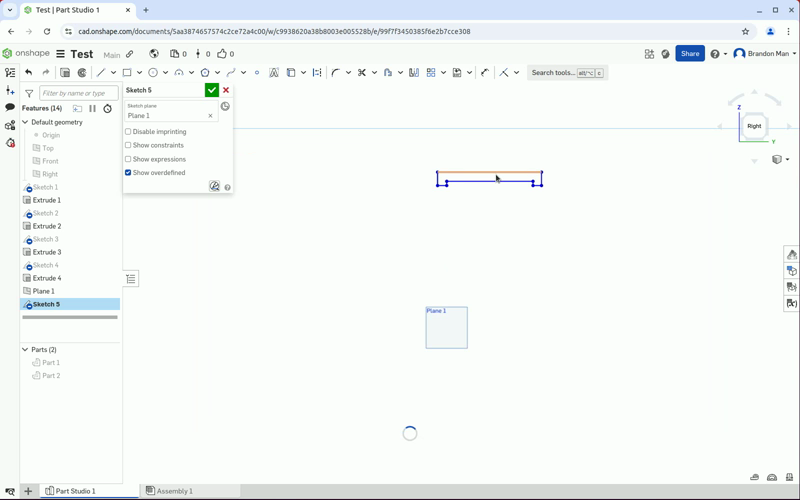
scroll(6)
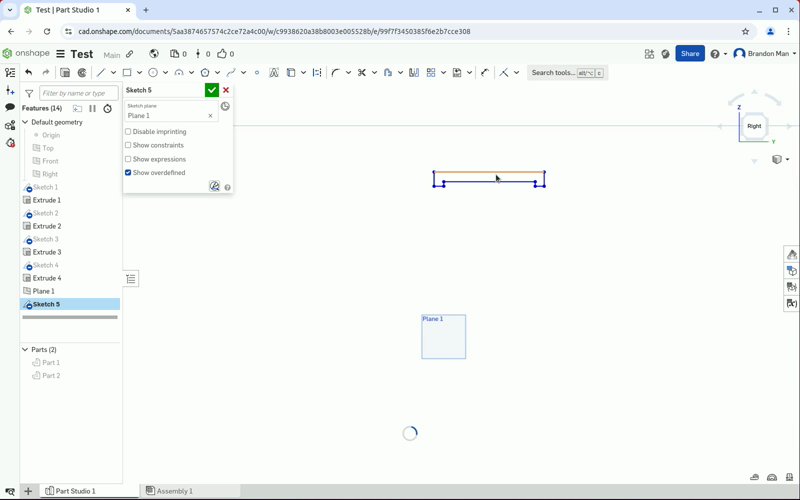
scroll(6)
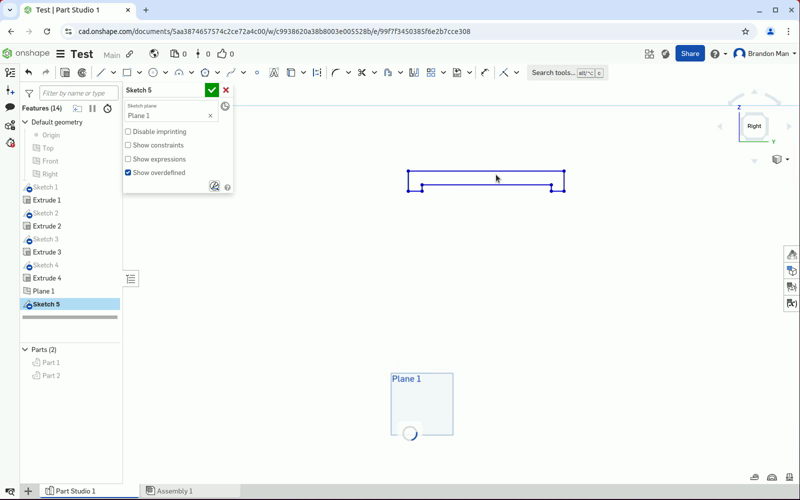
scroll(6)
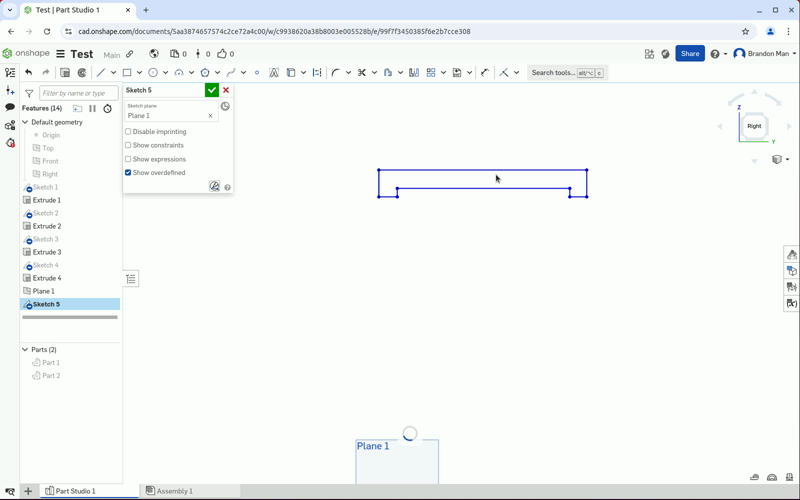
scroll(6)
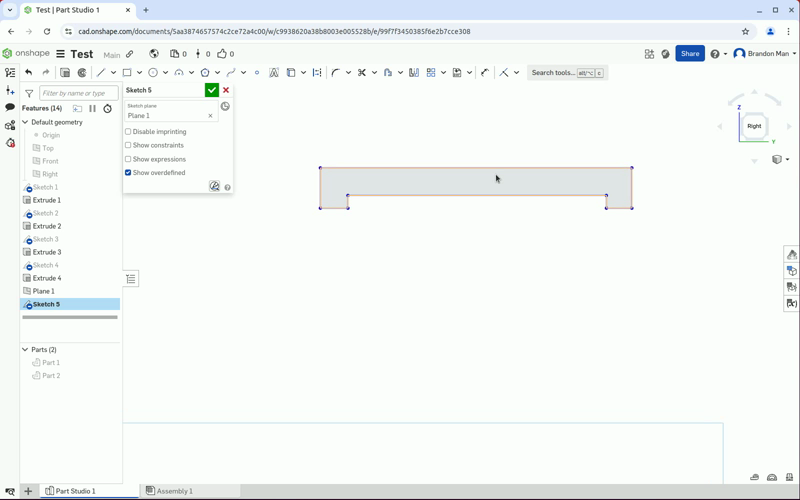
scroll(6)
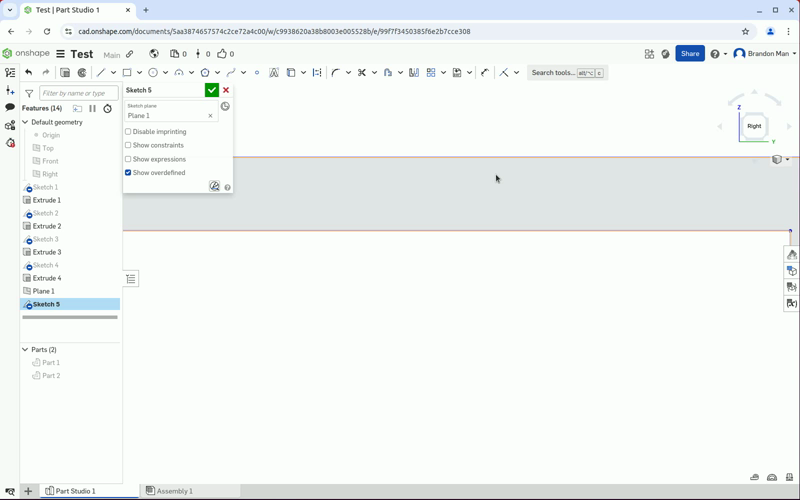
click(496, 174)
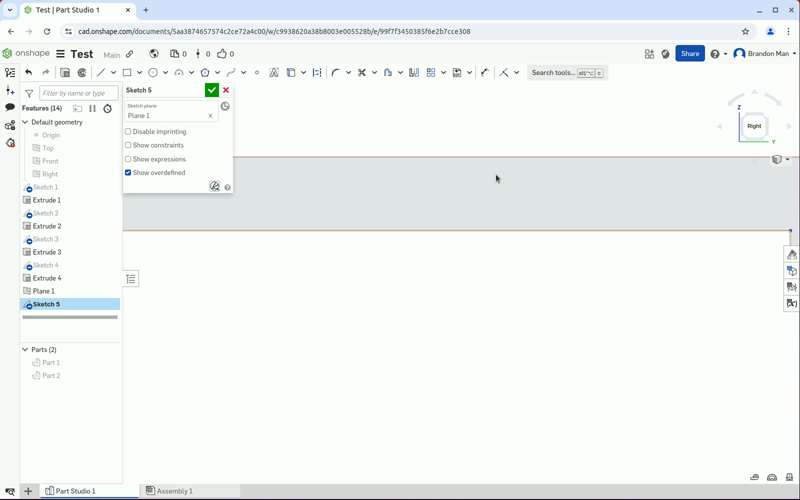
scroll(-6)
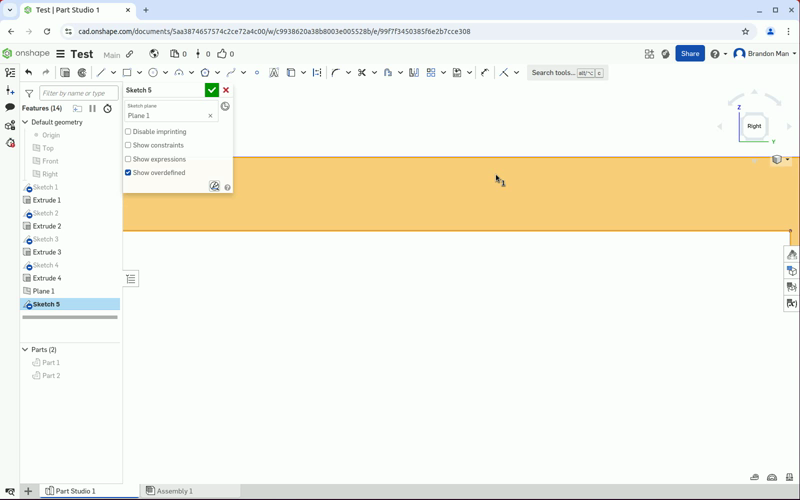
scroll(-6)
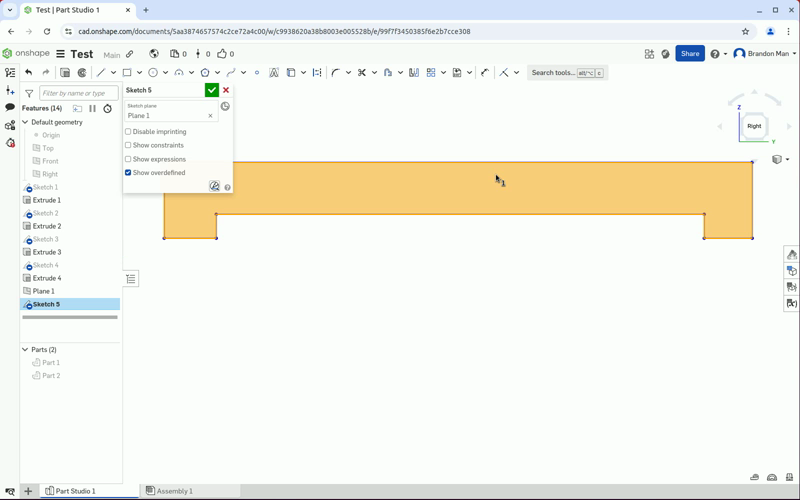
scroll(-6)
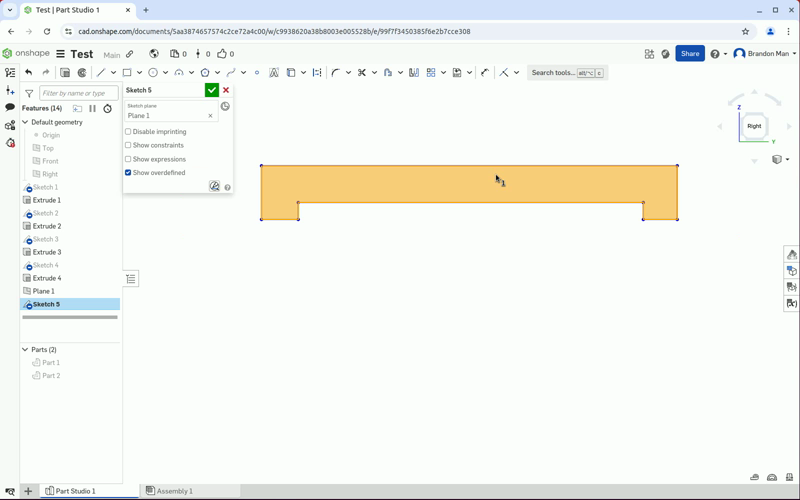
scroll(-6)
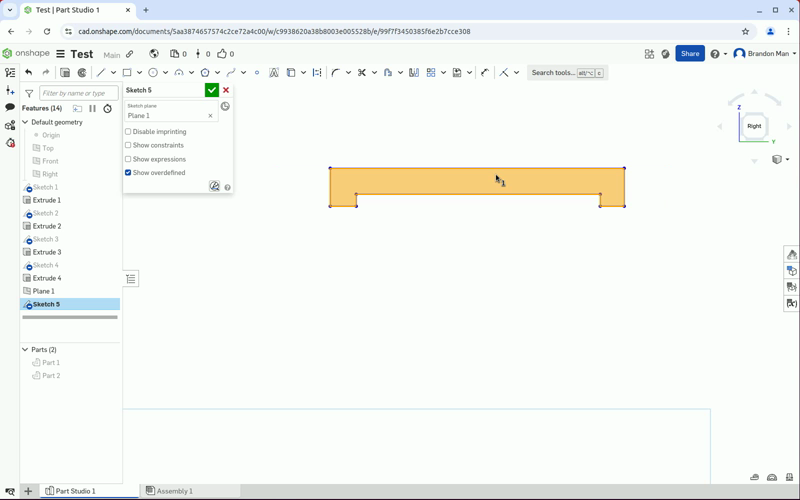
scroll(-6)
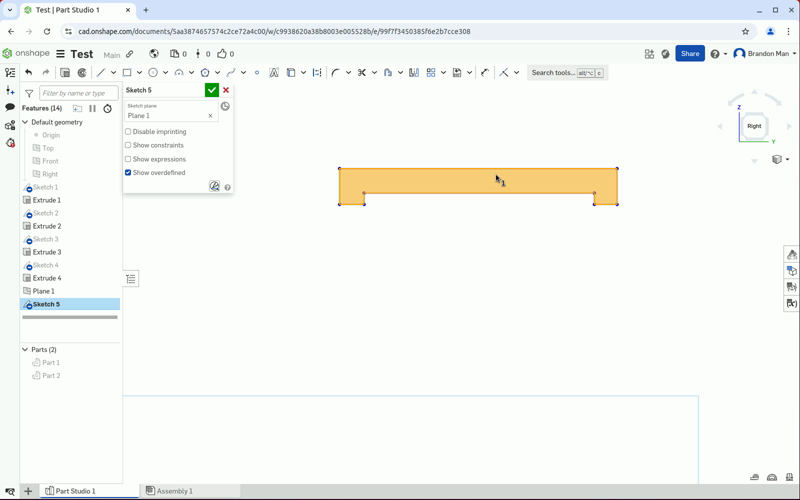
scroll(-6)
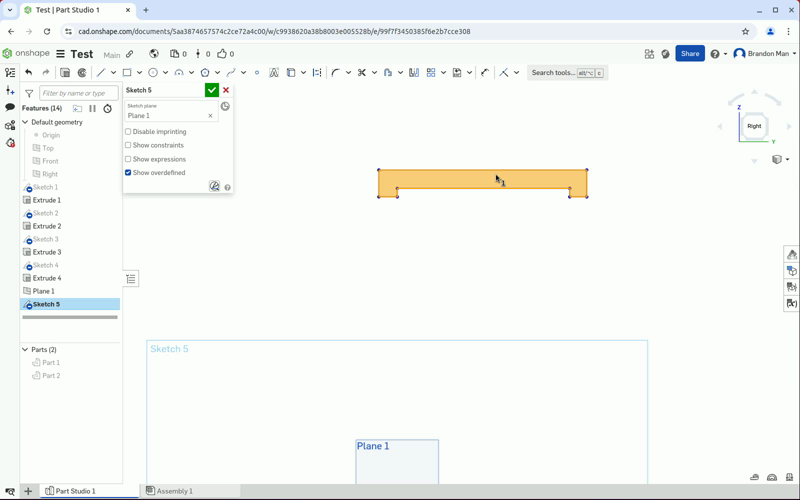
scroll(-6)
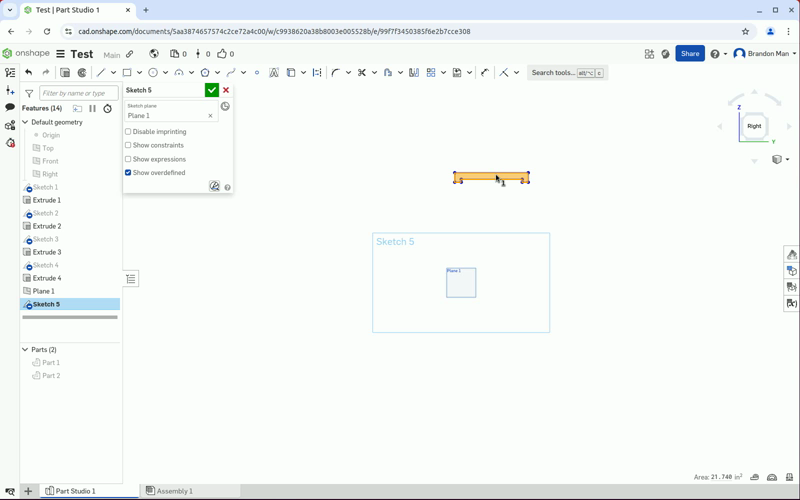
mouse_move(73, 352)
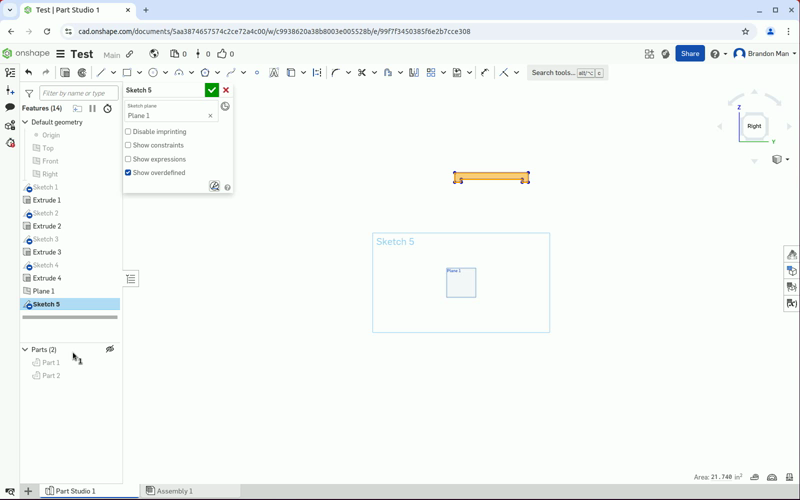
key(shift+y)
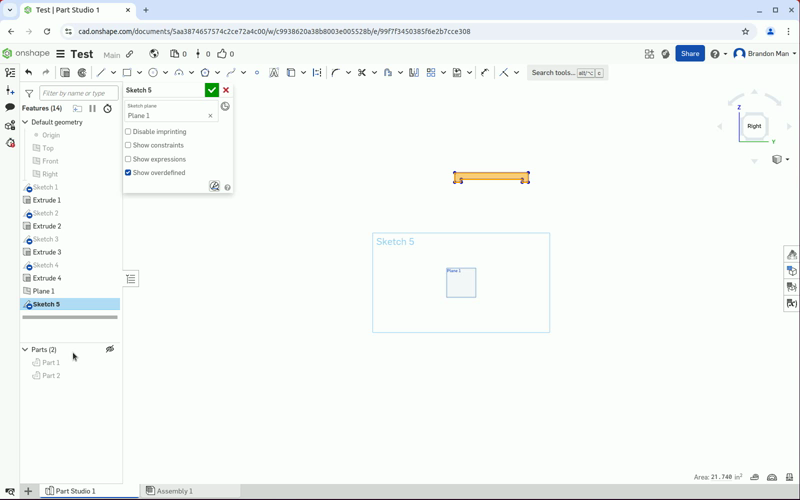
key(shift+e)
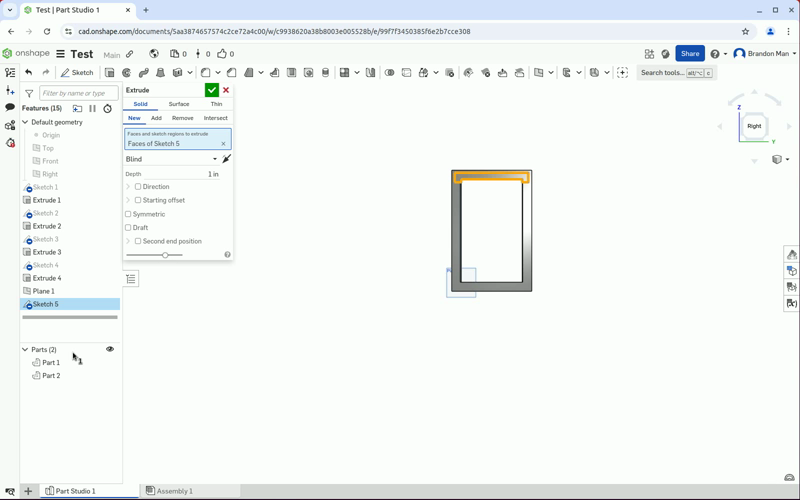
mouse_move(143, 106)
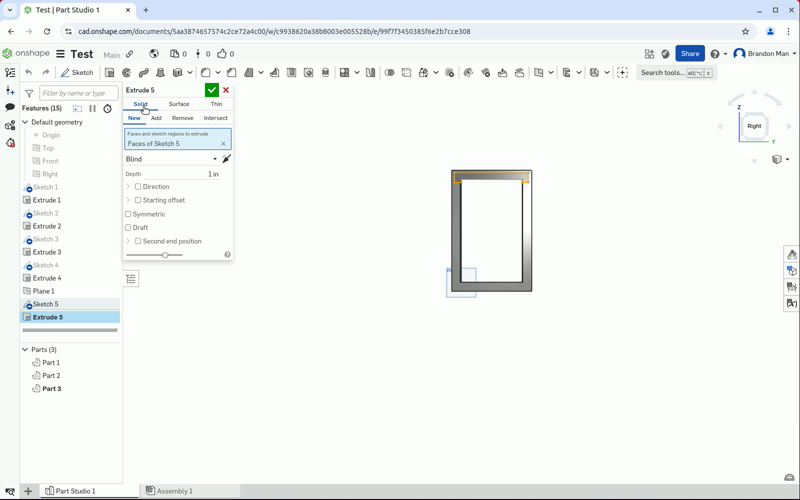
click(143, 106)
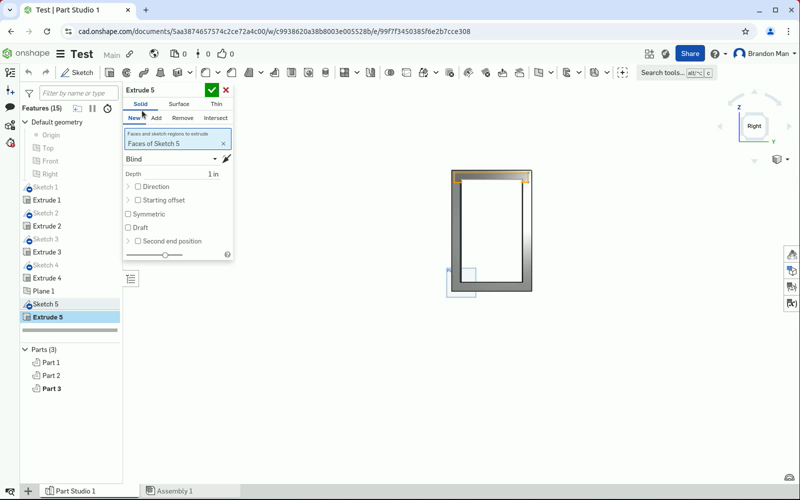
mouse_move(137, 120)
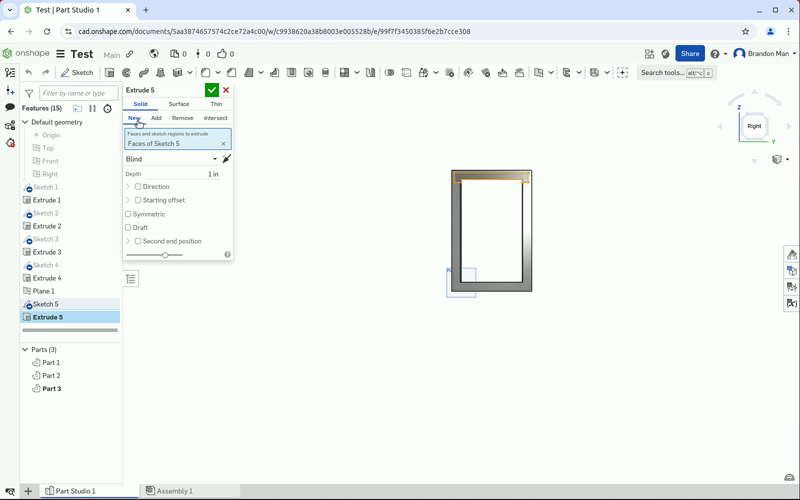
click(137, 120)
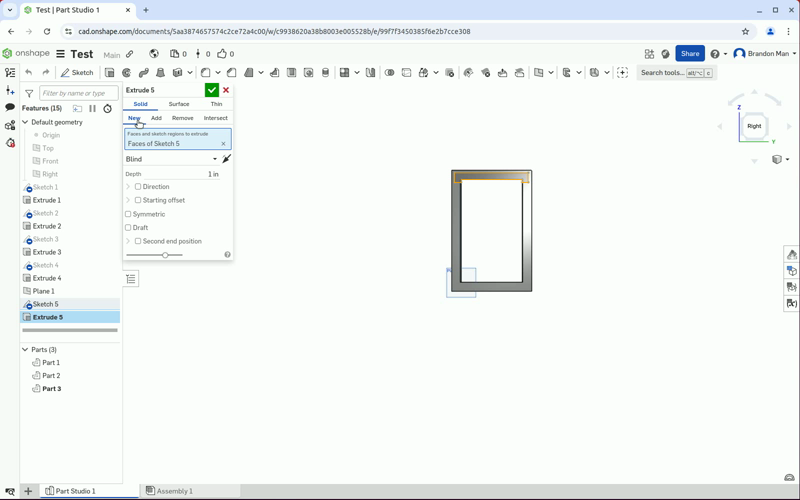
key(tab, 4)
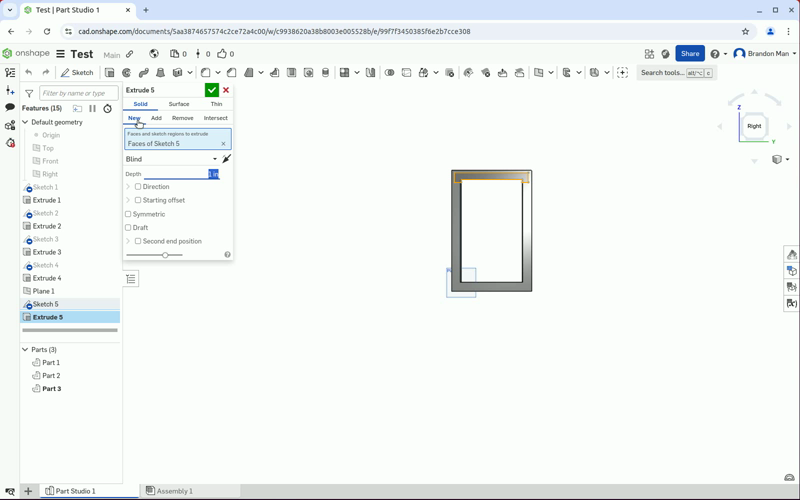
text(0.722)
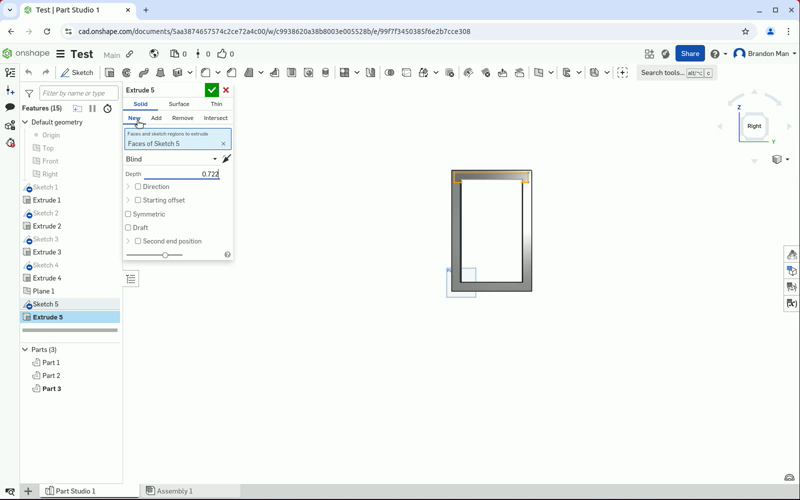
key(enter)
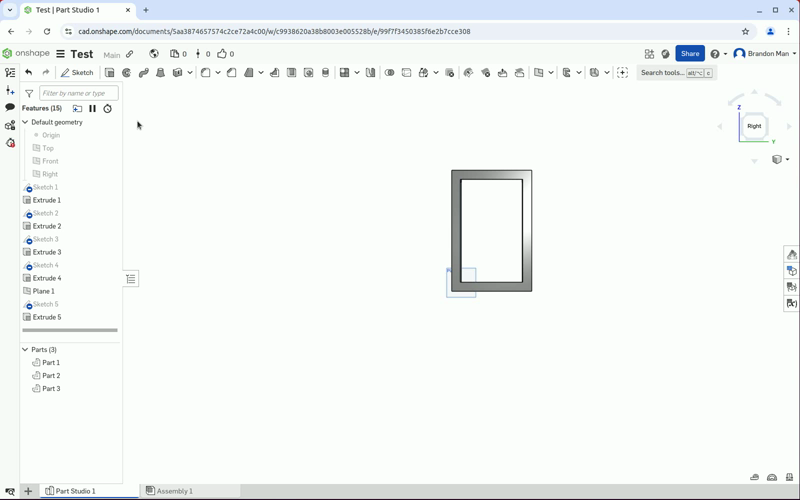
key(shift+h)
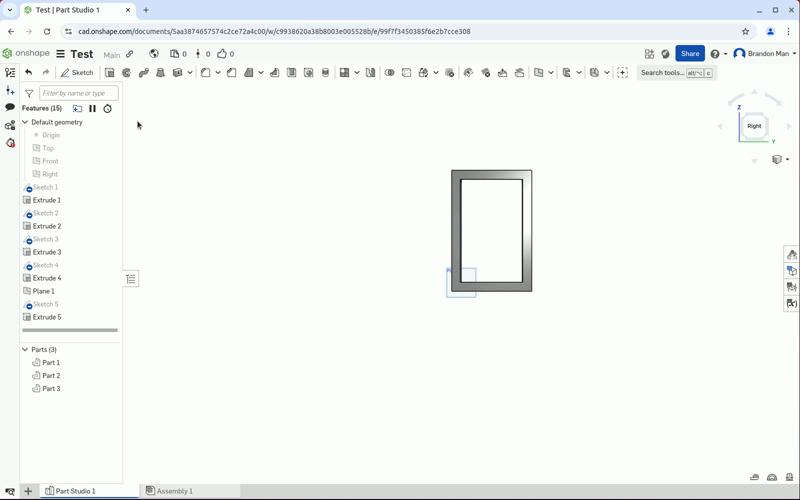
key(shift+h)
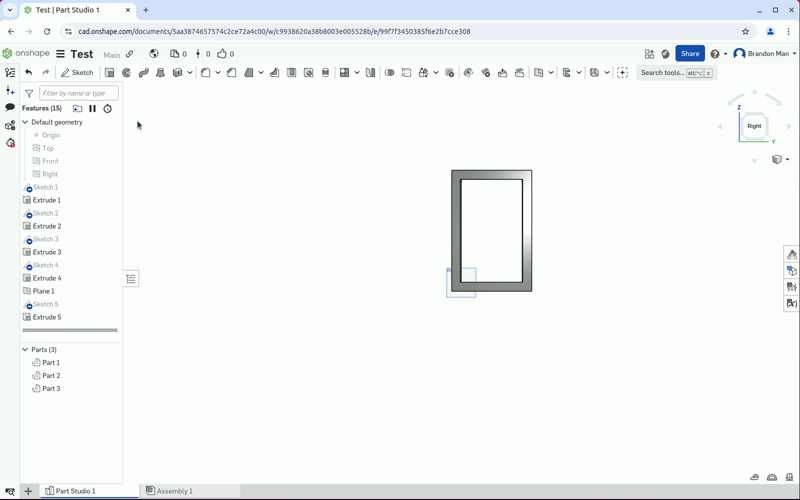
mouse_move(73, 189)
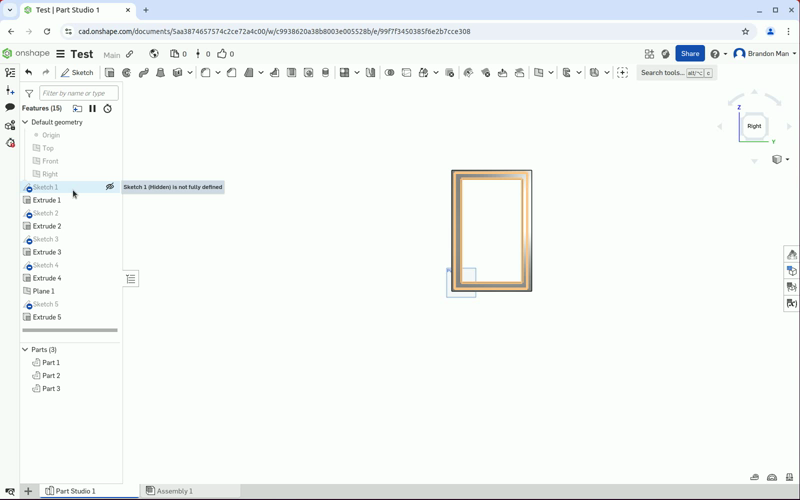
click(73, 189)
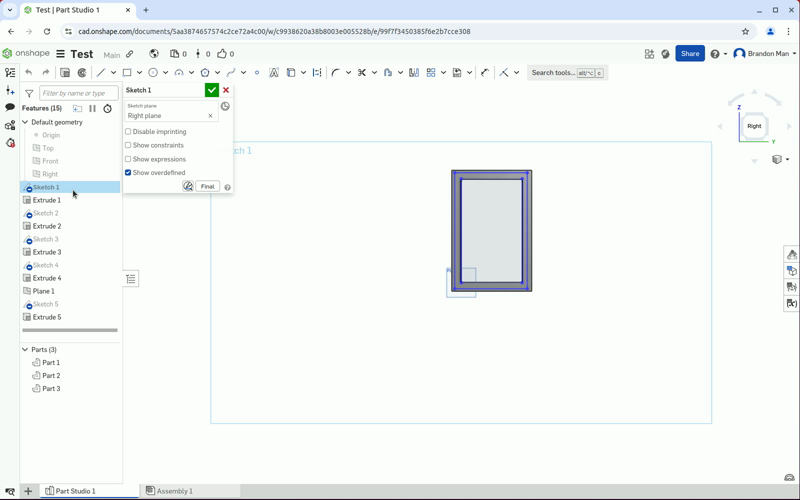
mouse_move(229, 92)
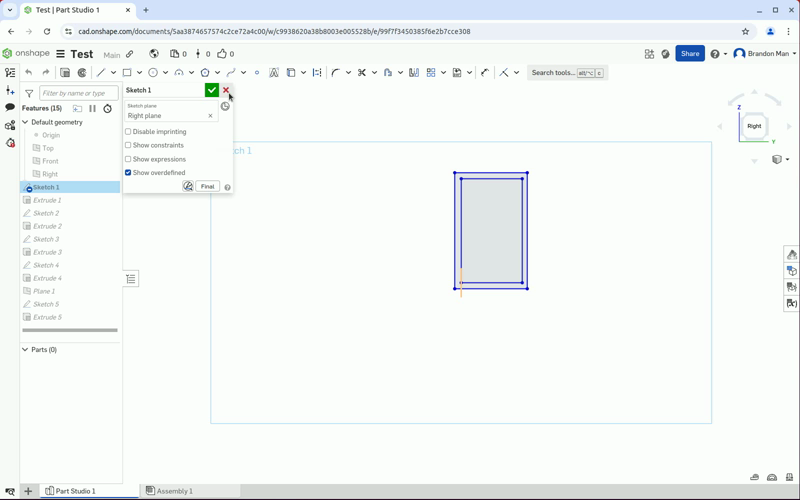
click(229, 92)
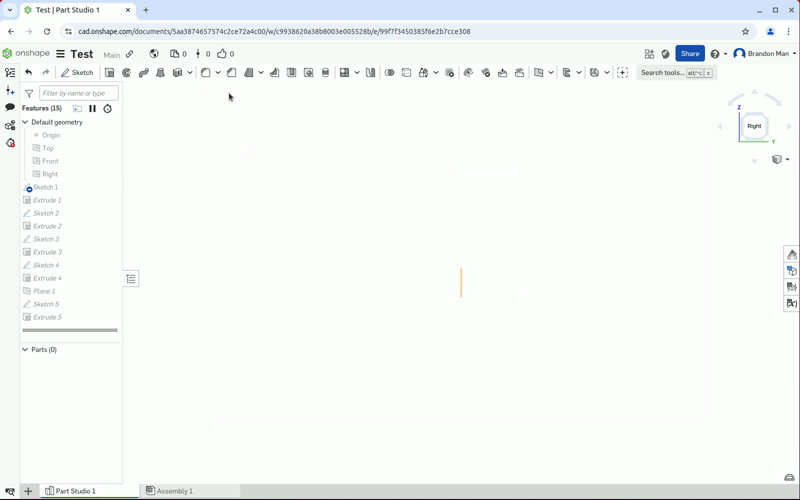
key(shift+s)
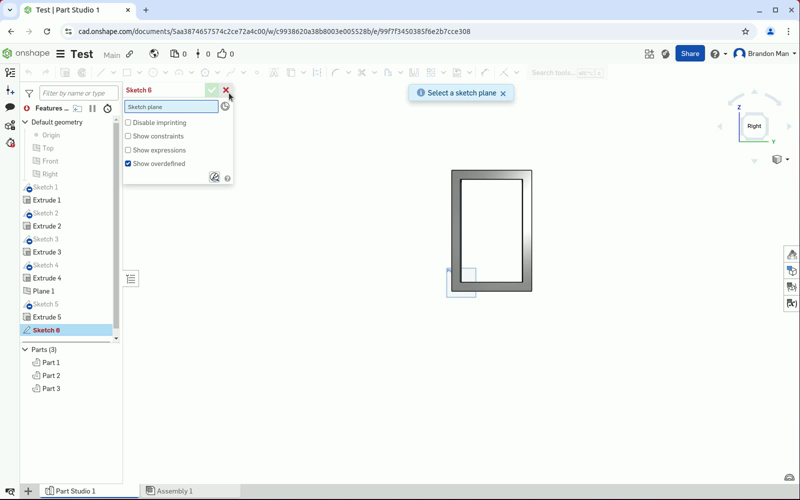
mouse_move(69, 293)
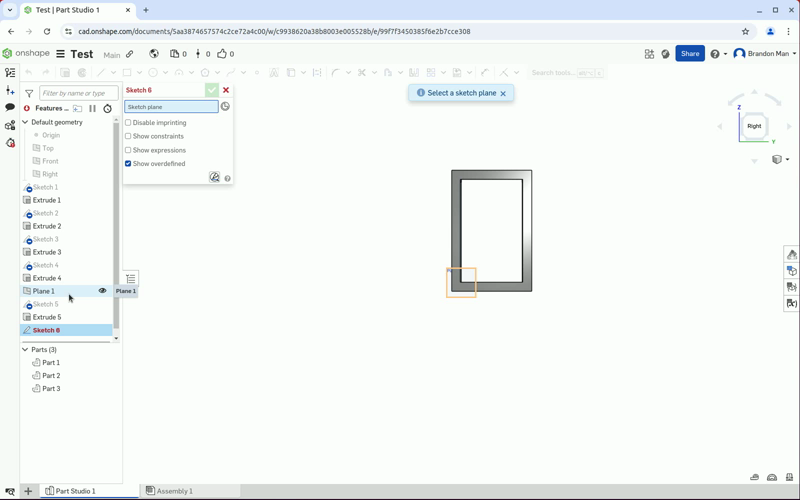
click(69, 293)
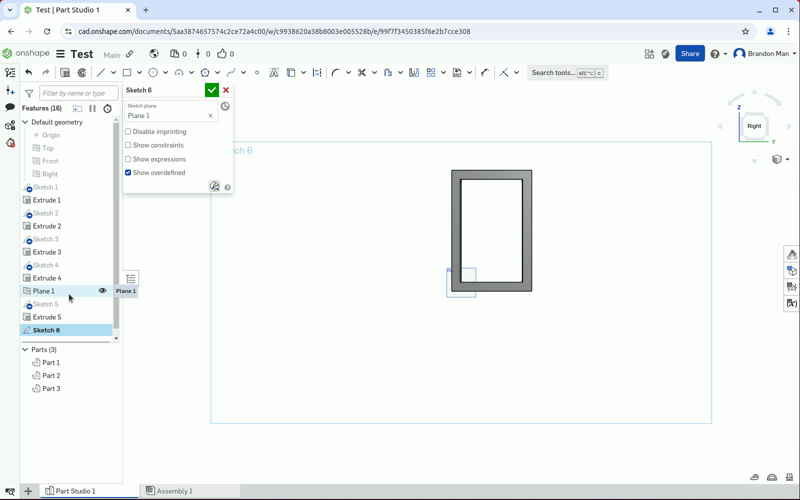
mouse_move(73, 352)
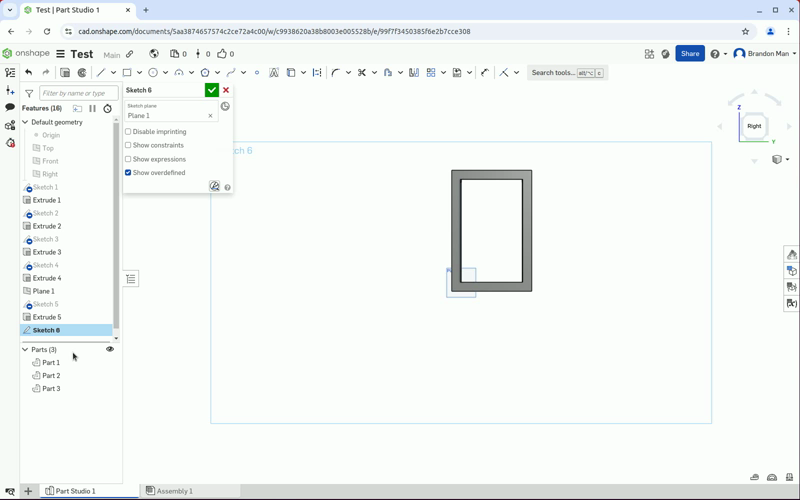
key(y)
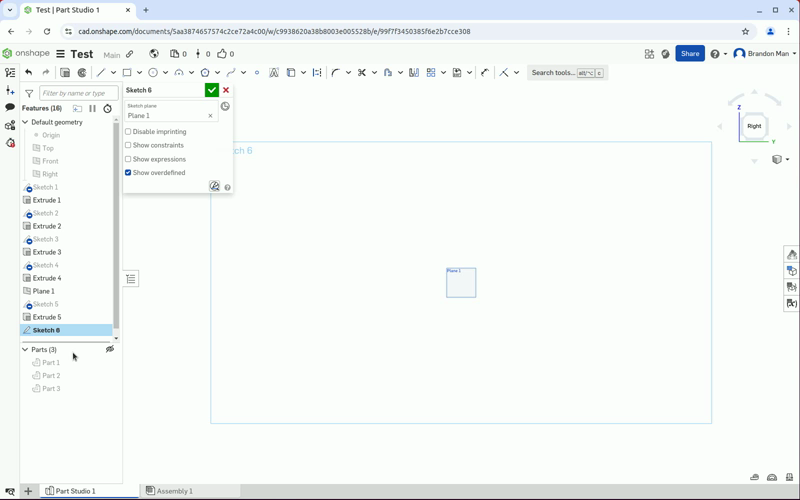
key(l)
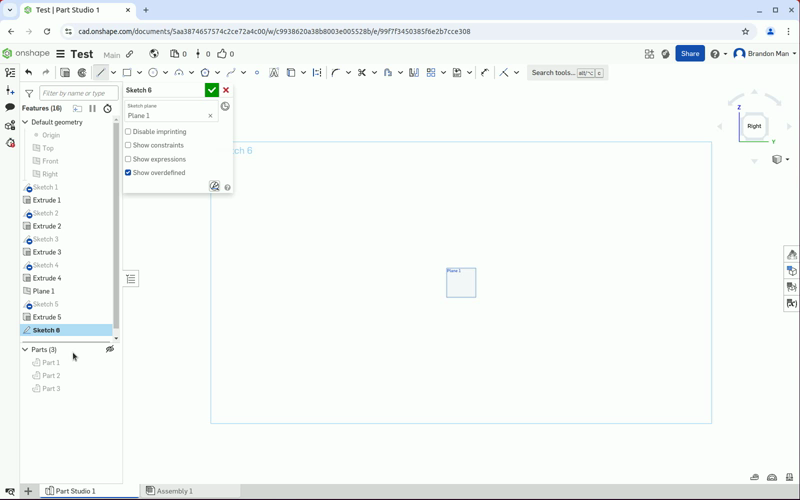
key_down(shift)
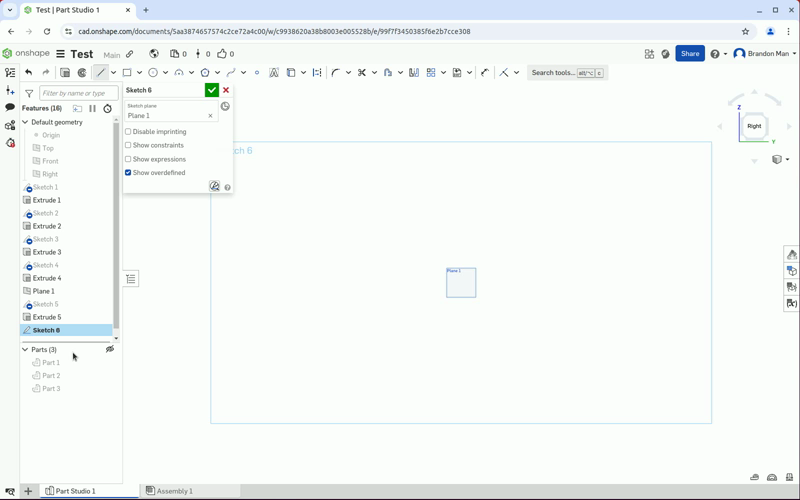
mouse_move(460, 182)
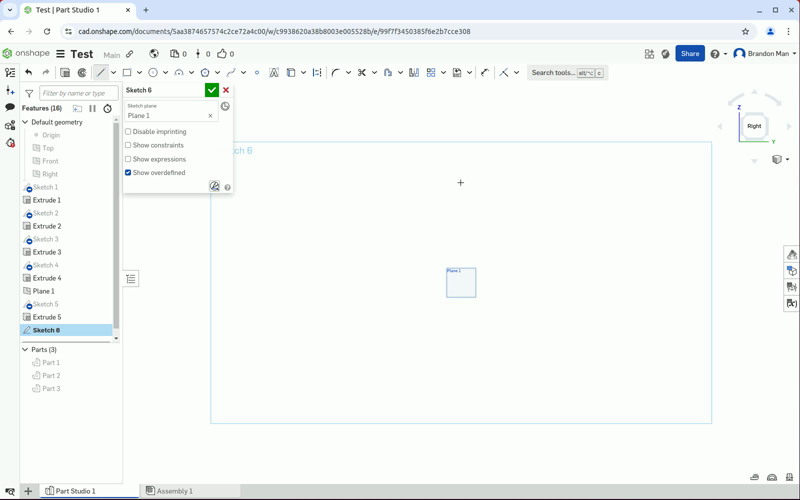
click(460, 182)
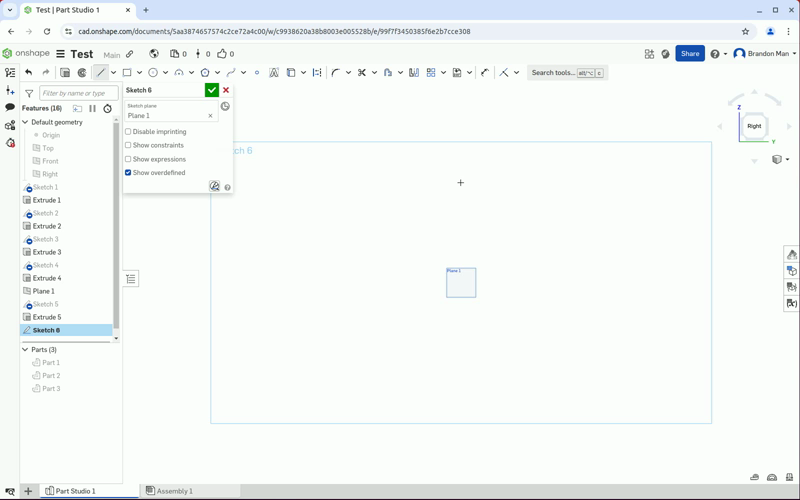
key_up(shift)
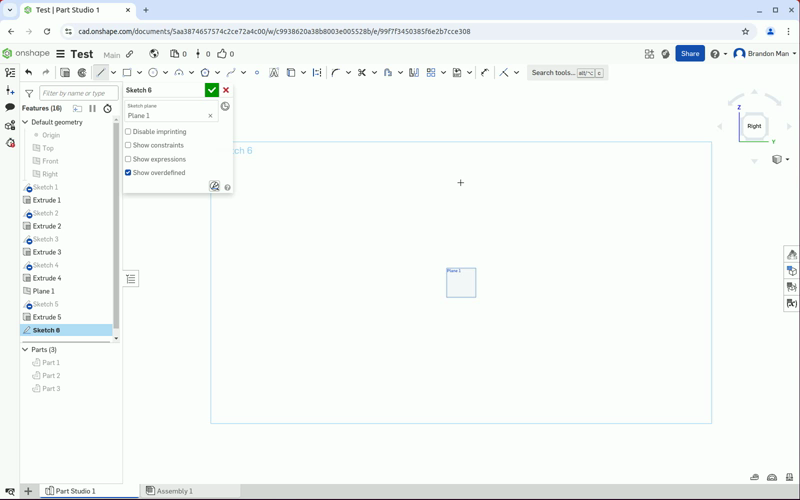
key_down(shift)
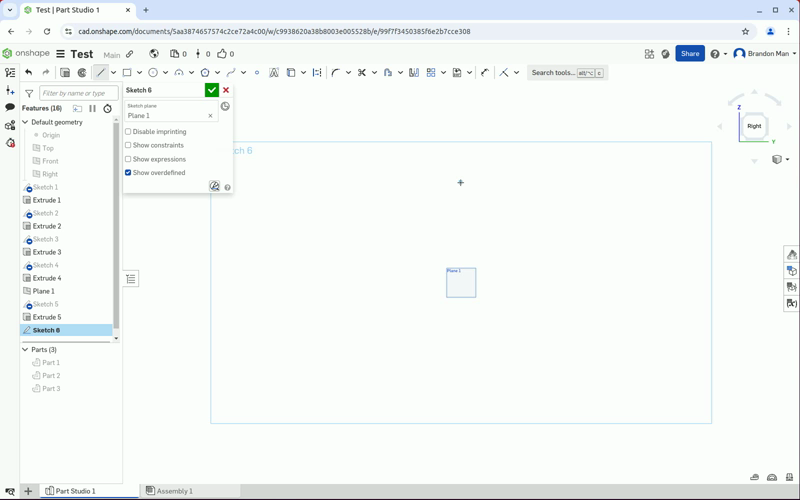
mouse_move(522, 182)
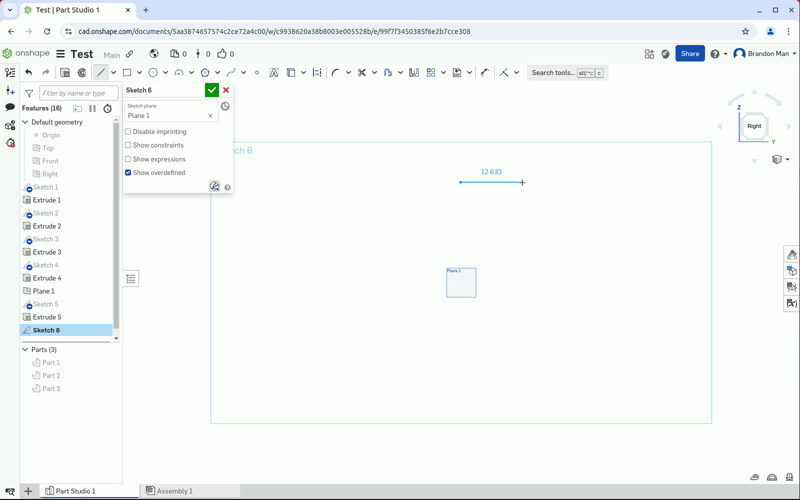
click(522, 182)
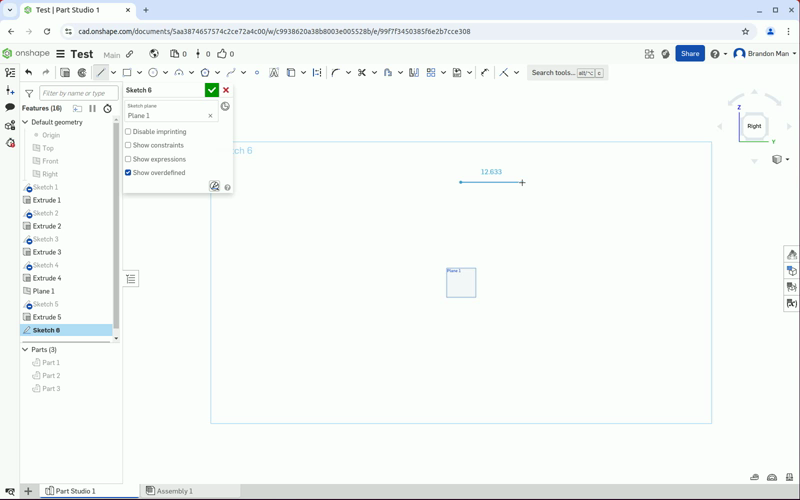
key_up(shift)
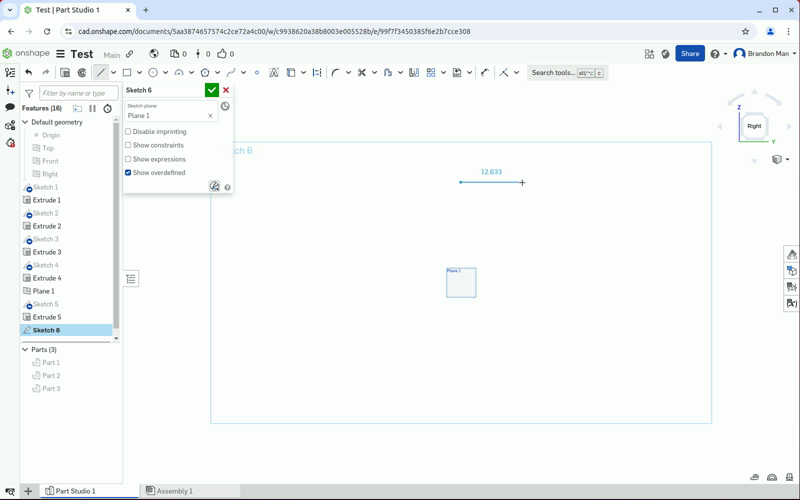
key_down(shift)
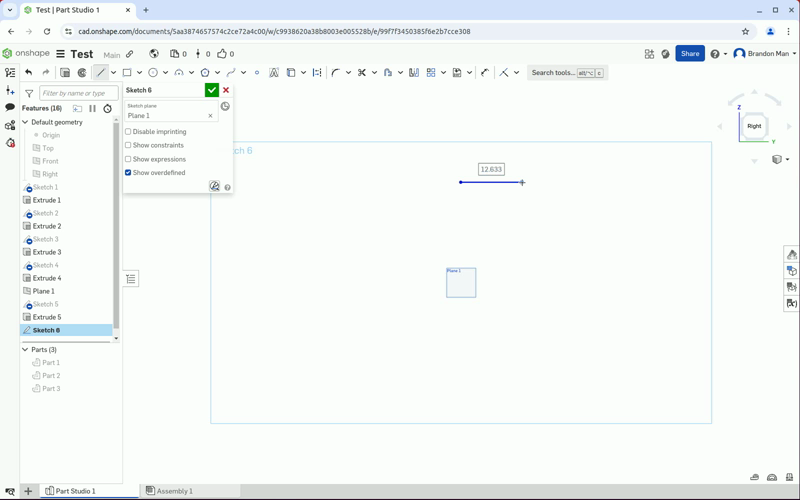
mouse_move(552, 182)
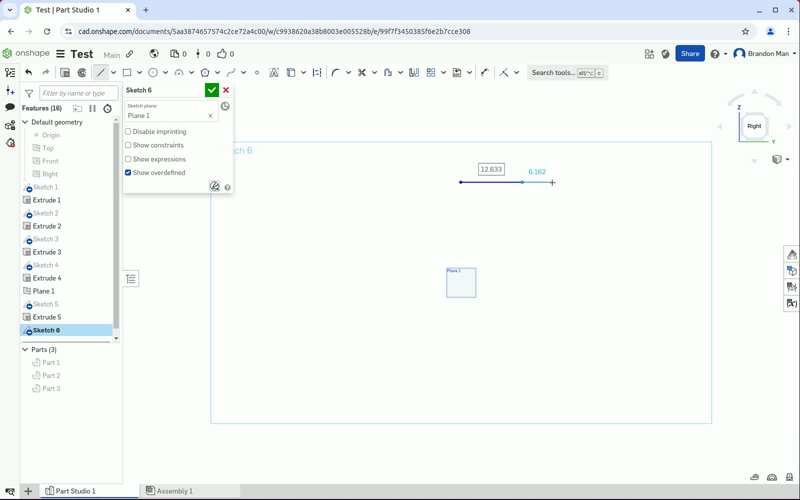
mouse_move(522, 178)
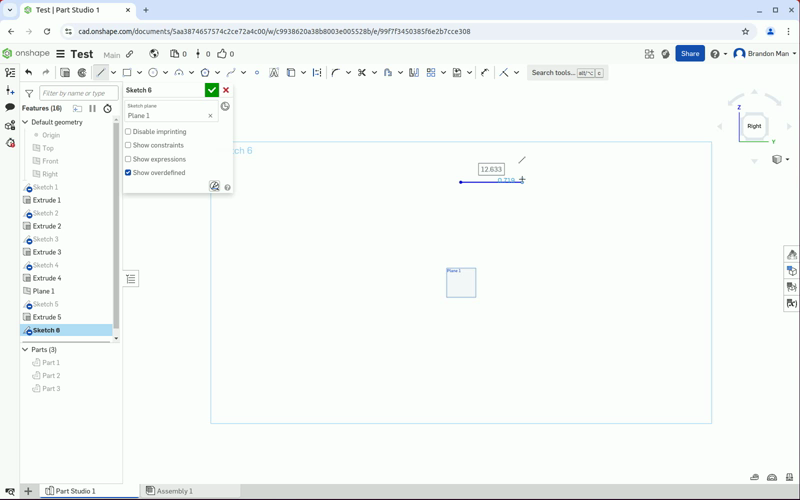
scroll(6)
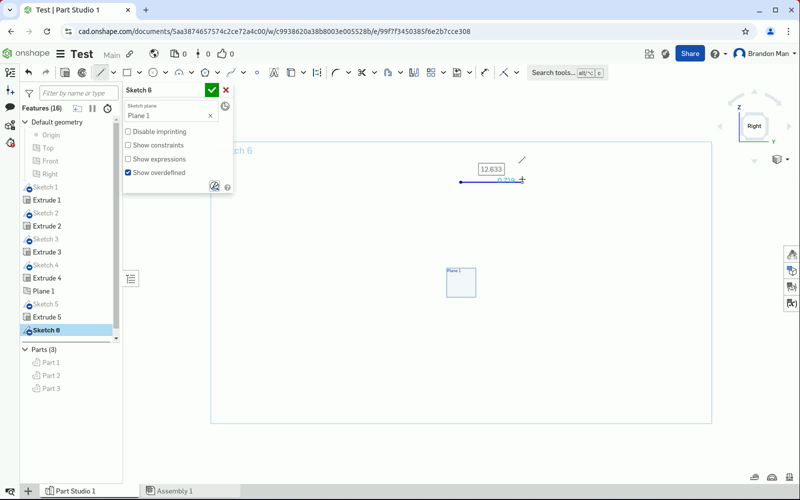
scroll(6)
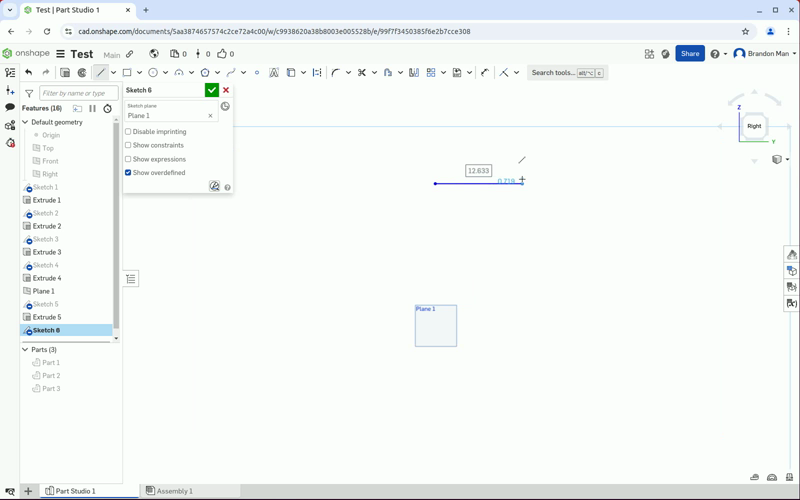
scroll(6)
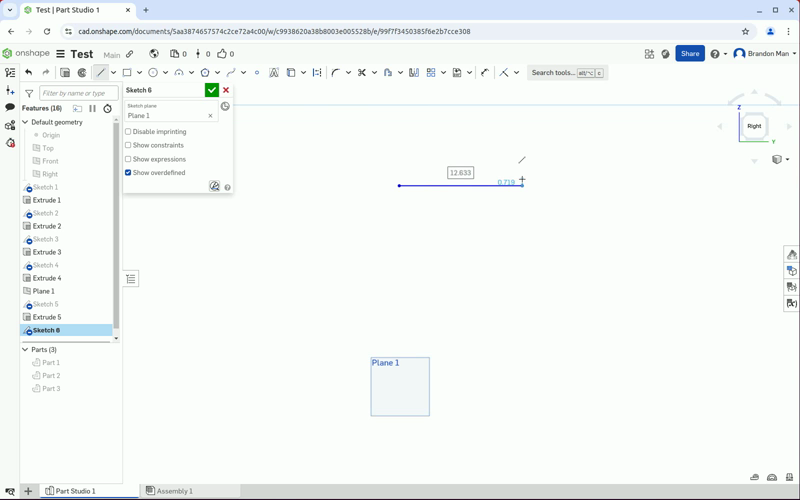
scroll(6)
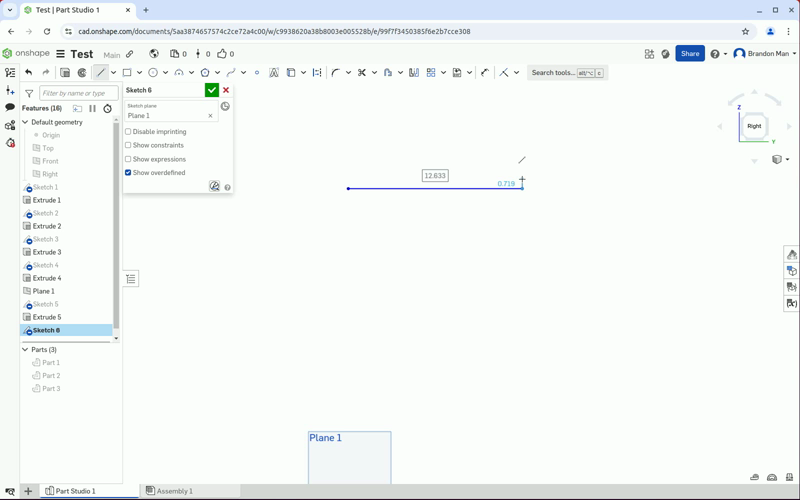
scroll(6)
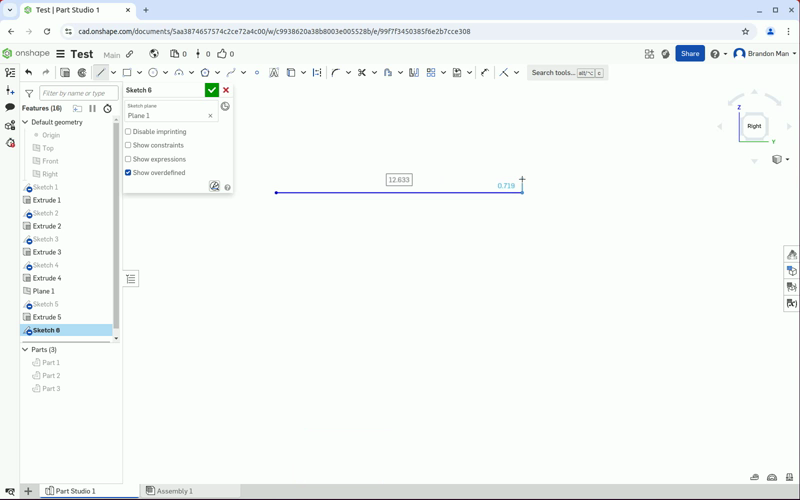
scroll(6)
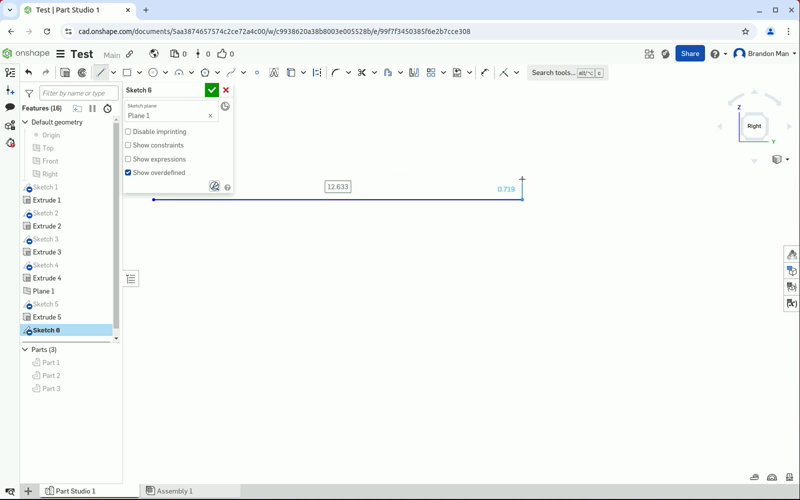
scroll(6)
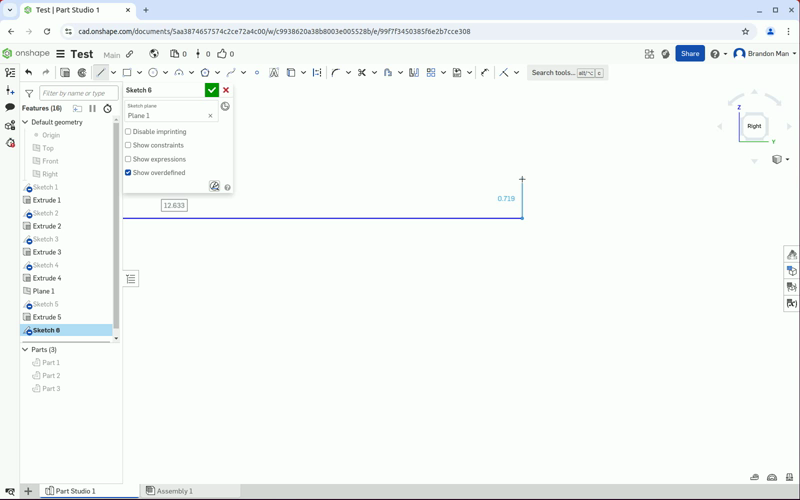
click(522, 178)
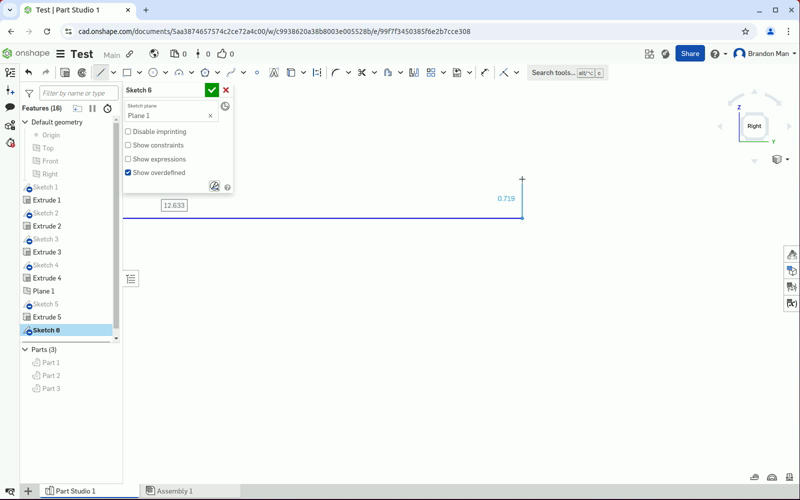
scroll(-6)
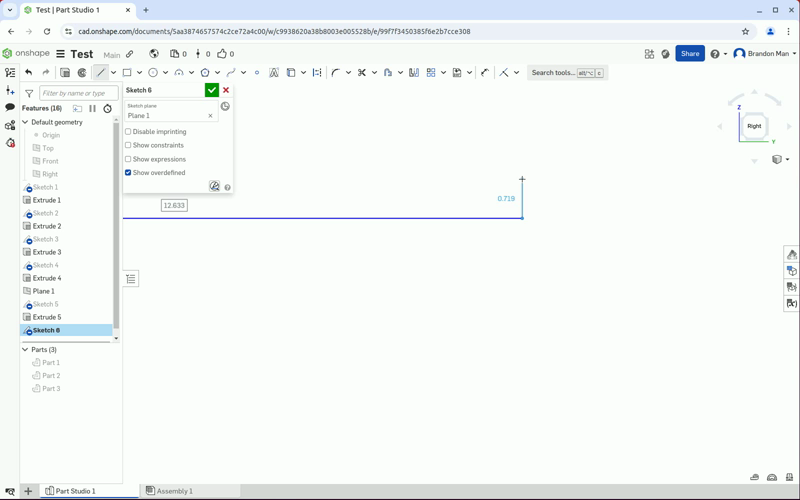
scroll(-6)
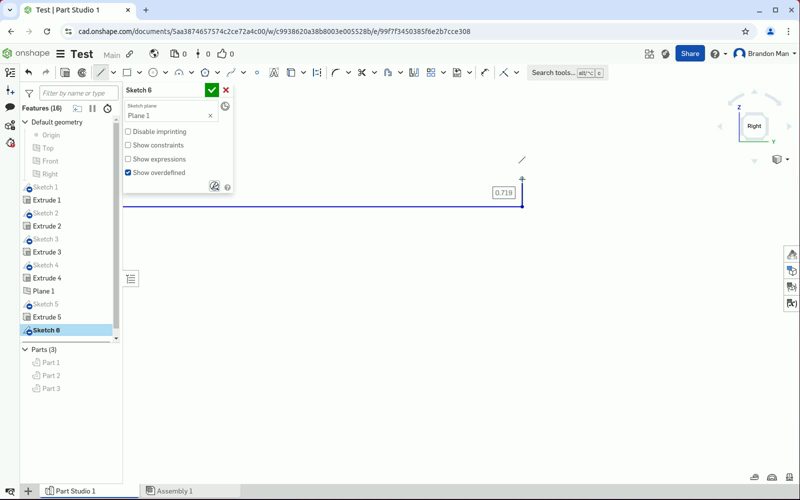
scroll(-6)
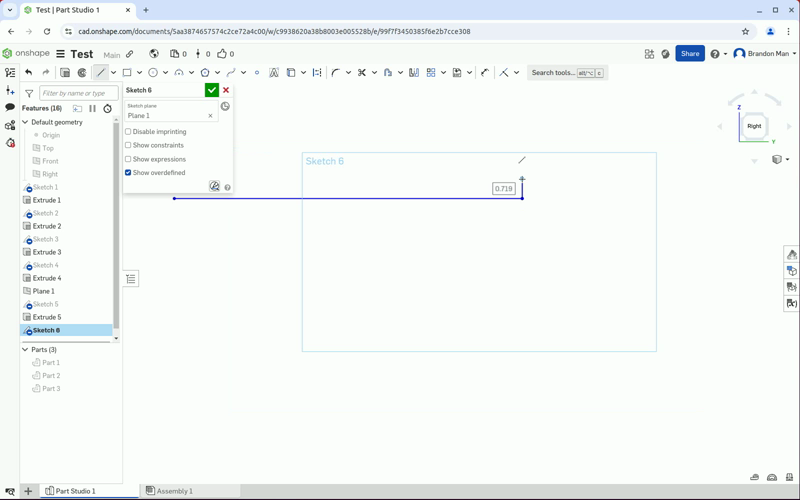
scroll(-6)
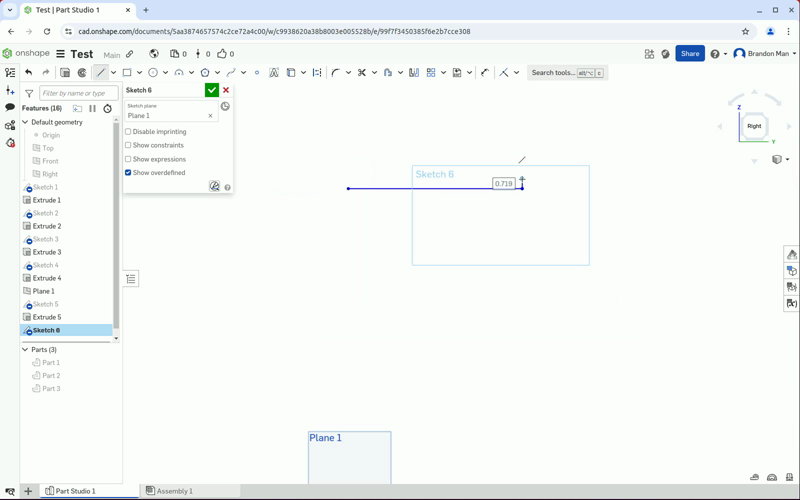
scroll(-6)
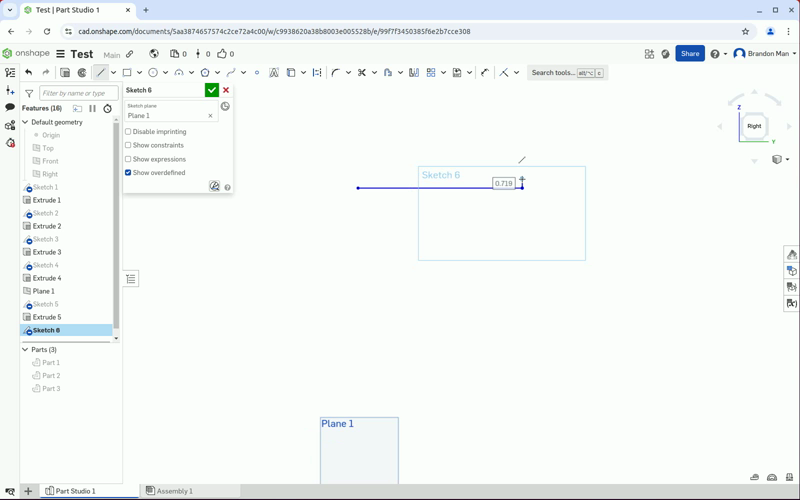
scroll(-6)
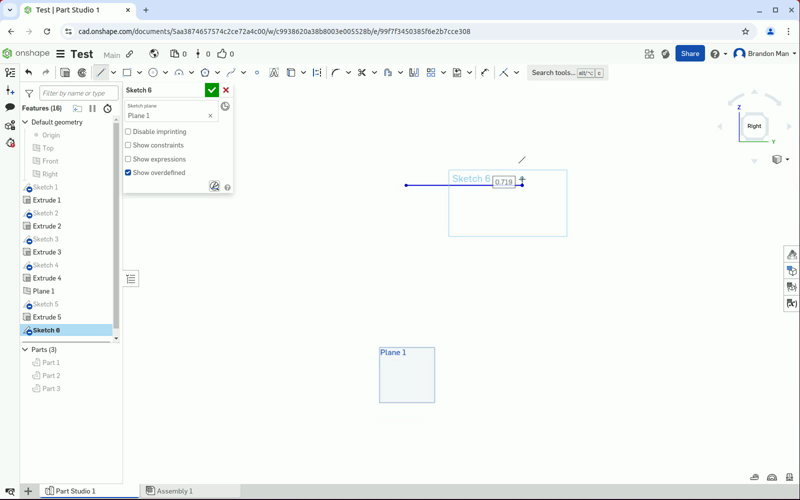
scroll(-6)
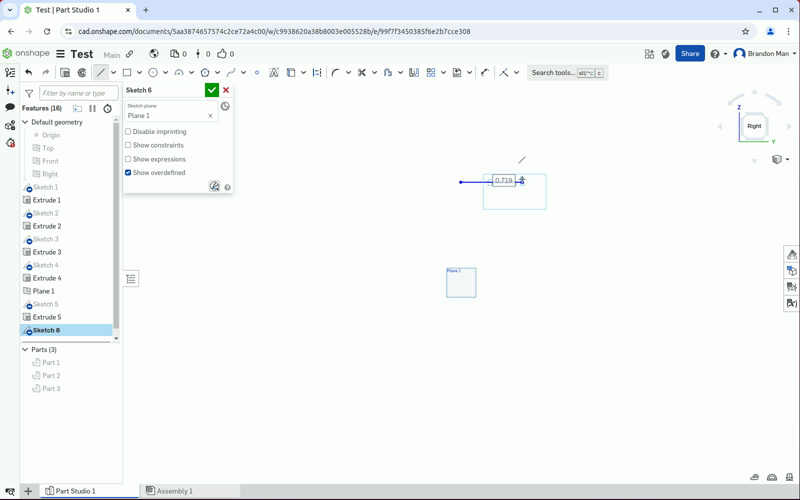
key_up(shift)
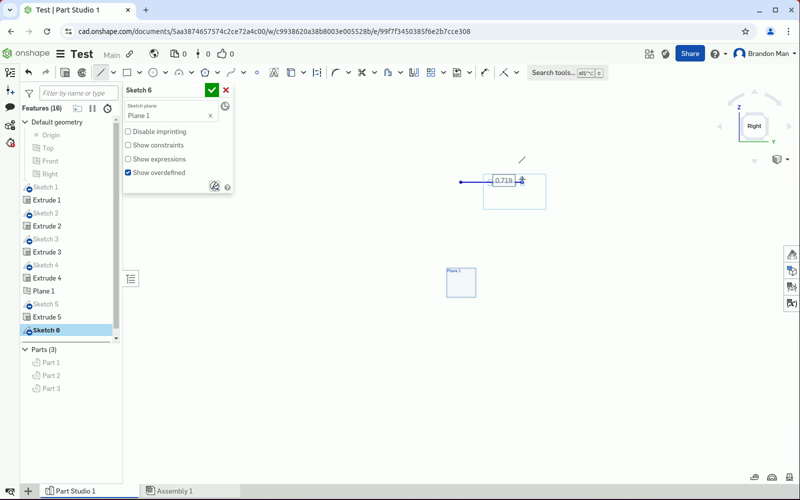
key_down(shift)
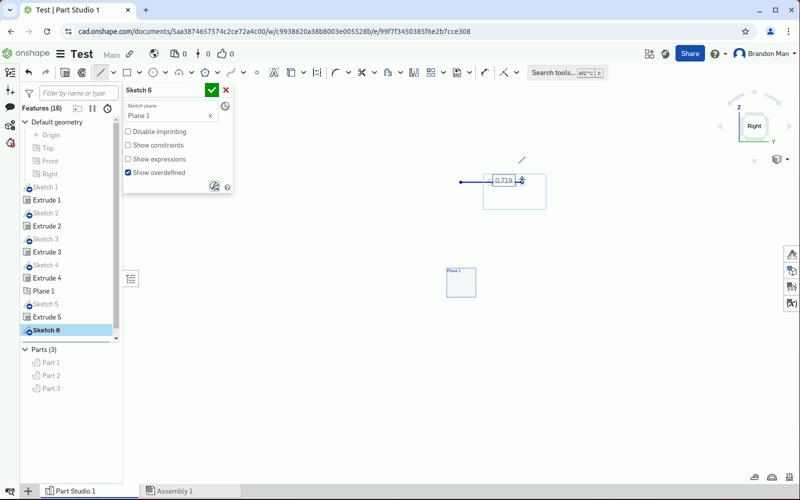
mouse_move(460, 178)
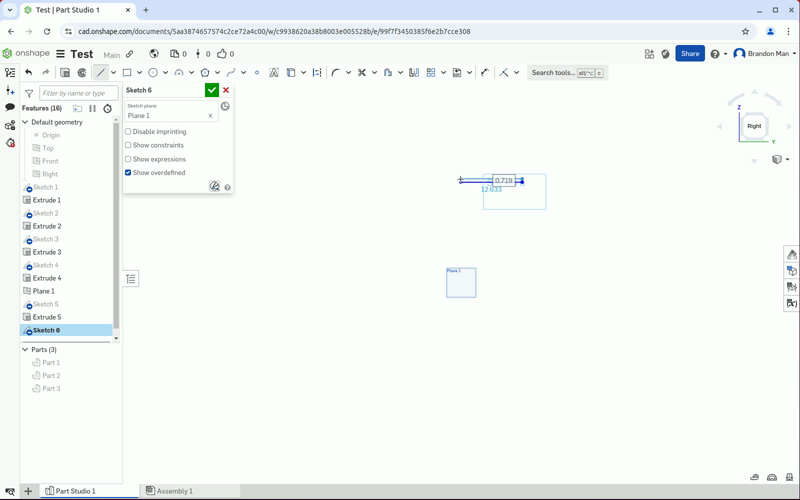
scroll(6)
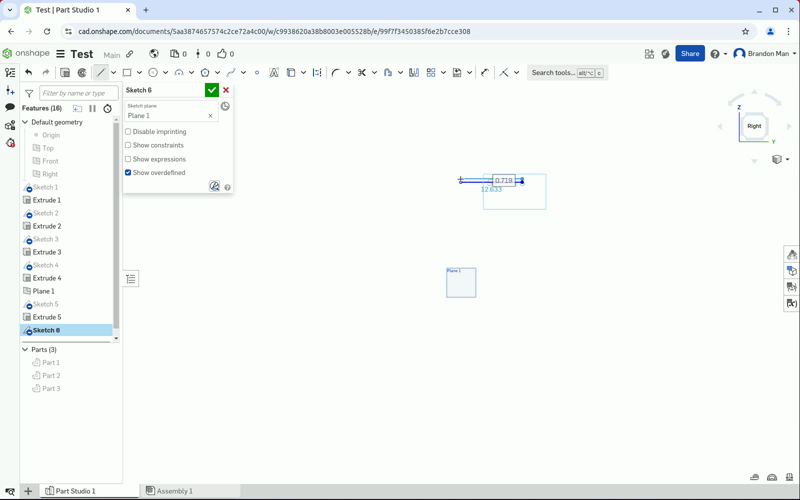
scroll(6)
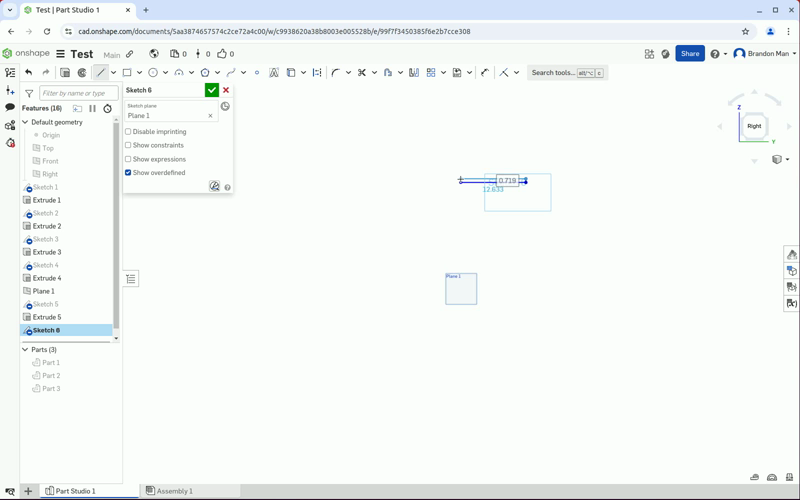
scroll(6)
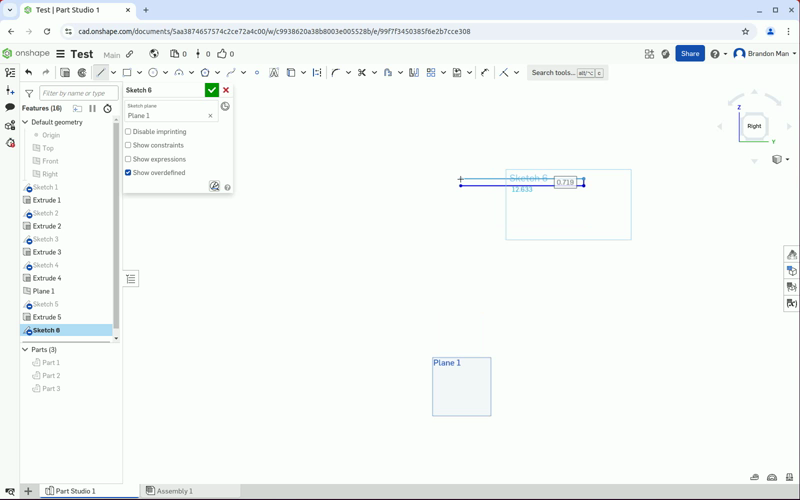
scroll(6)
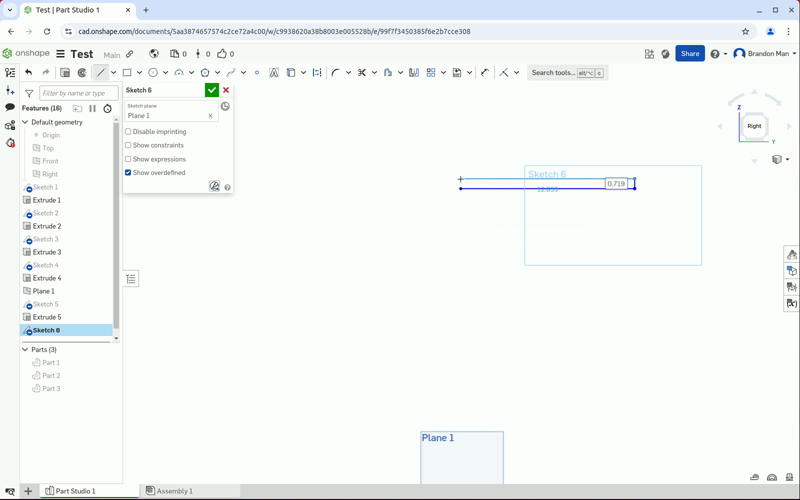
scroll(6)
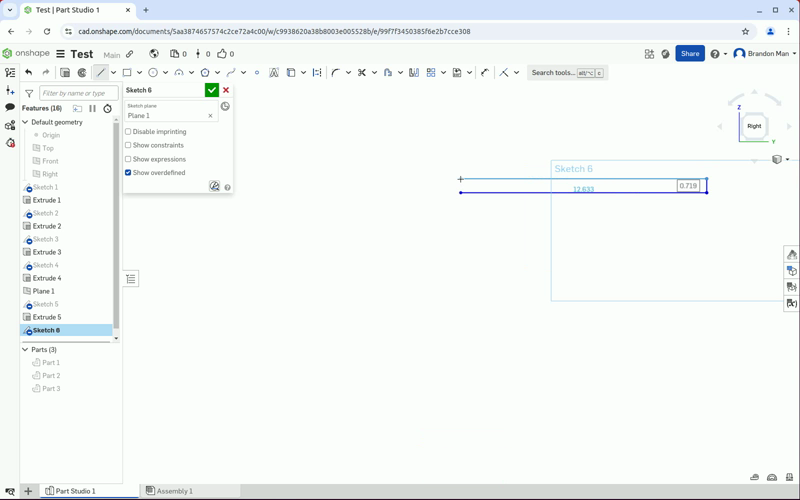
scroll(6)
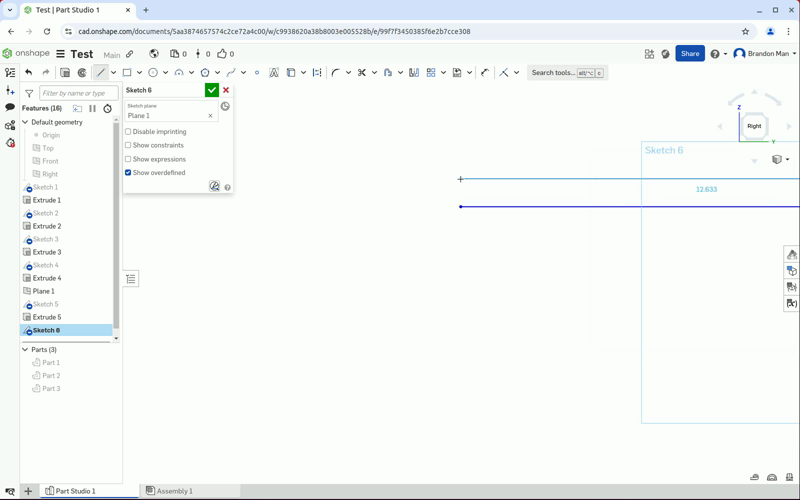
scroll(6)
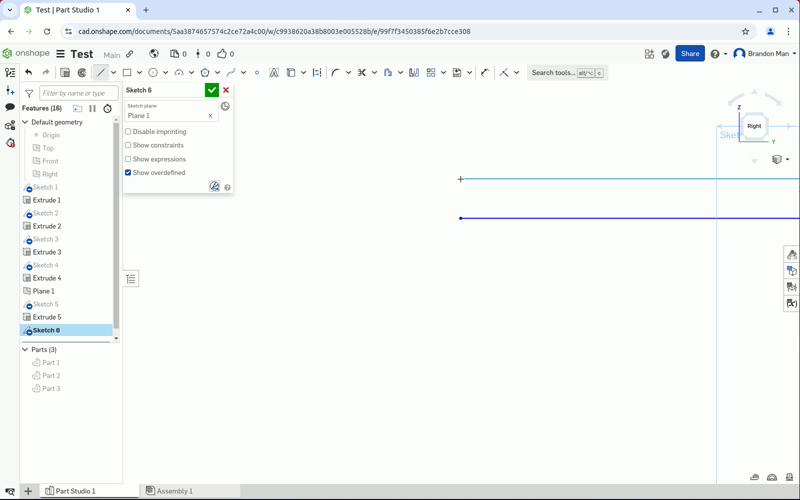
click(460, 178)
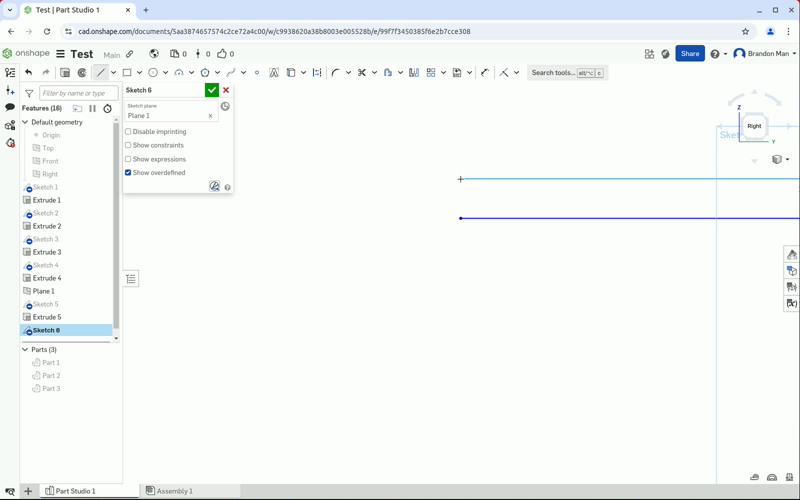
scroll(-6)
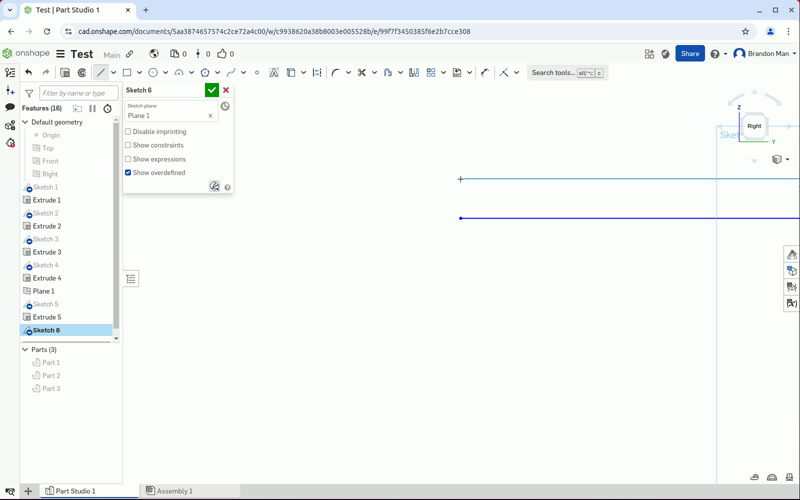
scroll(-6)
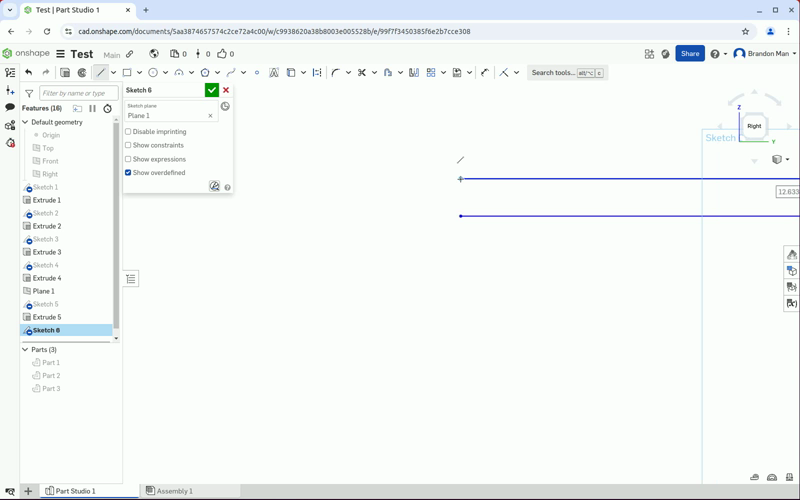
scroll(-6)
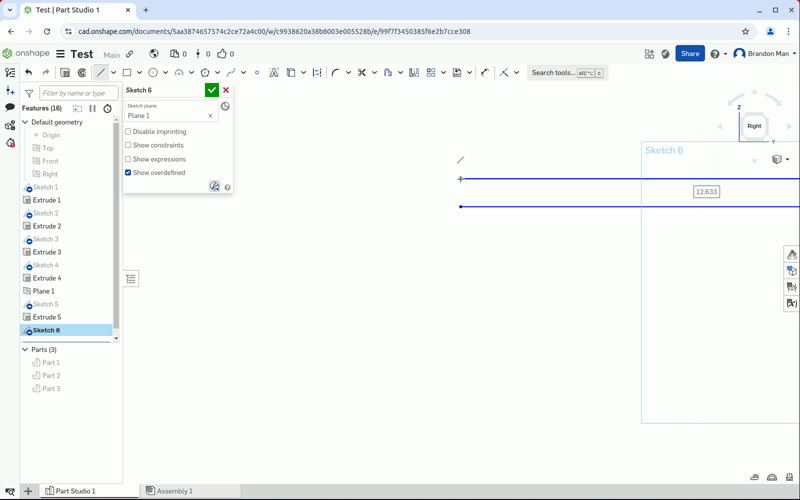
scroll(-6)
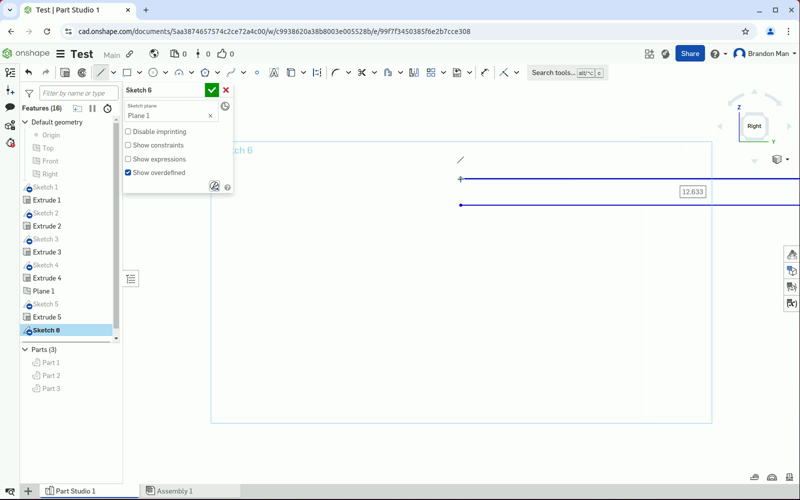
scroll(-6)
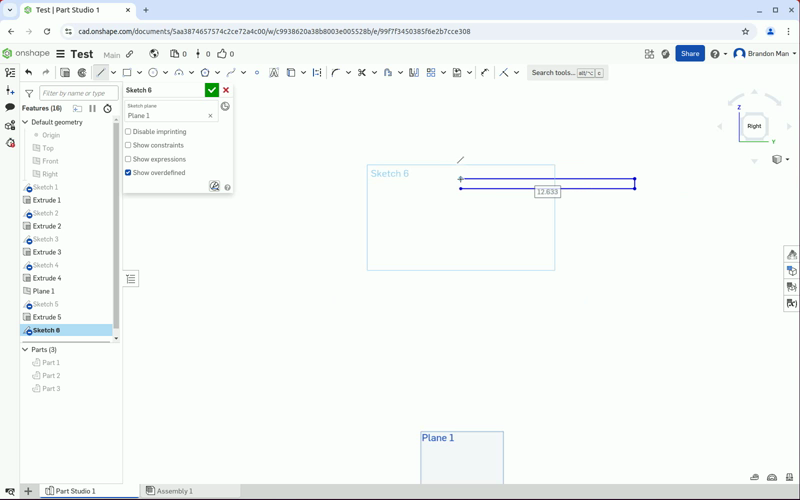
scroll(-6)
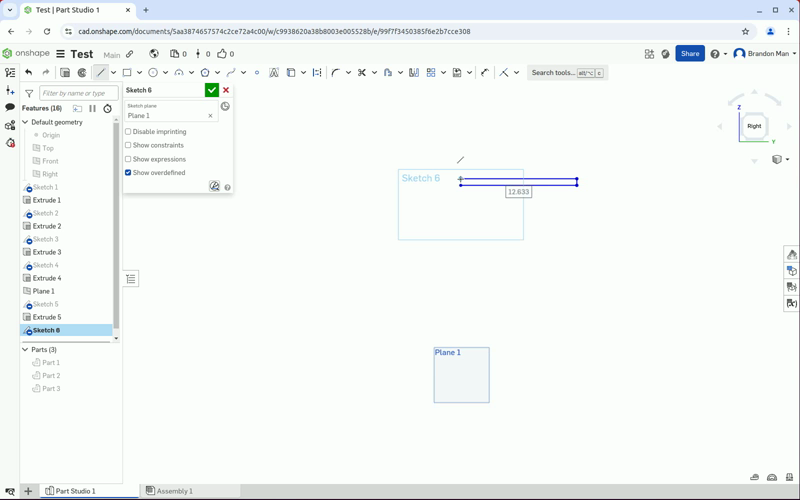
scroll(-6)
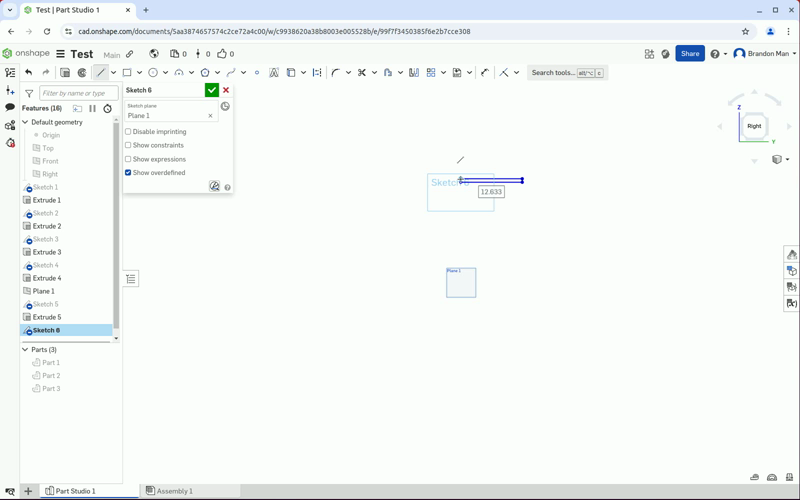
key_up(shift)
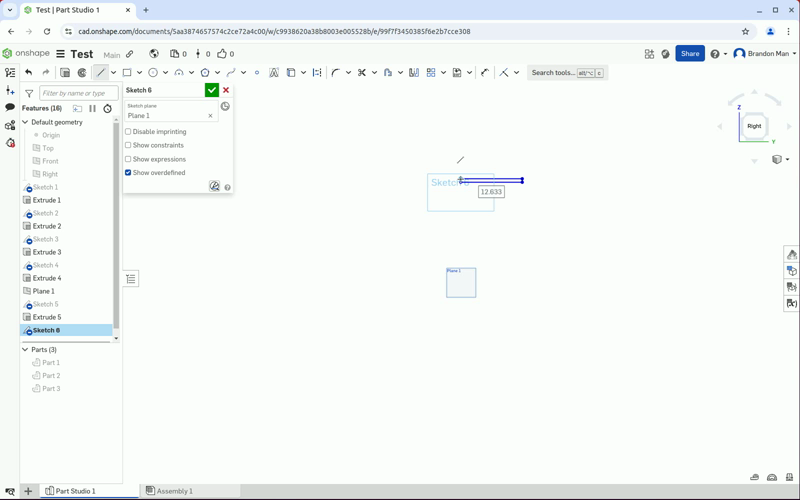
mouse_move(490, 178)
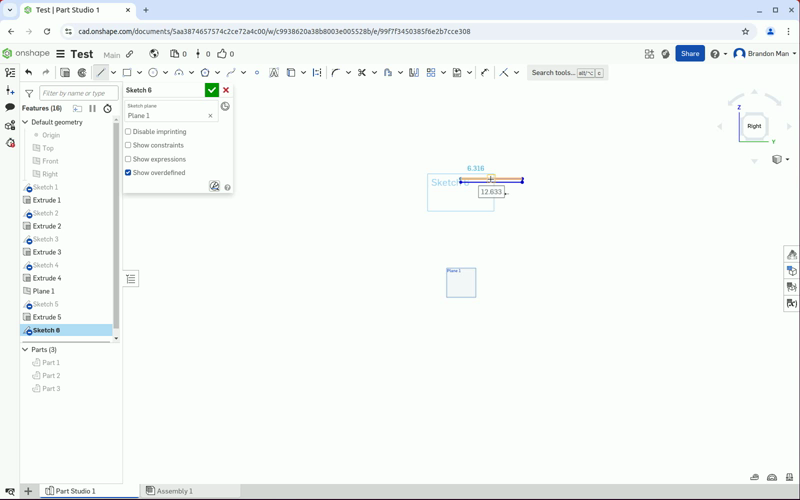
key_down(shift)
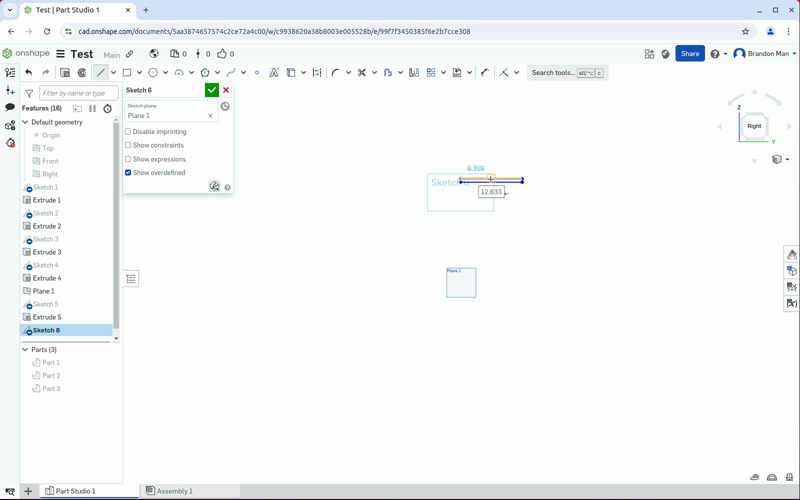
mouse_move(460, 182)
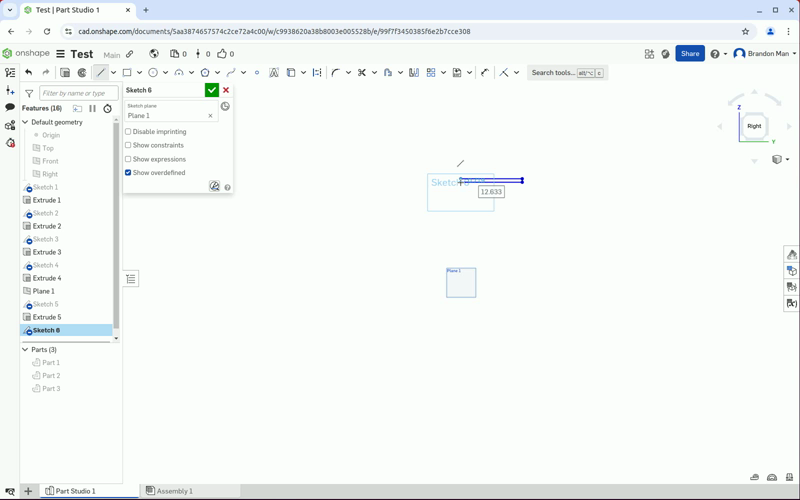
scroll(6)
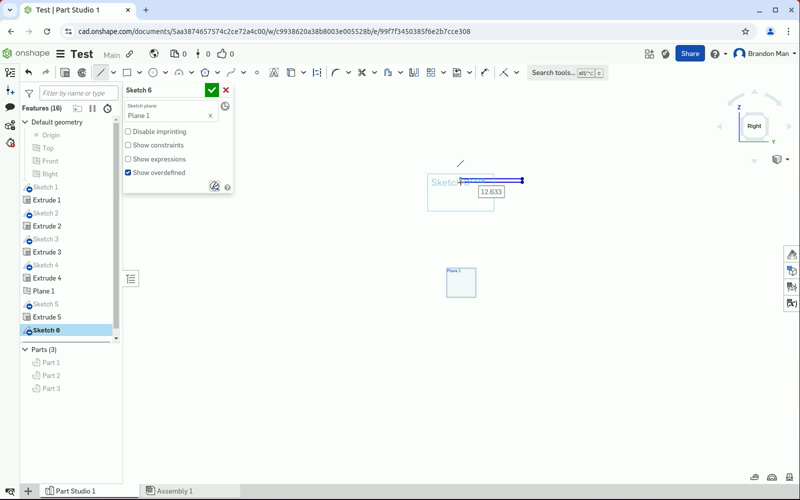
scroll(6)
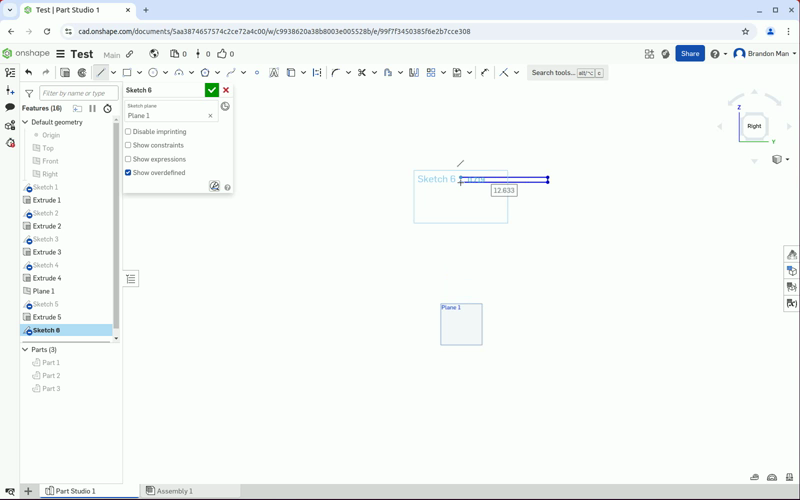
scroll(6)
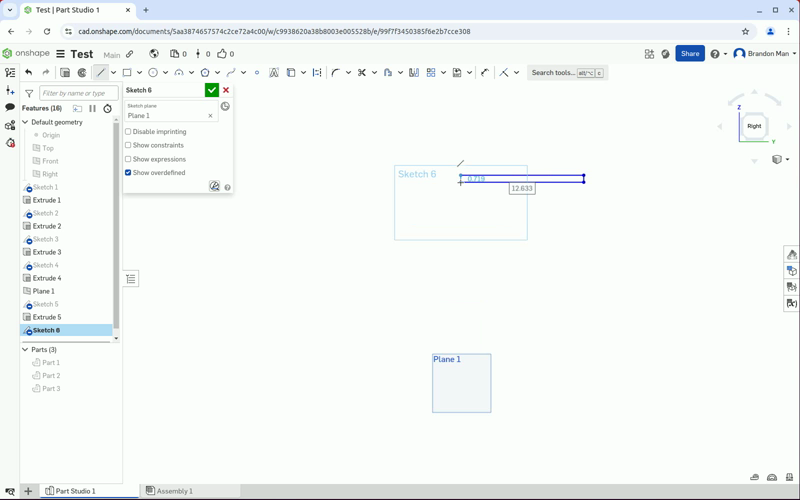
scroll(6)
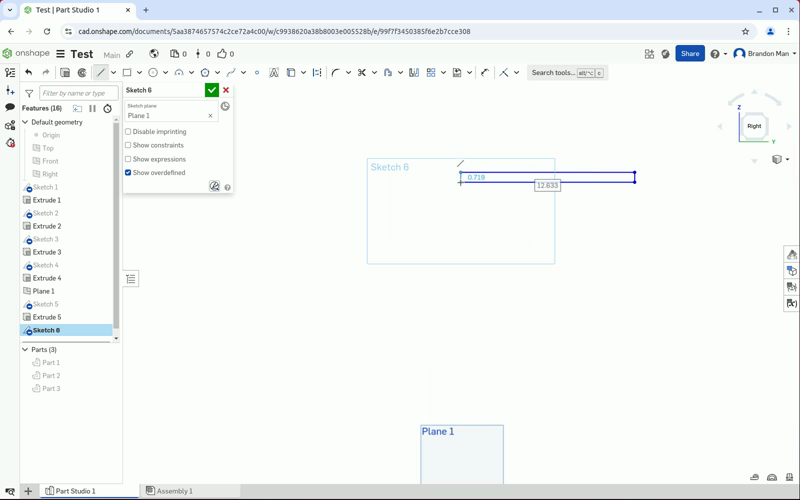
scroll(6)
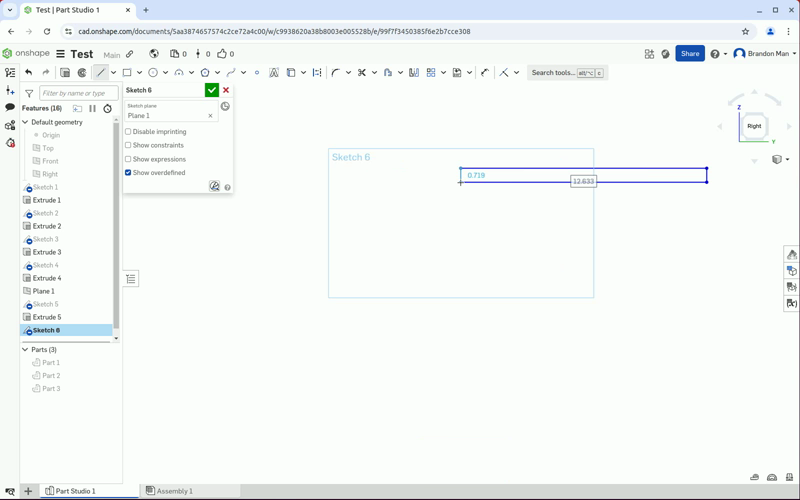
scroll(6)
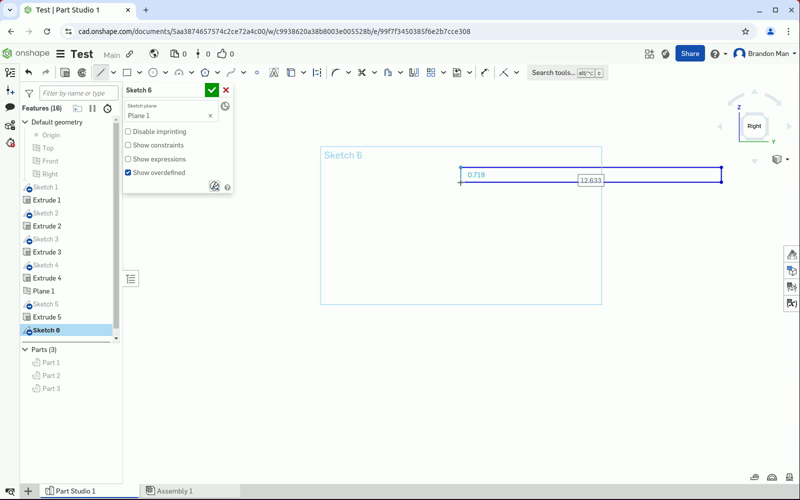
scroll(6)
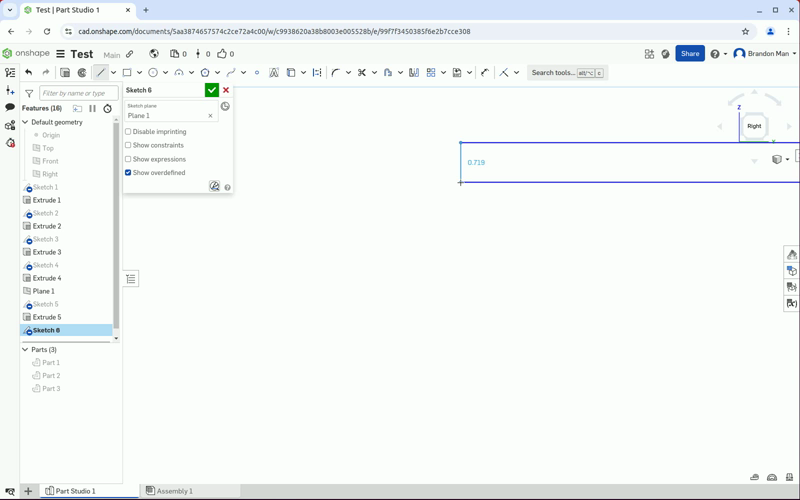
key_up(shift)
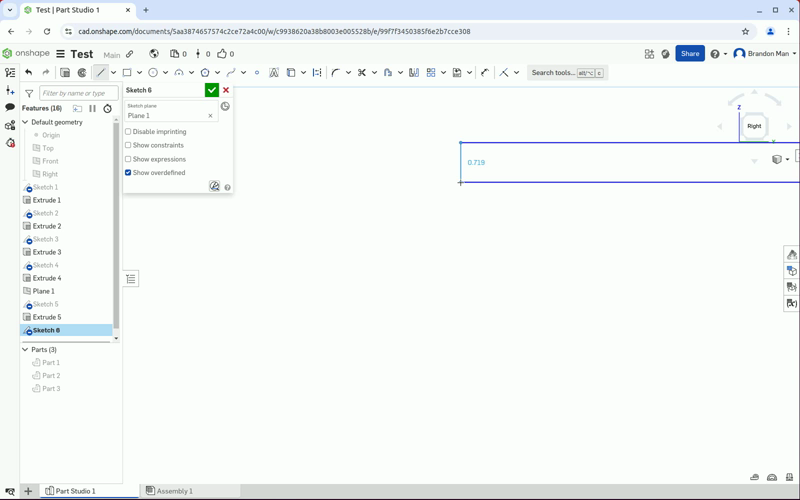
click(460, 182)
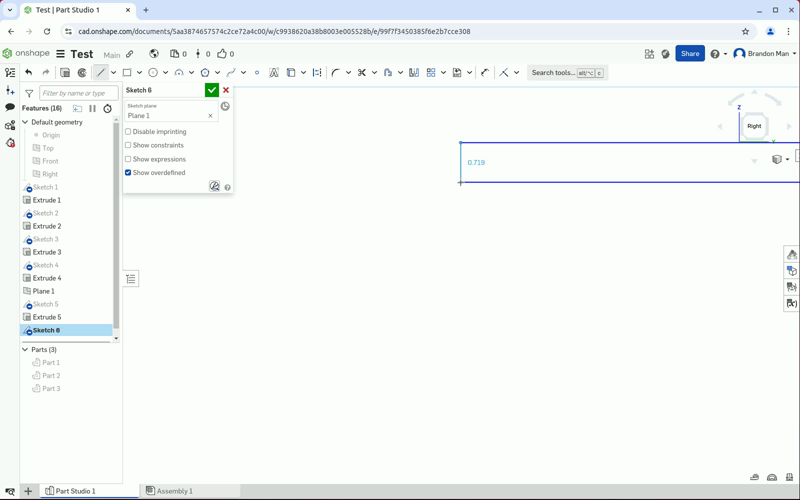
scroll(-6)
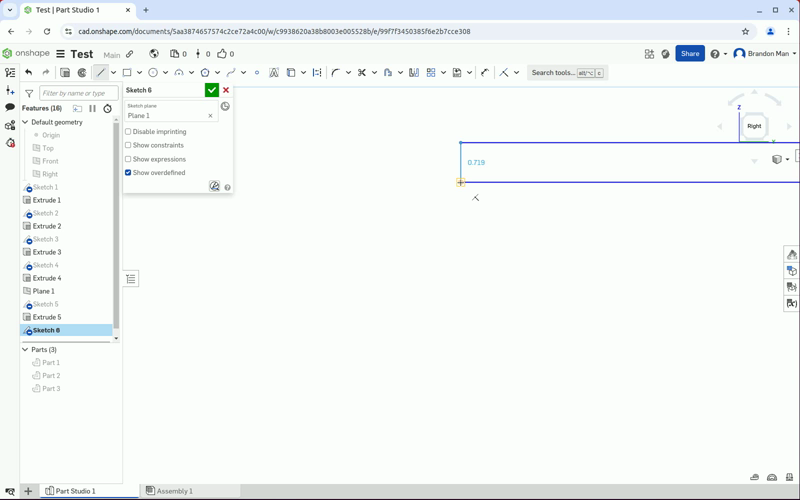
scroll(-6)
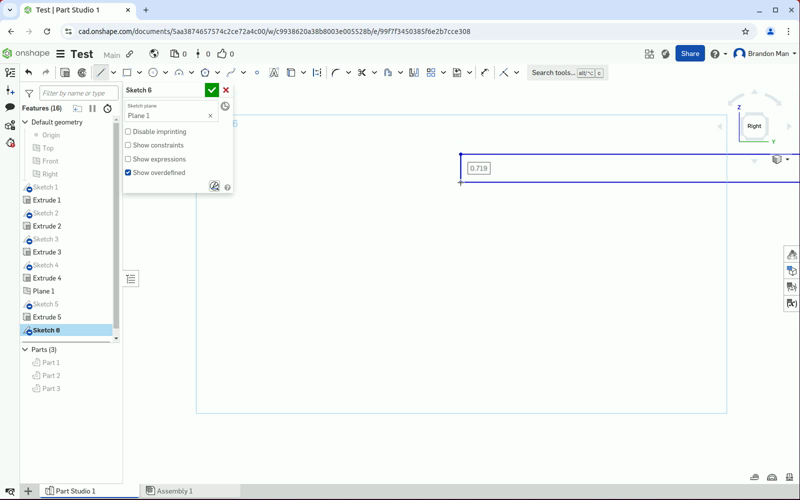
scroll(-6)
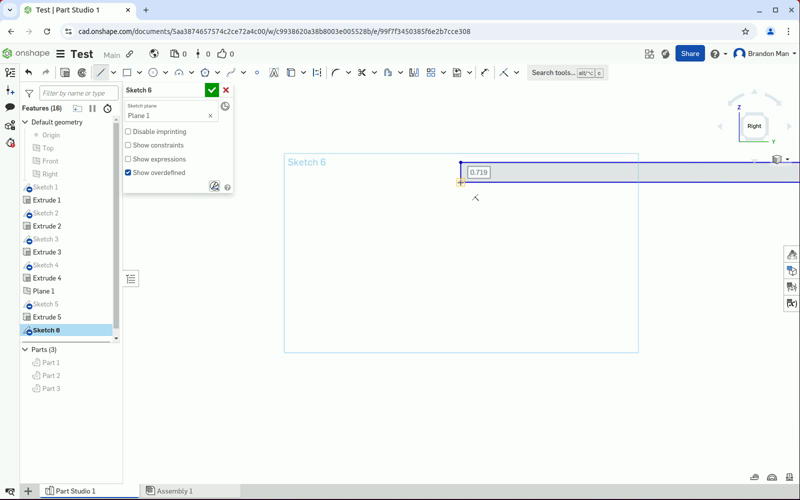
scroll(-6)
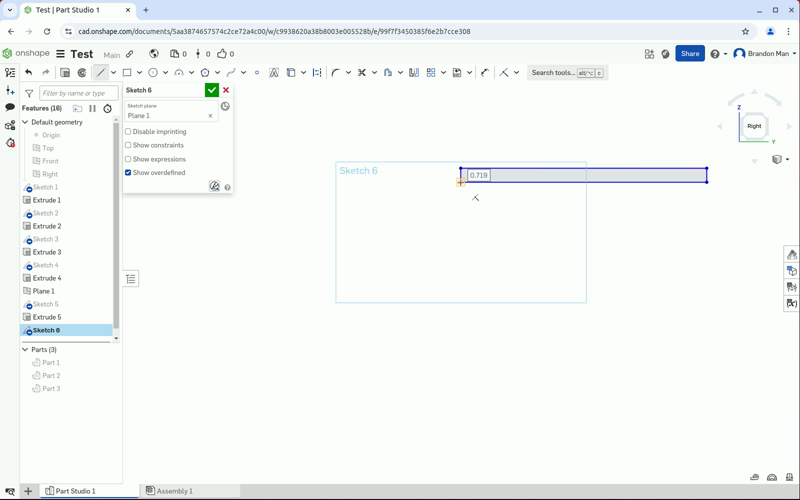
scroll(-6)
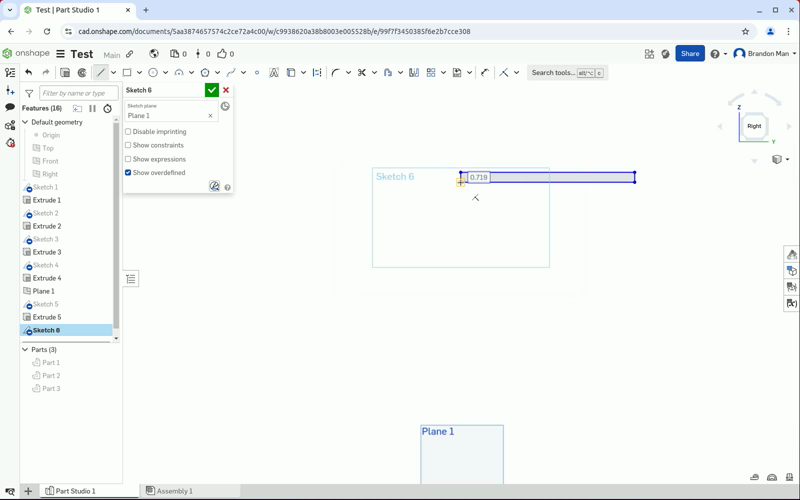
scroll(-6)
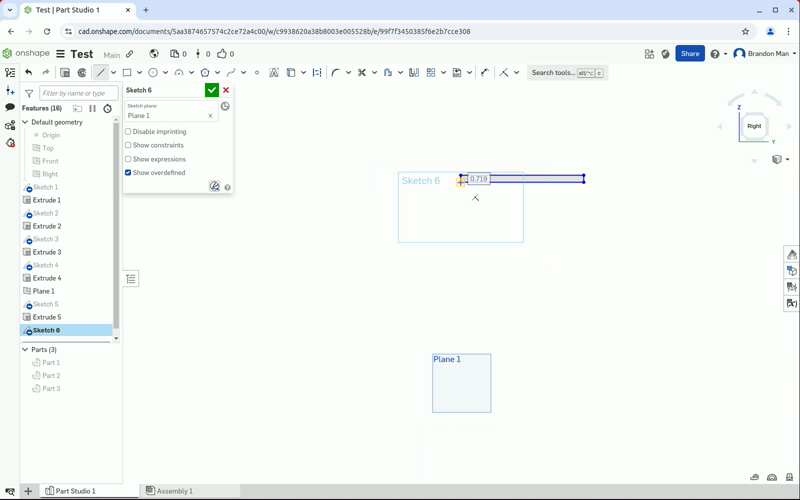
scroll(-6)
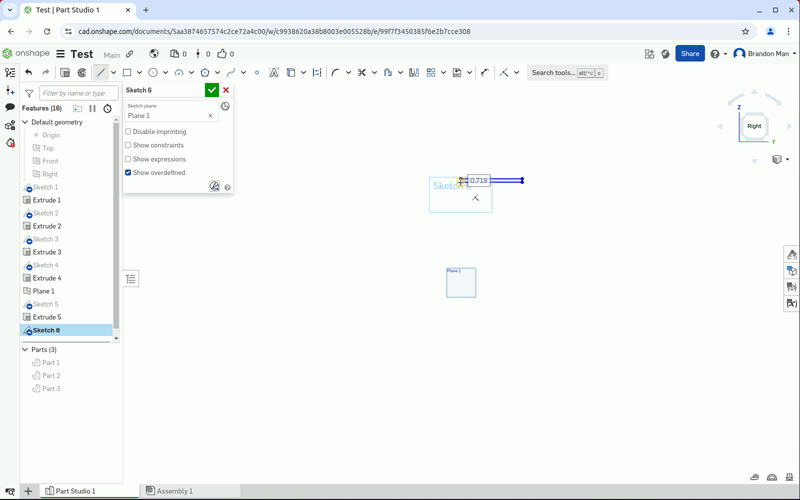
key(esc)
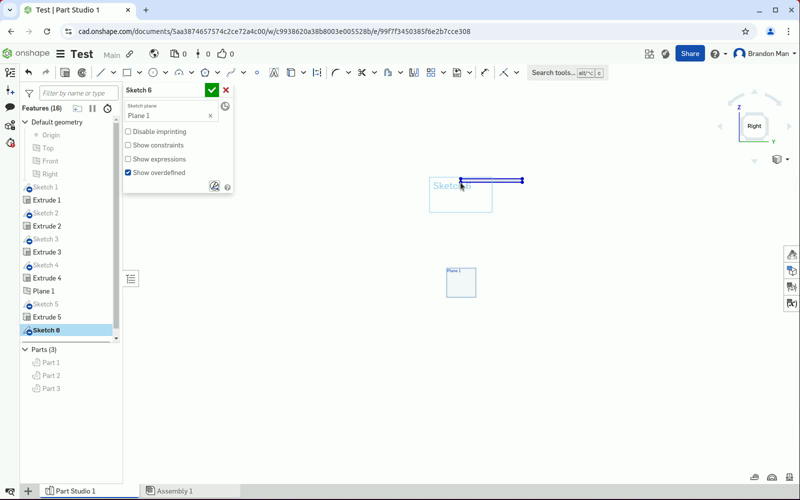
mouse_move(469, 179)
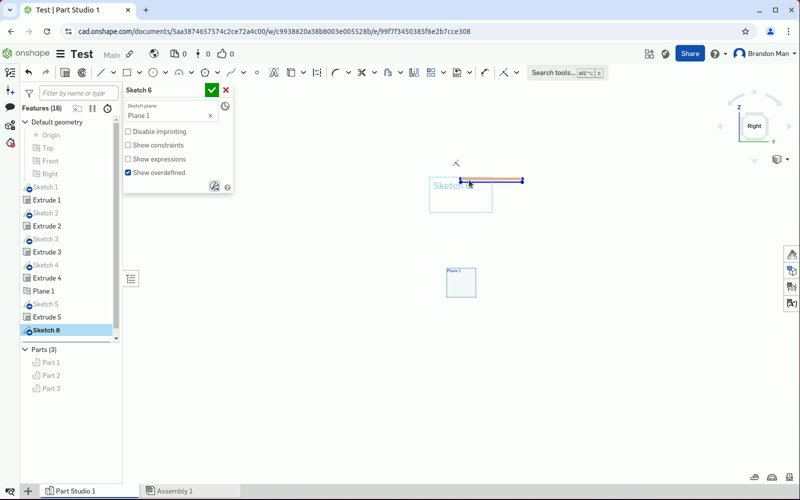
scroll(6)
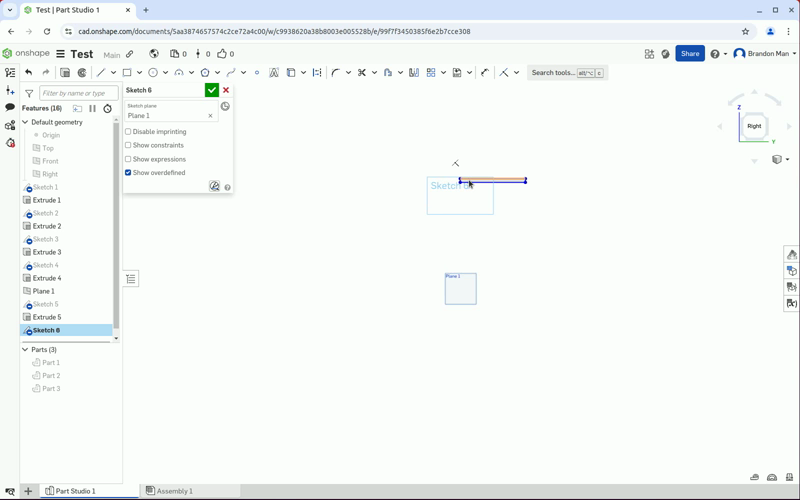
scroll(6)
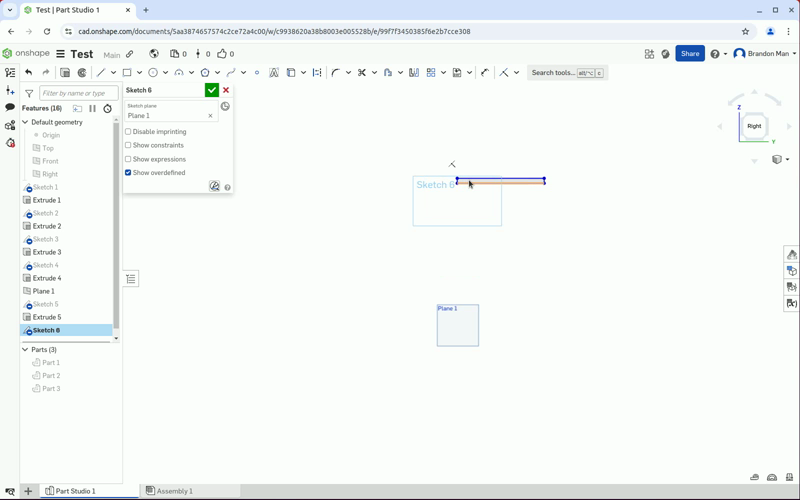
scroll(6)
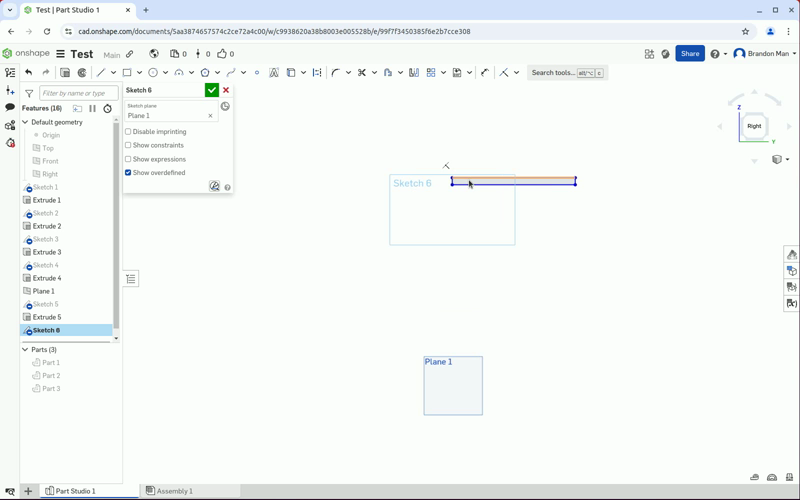
scroll(6)
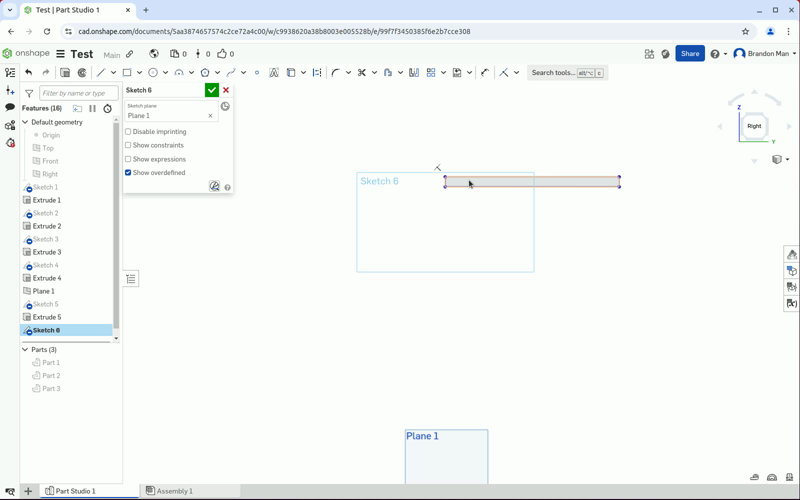
scroll(6)
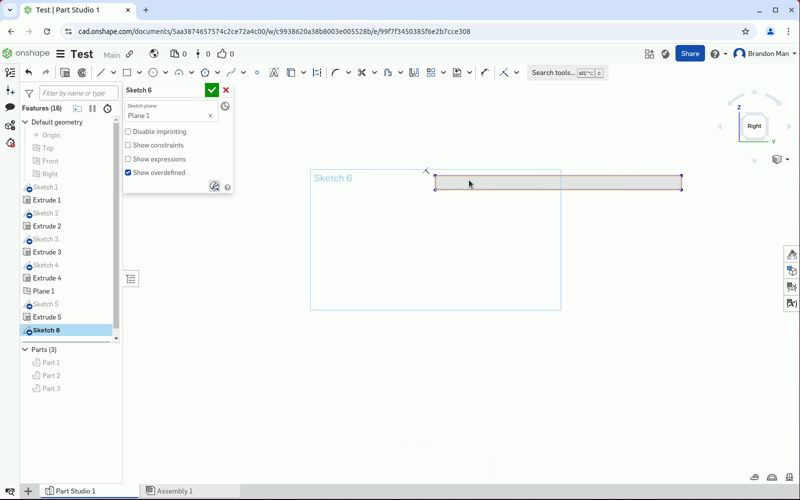
scroll(6)
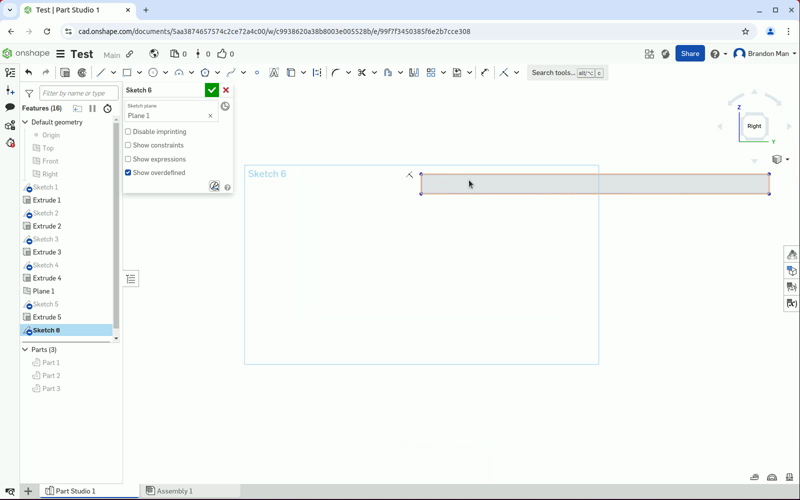
scroll(6)
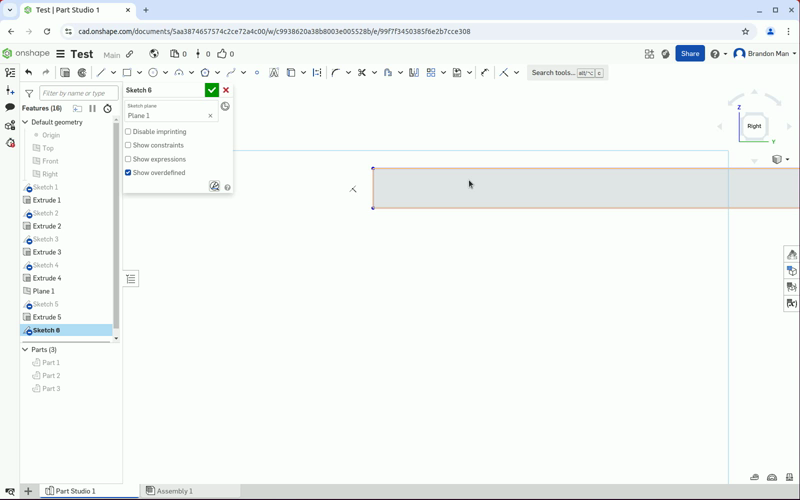
click(469, 179)
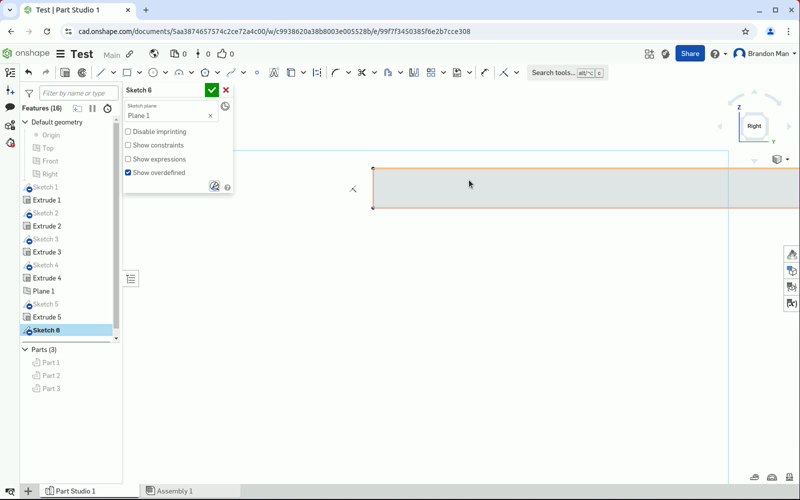
scroll(-6)
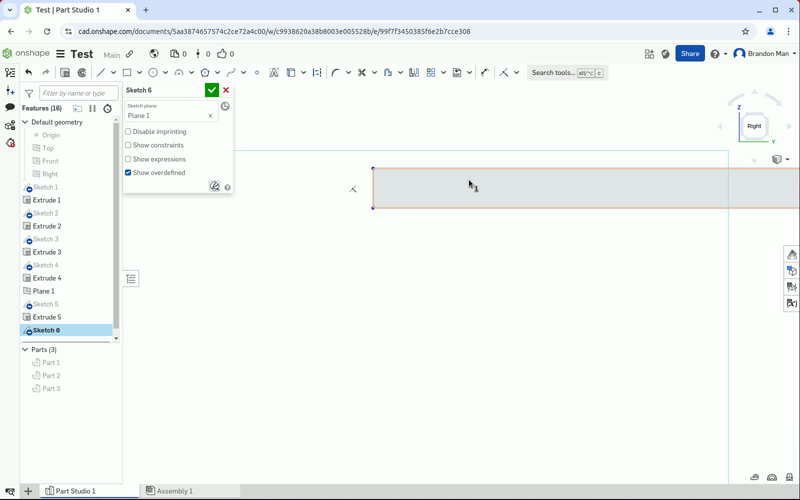
scroll(-6)
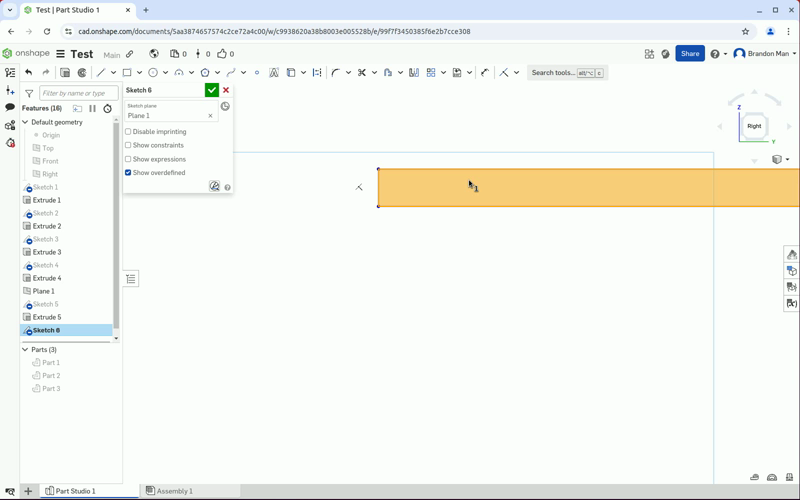
scroll(-6)
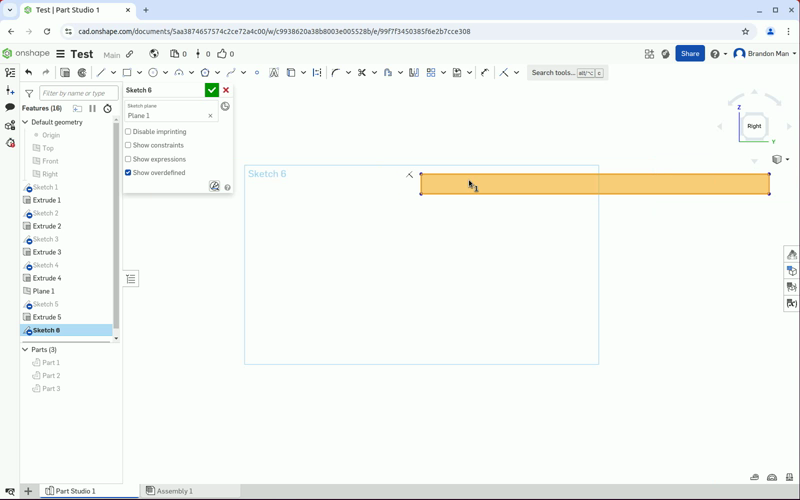
scroll(-6)
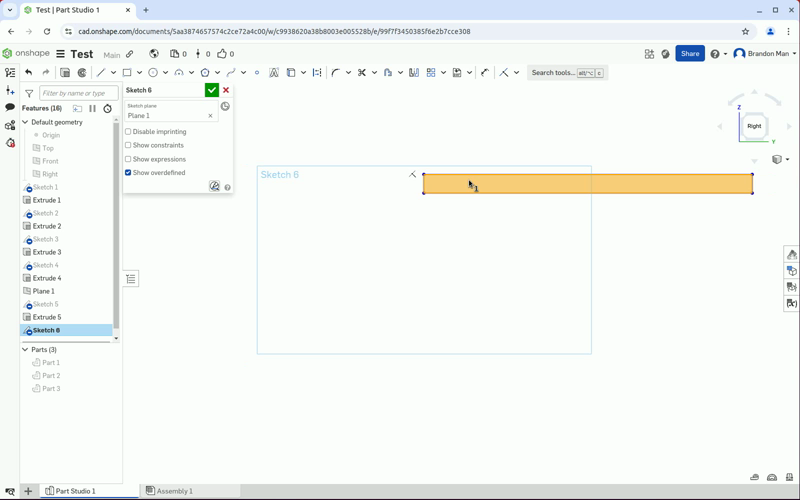
scroll(-6)
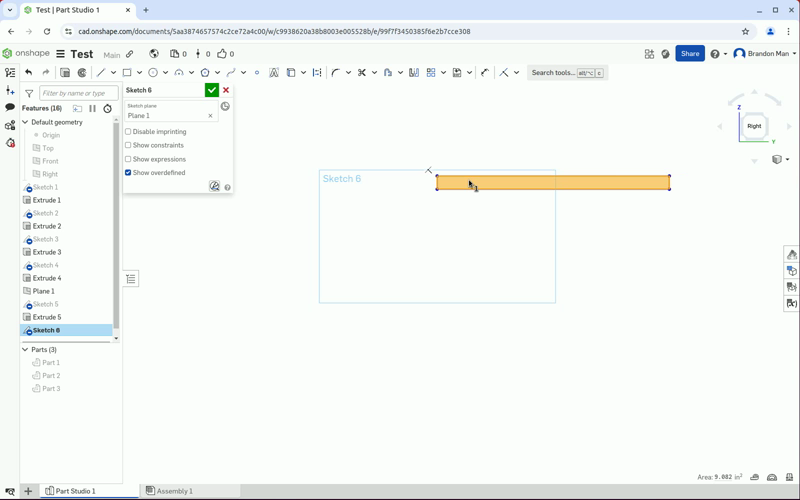
scroll(-6)
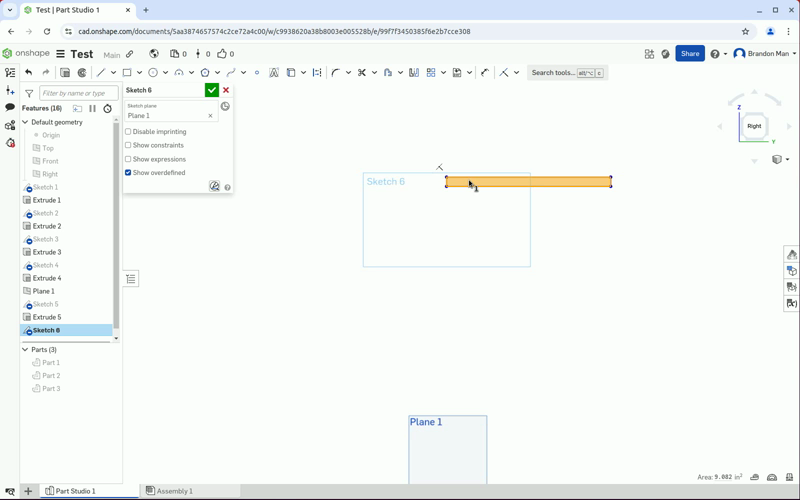
scroll(-6)
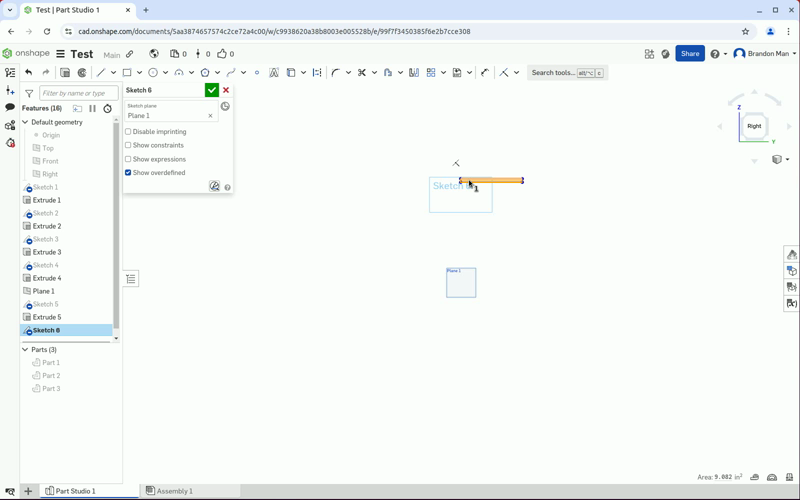
mouse_move(73, 352)
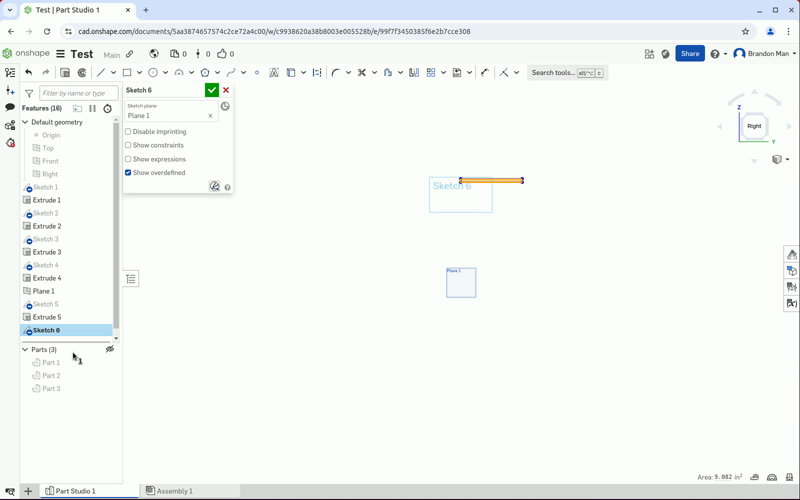
key(shift+y)
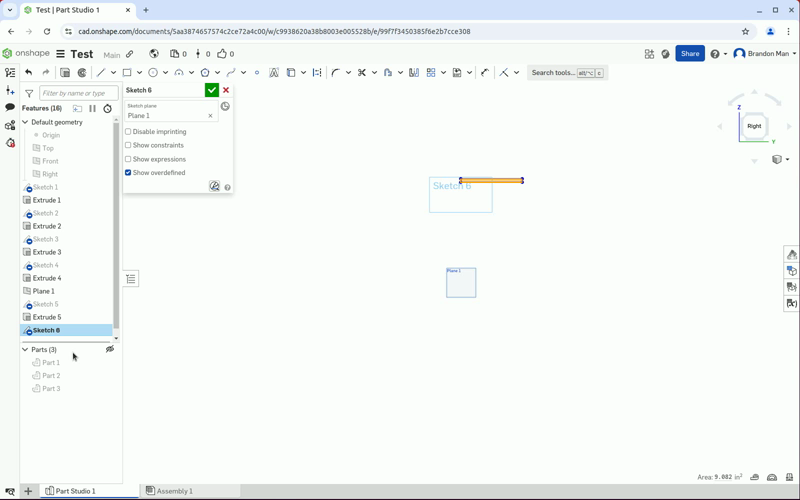
key(shift+e)
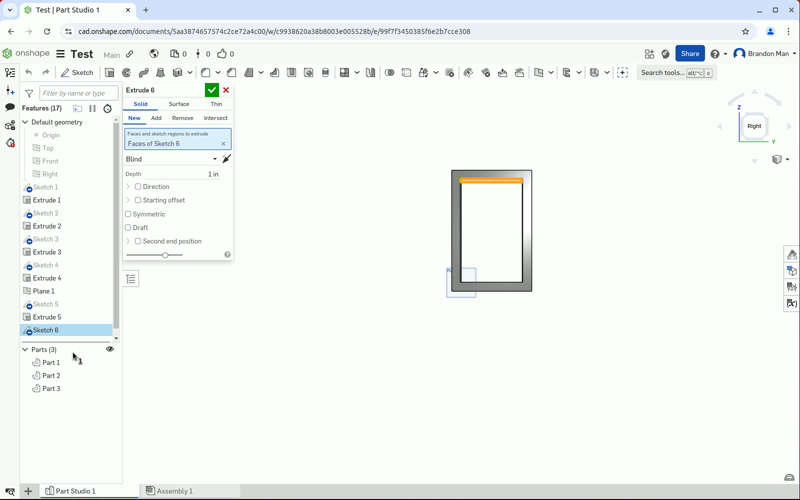
mouse_move(143, 106)
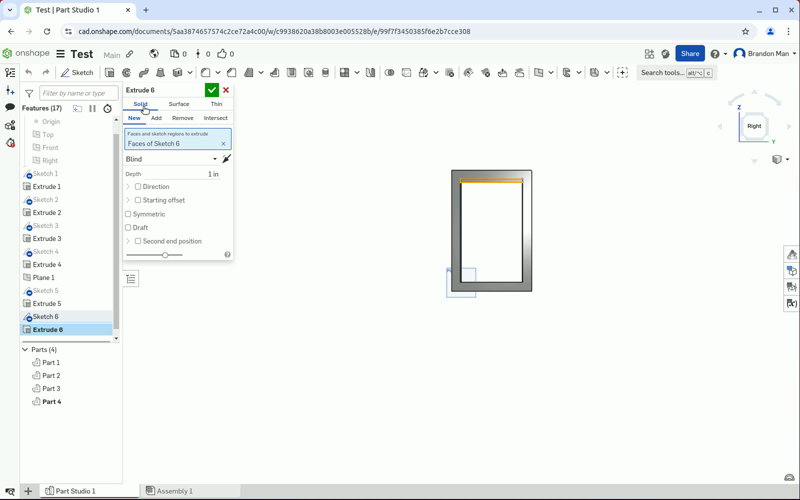
click(143, 106)
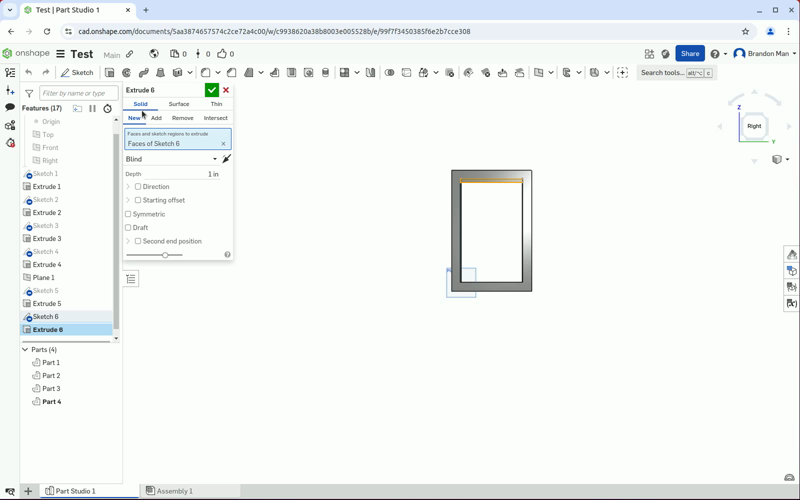
mouse_move(137, 120)
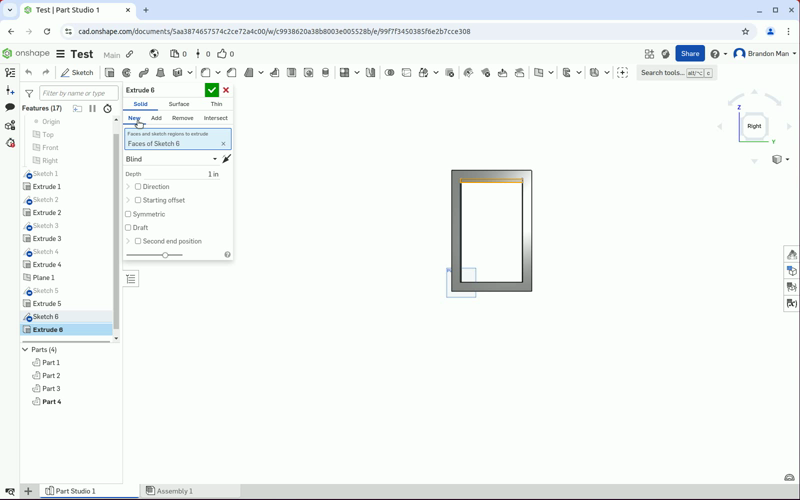
click(137, 120)
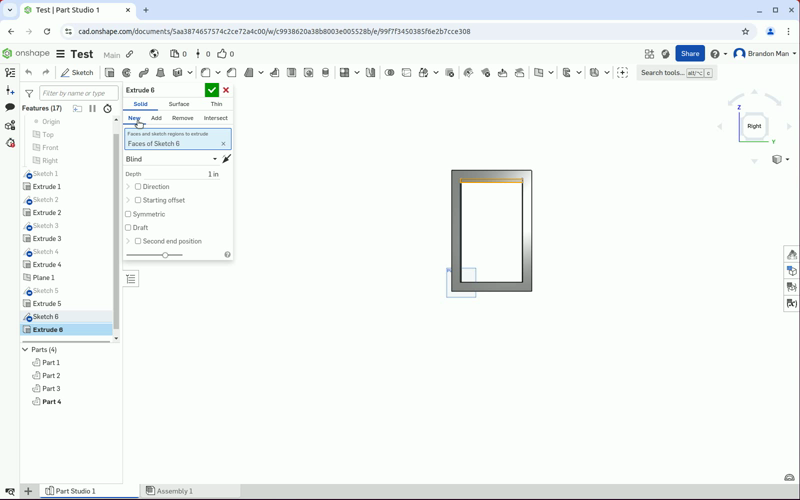
key(tab, 4)
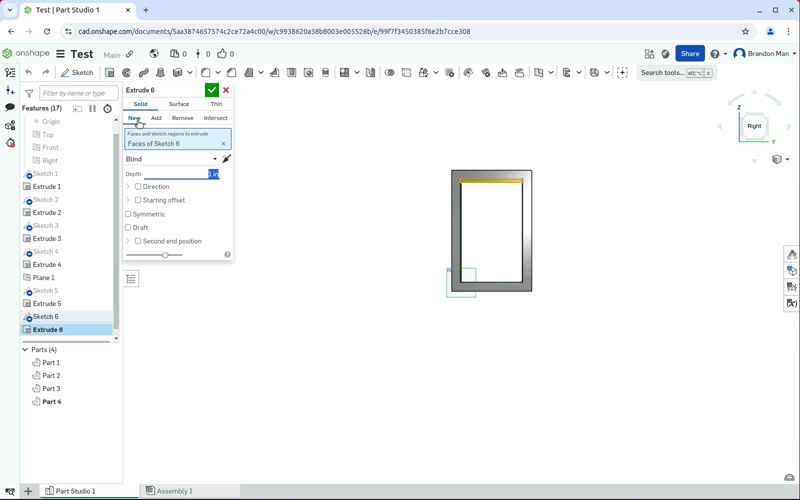
text(0.722)
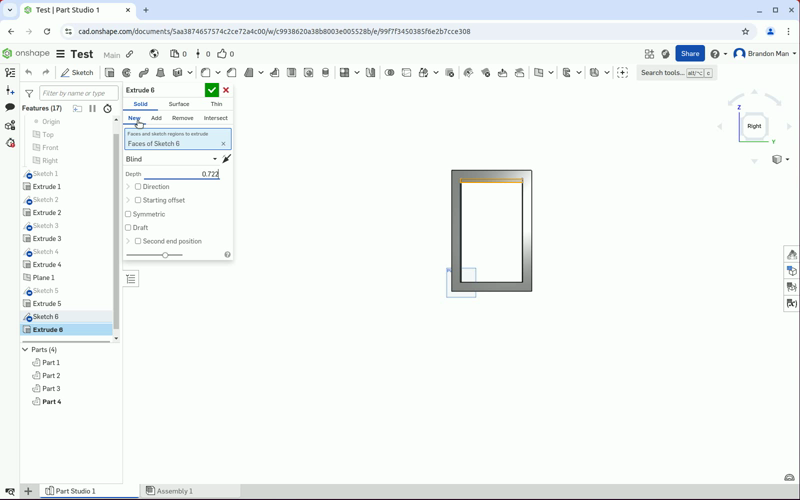
key(enter)
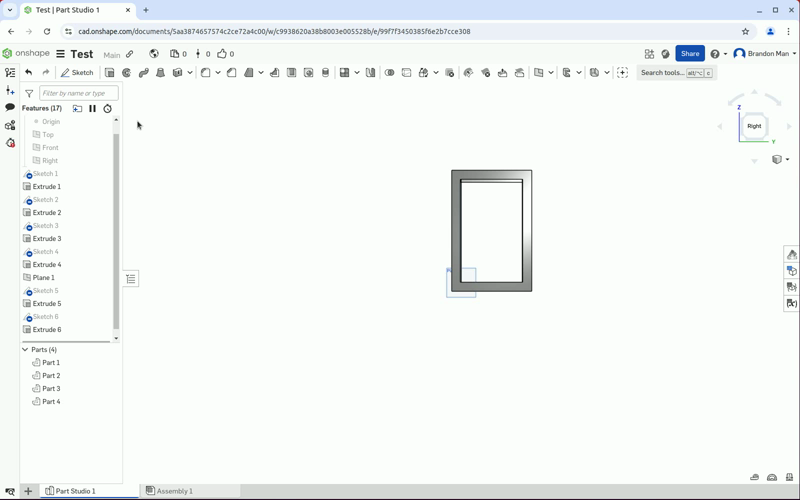
key(shift+h)
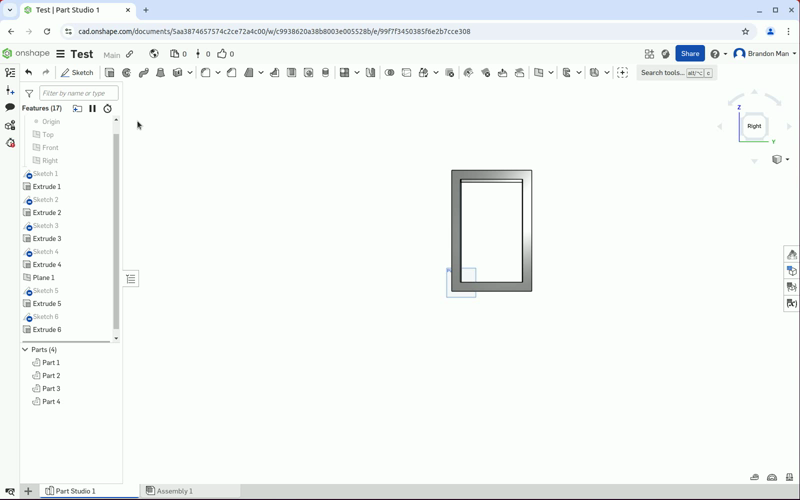
key(shift+h)
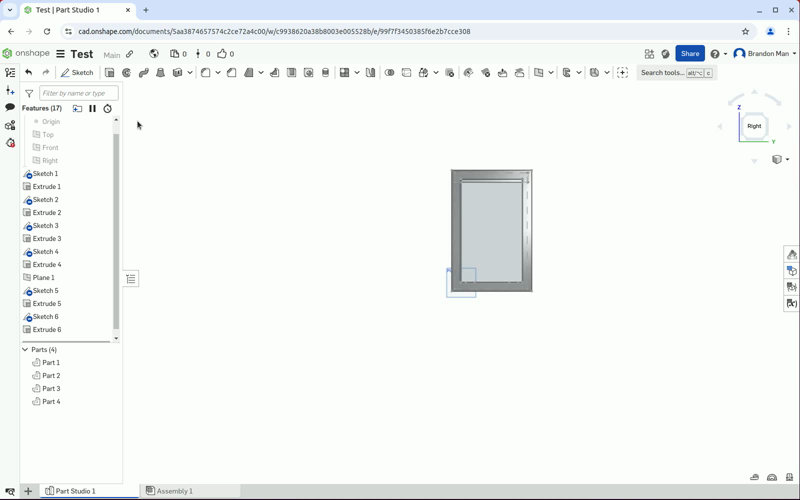
key(shift+7)
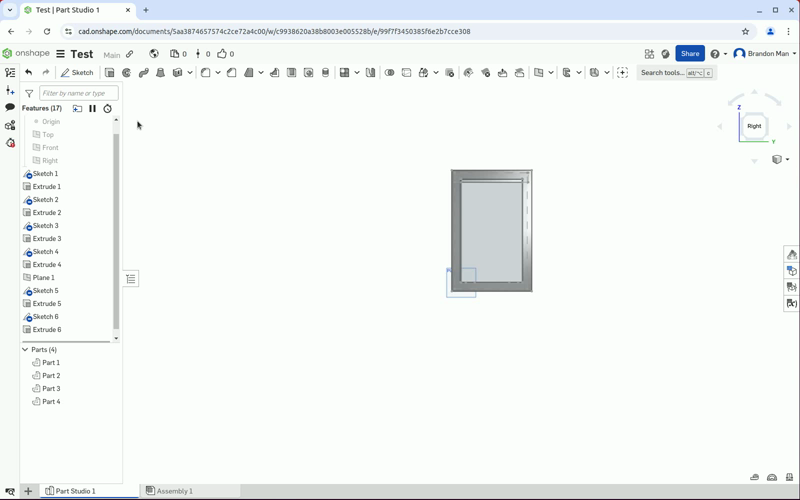
key(right, 2)
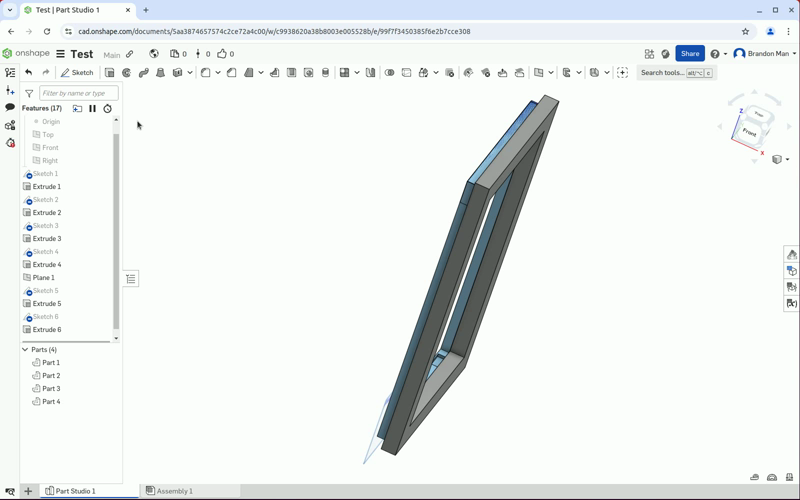
key(down, 2)
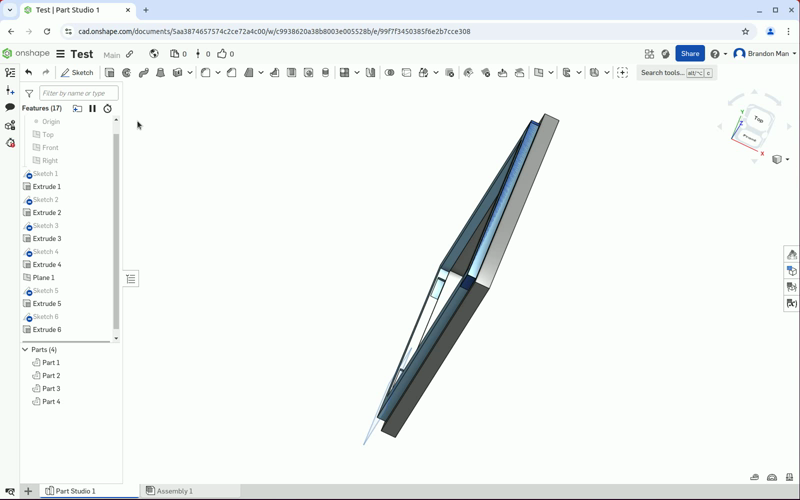
key(up, 2)
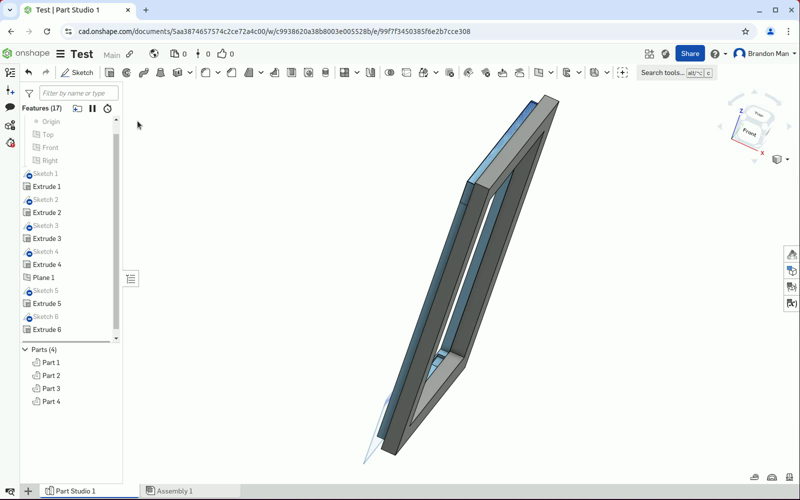
key(left, 2)
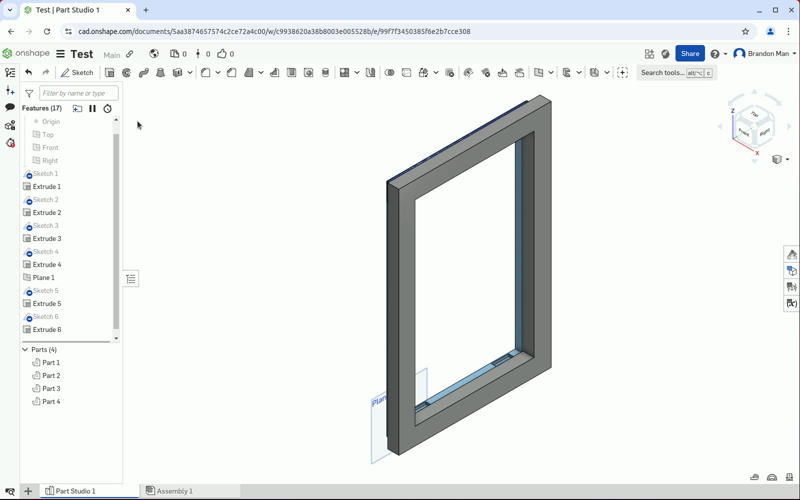
mouse_move(69, 176)
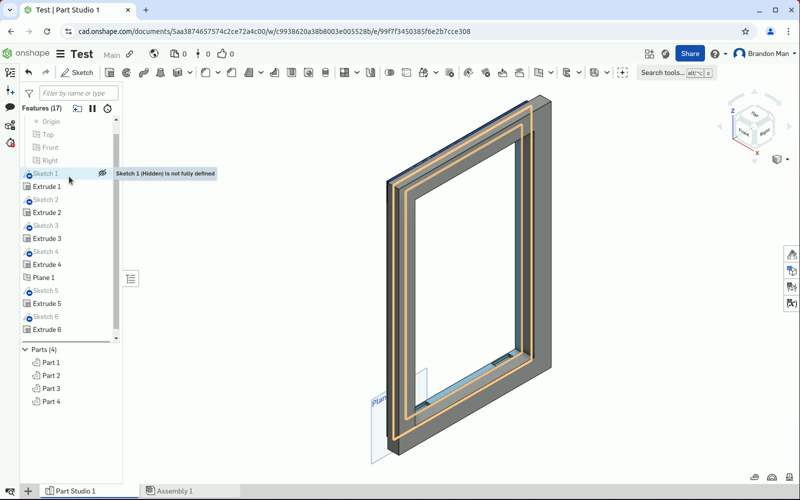
click(69, 176)